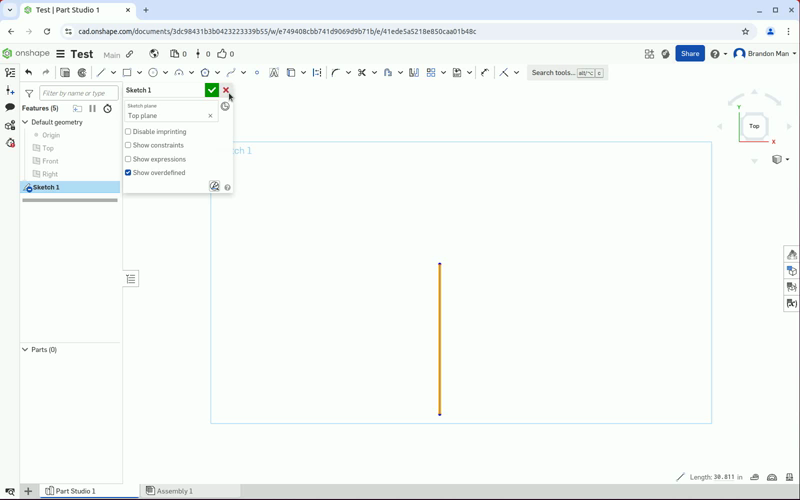
key(shift+h)
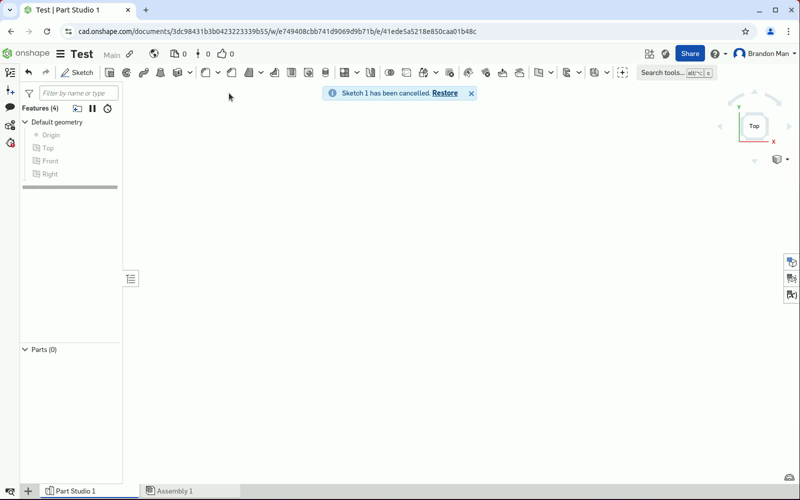
mouse_move(73, 352)
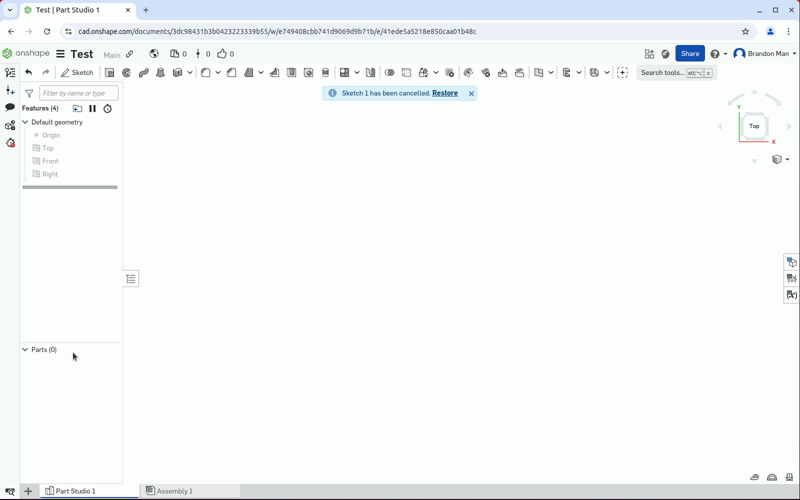
key(y)
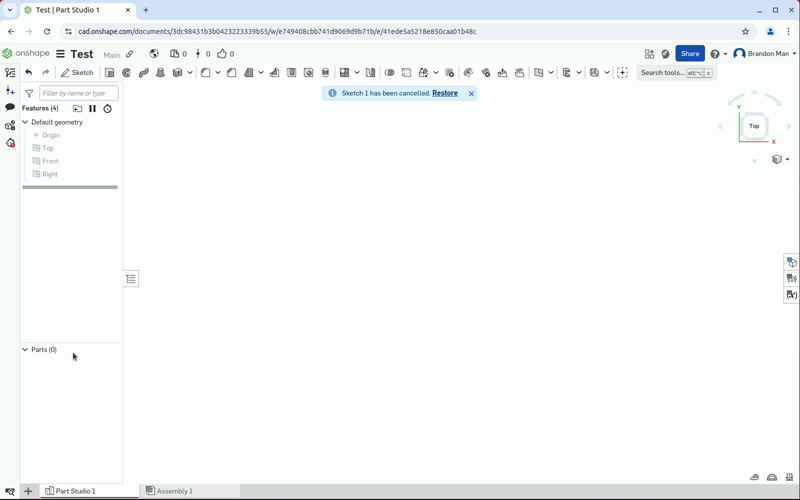
key(shift+p)
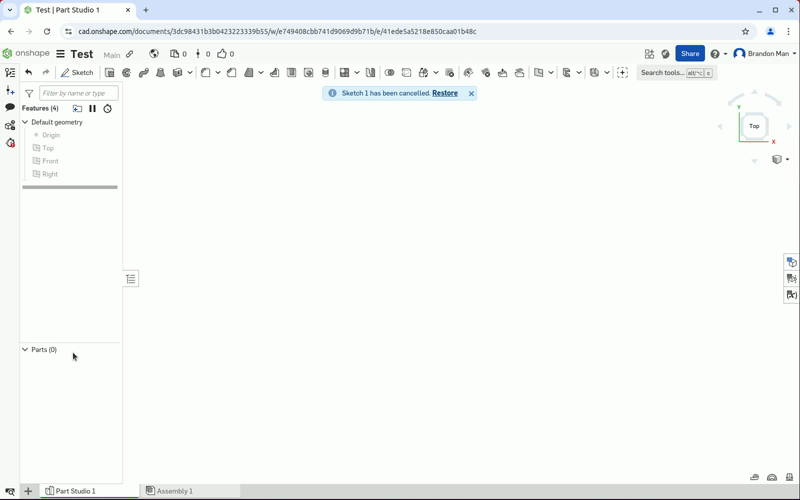
key(space)
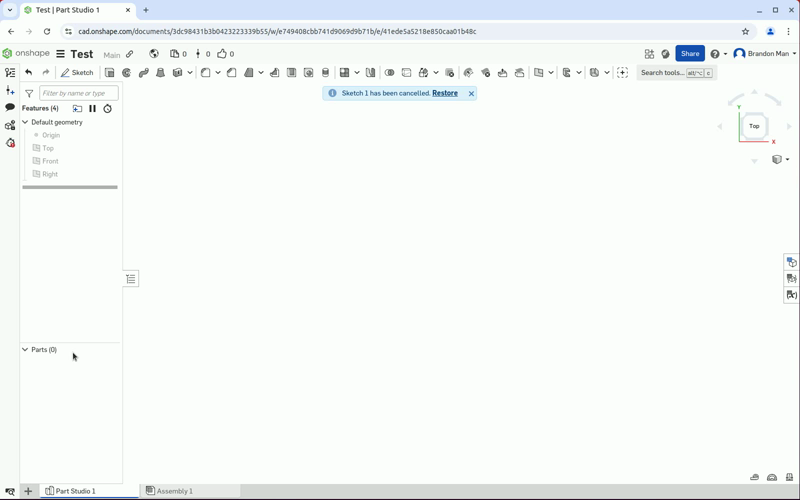
key_down(shift)
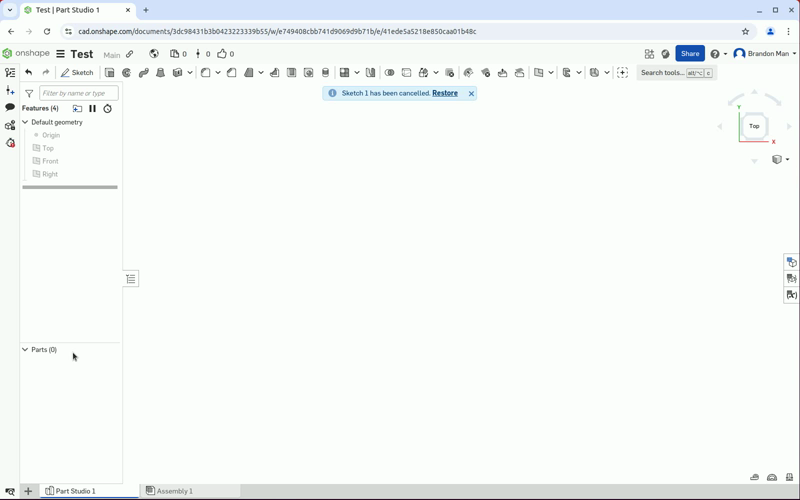
key(up)
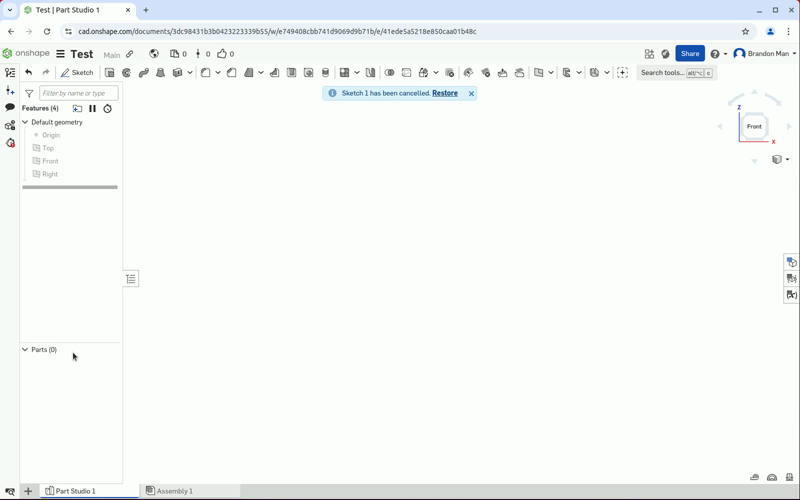
key_up(shift)
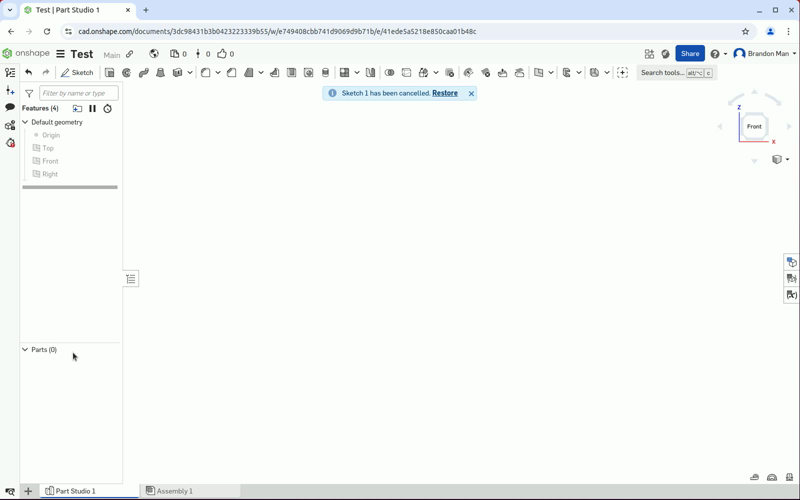
key(space)
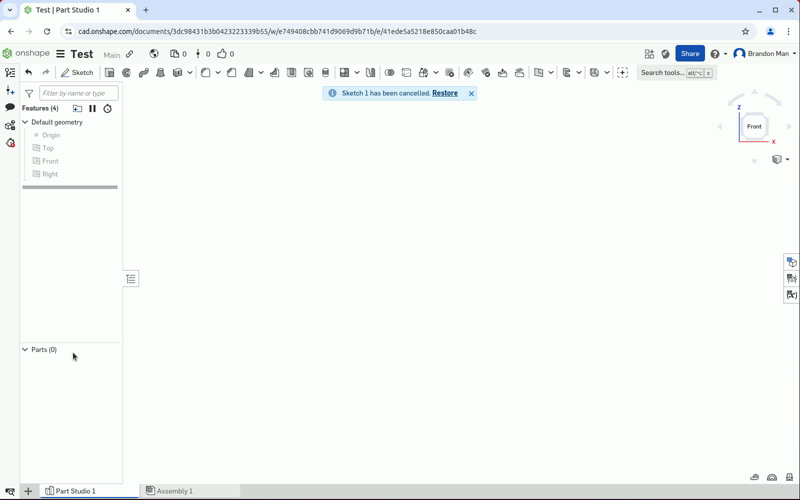
key_down(shift)
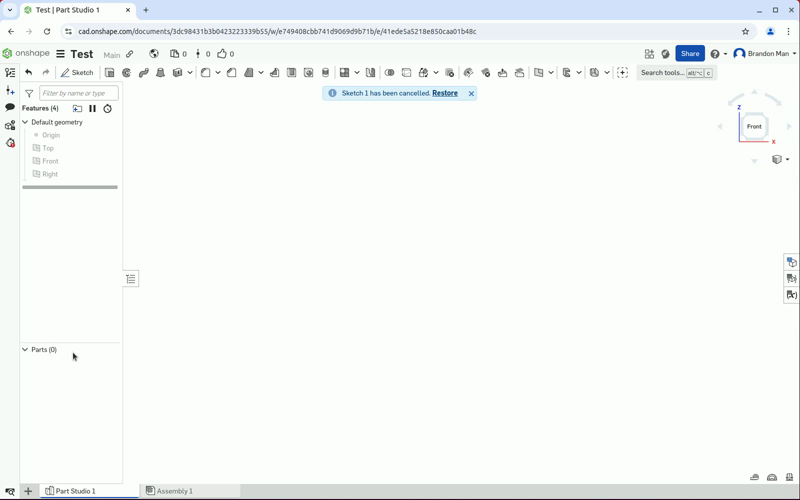
key(left)
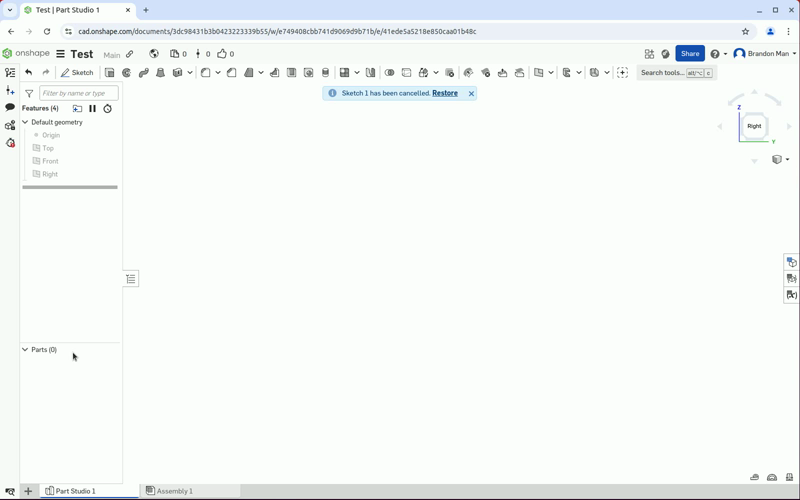
key_up(shift)
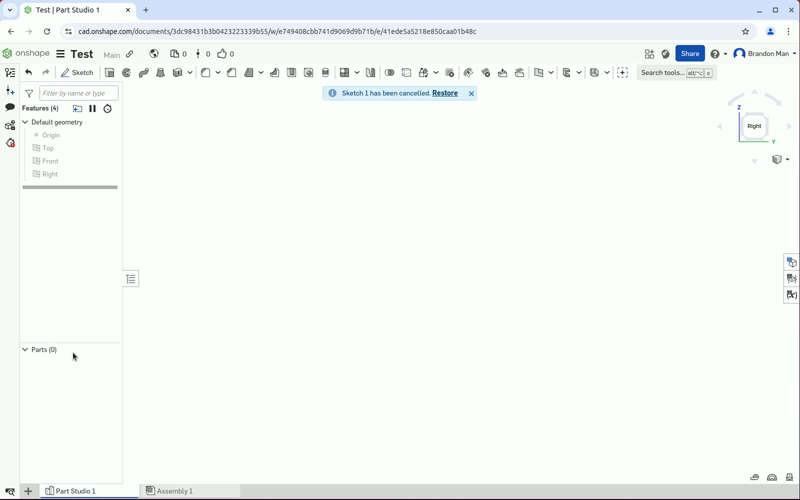
mouse_move(73, 352)
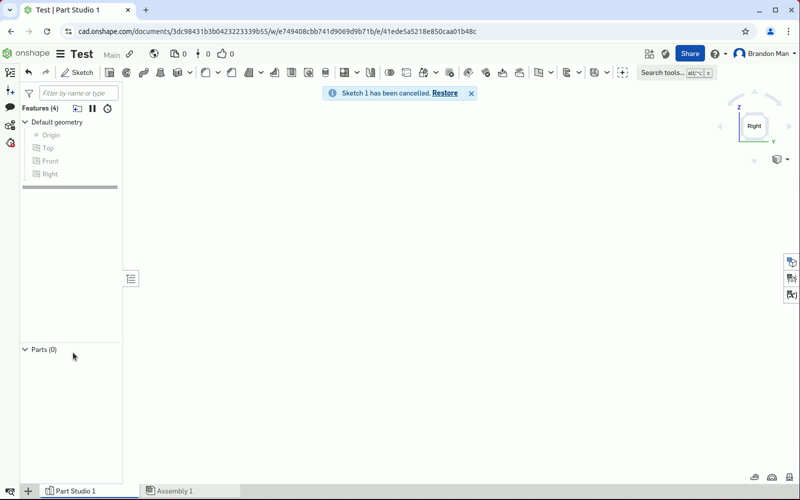
key(shift+y)
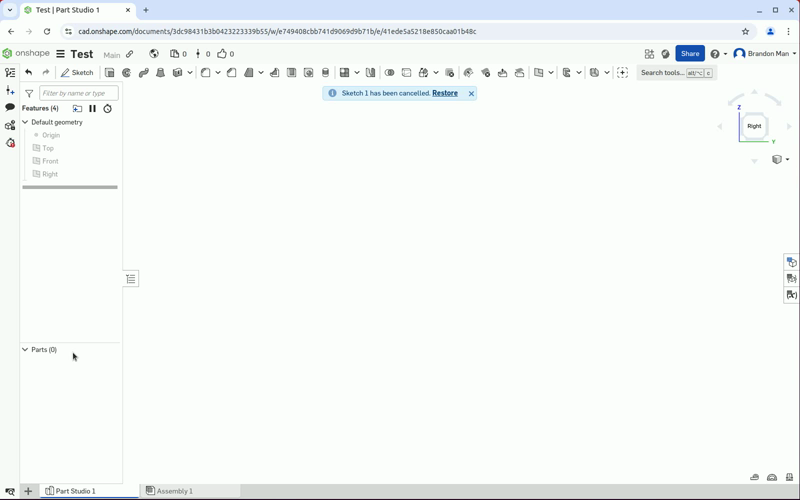
key(shift+s)
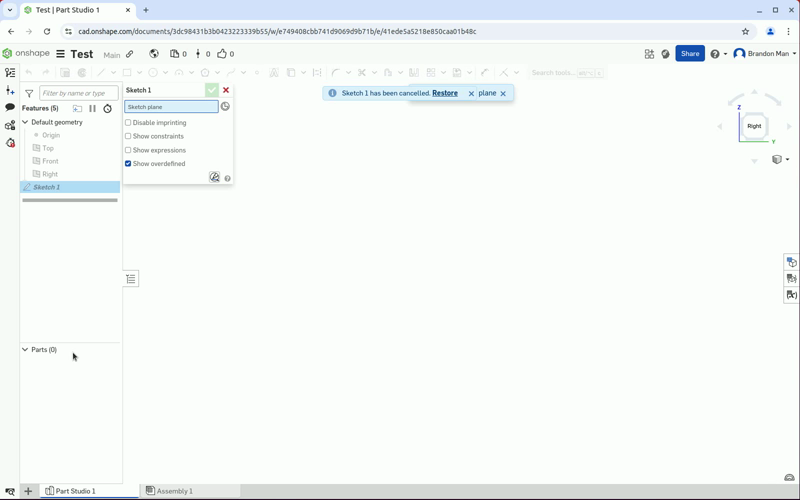
mouse_move(73, 176)
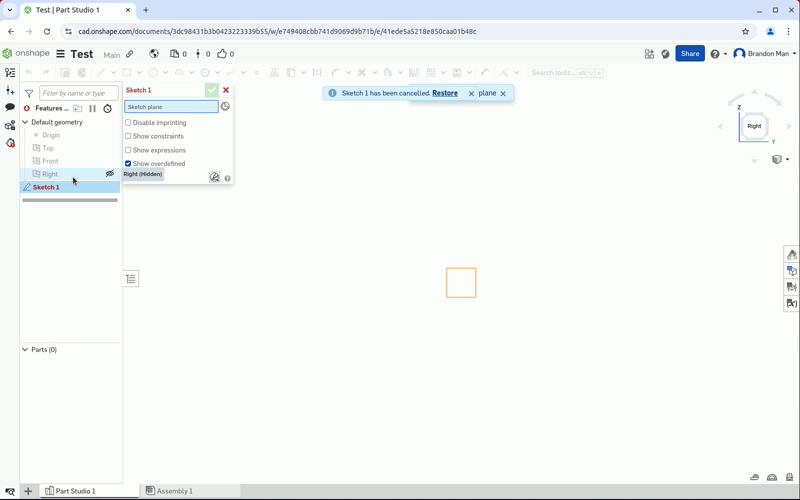
click(73, 176)
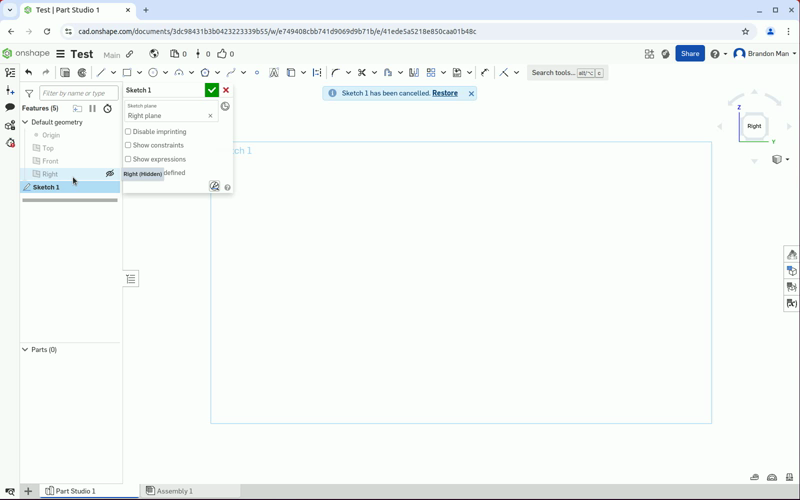
mouse_move(73, 352)
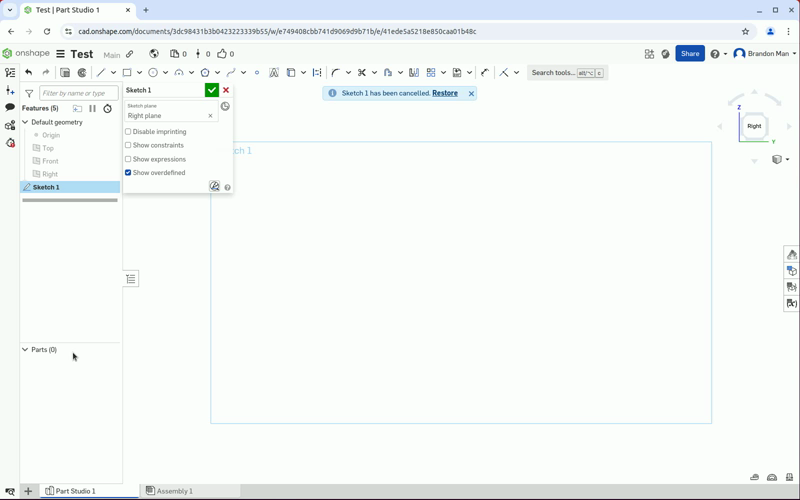
key(y)
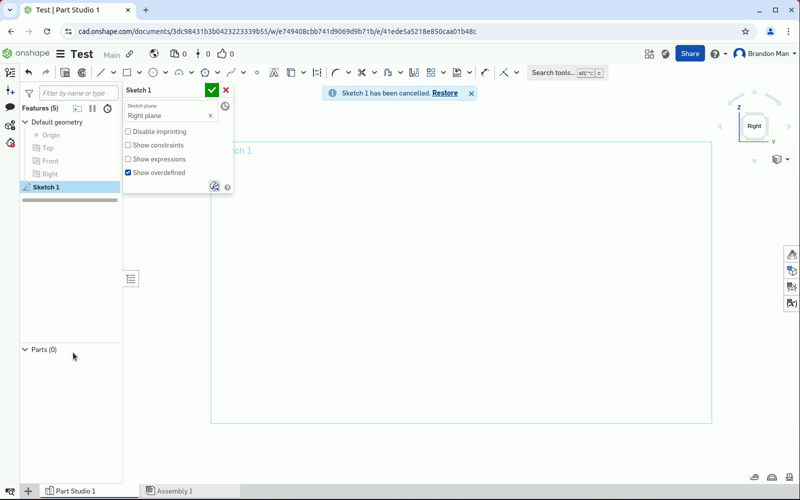
key(l)
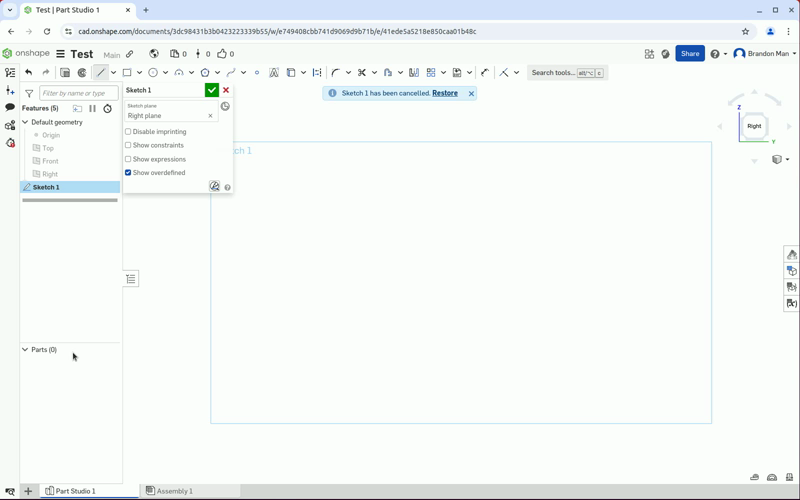
key_down(shift)
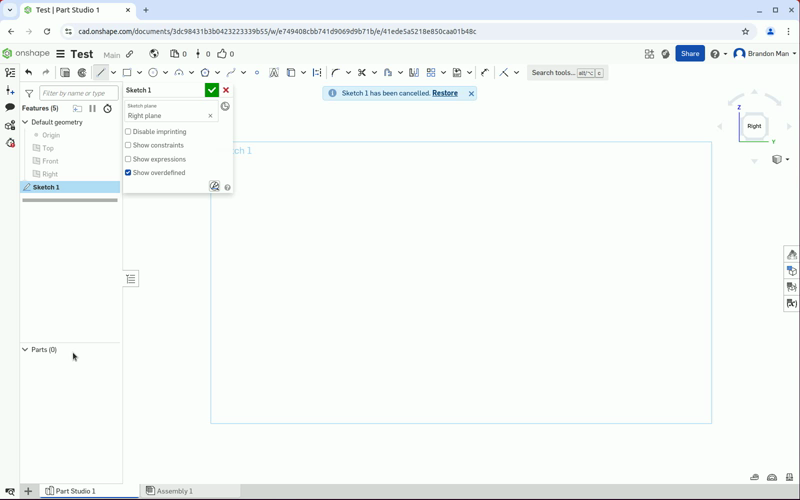
mouse_move(460, 282)
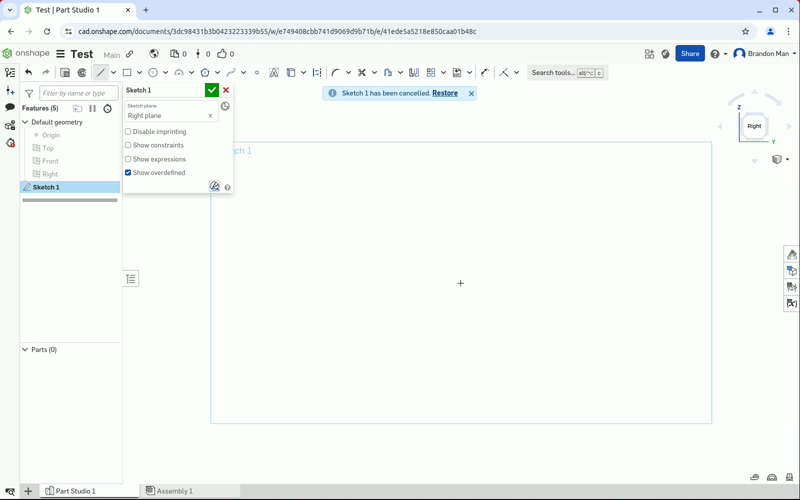
click(460, 282)
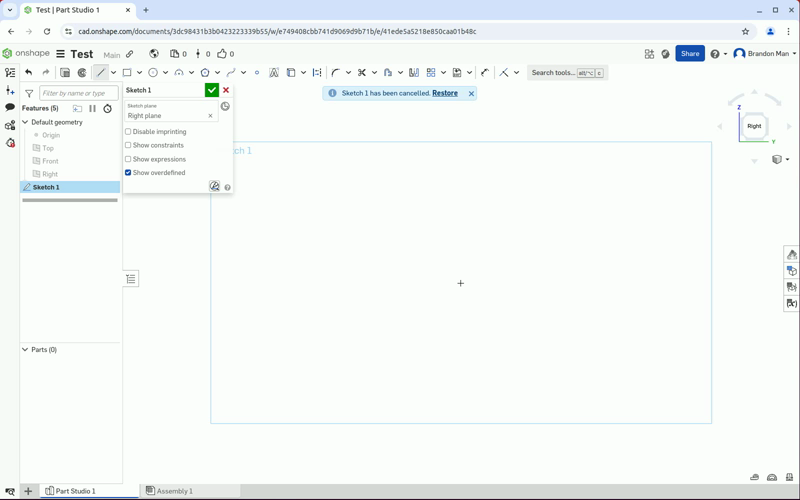
key_up(shift)
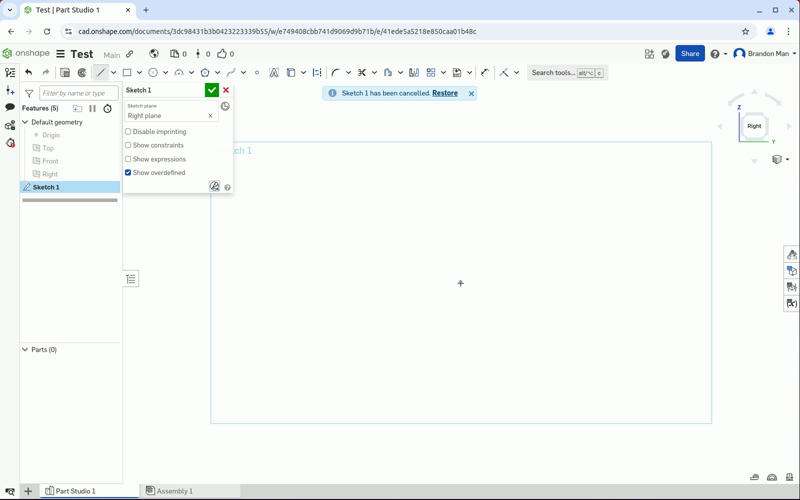
key_down(shift)
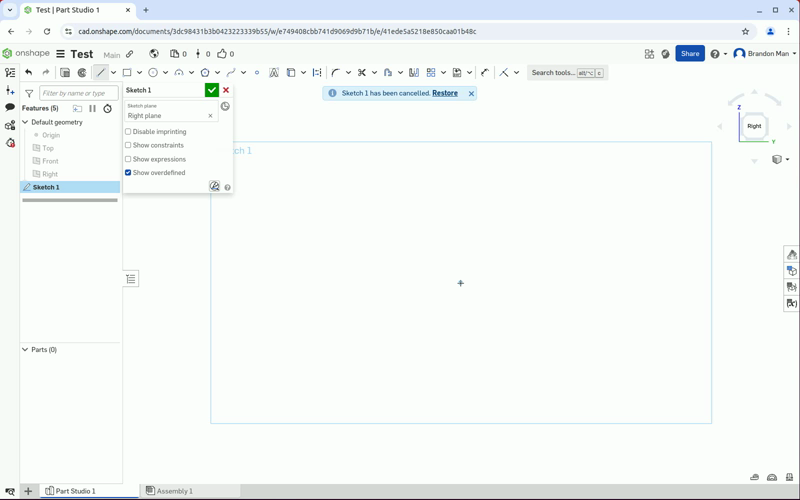
mouse_move(490, 282)
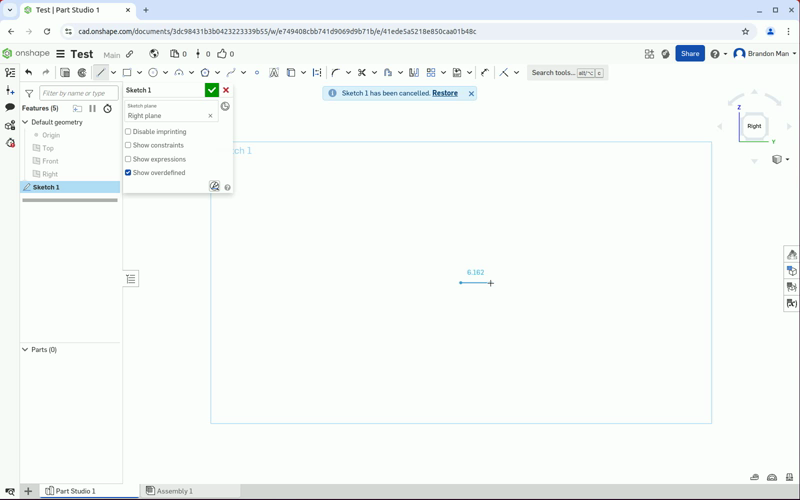
mouse_move(500, 282)
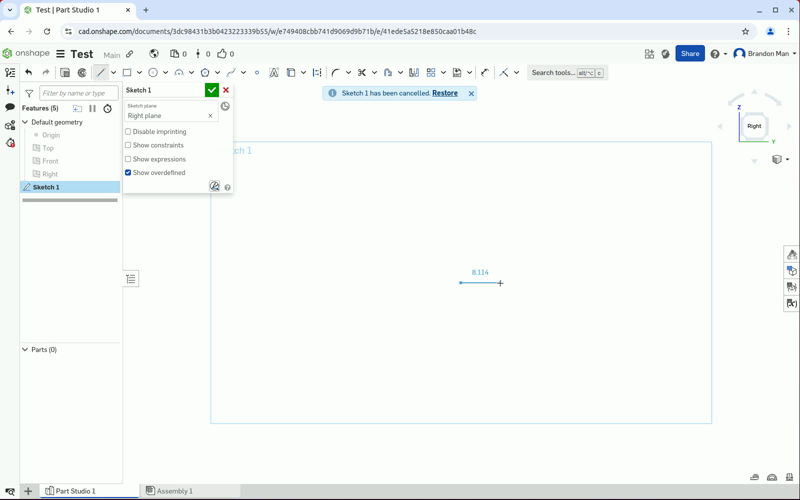
click(500, 282)
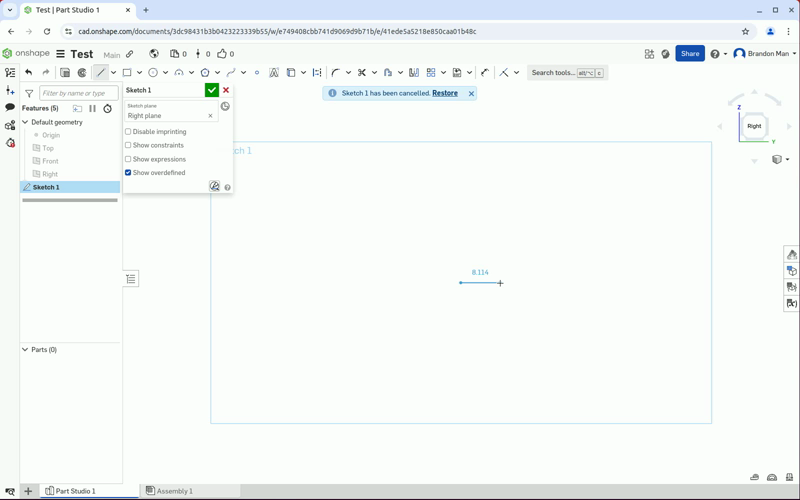
key_up(shift)
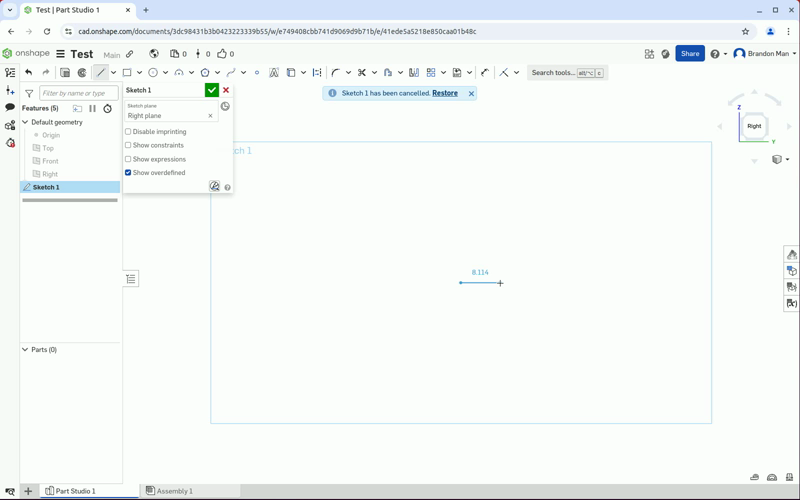
key_down(shift)
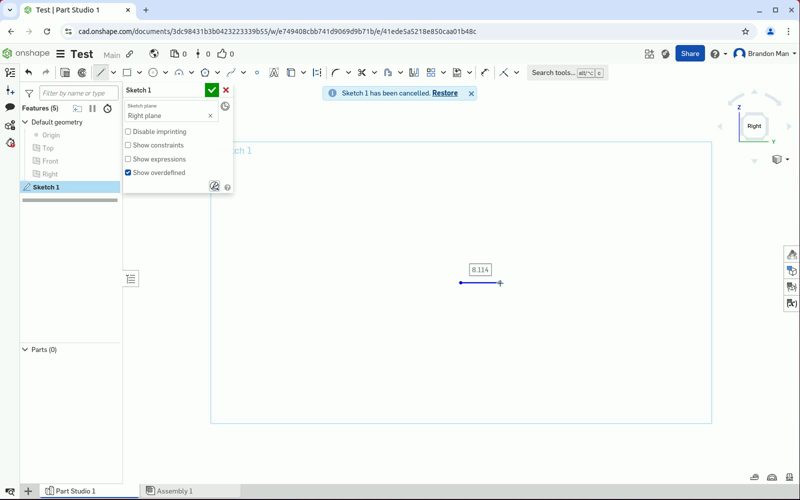
mouse_move(530, 282)
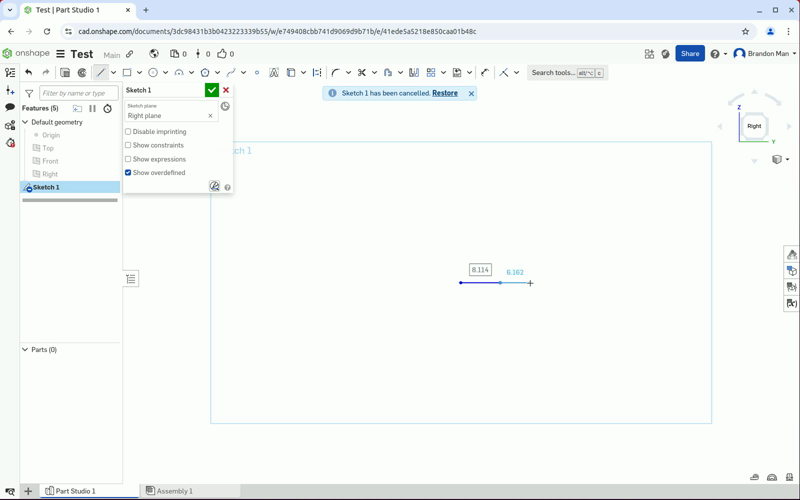
mouse_move(500, 275)
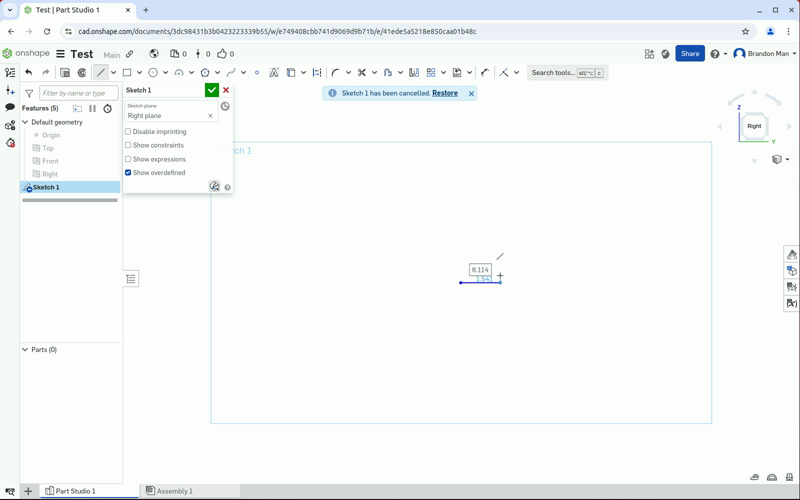
click(500, 275)
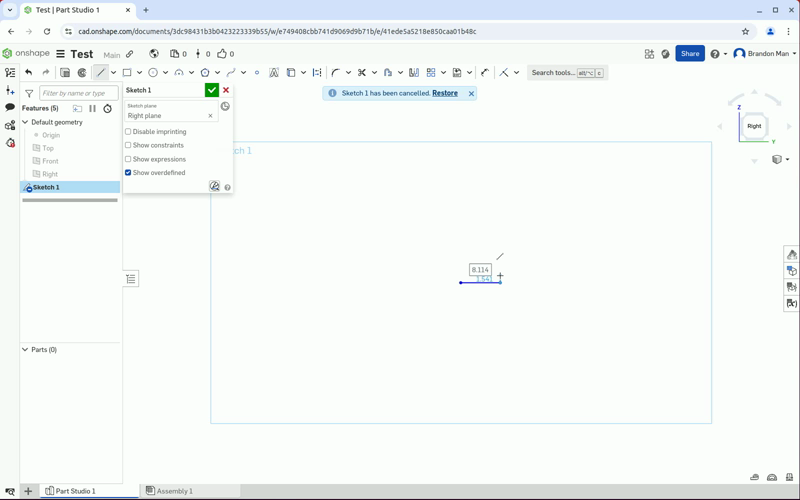
key_up(shift)
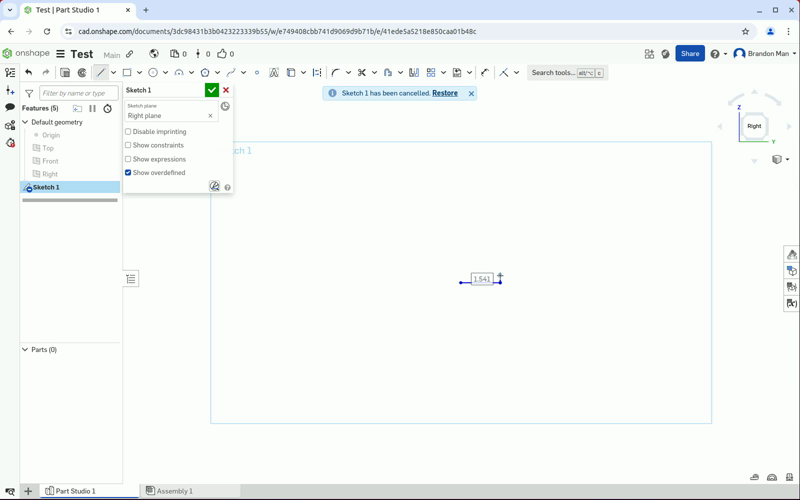
key_down(shift)
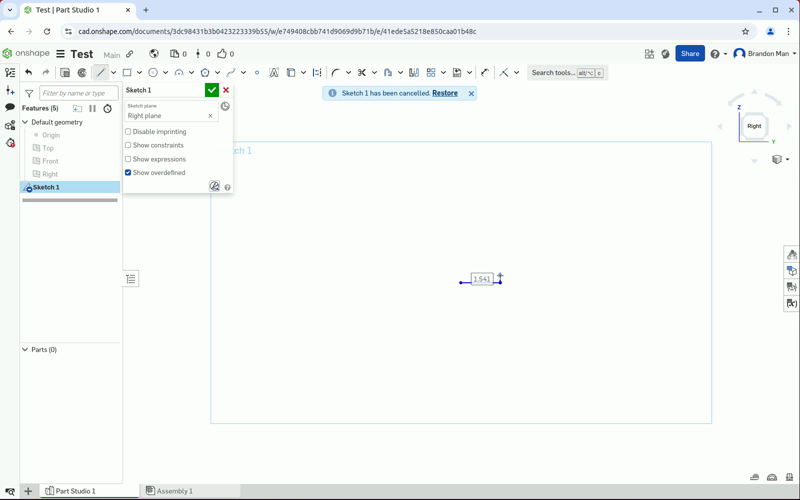
mouse_move(530, 275)
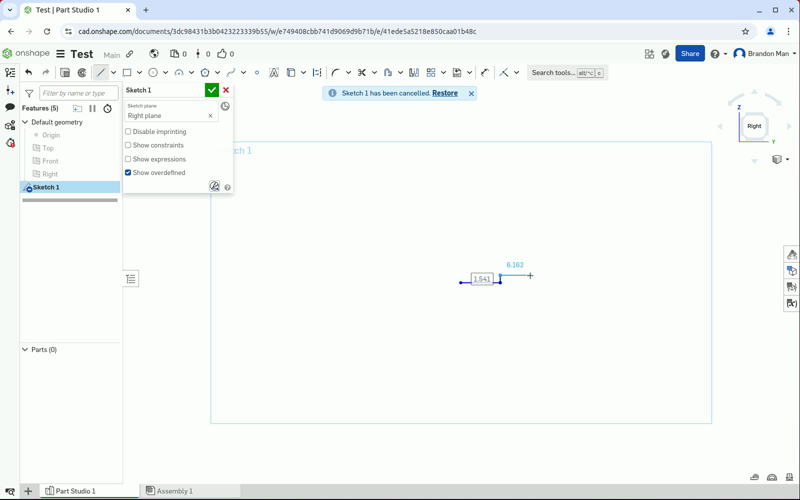
mouse_move(460, 275)
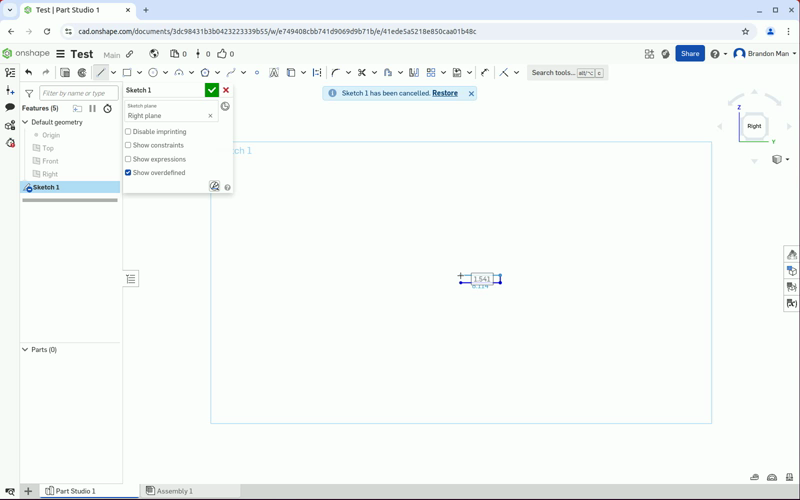
click(460, 275)
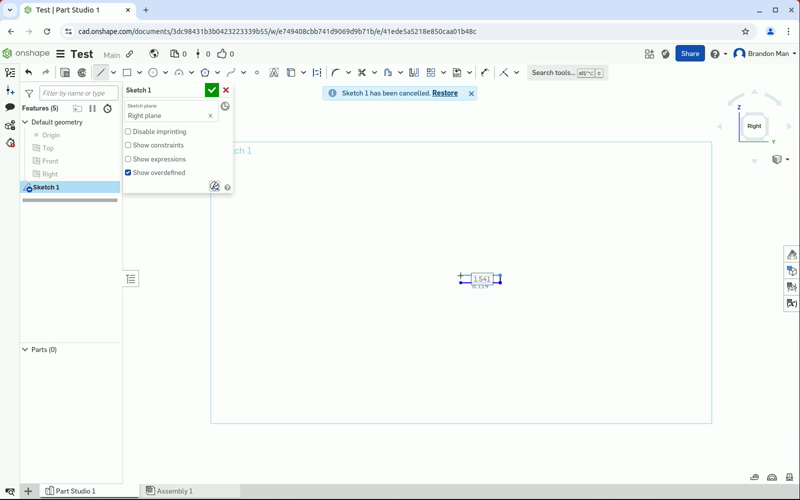
key_up(shift)
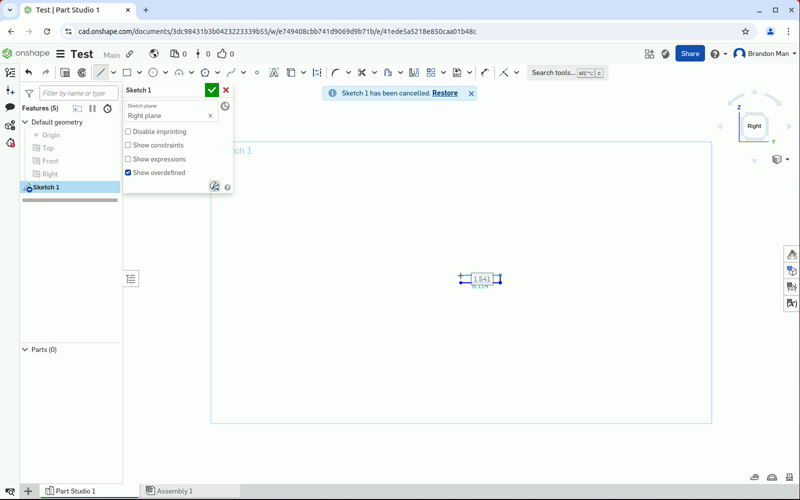
mouse_move(490, 275)
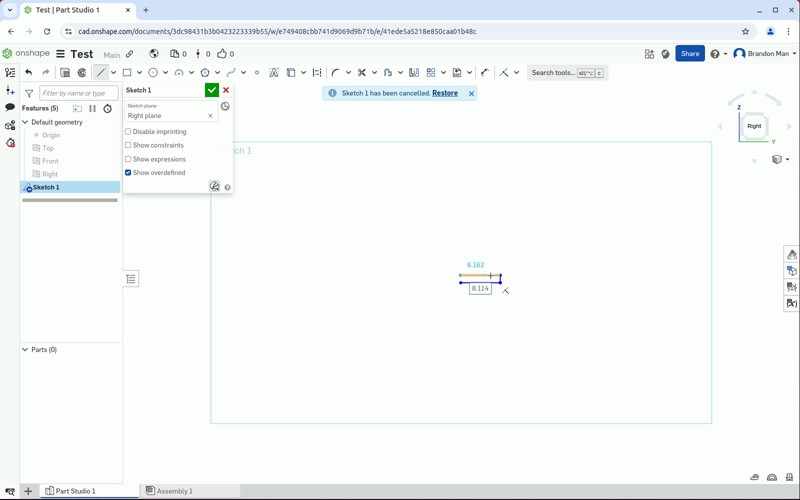
key_down(shift)
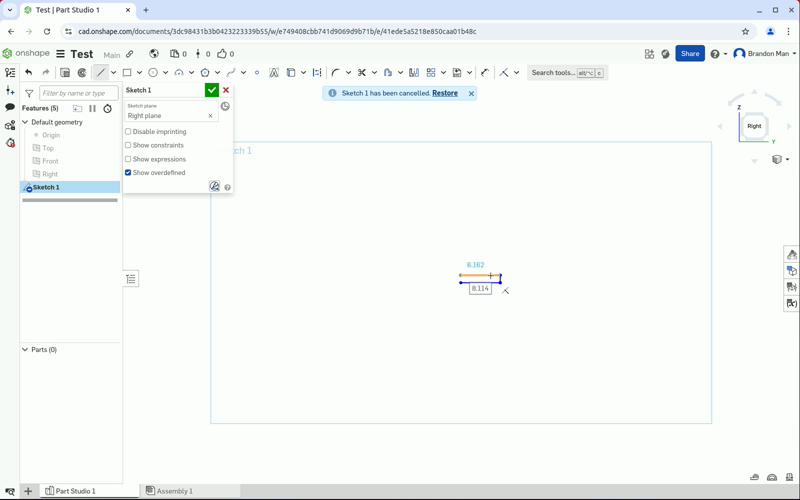
mouse_move(460, 282)
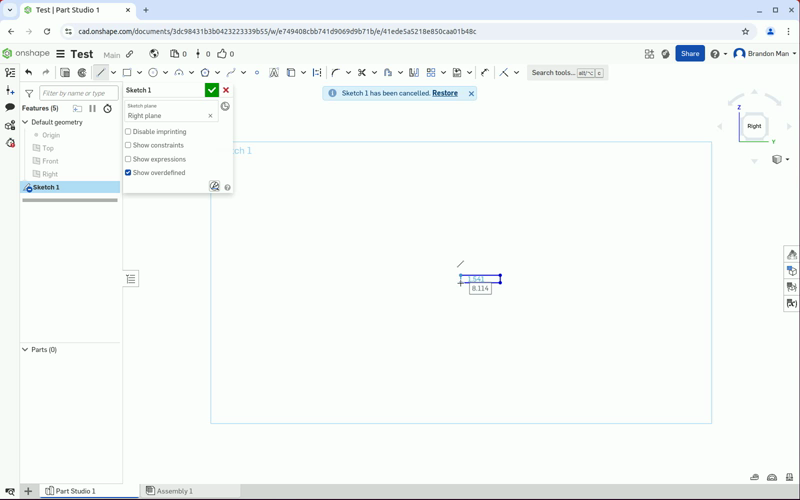
key_up(shift)
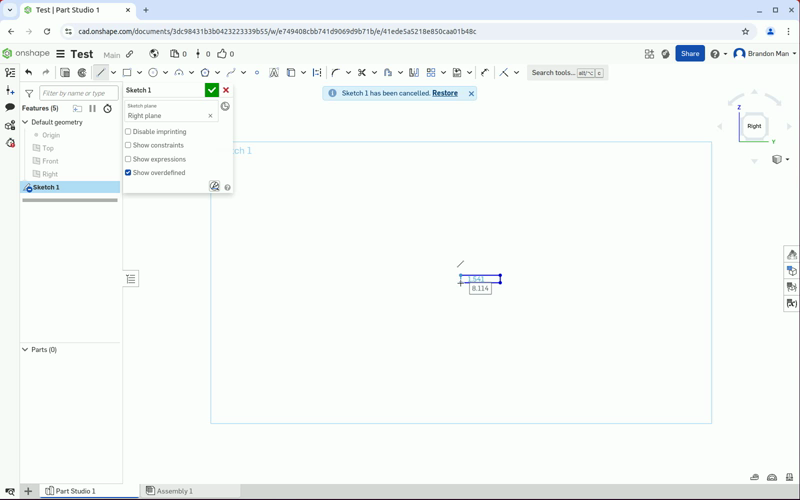
click(460, 282)
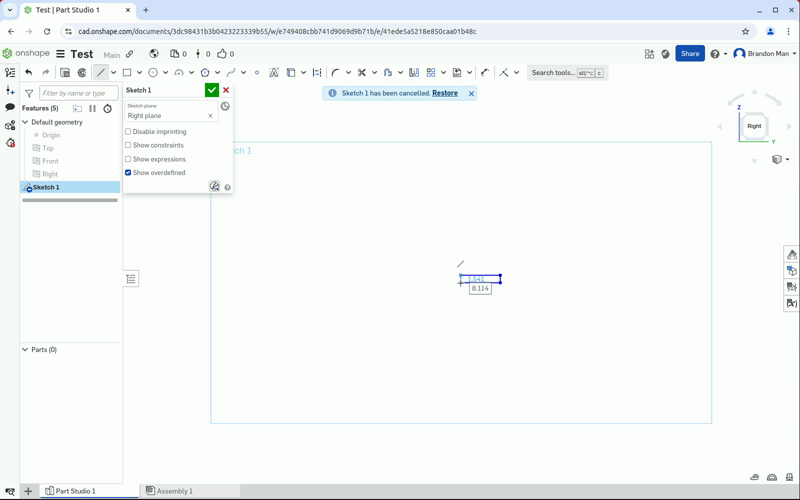
key(esc)
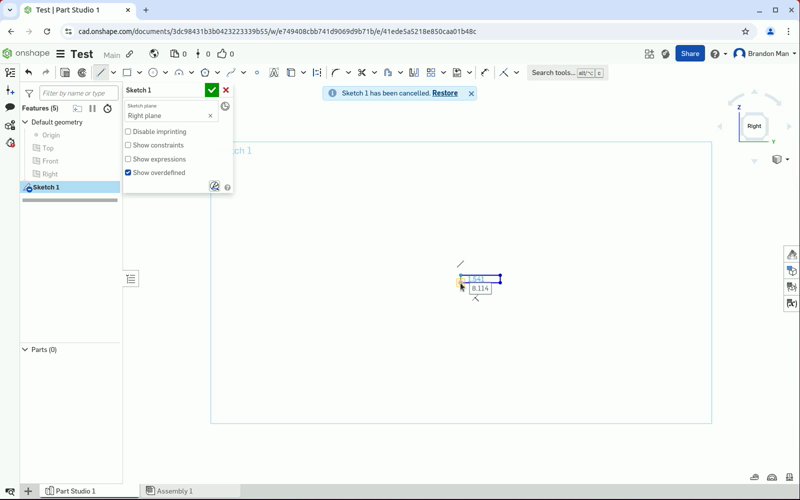
mouse_move(492, 278)
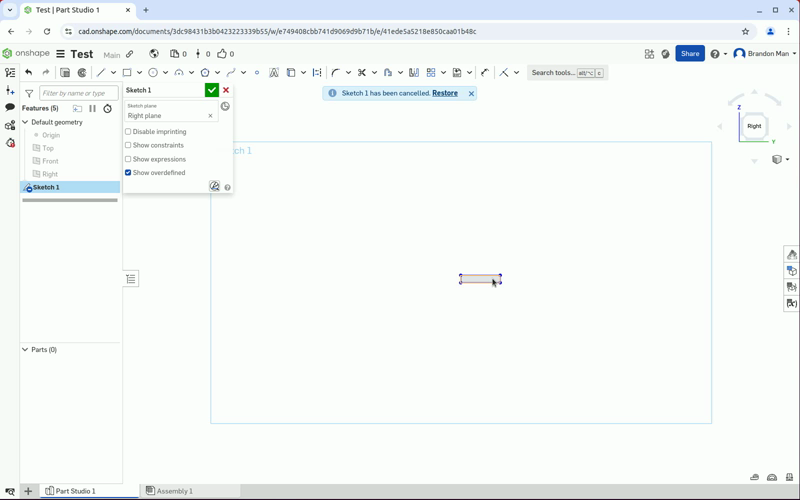
scroll(6)
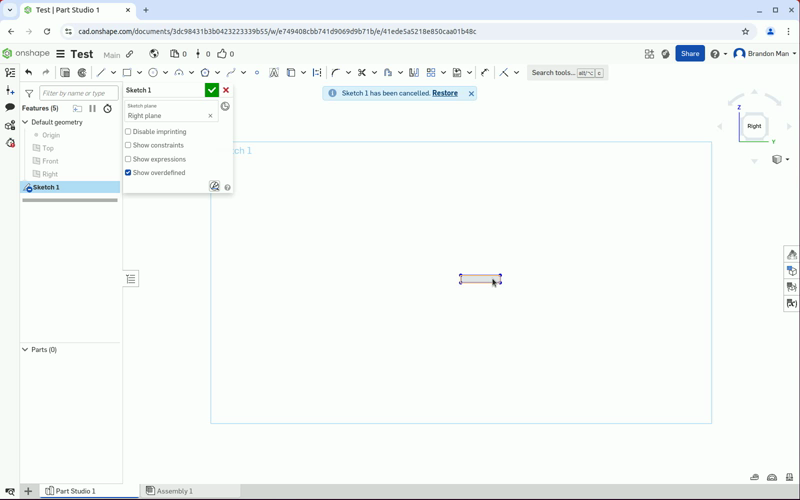
scroll(6)
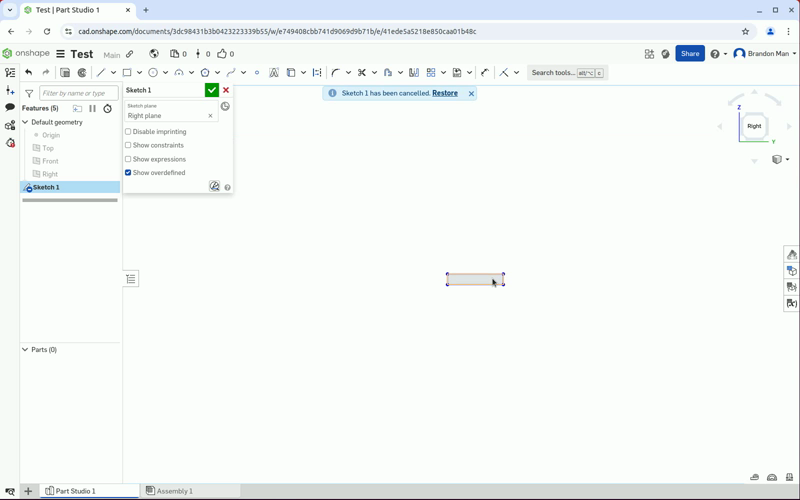
scroll(6)
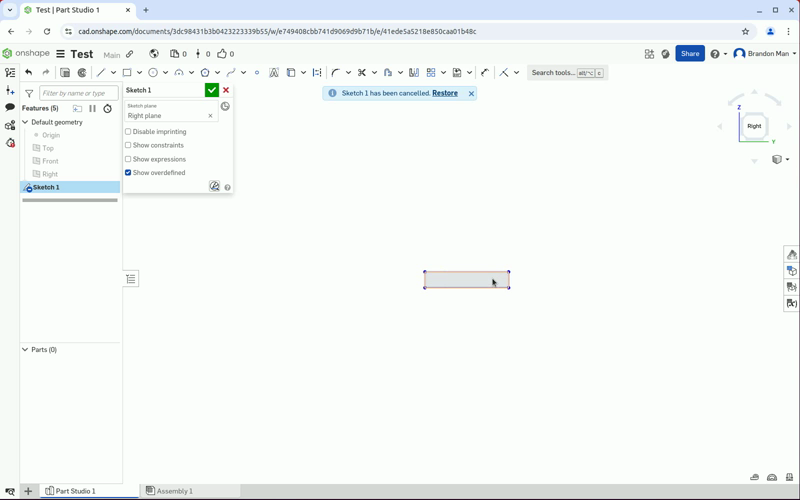
scroll(6)
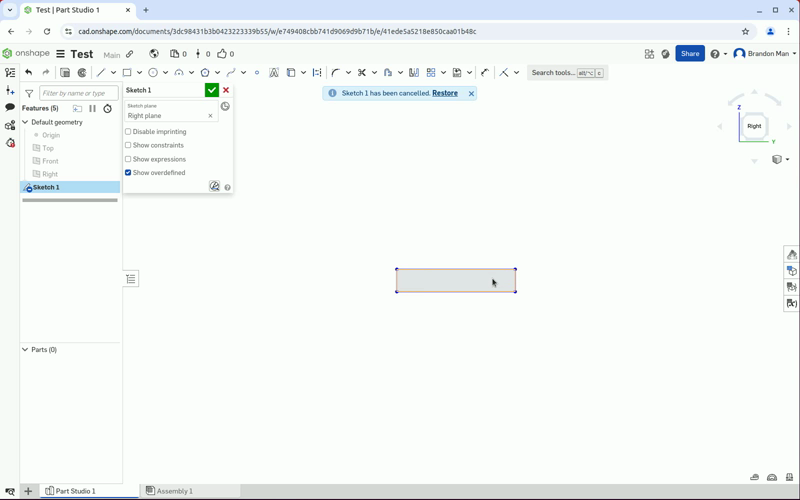
scroll(6)
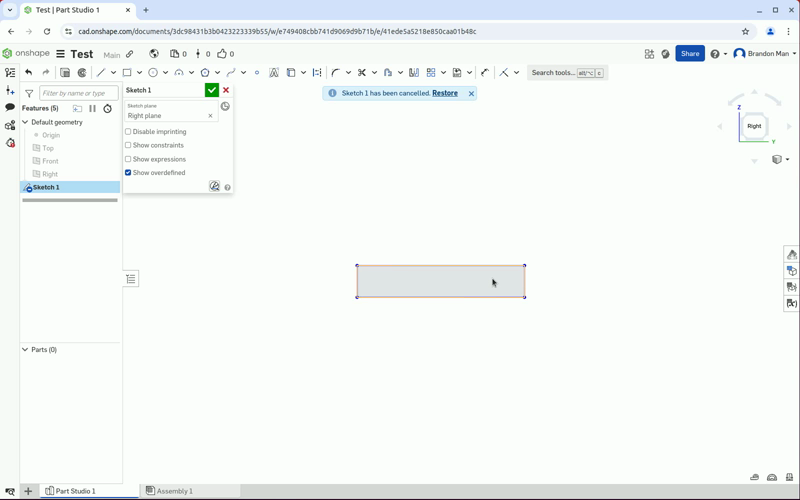
scroll(6)
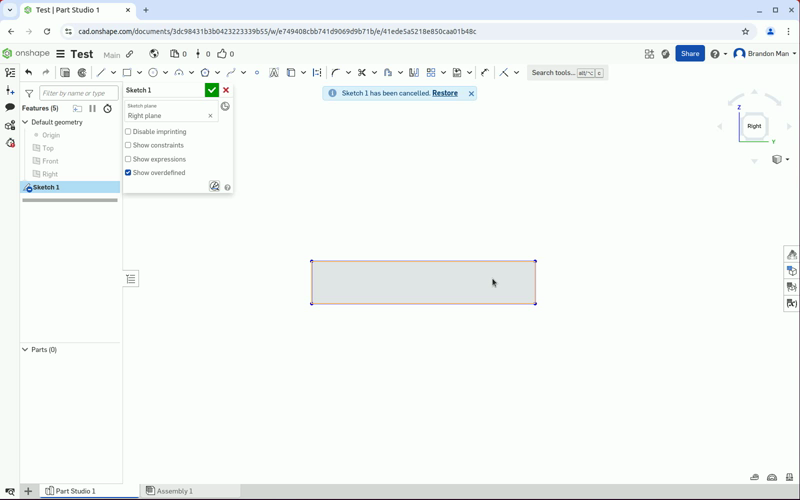
scroll(6)
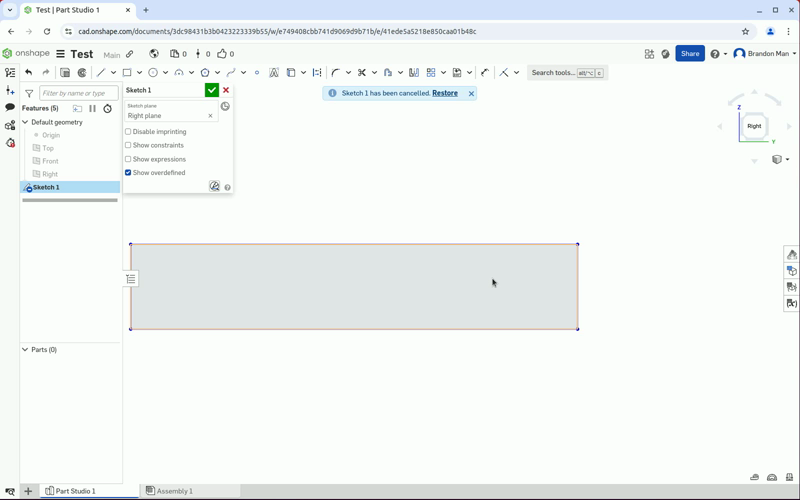
click(492, 278)
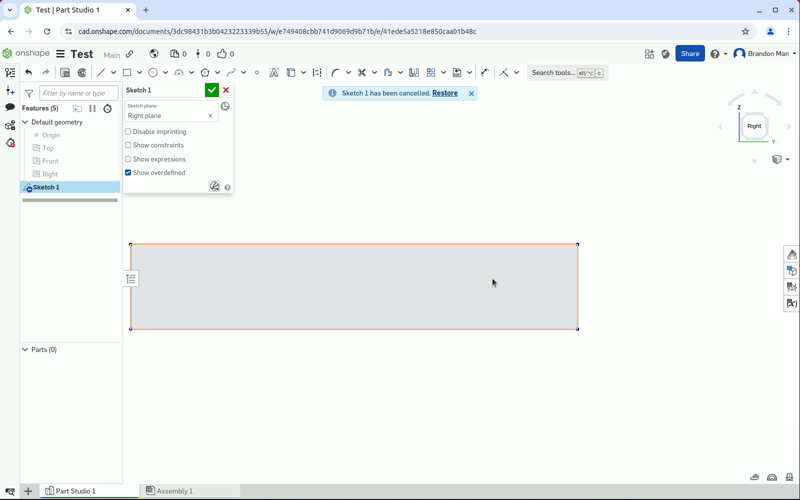
scroll(-6)
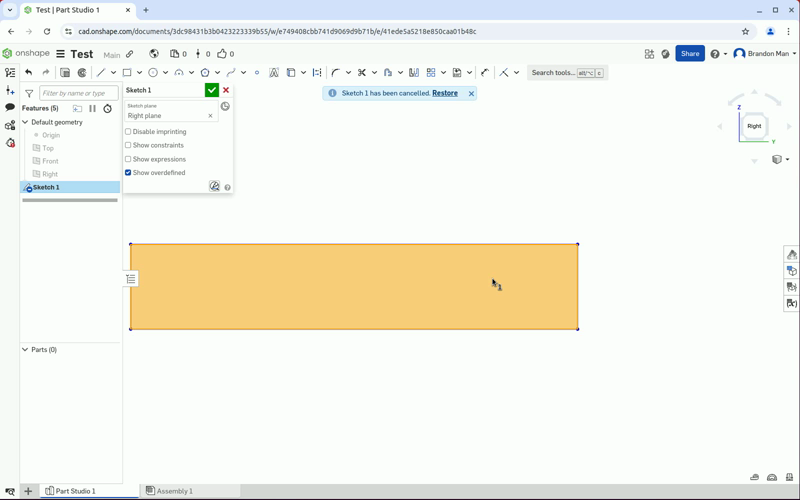
scroll(-6)
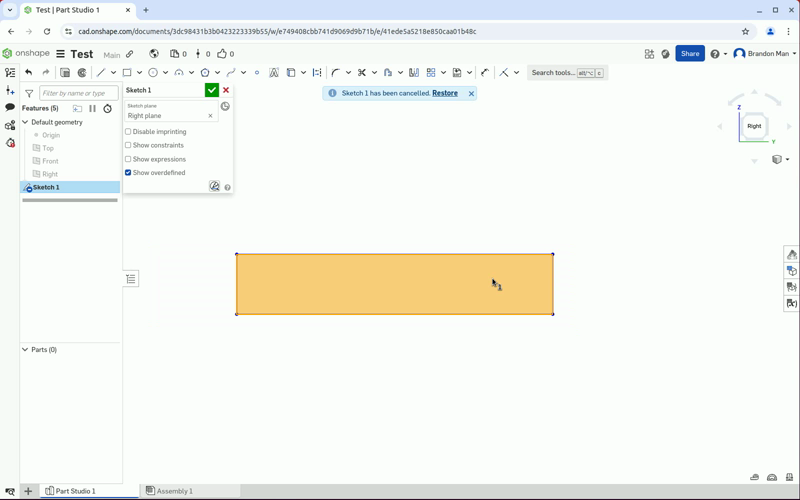
scroll(-6)
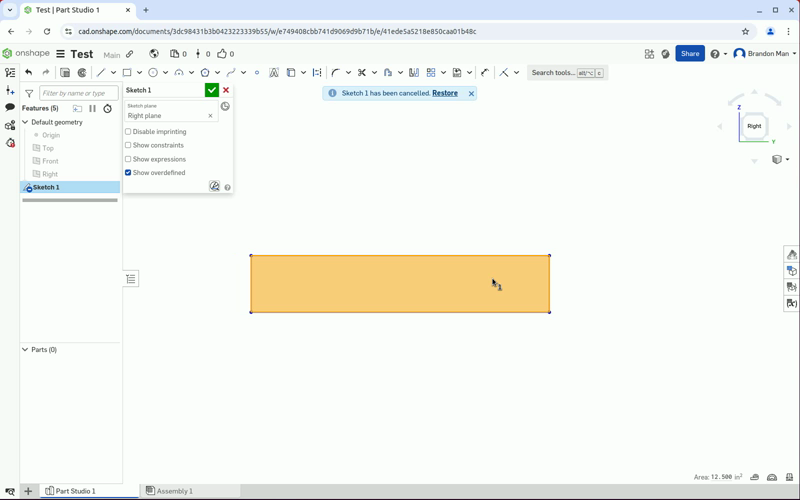
scroll(-6)
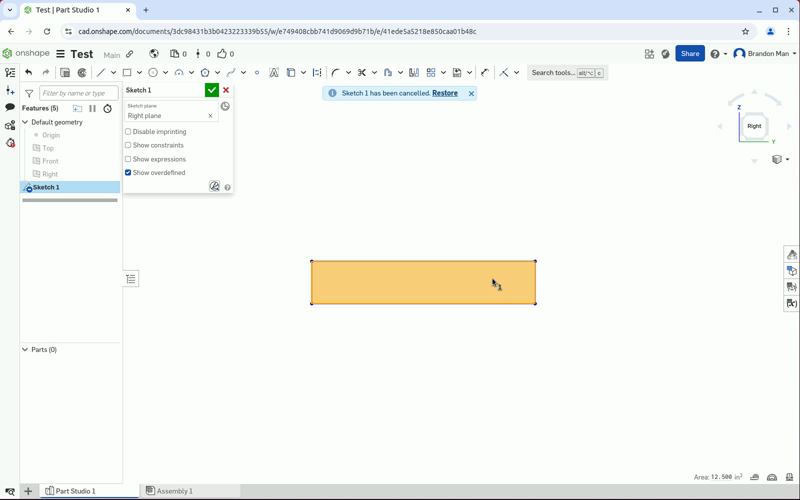
scroll(-6)
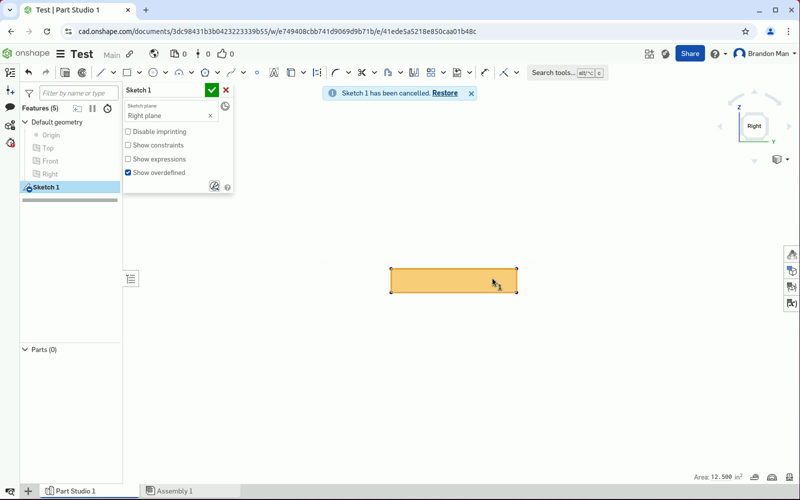
scroll(-6)
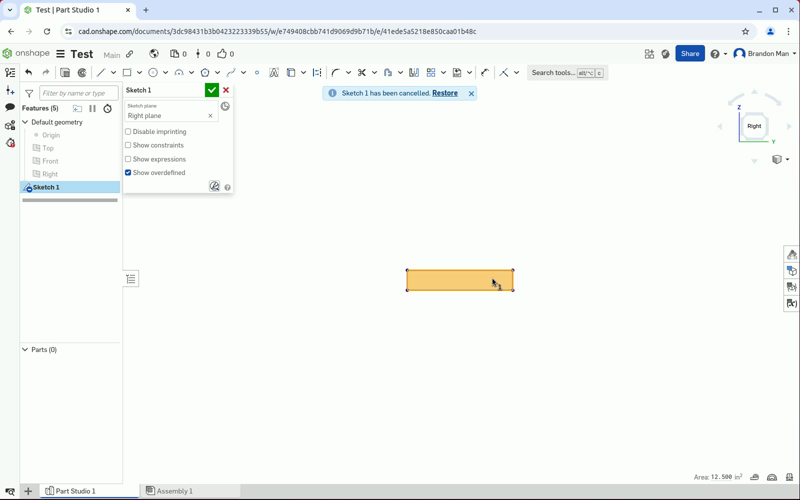
scroll(-6)
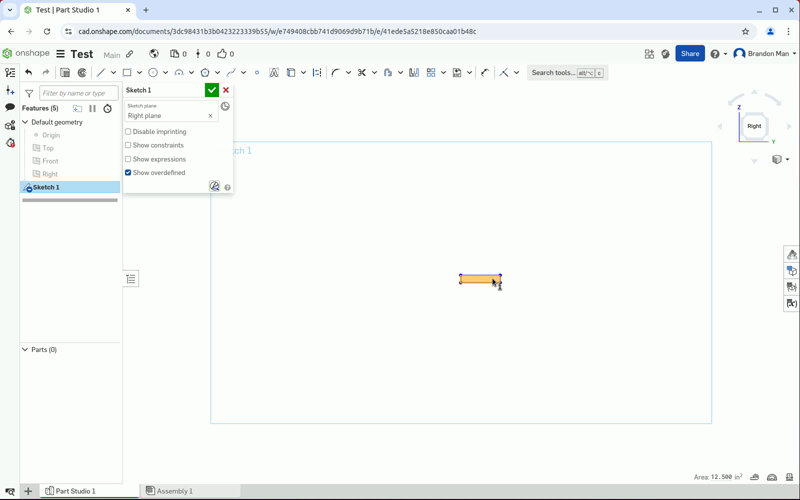
mouse_move(73, 352)
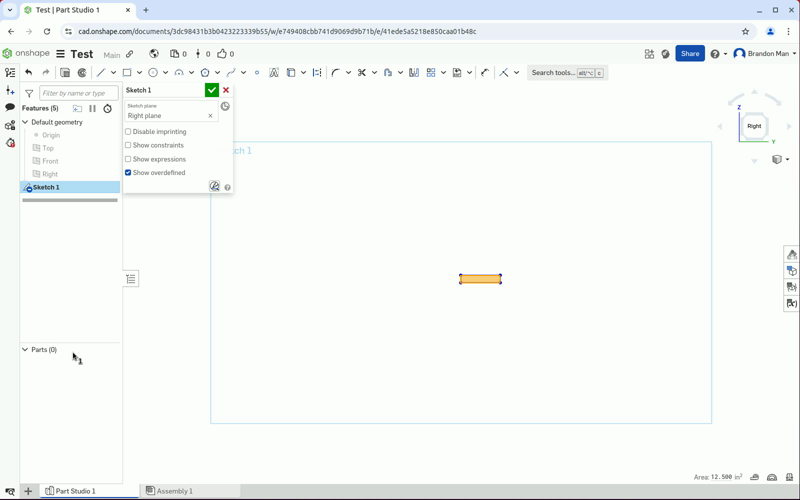
key(shift+y)
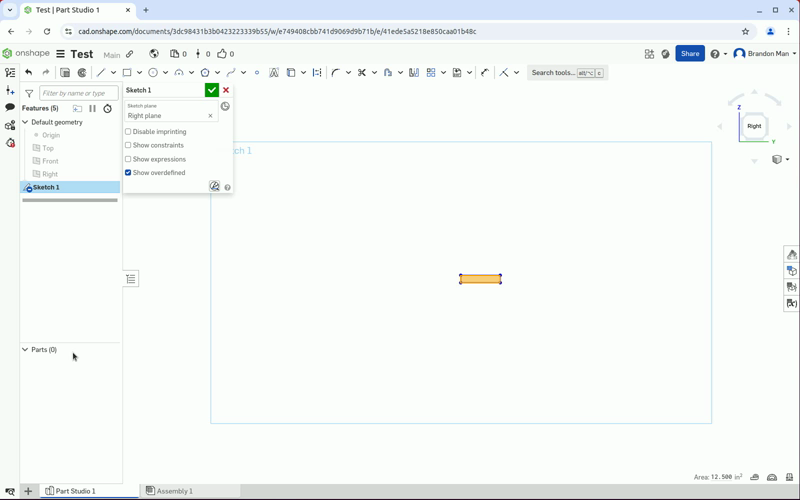
key(shift+e)
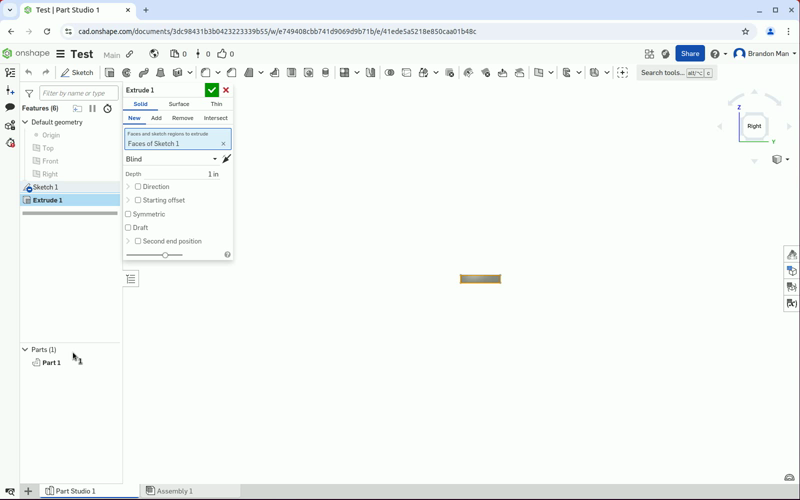
mouse_move(143, 106)
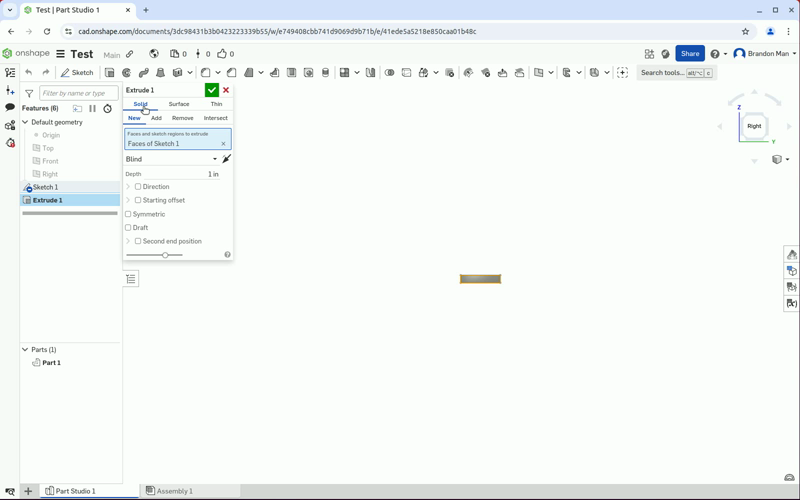
click(143, 106)
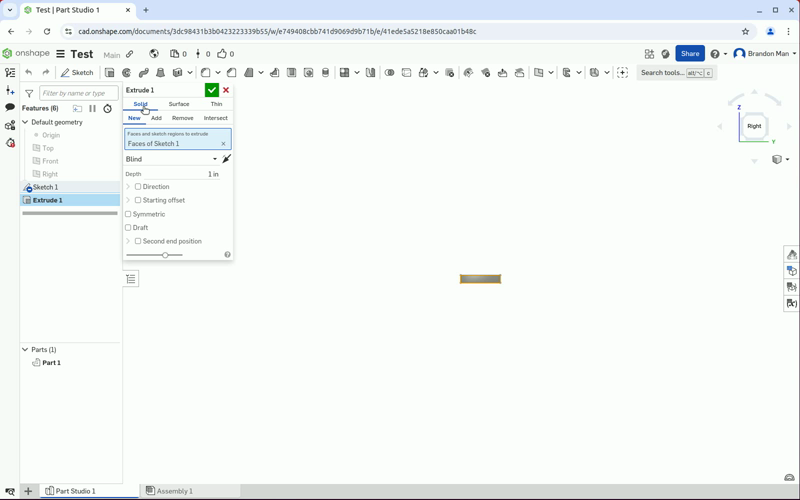
mouse_move(137, 120)
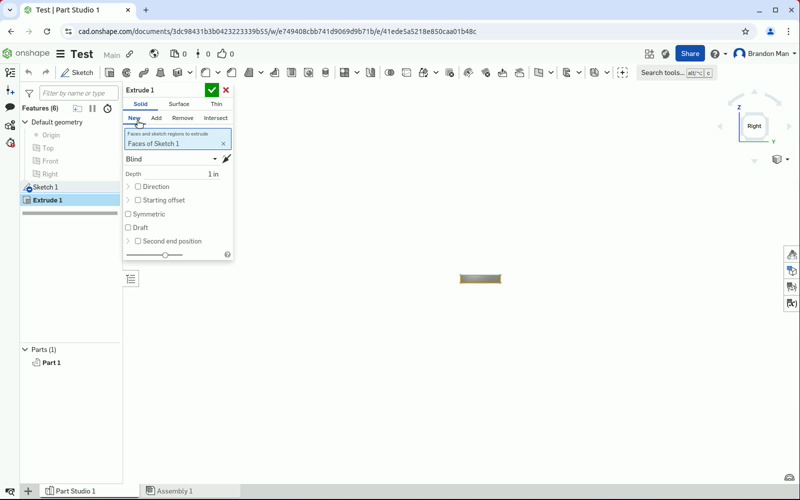
click(137, 120)
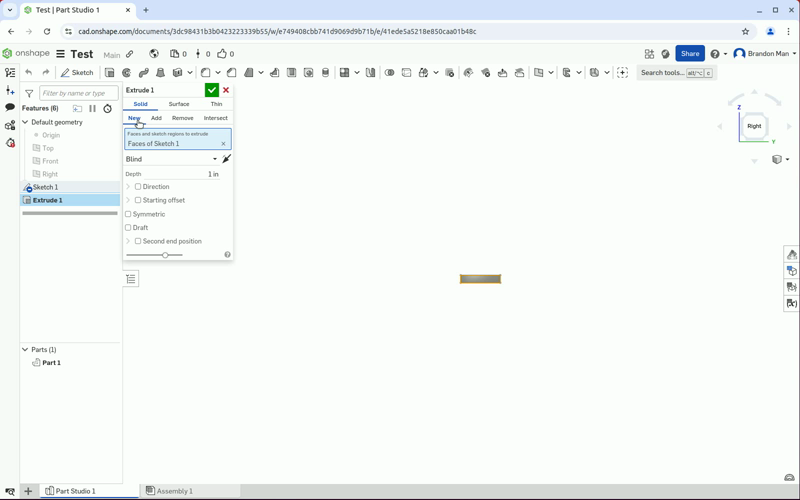
key(tab, 4)
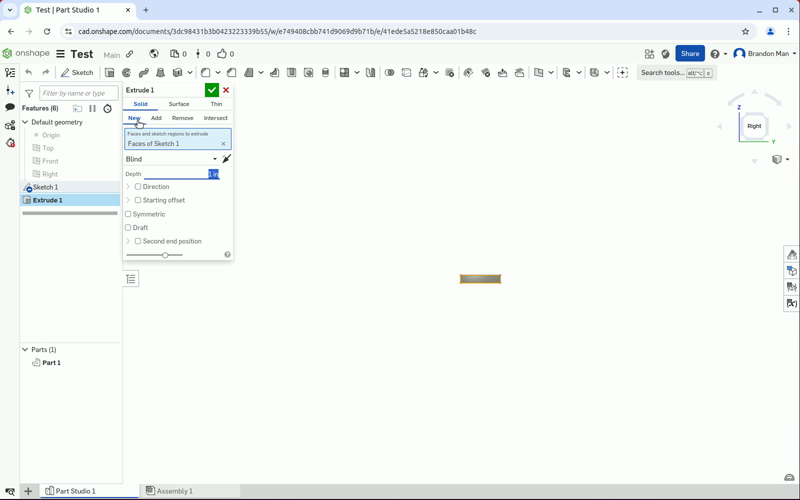
text(39.958)
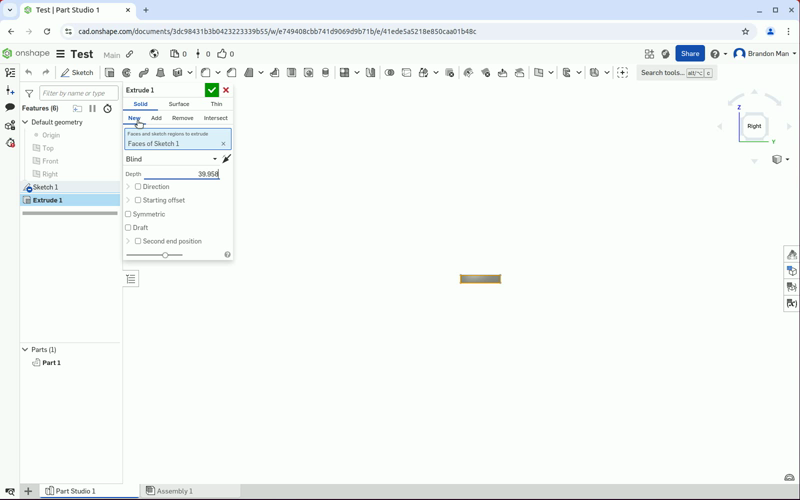
key(tab, 3)
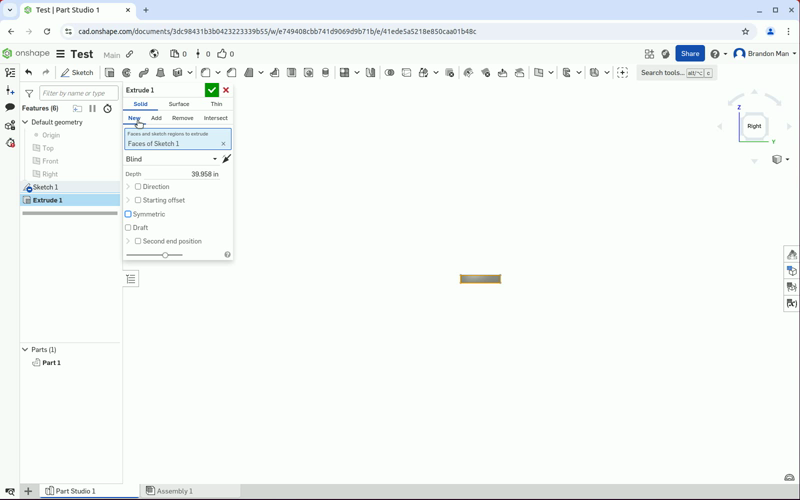
key(space)
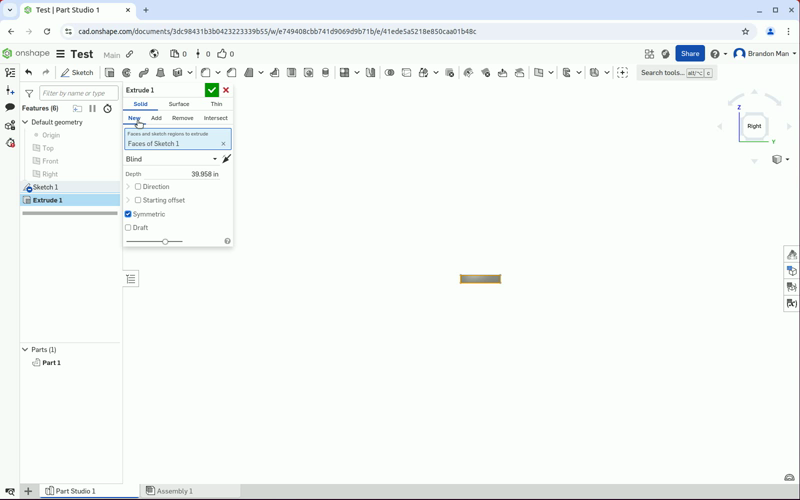
key(enter)
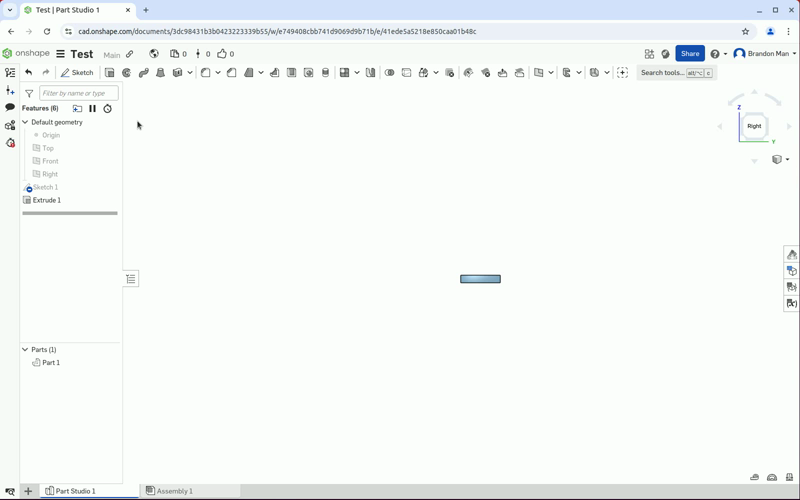
key(shift+h)
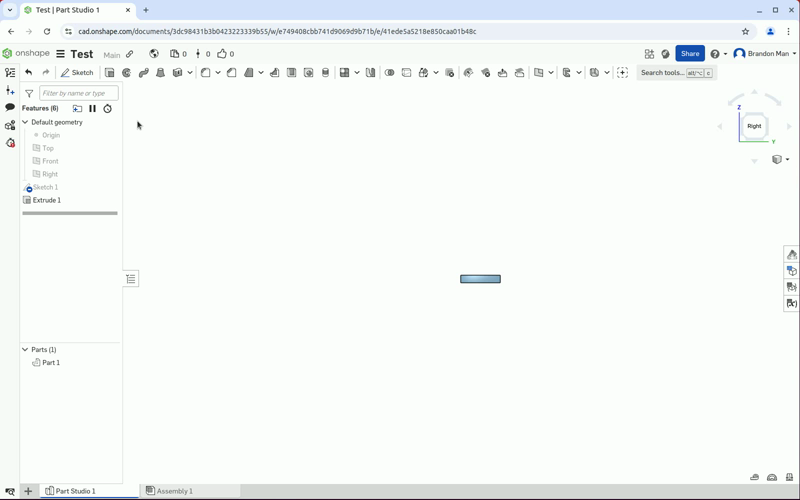
key(shift+h)
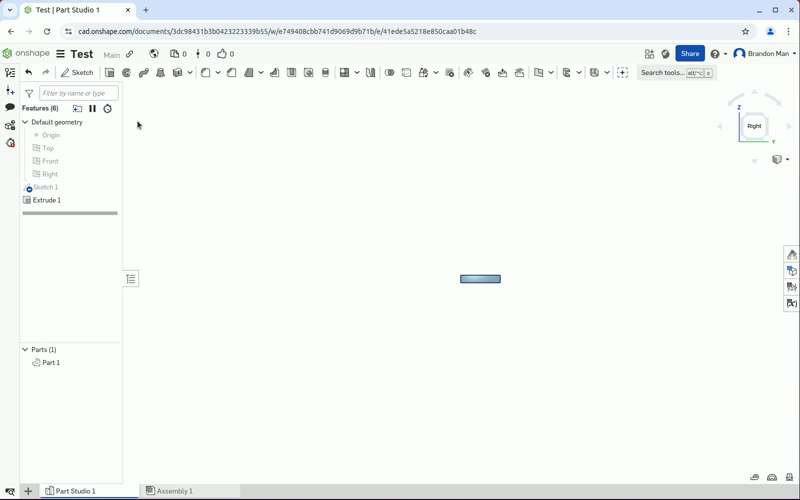
mouse_move(73, 189)
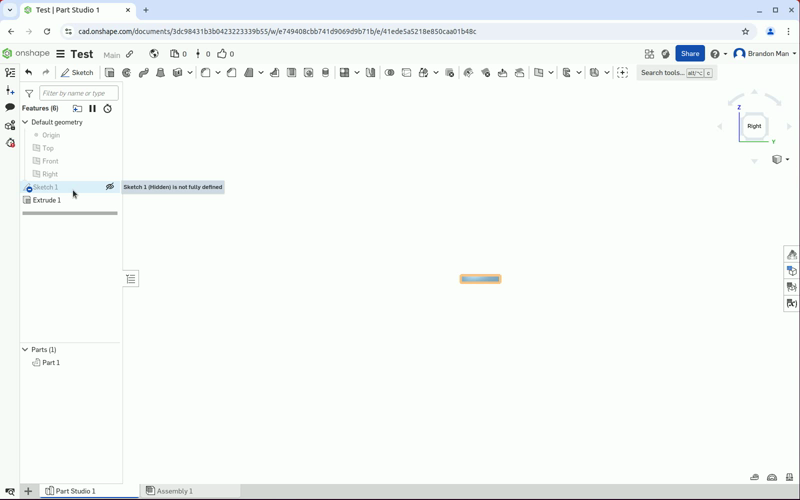
click(73, 189)
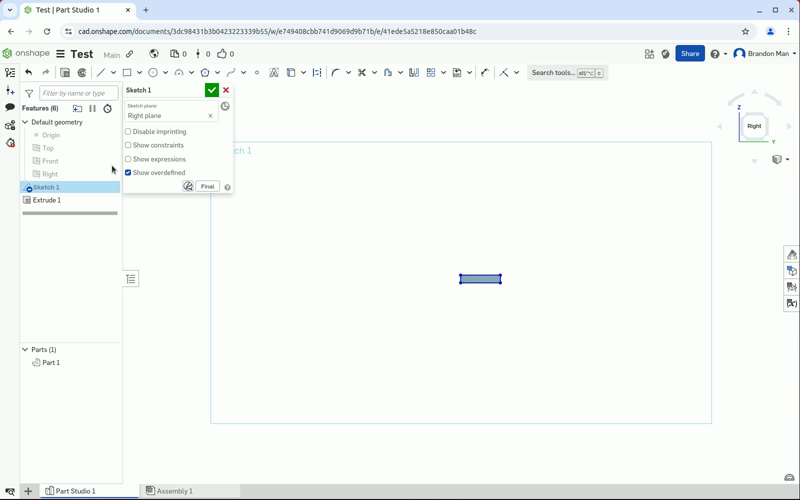
mouse_move(229, 92)
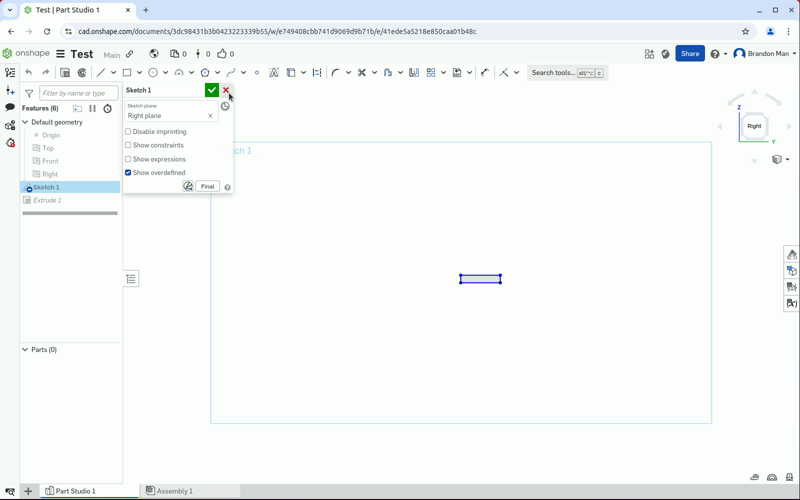
click(229, 92)
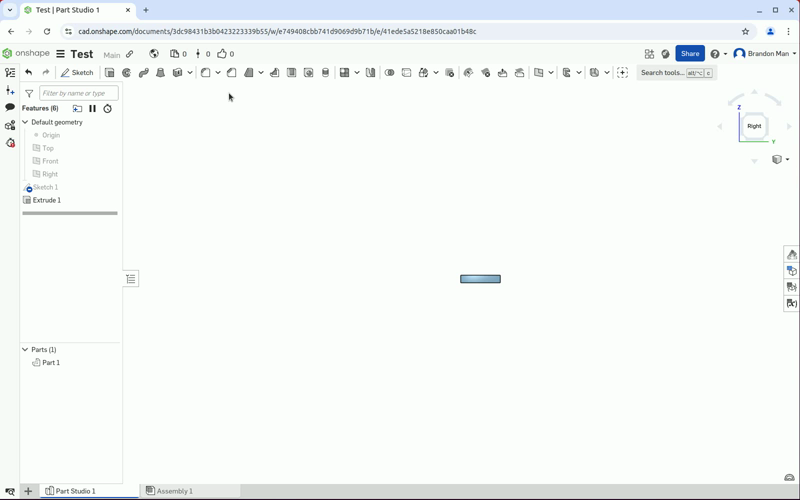
mouse_move(541, 75)
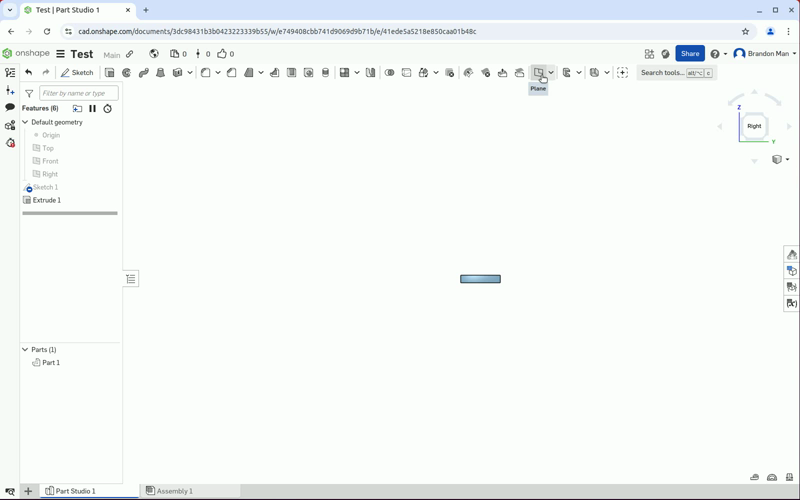
click(541, 75)
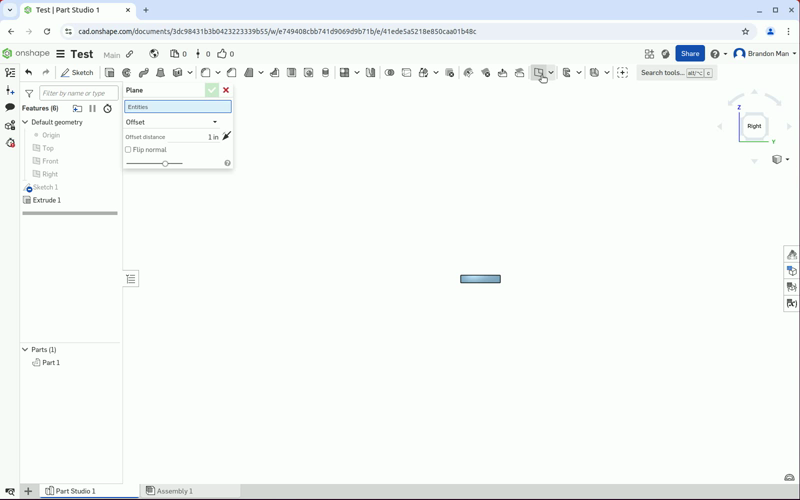
mouse_move(73, 176)
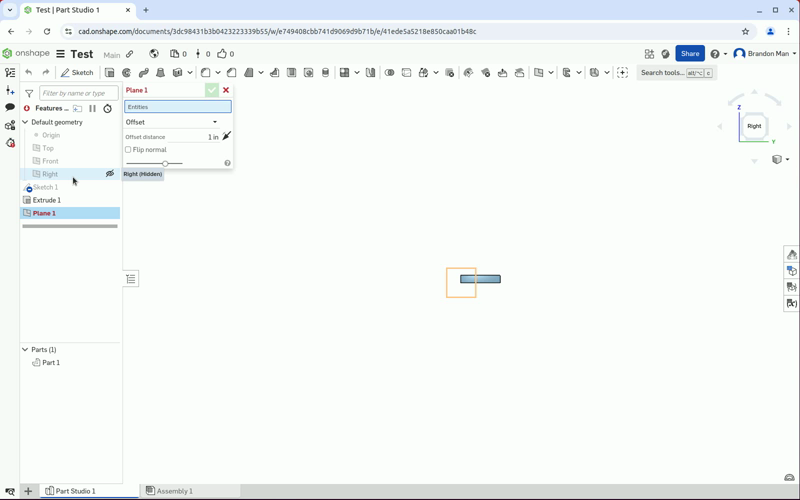
click(73, 176)
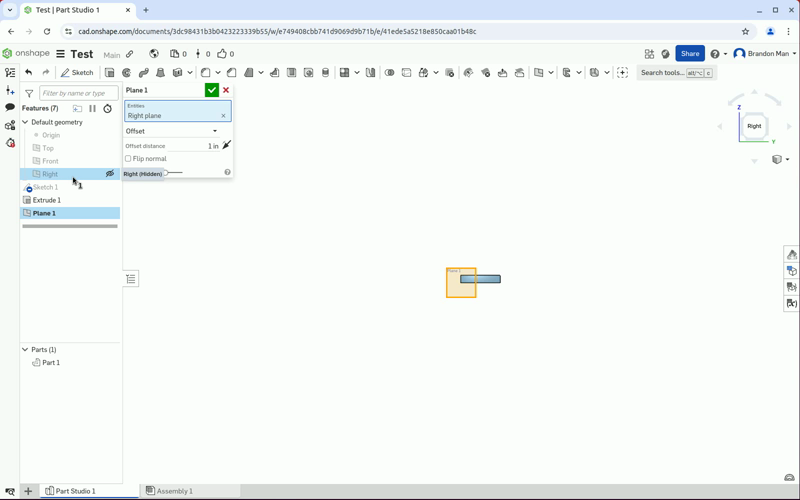
key(tab, 2)
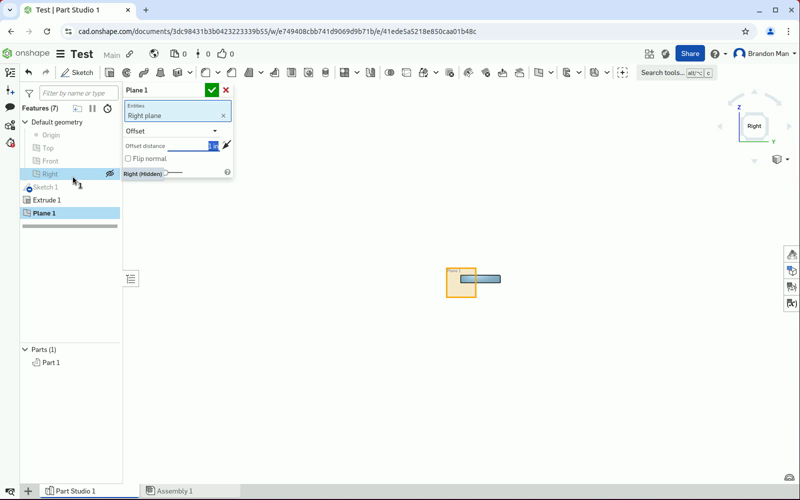
text(19.966)
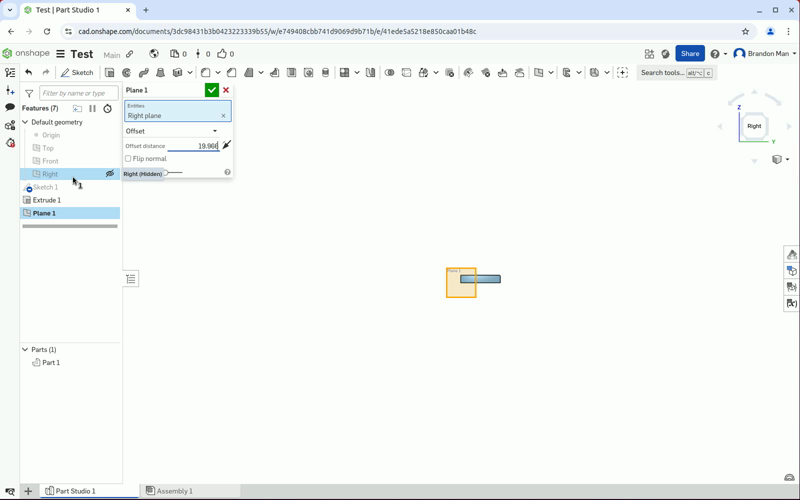
key(enter, 2)
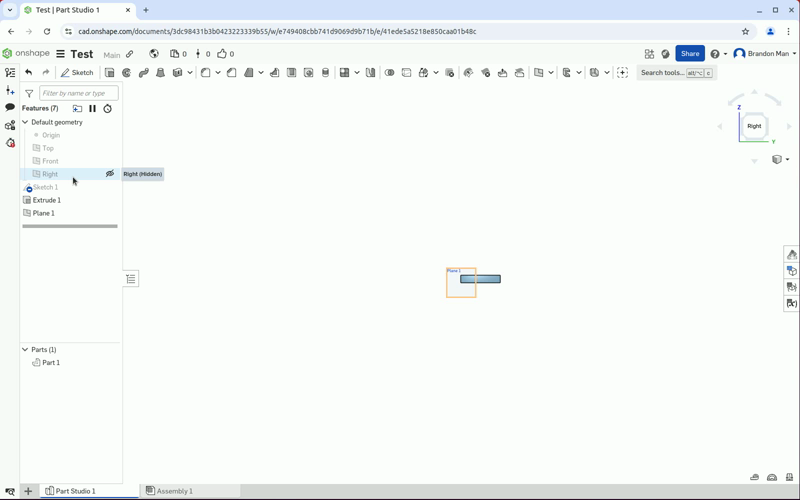
key(shift+s)
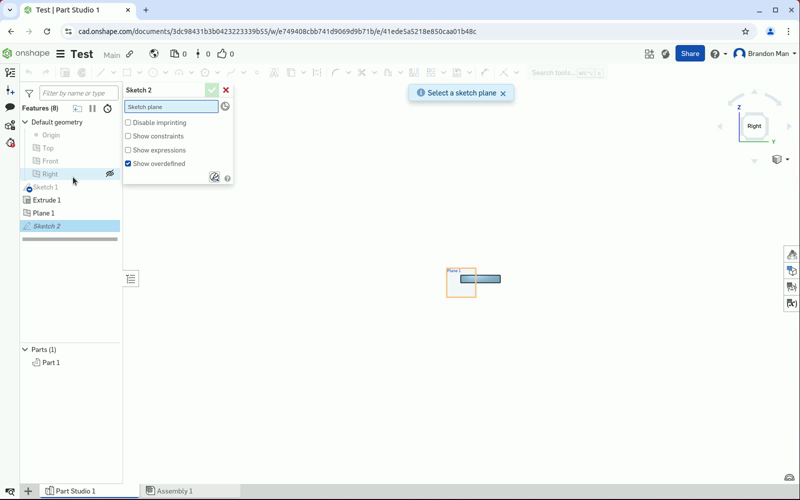
mouse_move(73, 215)
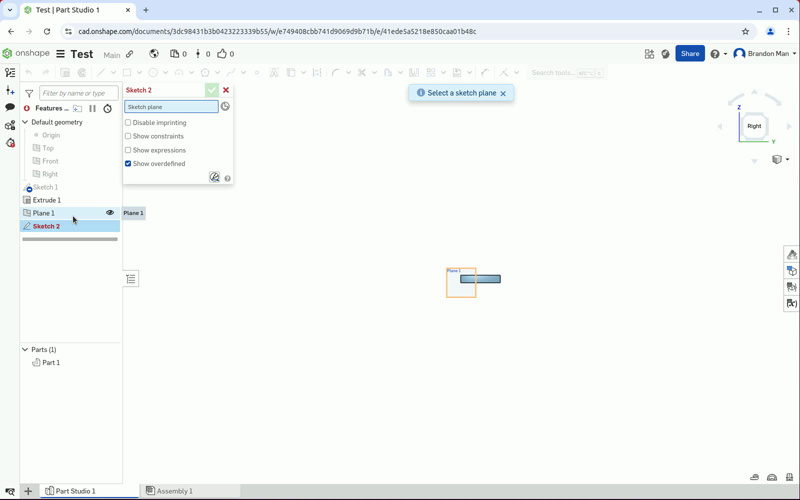
click(73, 215)
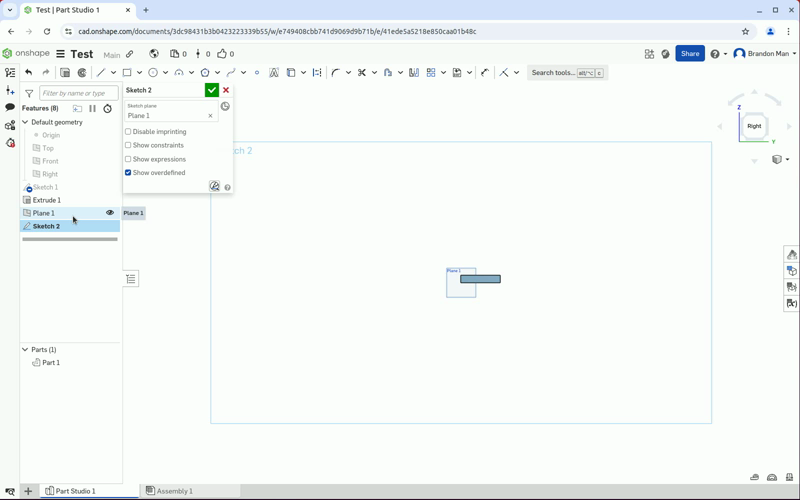
mouse_move(73, 352)
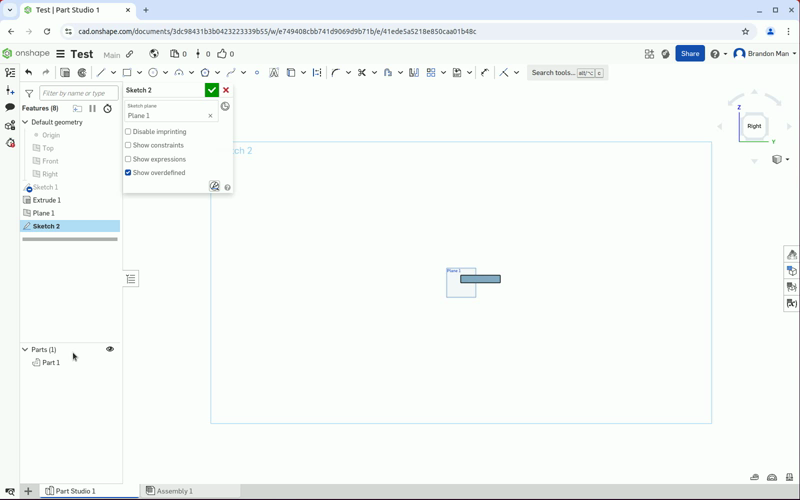
key(y)
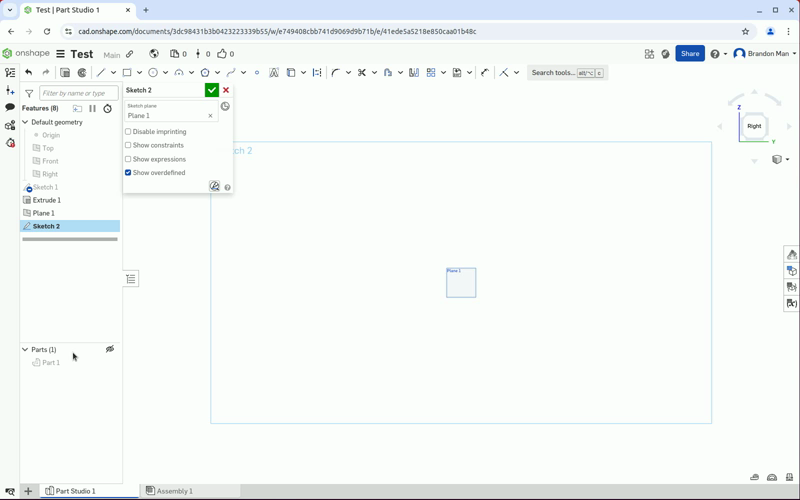
key(c)
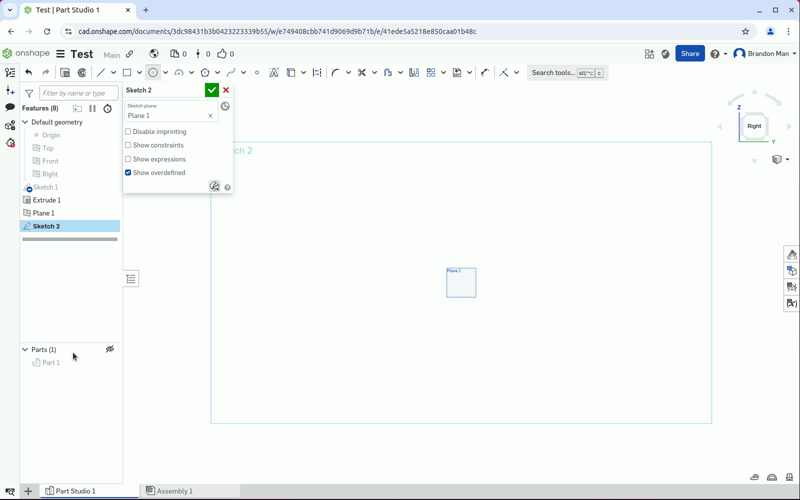
key_down(shift)
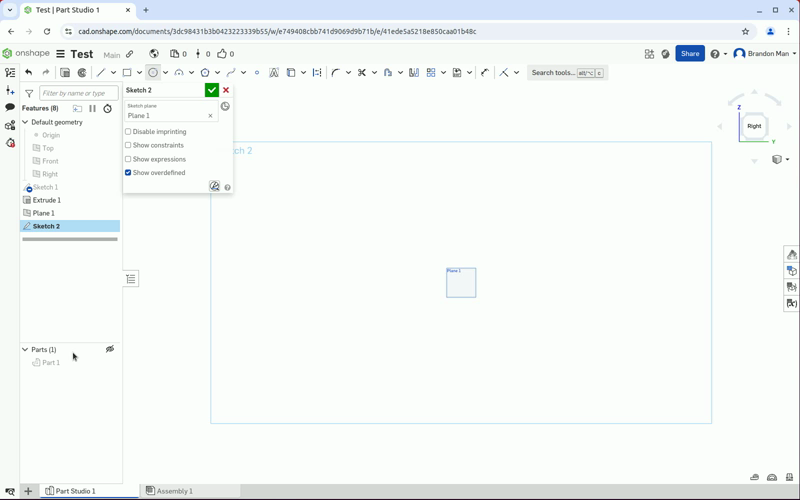
mouse_move(468, 279)
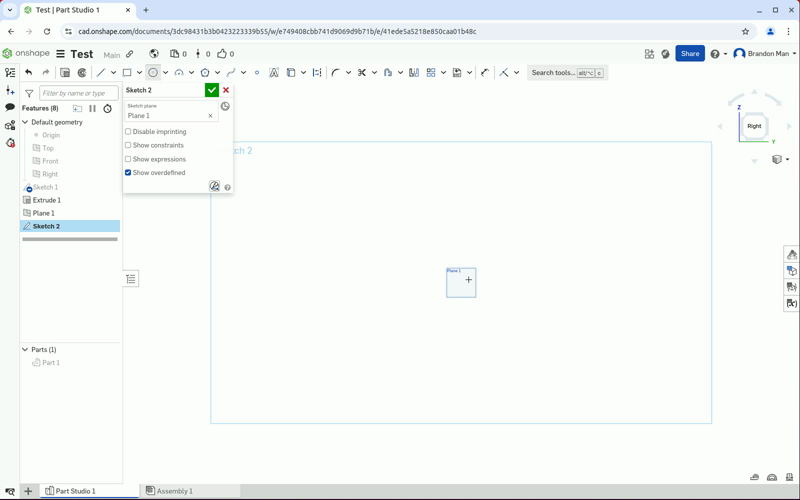
click(468, 279)
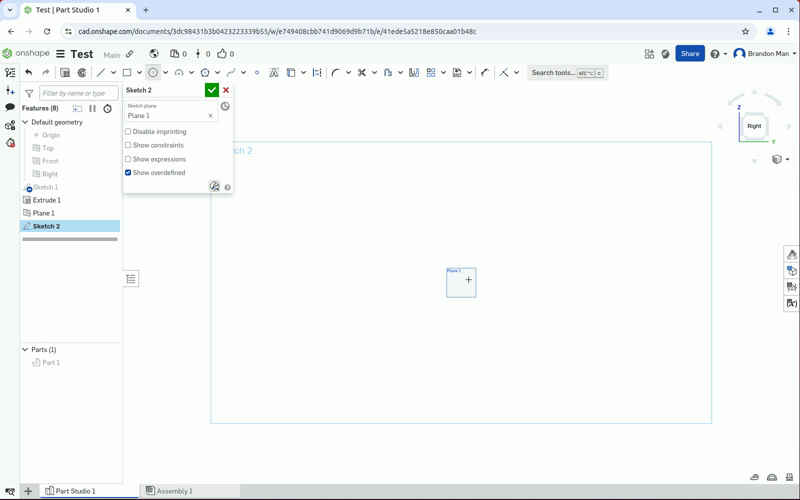
key_up(shift)
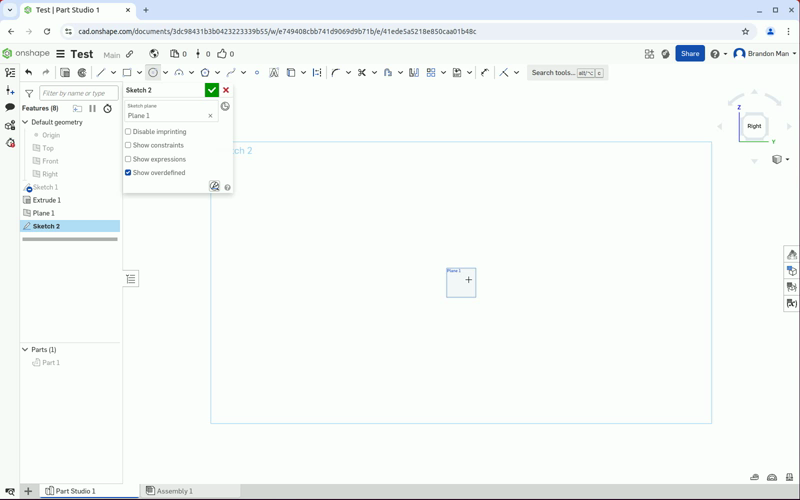
mouse_move(471, 279)
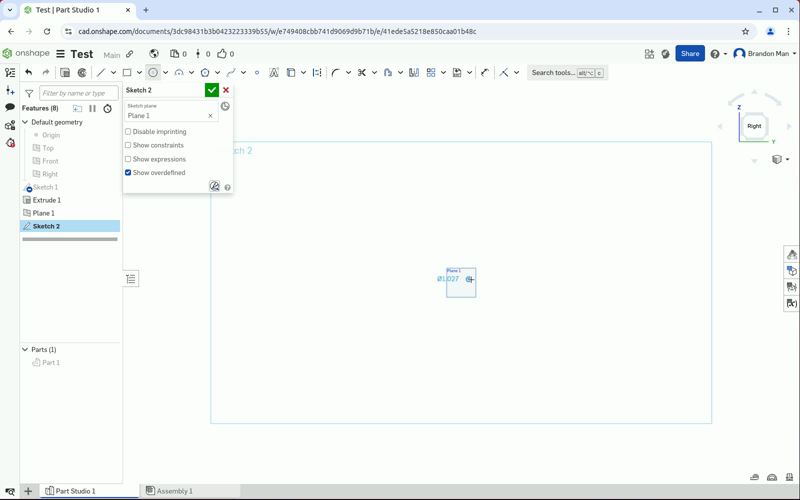
scroll(6)
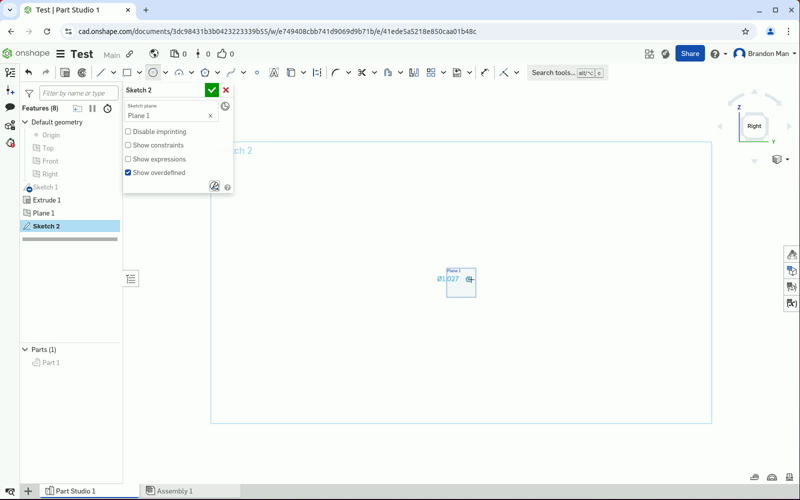
scroll(6)
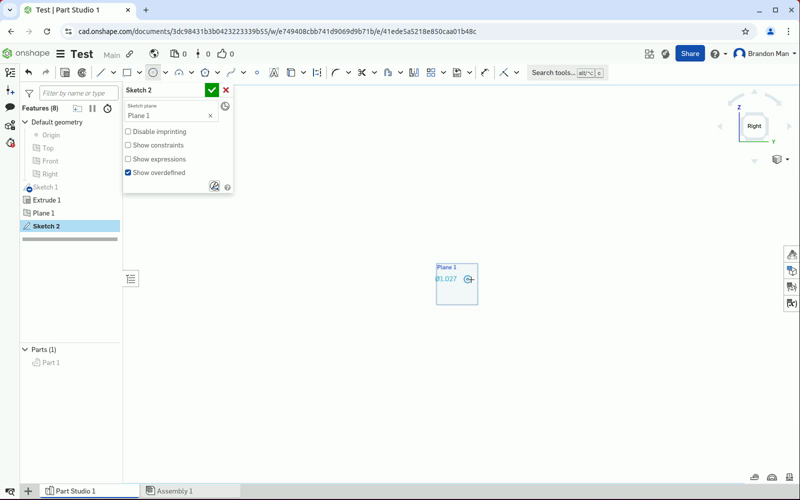
scroll(6)
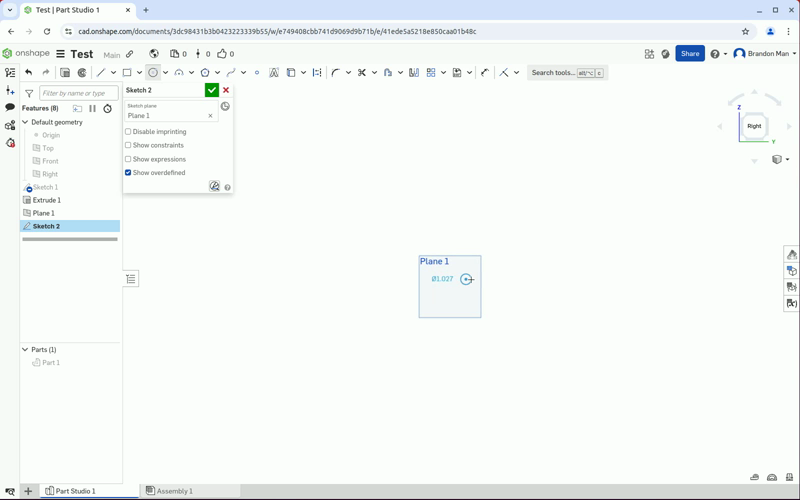
scroll(6)
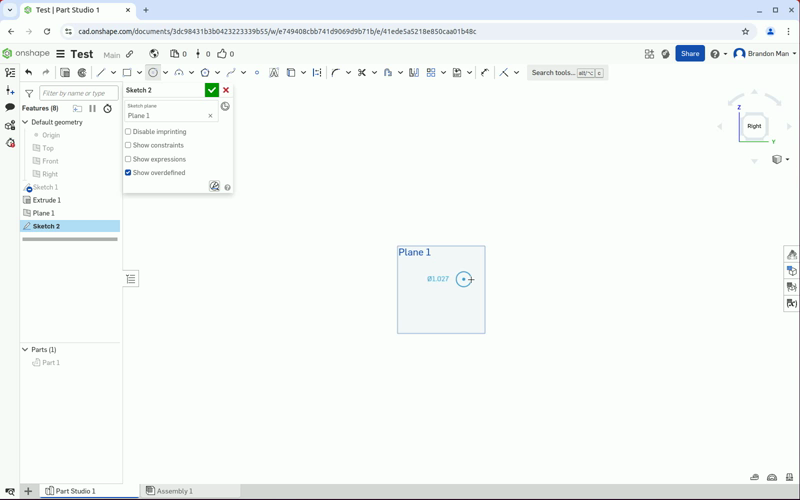
scroll(6)
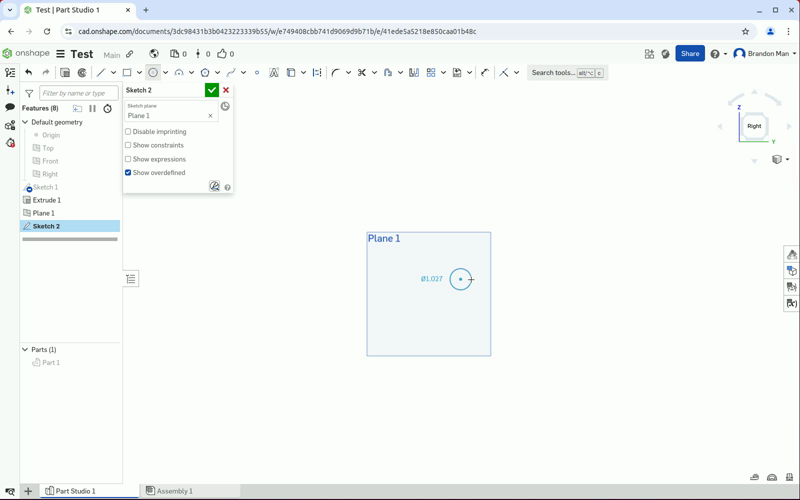
scroll(6)
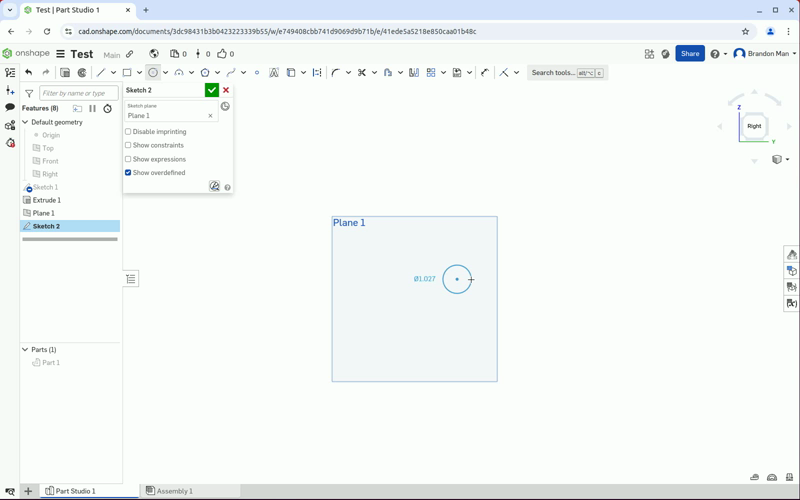
scroll(6)
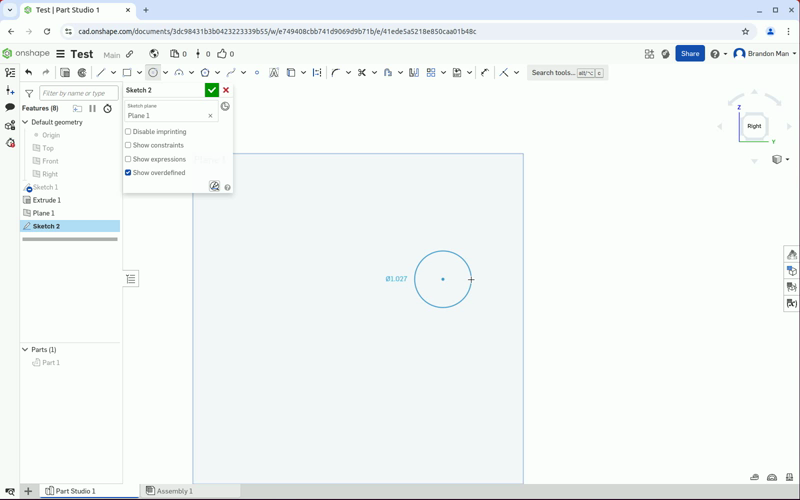
click(471, 279)
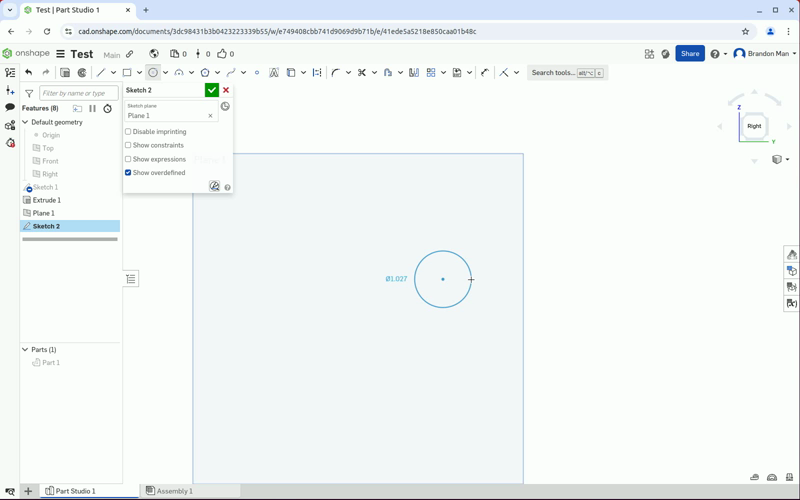
scroll(-6)
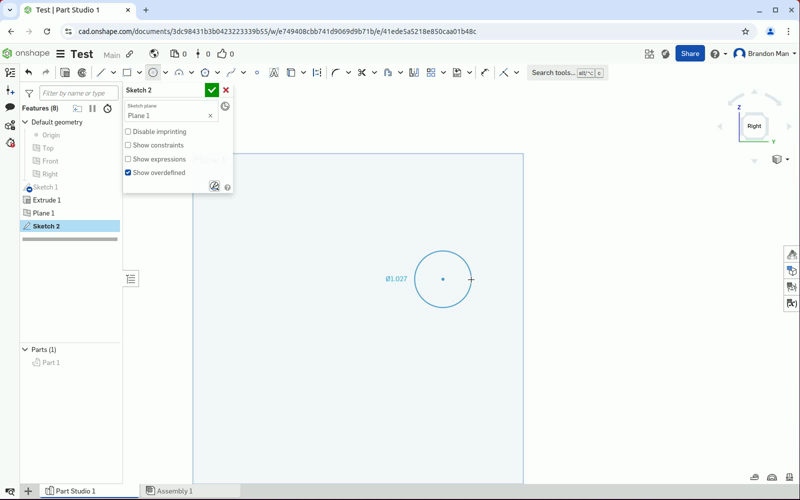
scroll(-6)
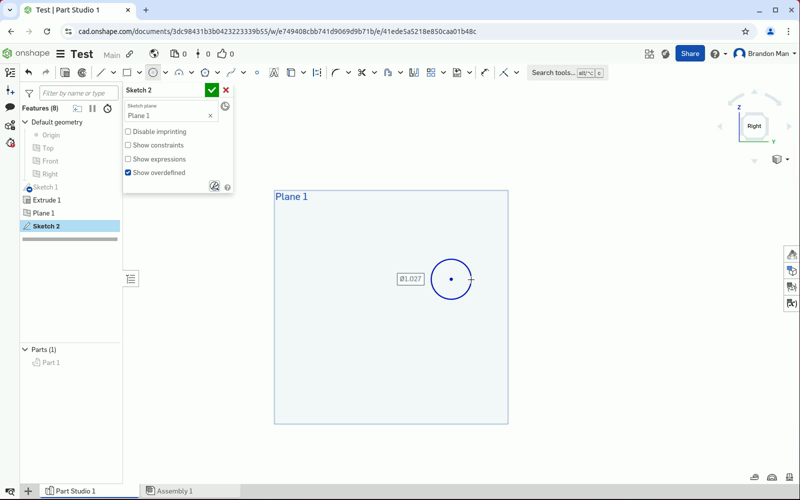
scroll(-6)
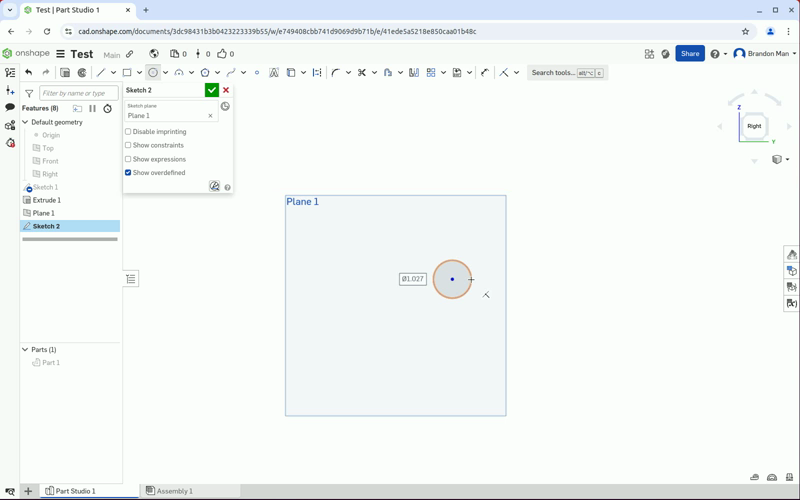
scroll(-6)
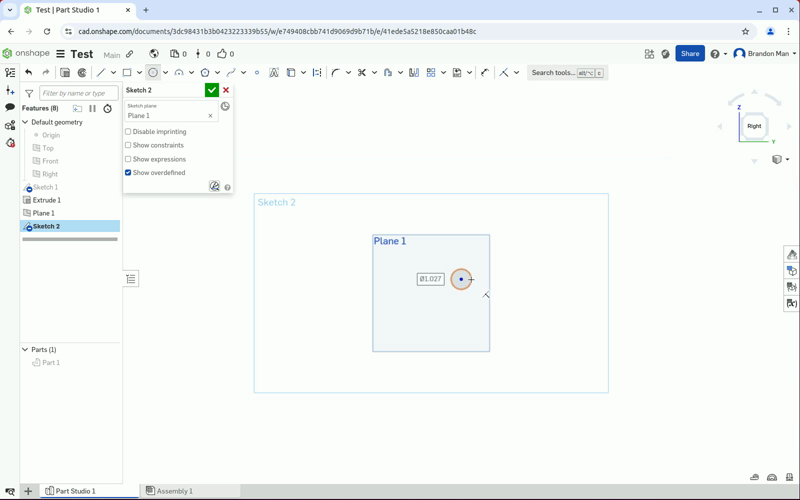
scroll(-6)
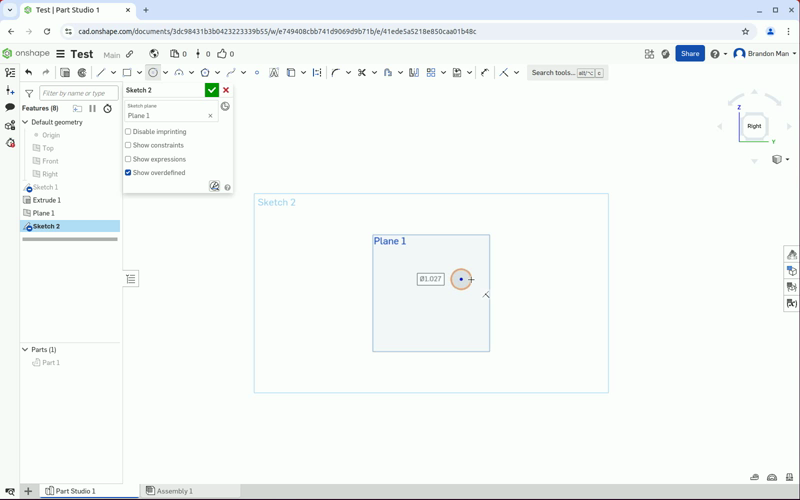
scroll(-6)
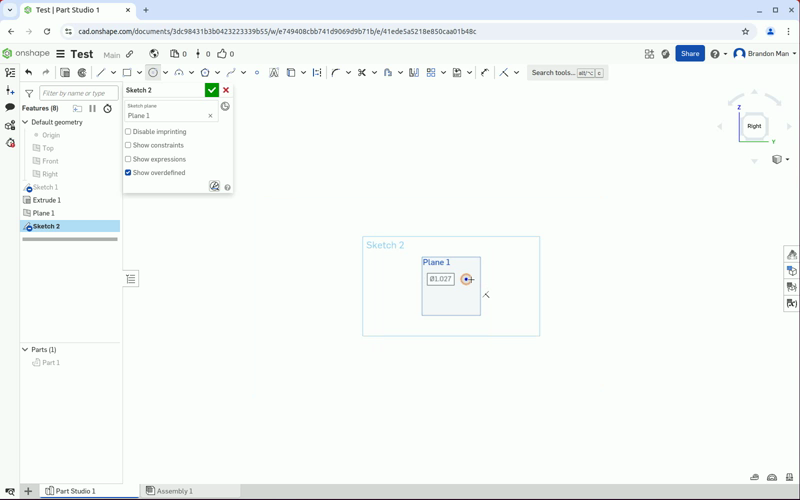
scroll(-6)
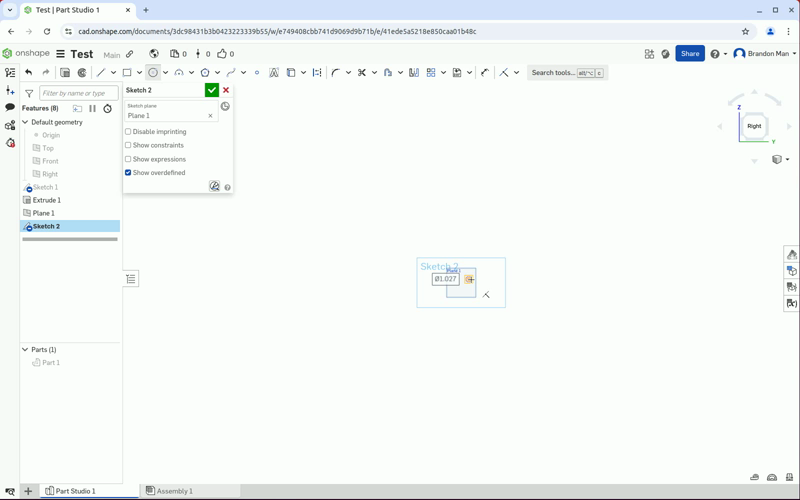
key(esc)
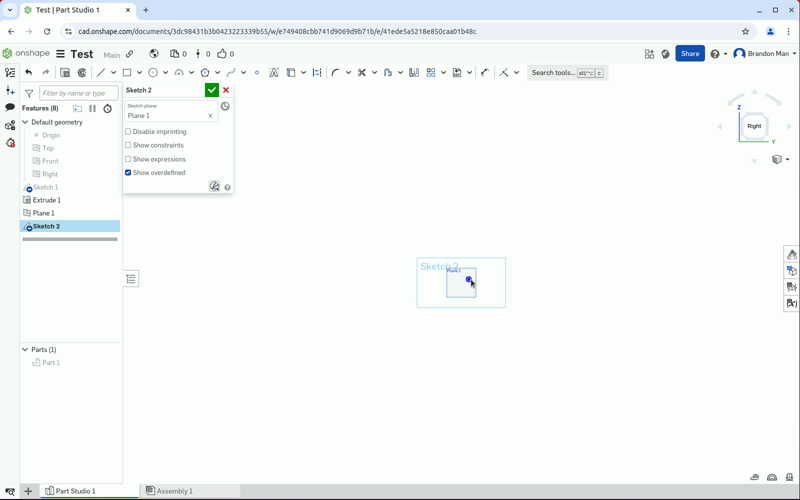
mouse_move(469, 280)
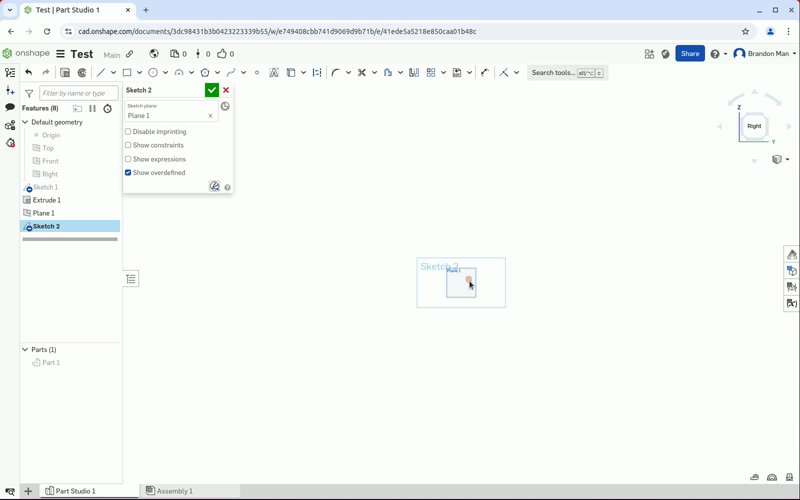
scroll(6)
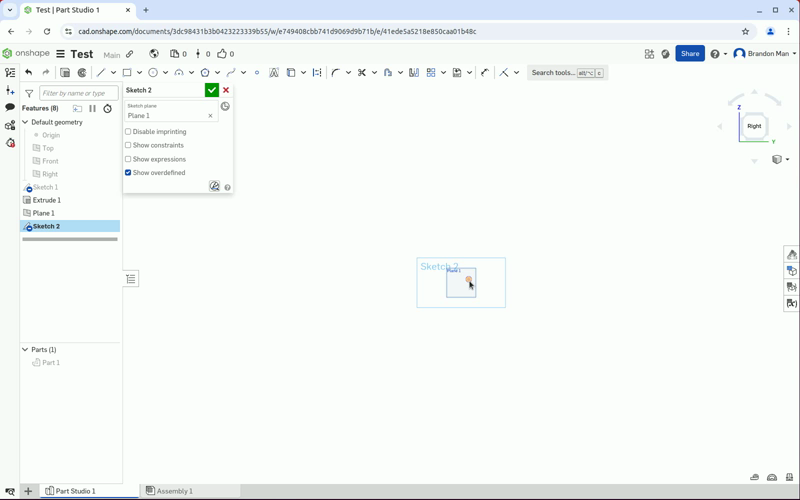
scroll(6)
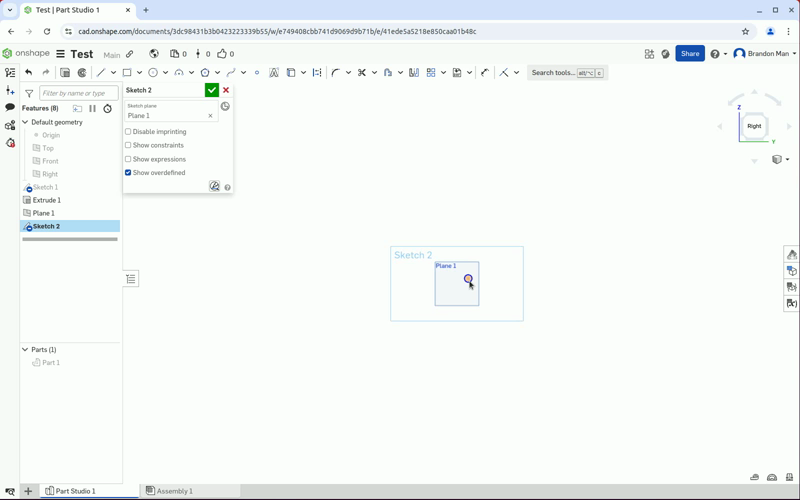
scroll(6)
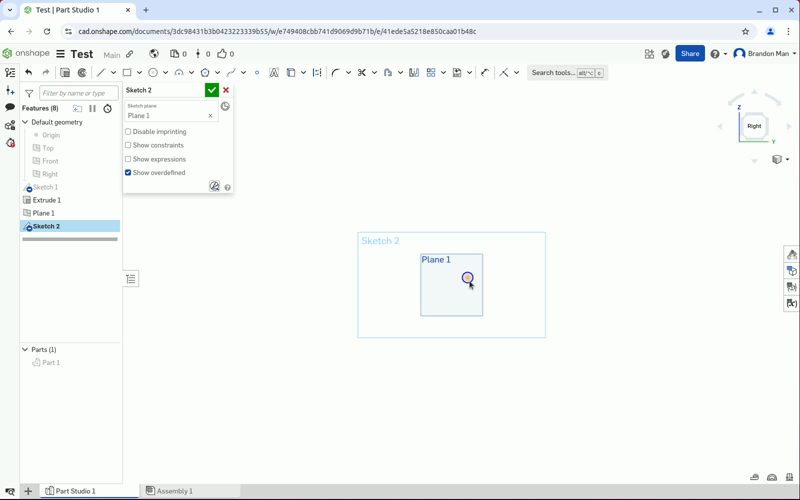
scroll(6)
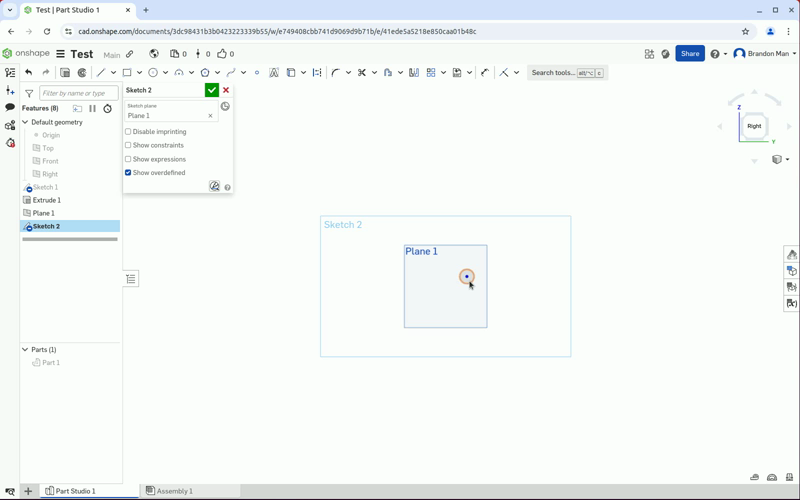
scroll(6)
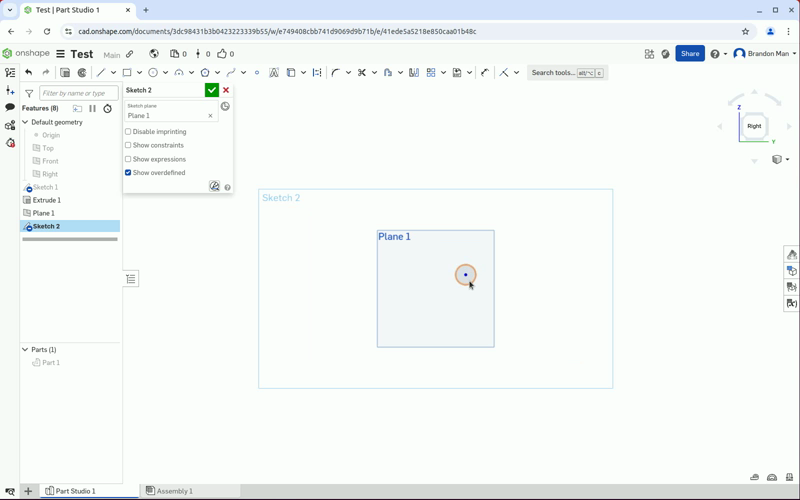
scroll(6)
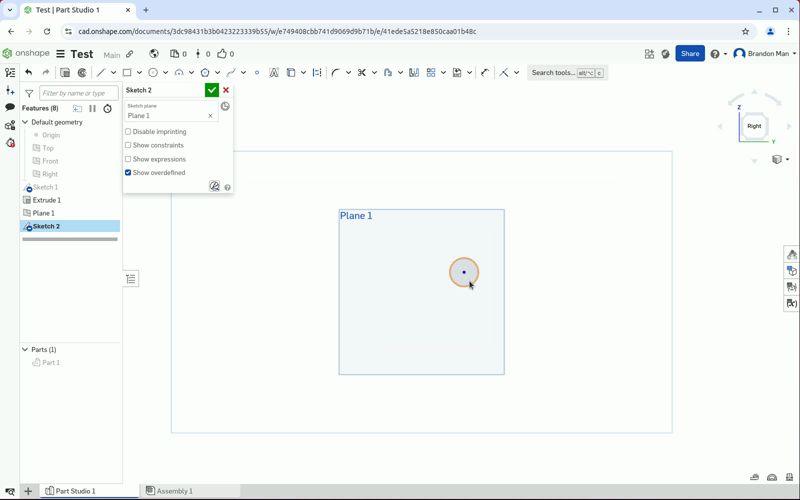
scroll(6)
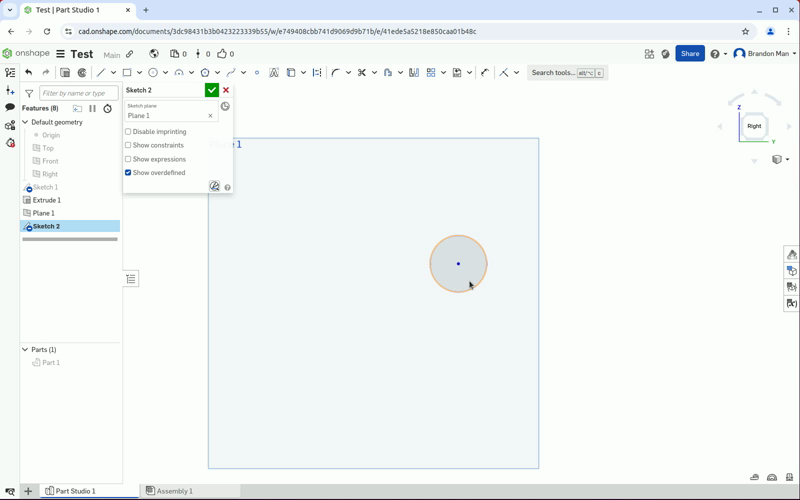
click(469, 280)
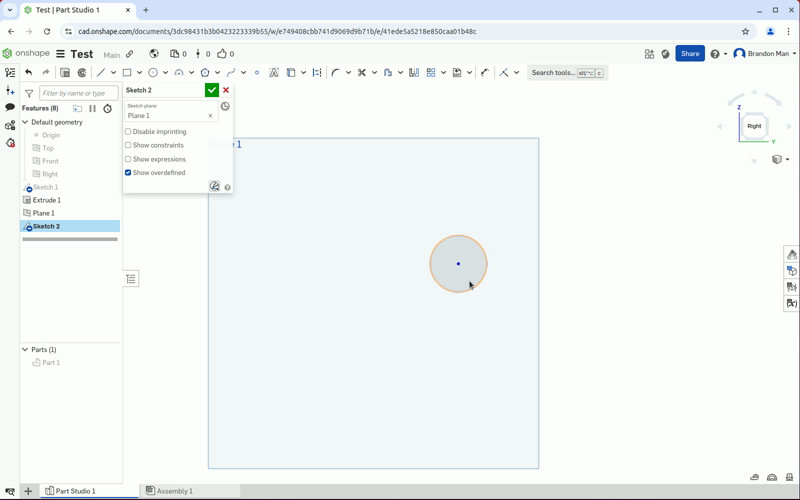
scroll(-6)
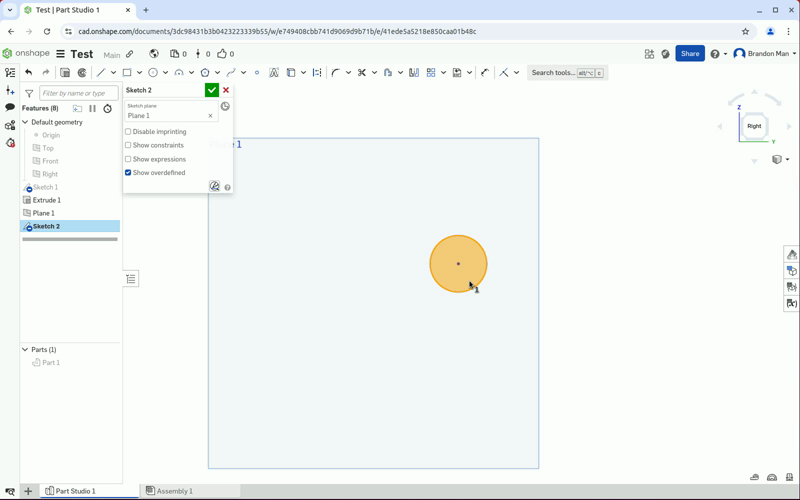
scroll(-6)
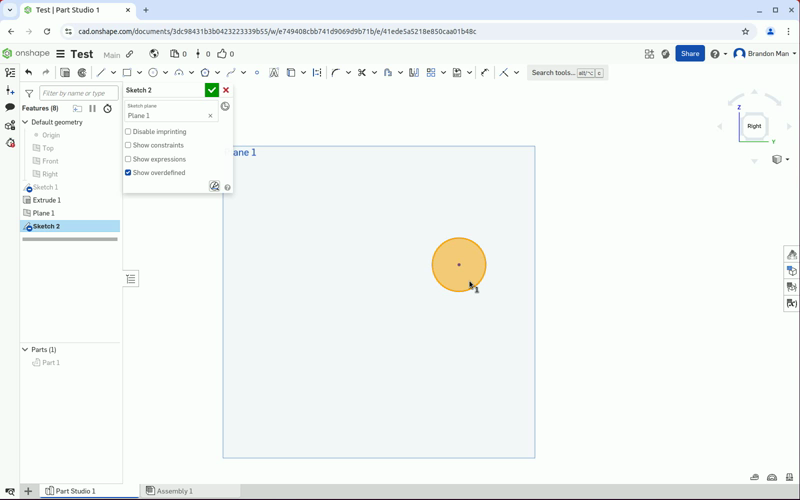
scroll(-6)
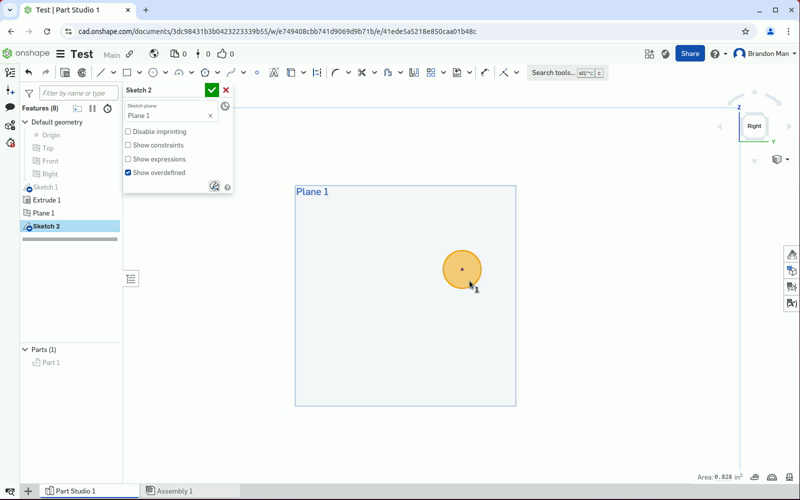
scroll(-6)
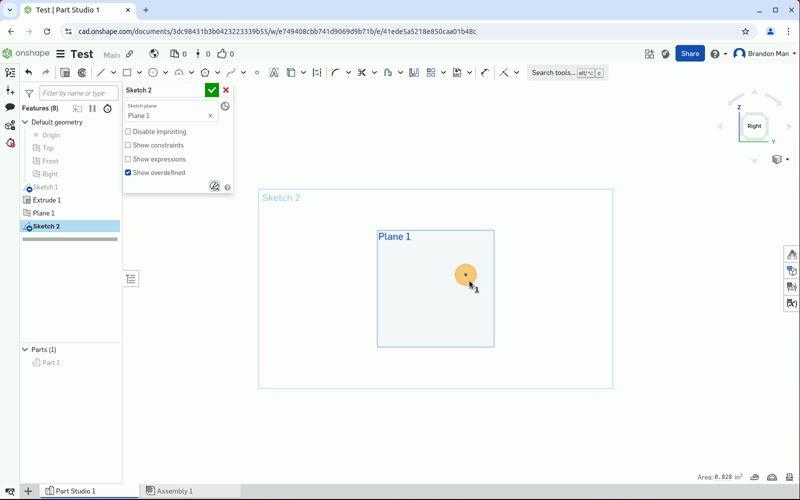
scroll(-6)
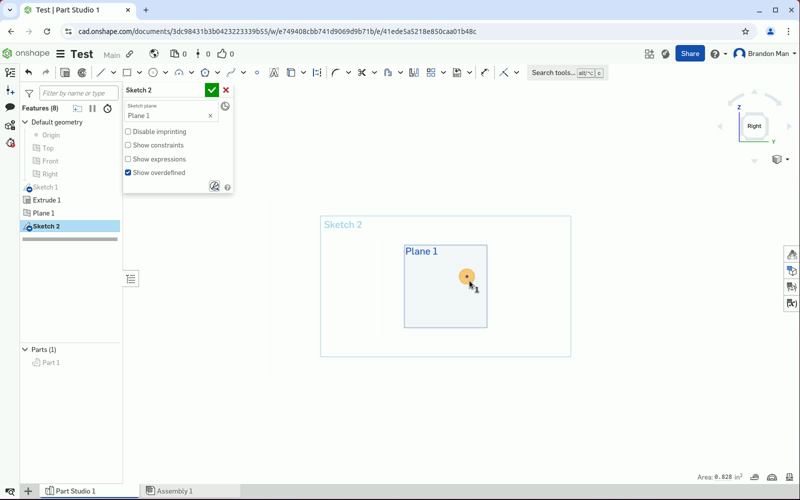
scroll(-6)
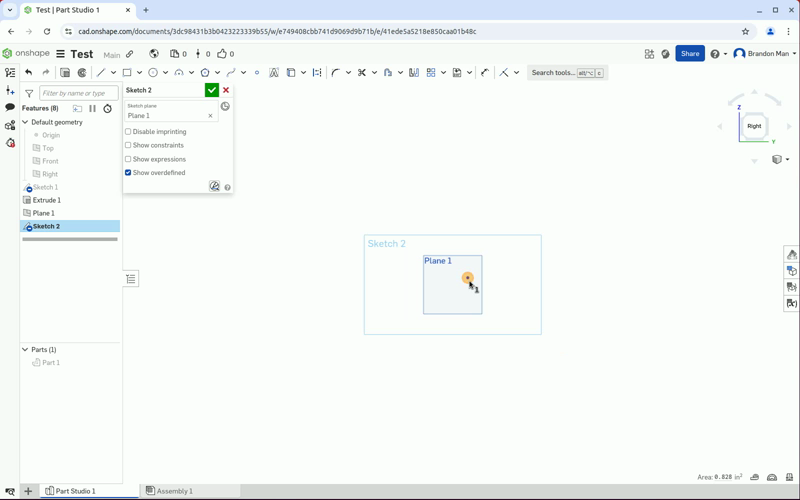
scroll(-6)
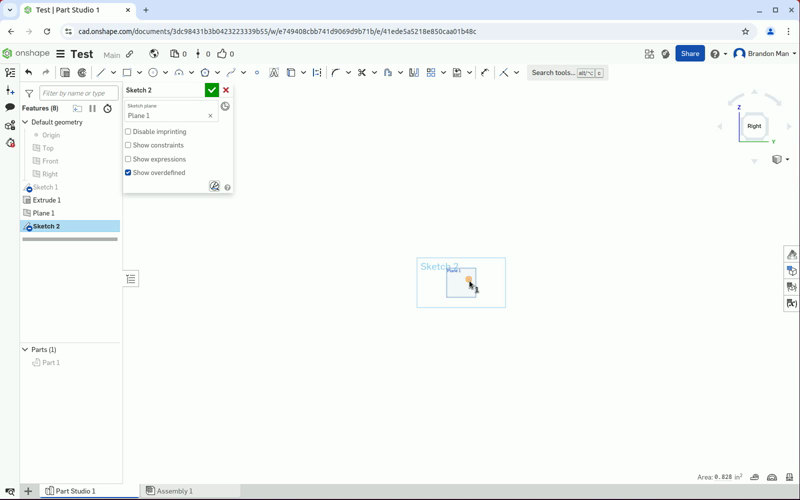
mouse_move(73, 352)
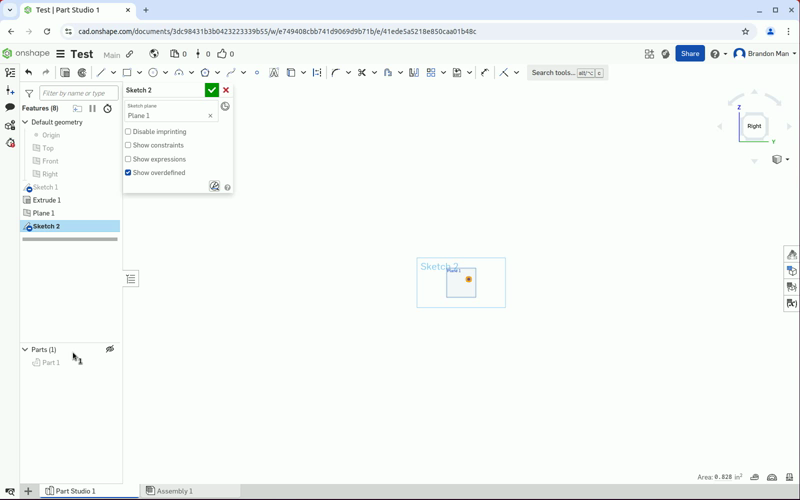
key(shift+y)
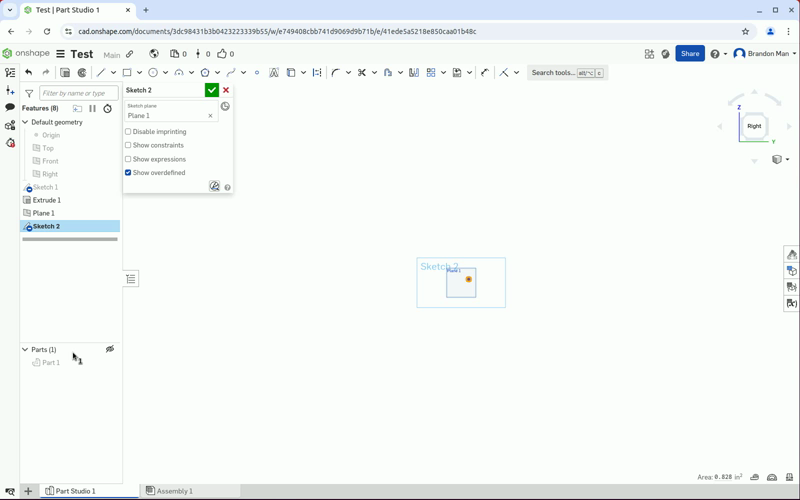
key(shift+e)
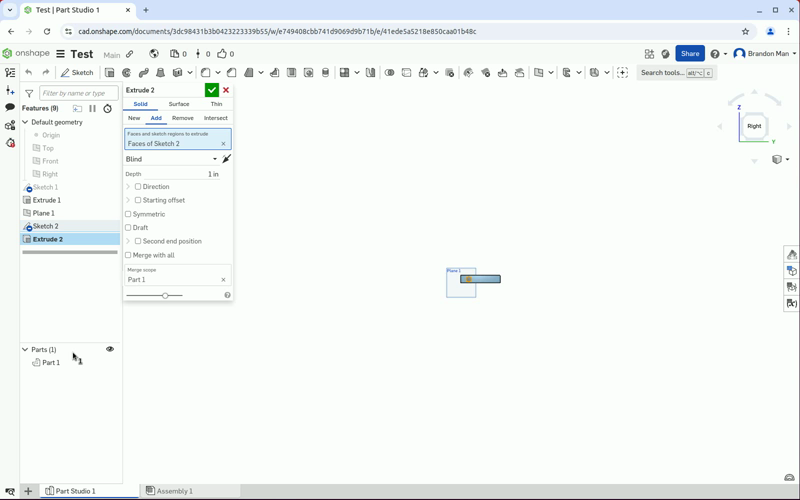
mouse_move(143, 106)
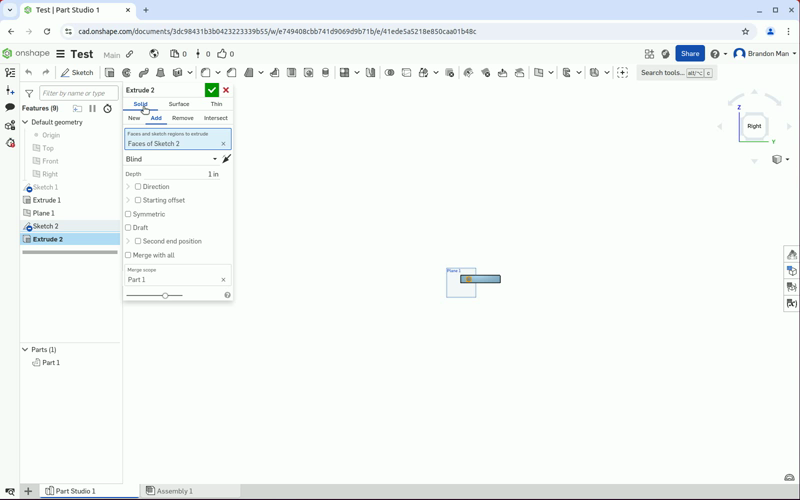
click(143, 106)
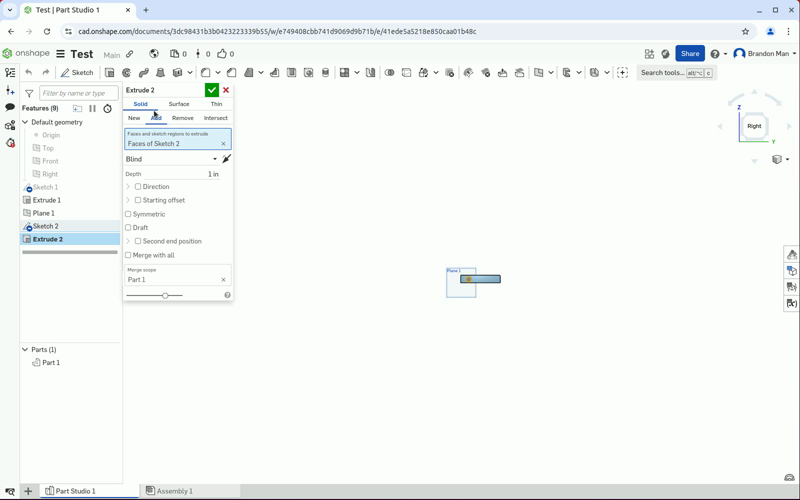
mouse_move(186, 120)
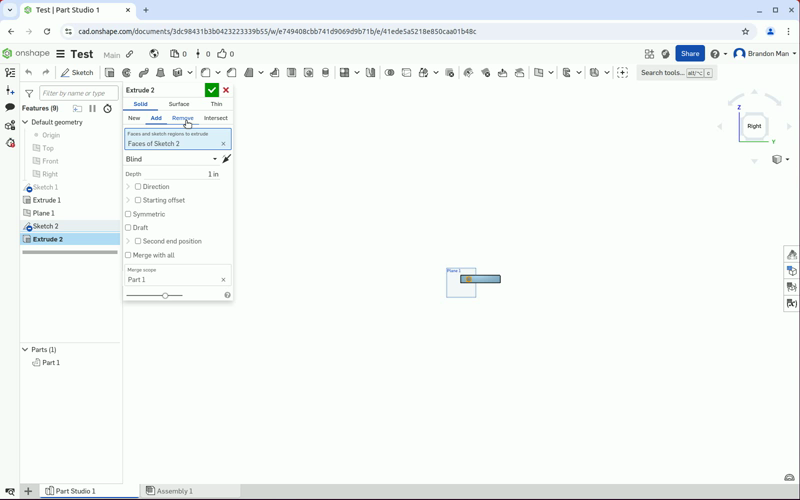
click(186, 120)
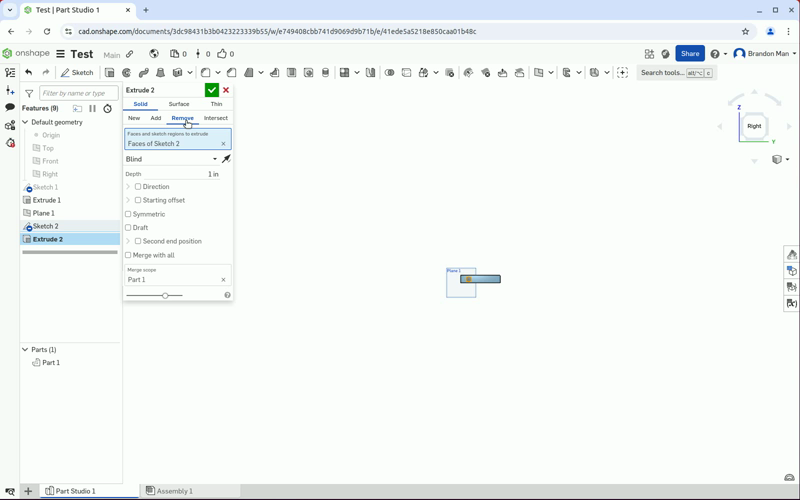
key(tab, 4)
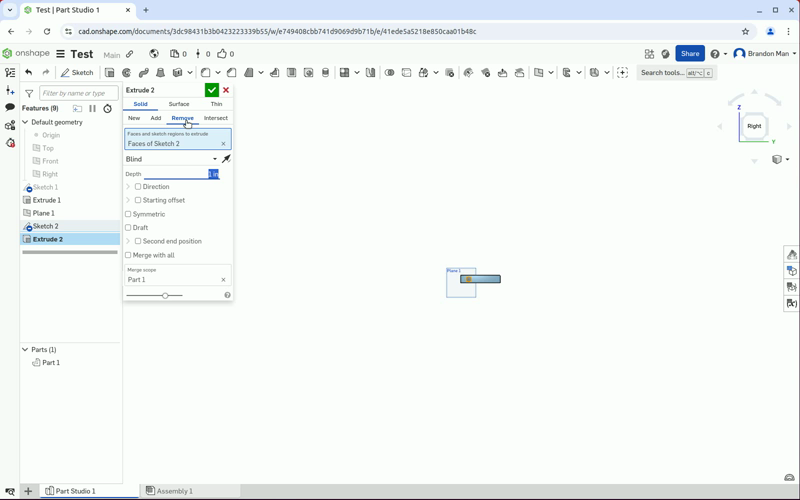
text(1.926)
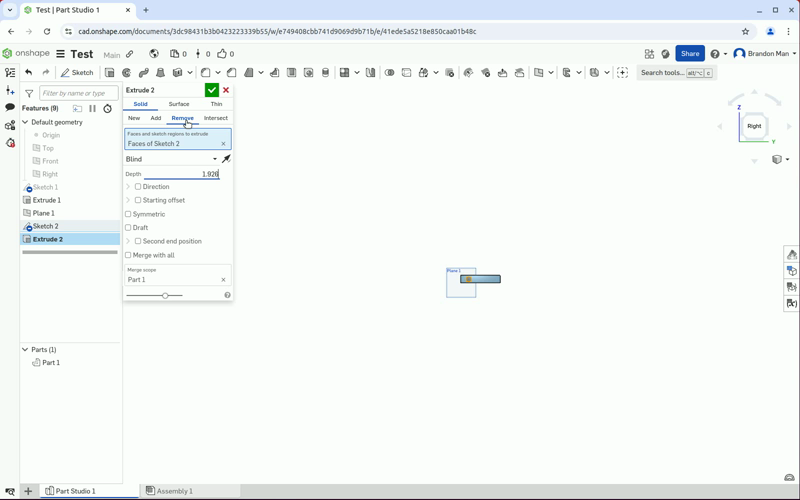
key(tab, 6)
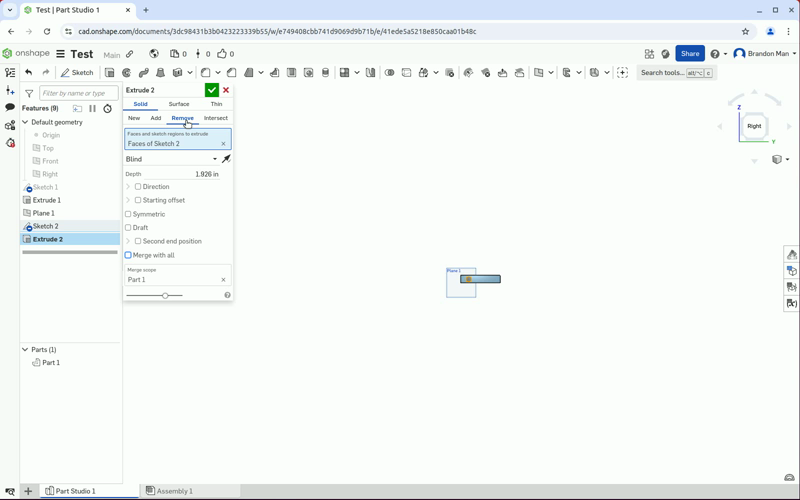
key(space)
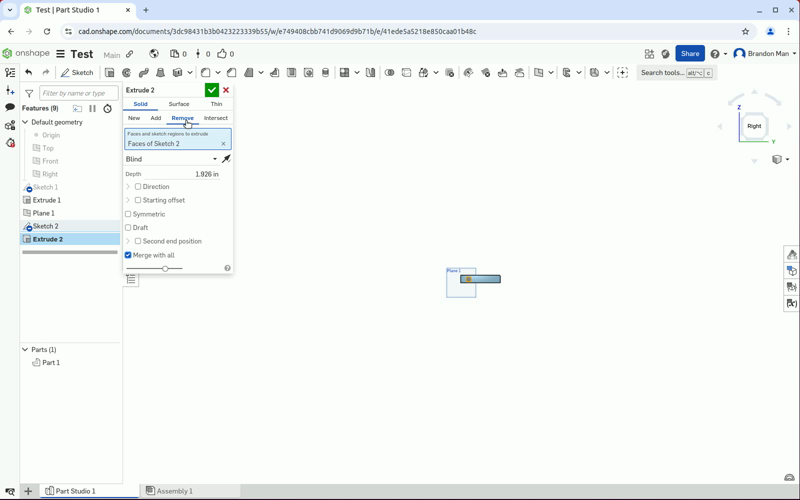
key(enter)
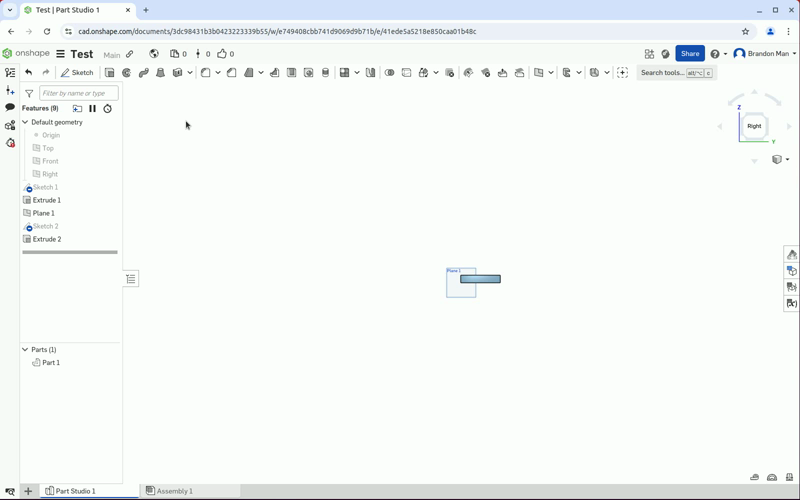
key(shift+h)
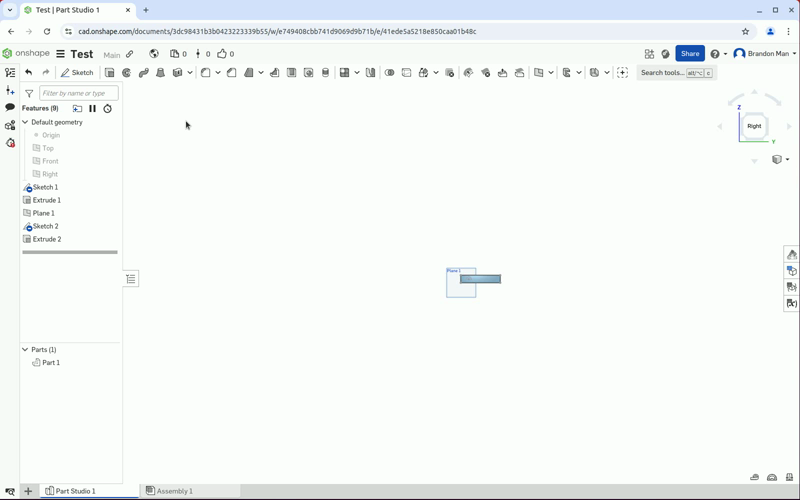
key(shift+h)
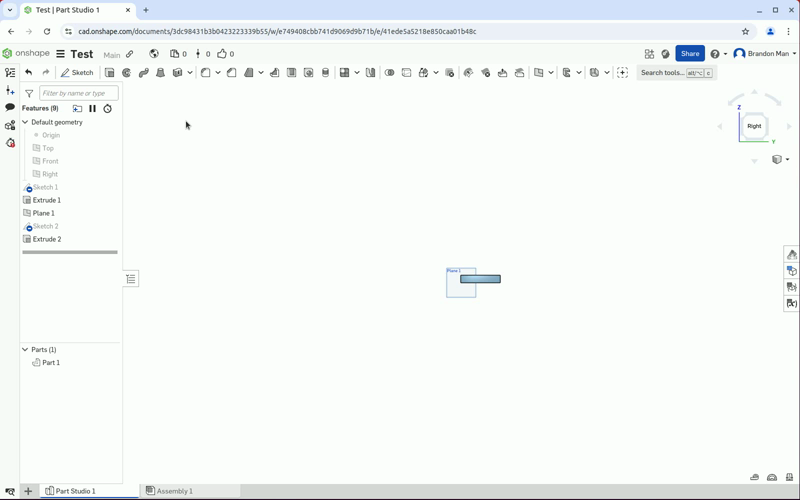
mouse_move(73, 189)
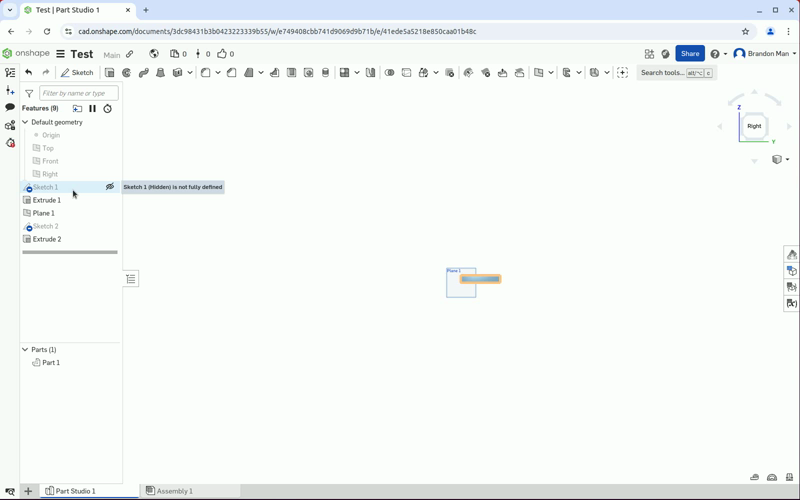
click(73, 189)
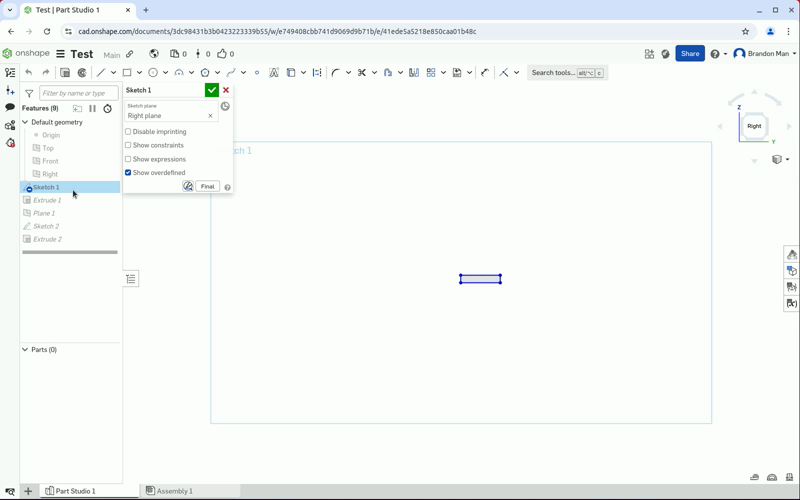
mouse_move(229, 92)
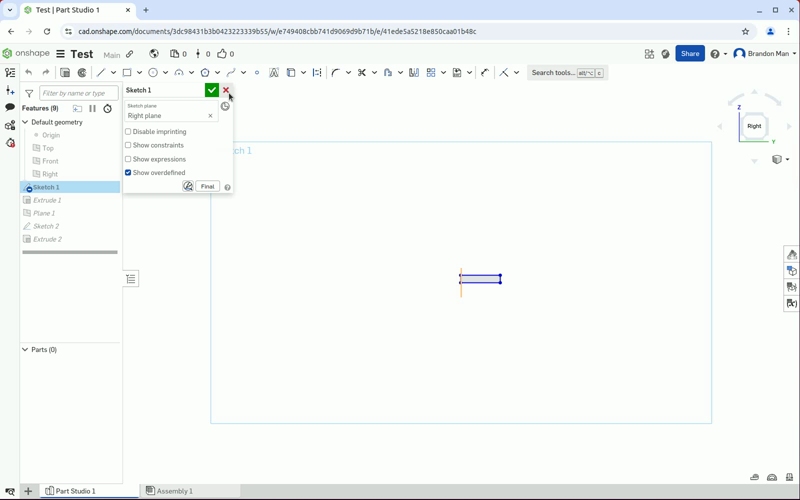
click(229, 92)
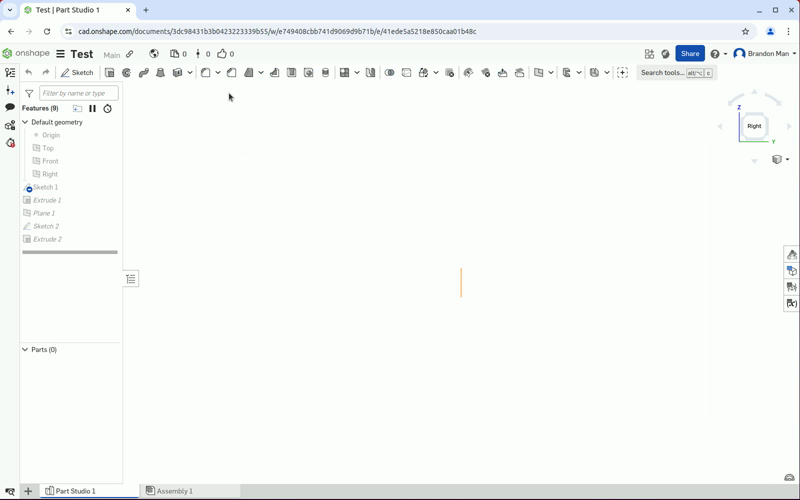
key(shift+s)
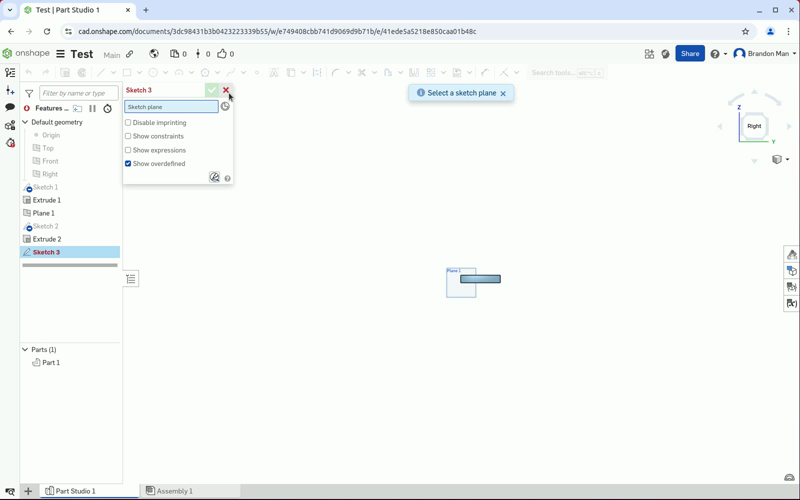
mouse_move(73, 215)
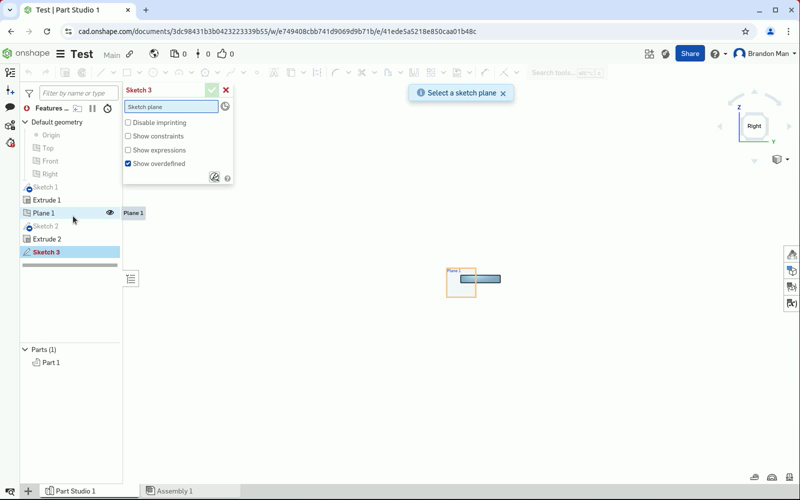
click(73, 215)
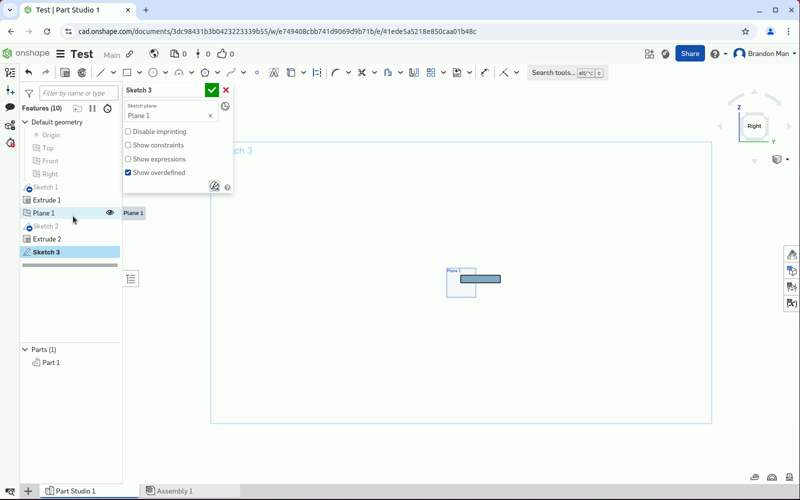
mouse_move(73, 352)
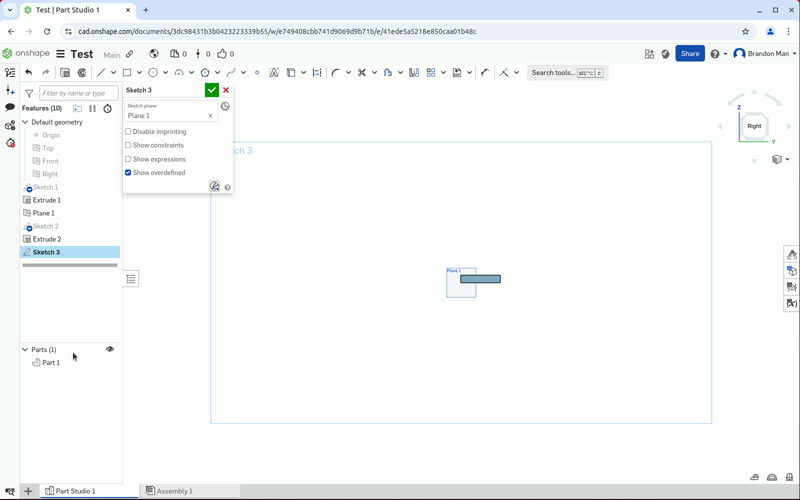
key(y)
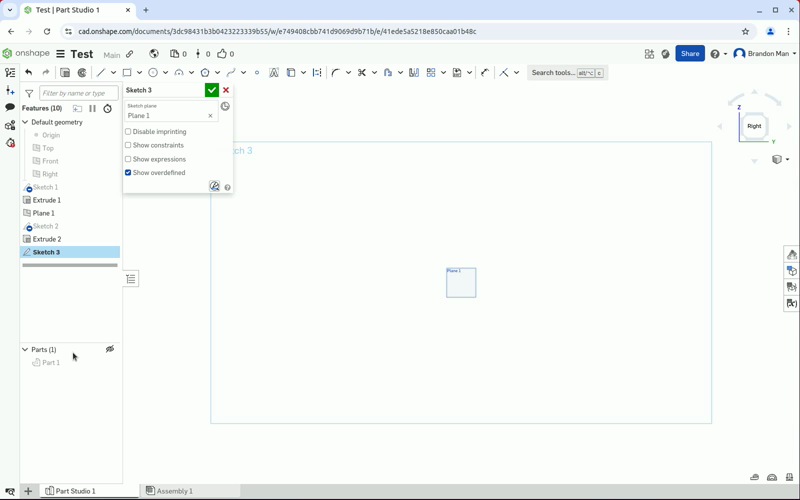
key(c)
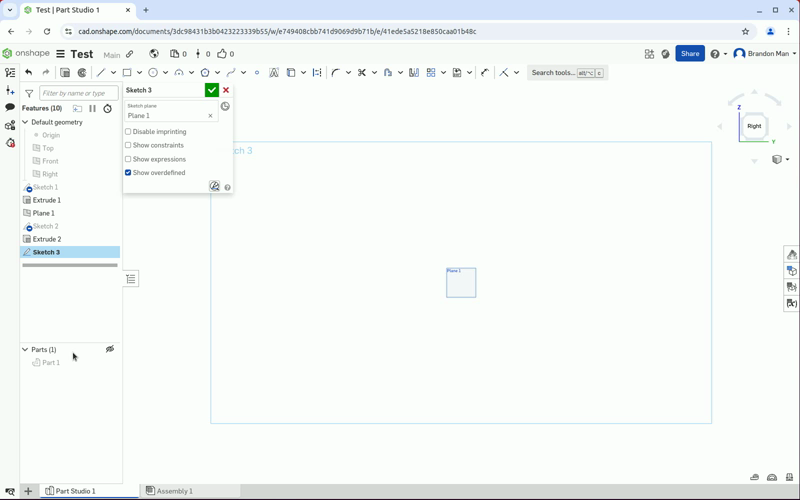
key_down(shift)
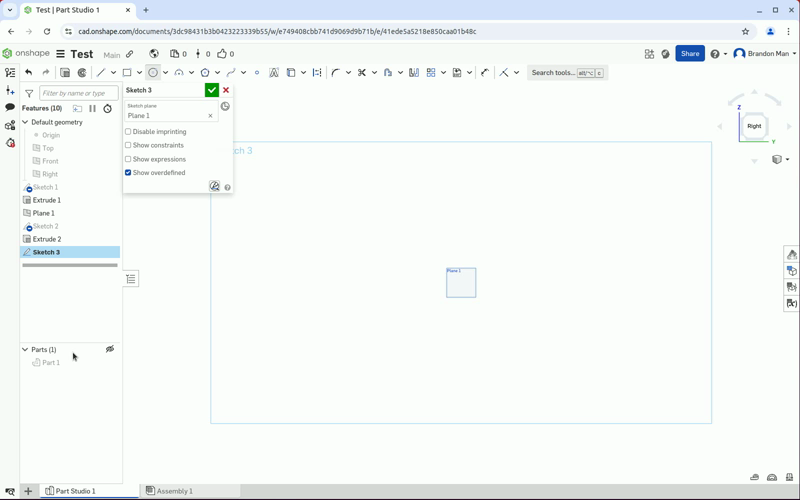
mouse_move(493, 279)
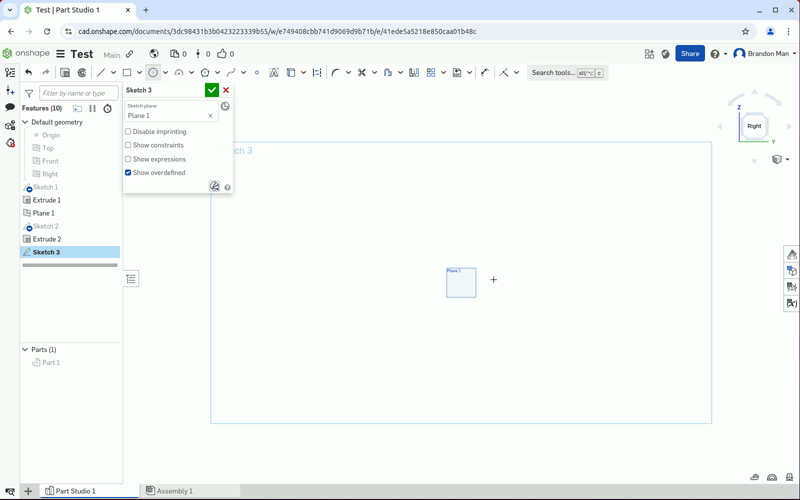
click(493, 279)
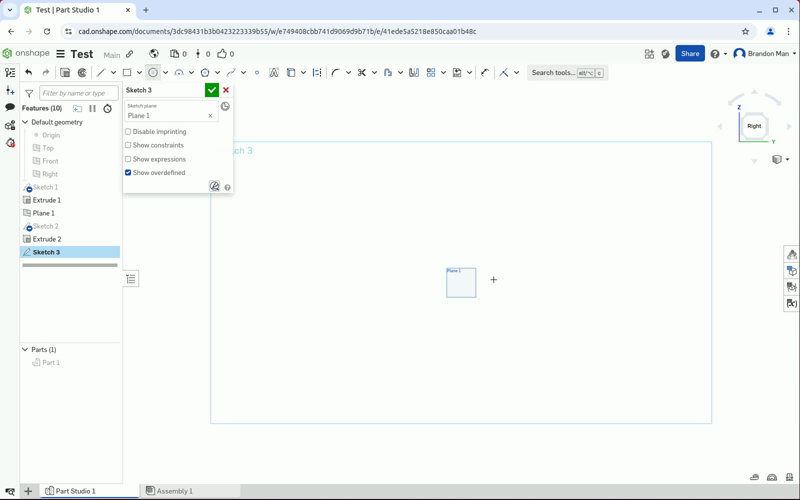
key_up(shift)
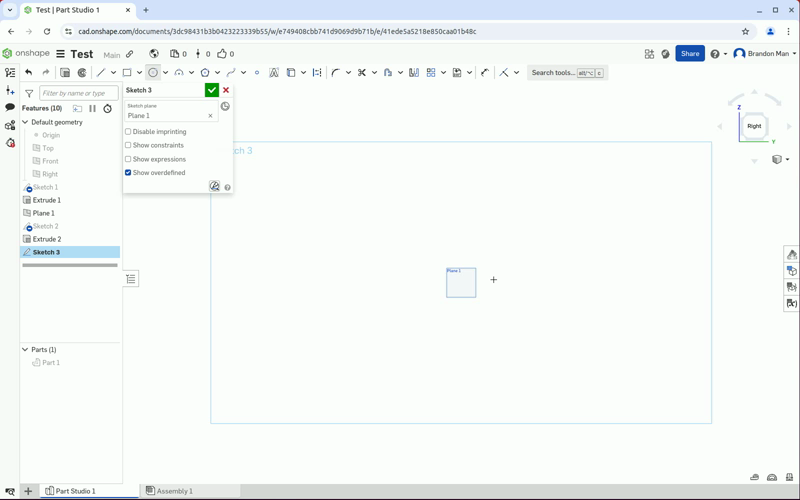
mouse_move(495, 279)
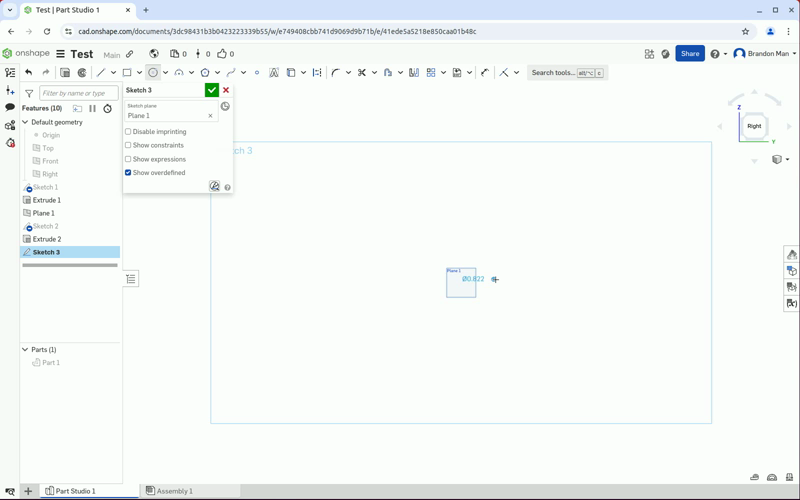
scroll(6)
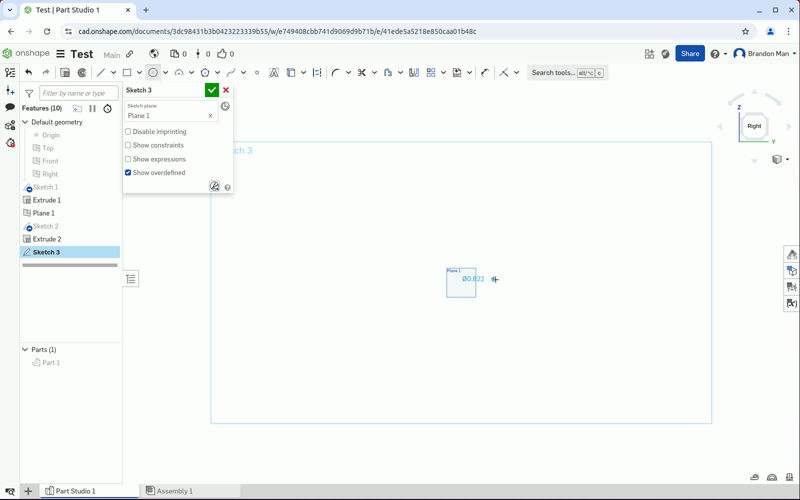
scroll(6)
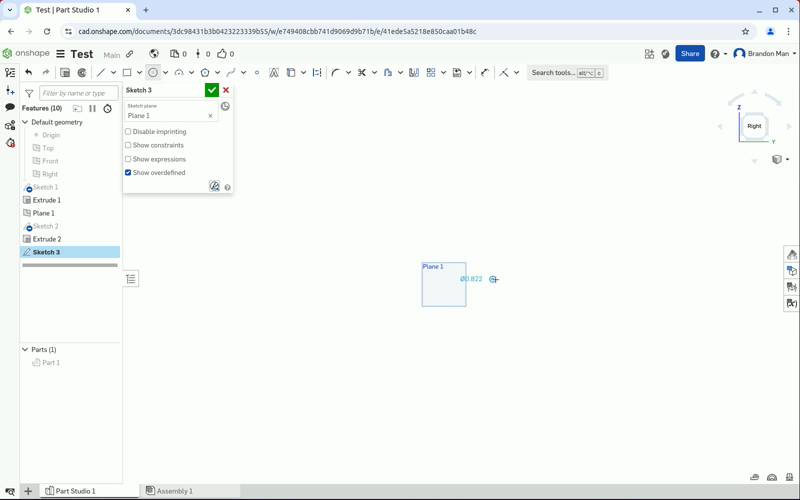
scroll(6)
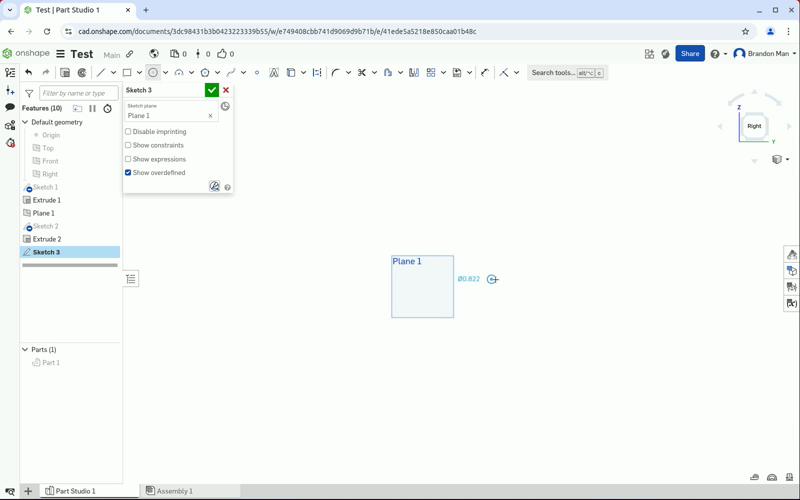
scroll(6)
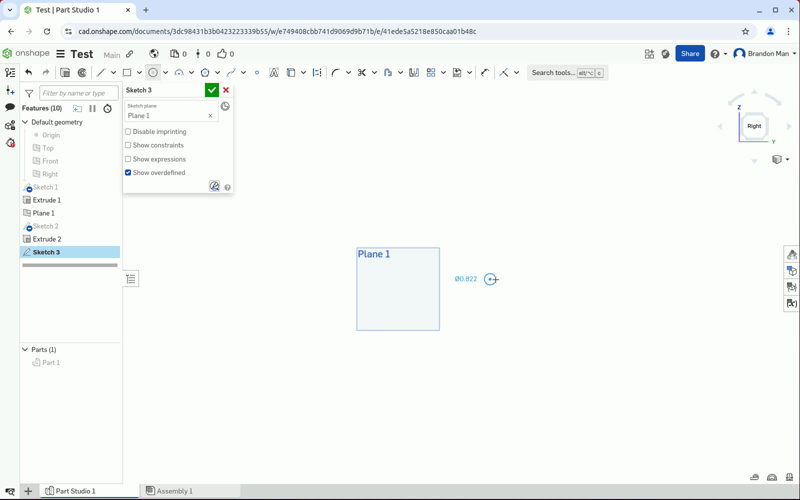
scroll(6)
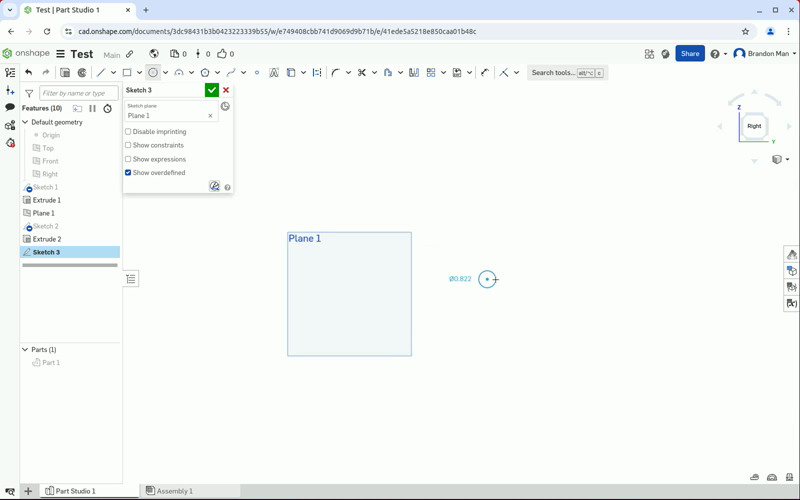
scroll(6)
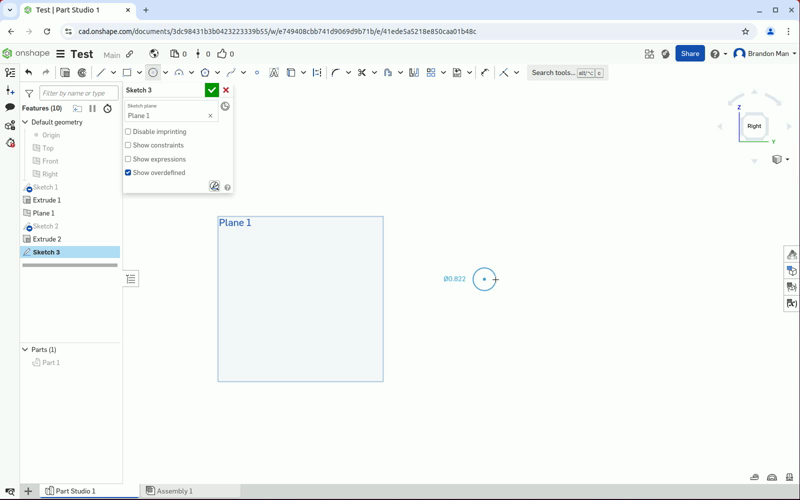
scroll(6)
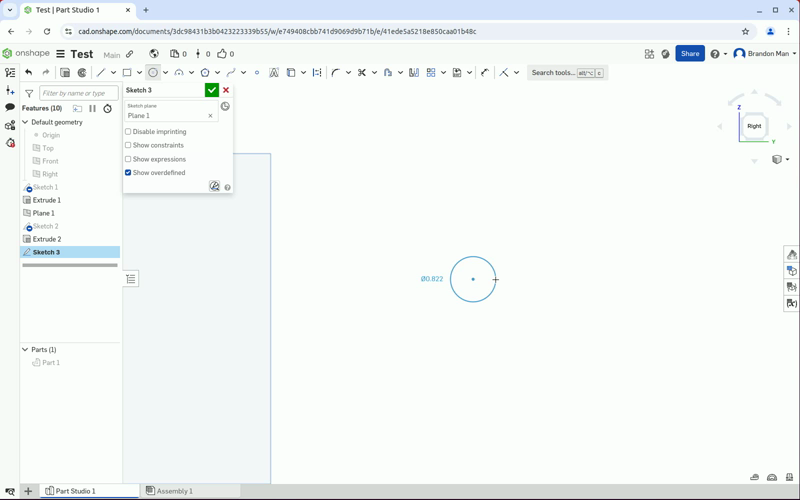
click(495, 279)
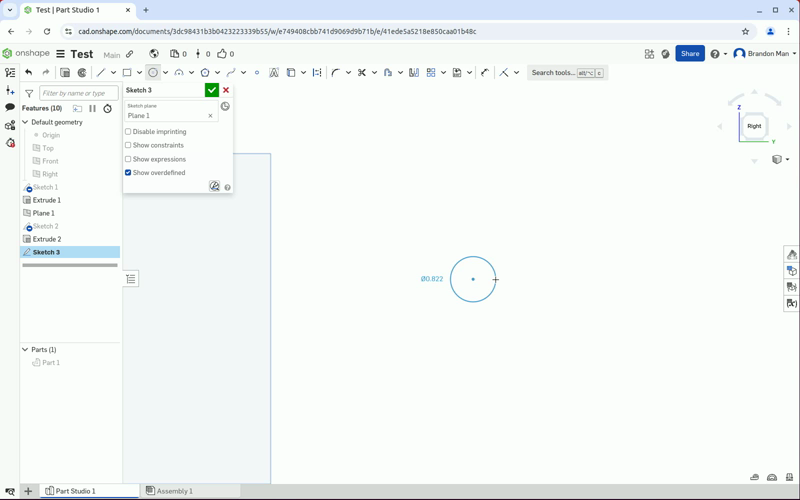
scroll(-6)
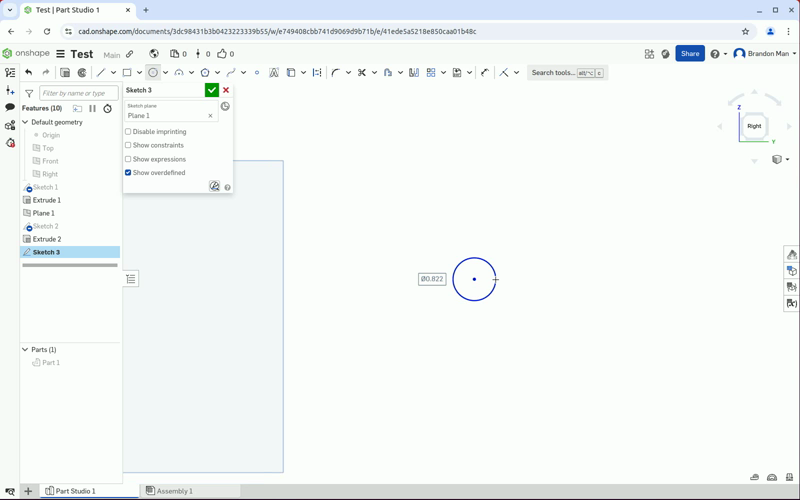
scroll(-6)
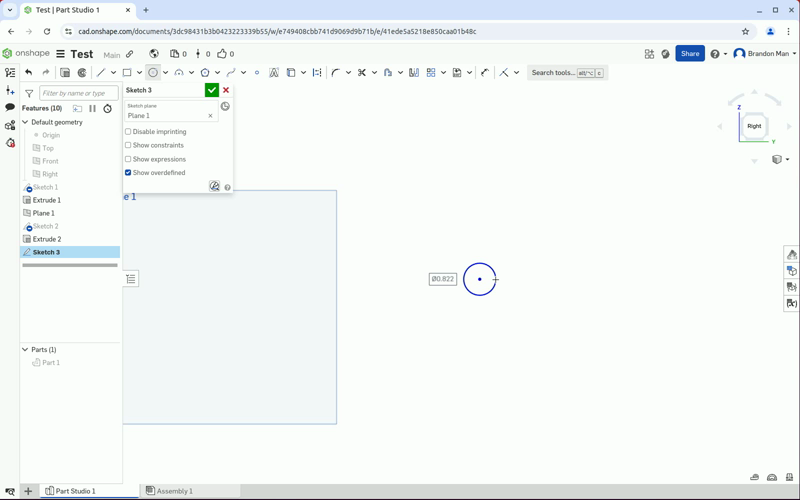
scroll(-6)
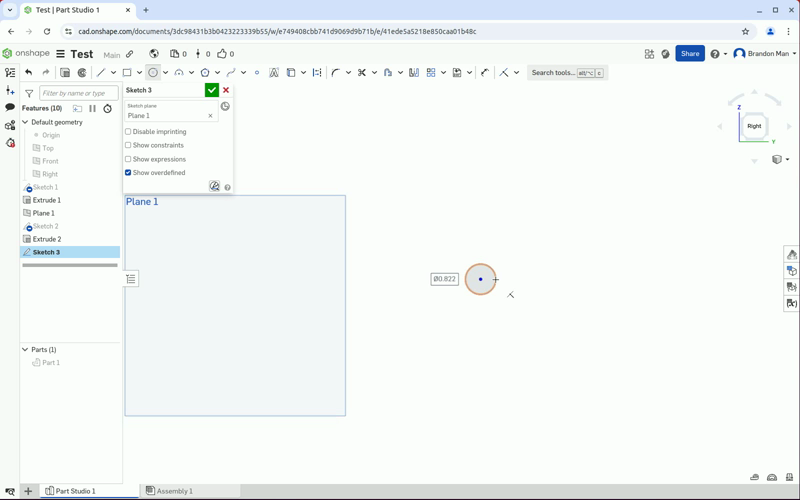
scroll(-6)
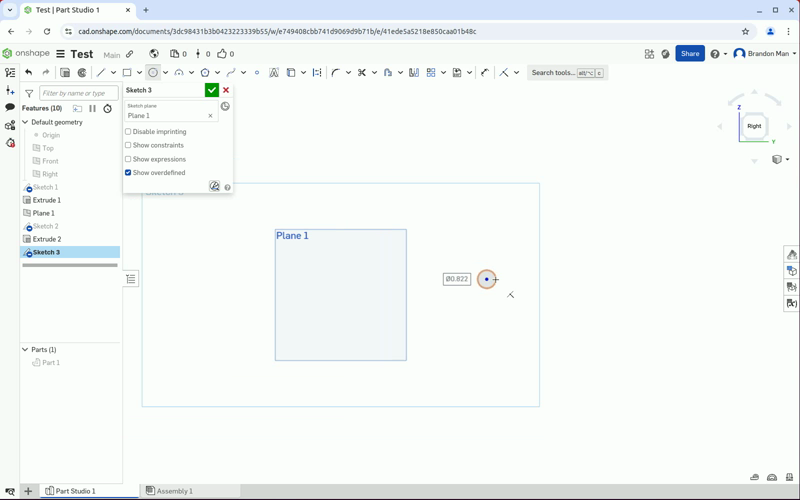
scroll(-6)
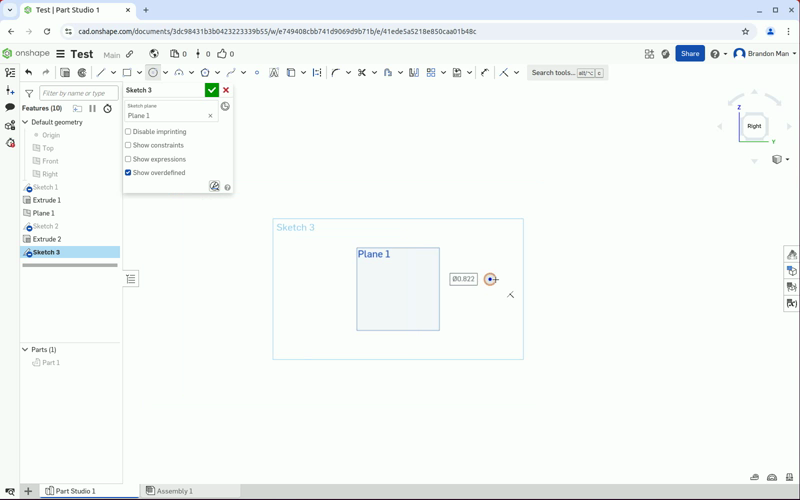
scroll(-6)
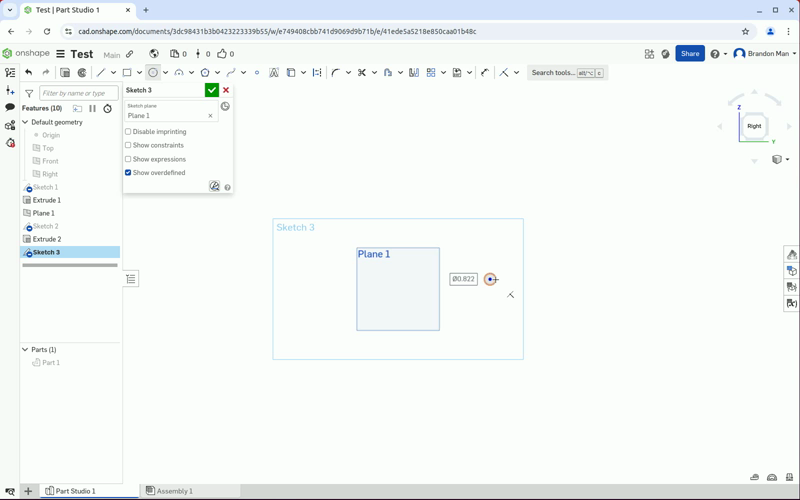
scroll(-6)
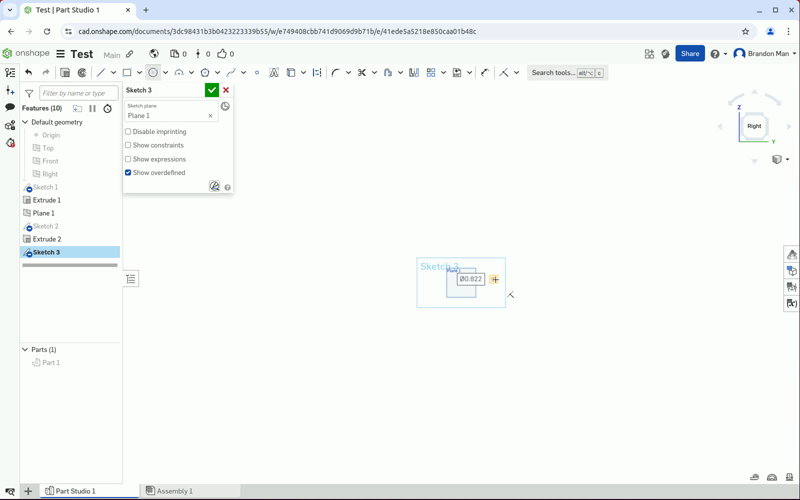
key(esc)
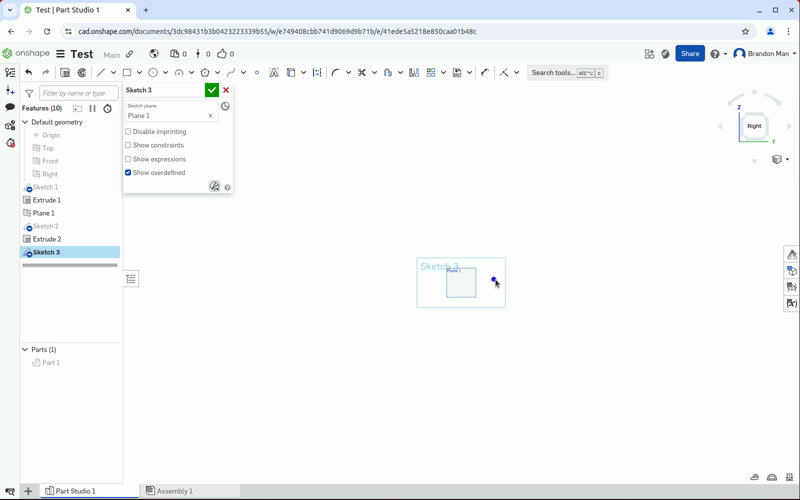
mouse_move(494, 278)
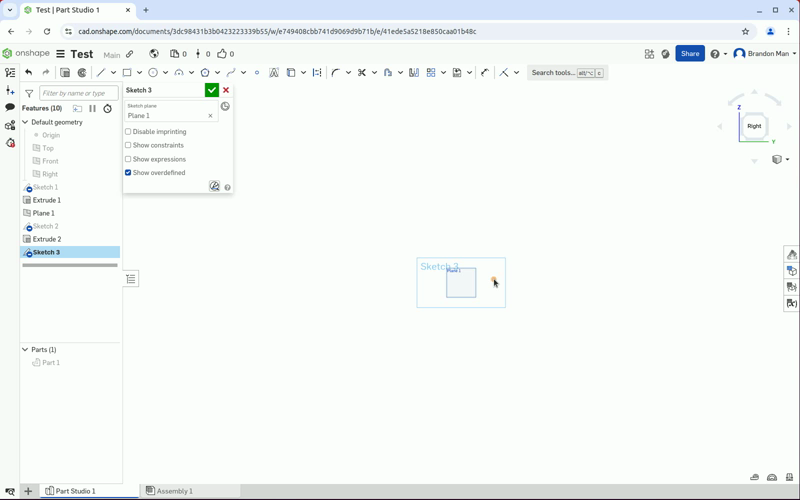
scroll(6)
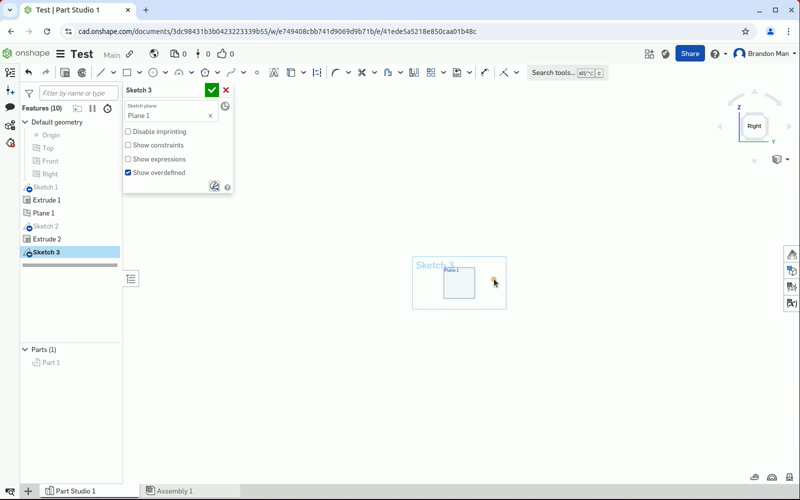
scroll(6)
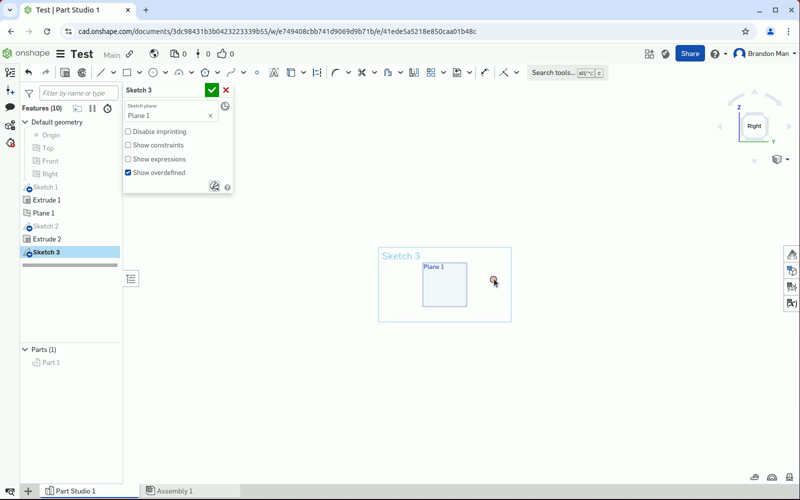
scroll(6)
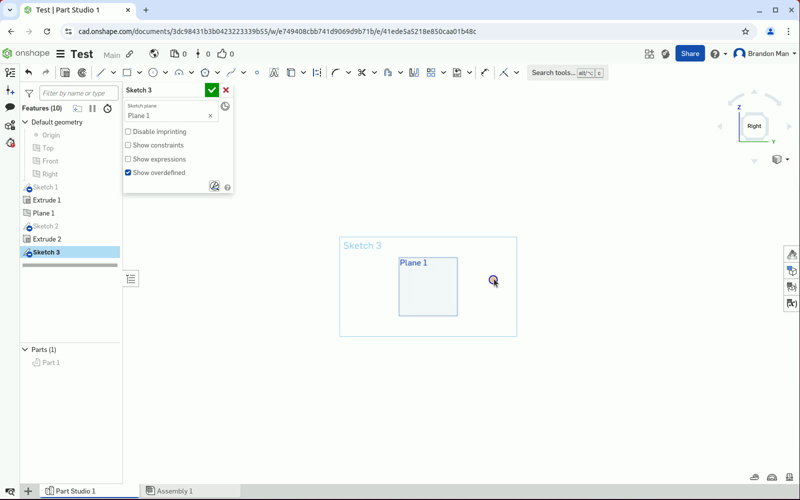
scroll(6)
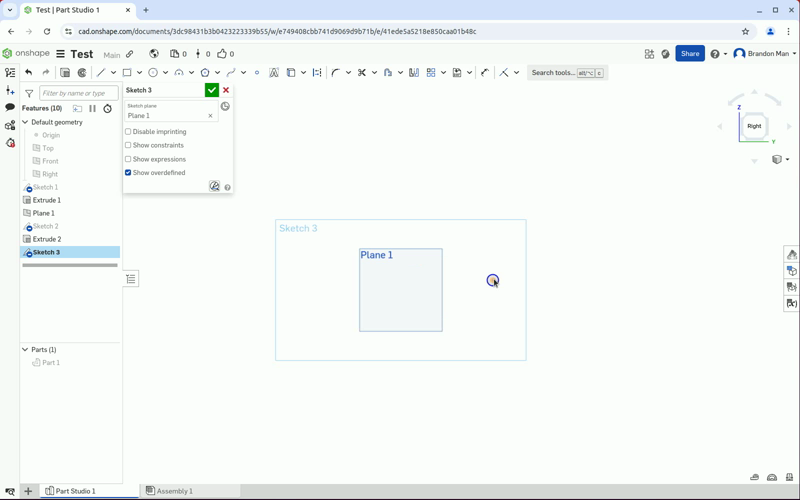
scroll(6)
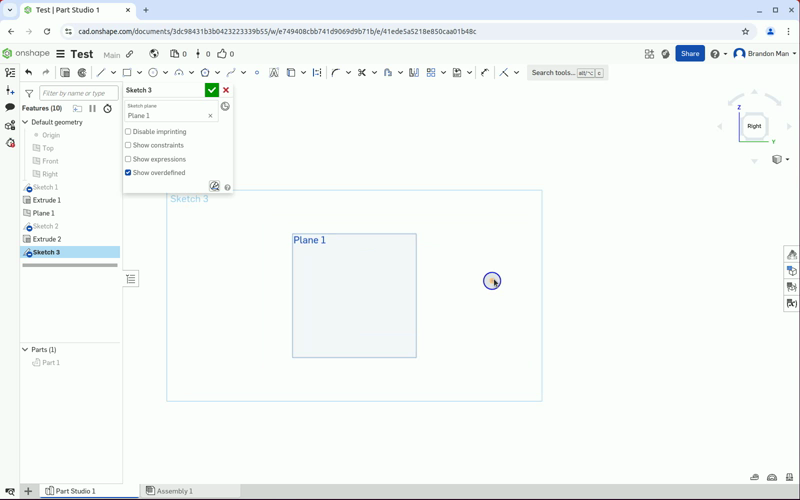
scroll(6)
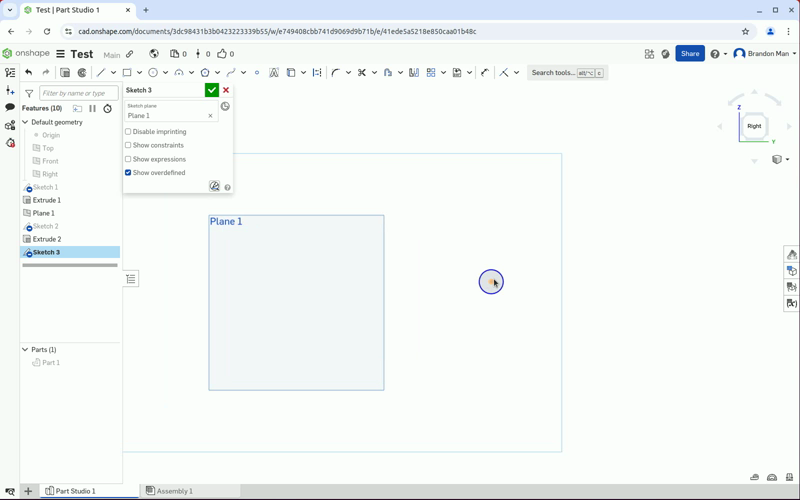
scroll(6)
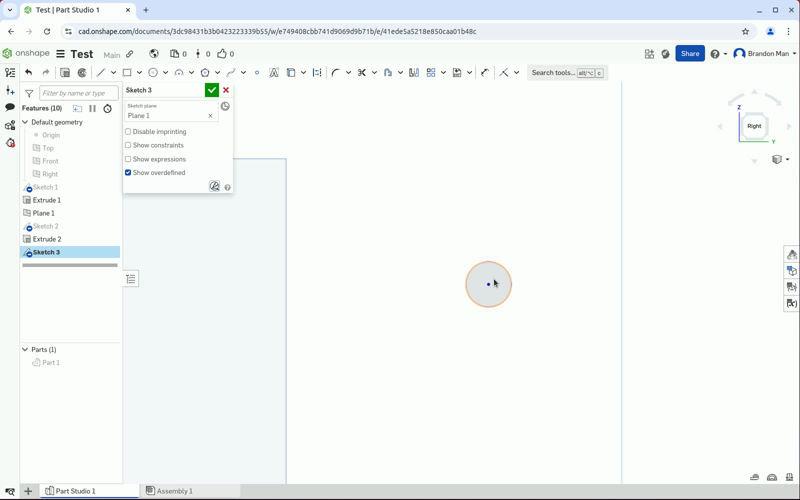
click(494, 278)
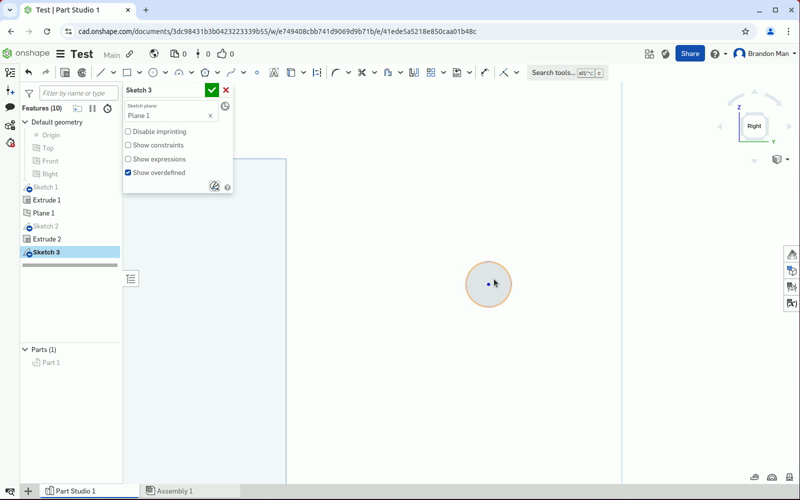
scroll(-6)
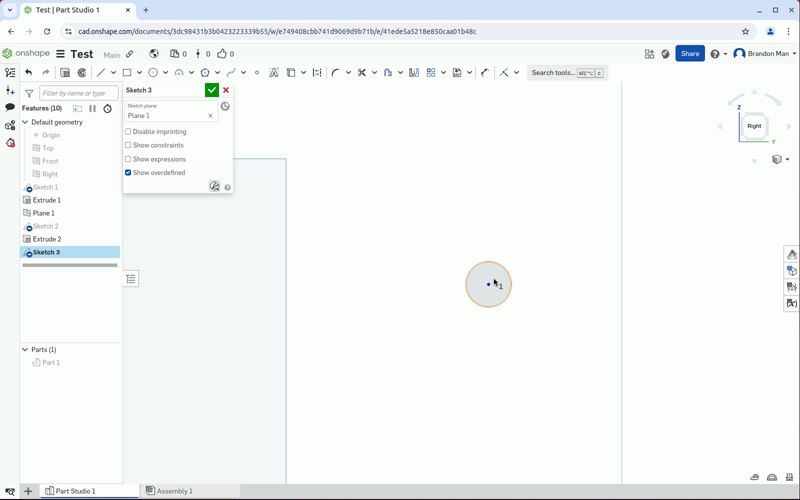
scroll(-6)
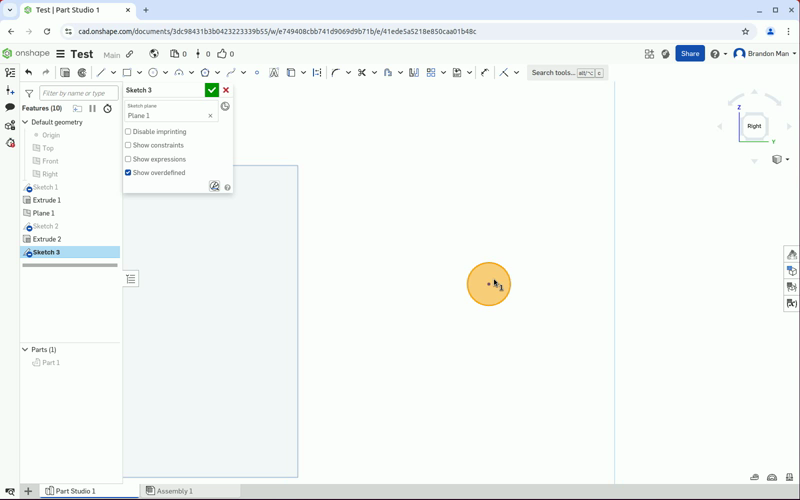
scroll(-6)
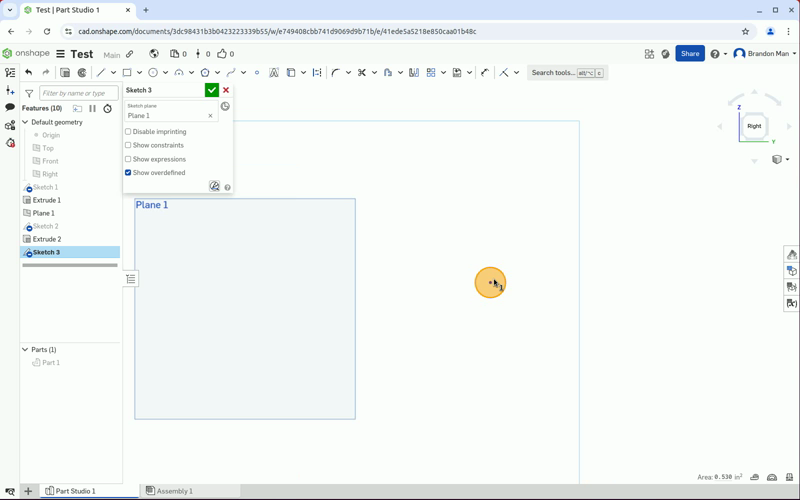
scroll(-6)
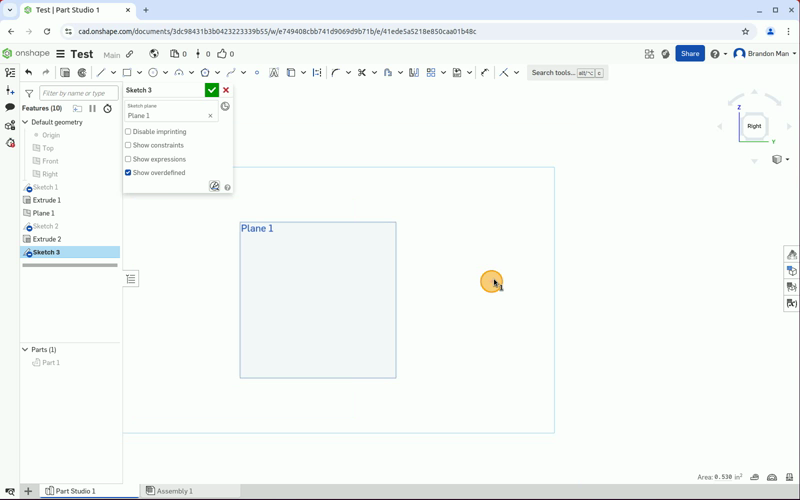
scroll(-6)
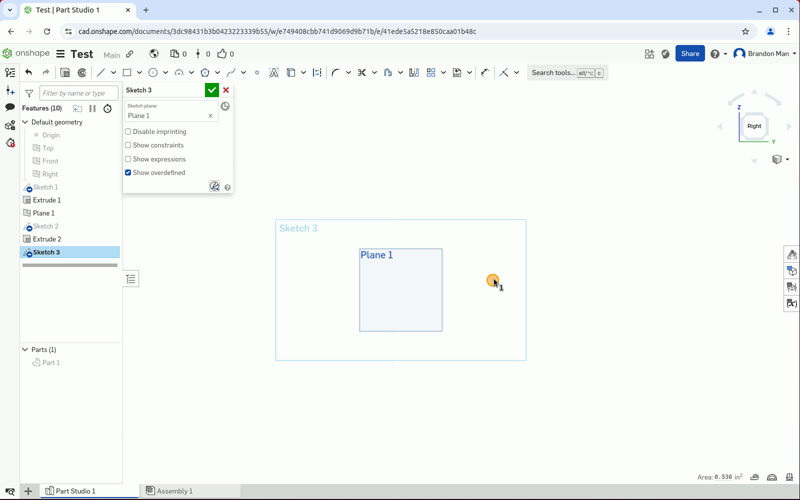
scroll(-6)
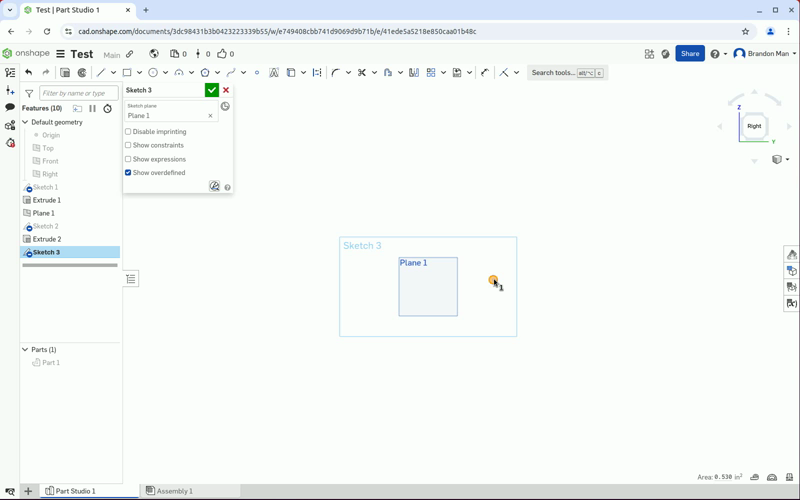
scroll(-6)
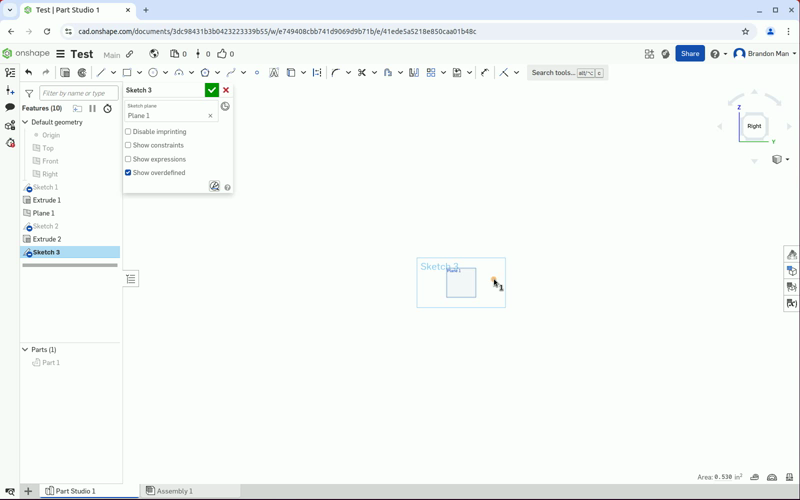
mouse_move(73, 352)
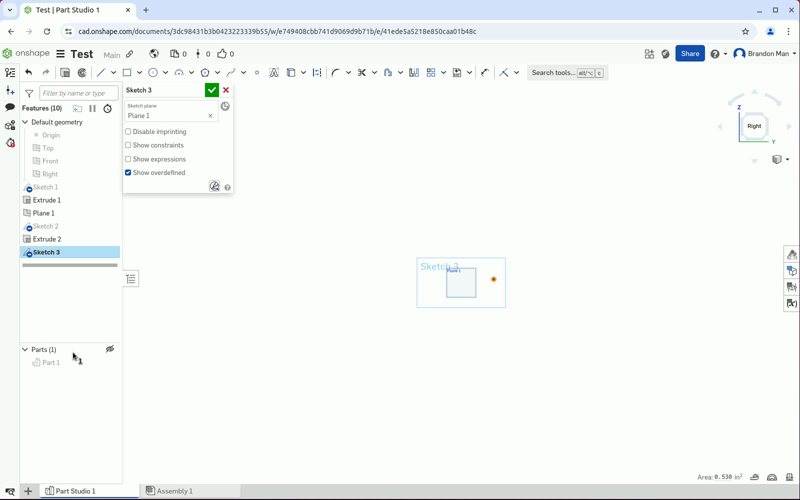
key(shift+y)
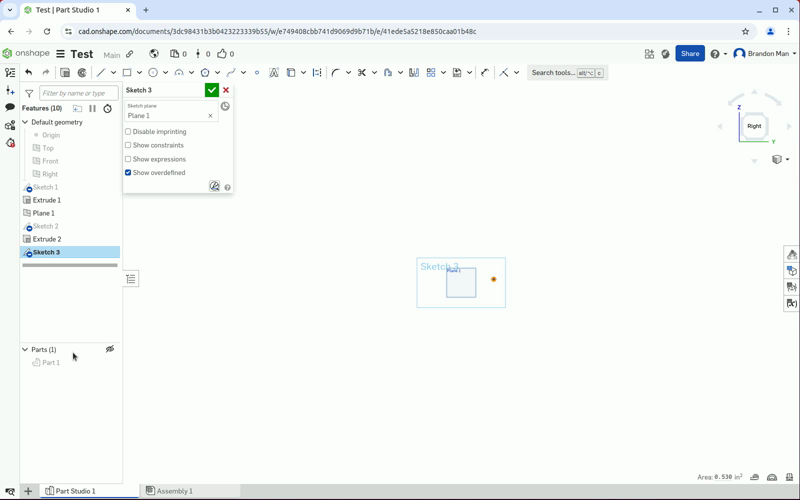
key(shift+e)
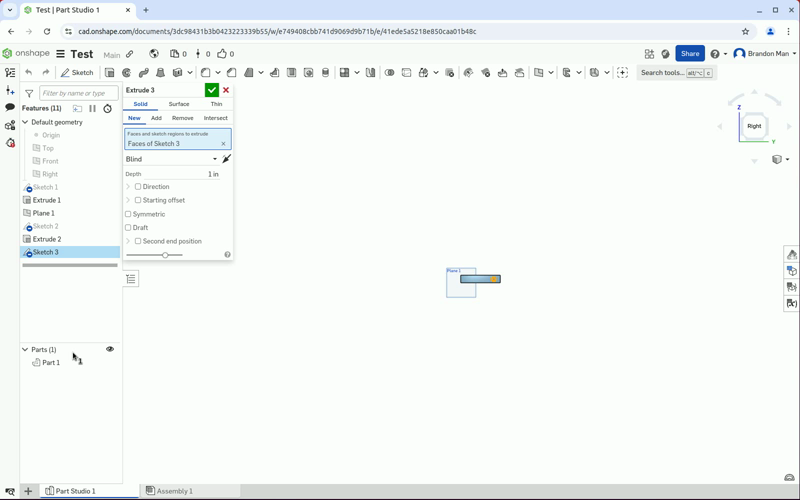
mouse_move(143, 106)
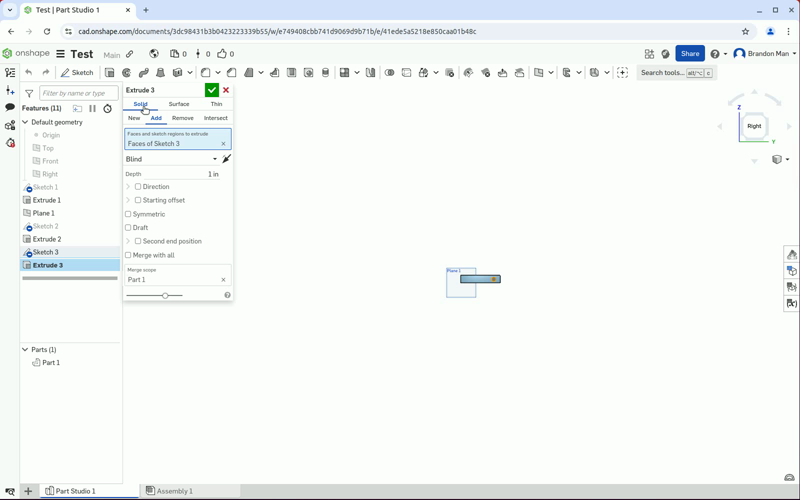
click(143, 106)
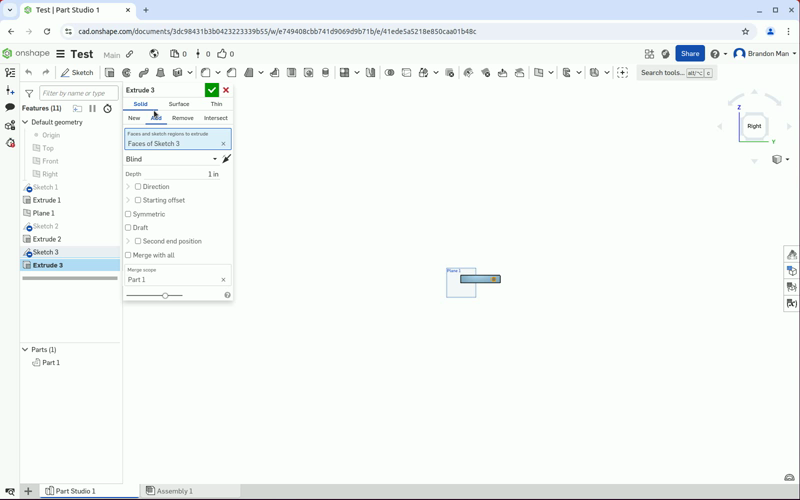
mouse_move(186, 120)
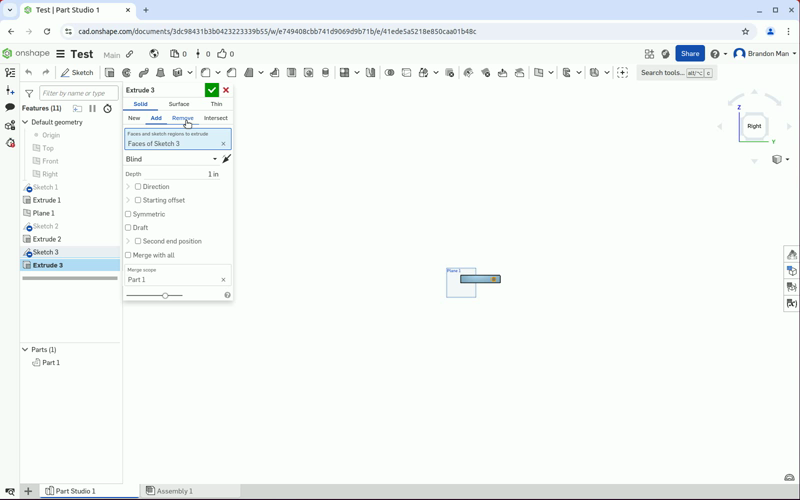
click(186, 120)
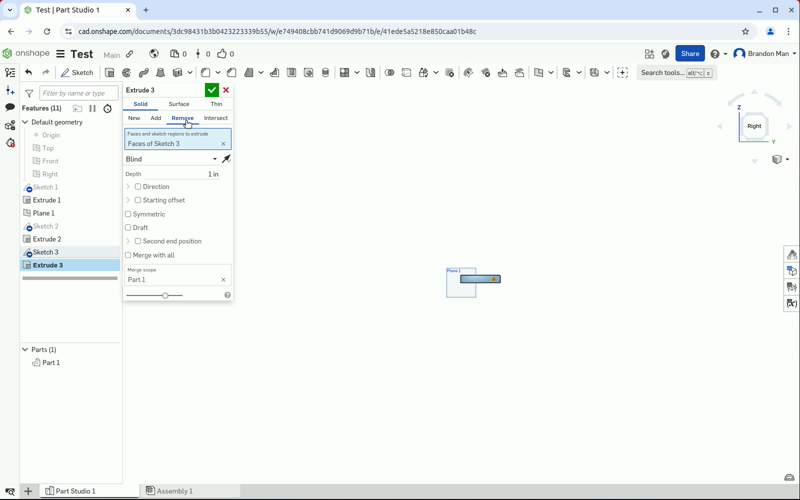
key(tab, 4)
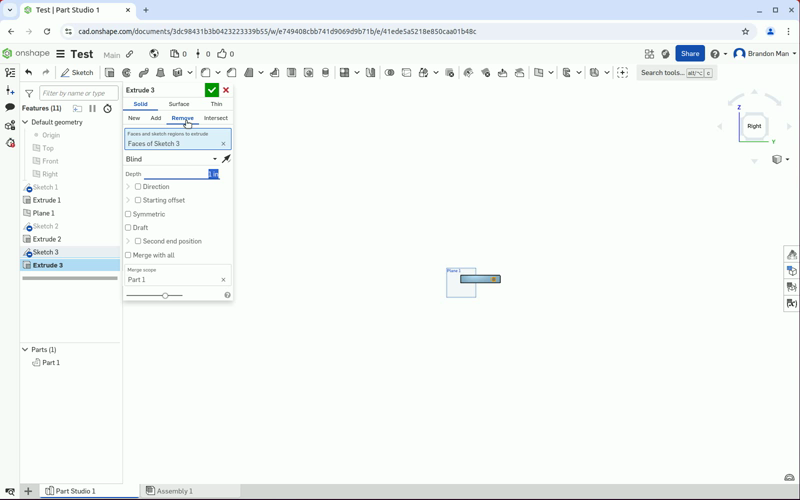
text(1.926)
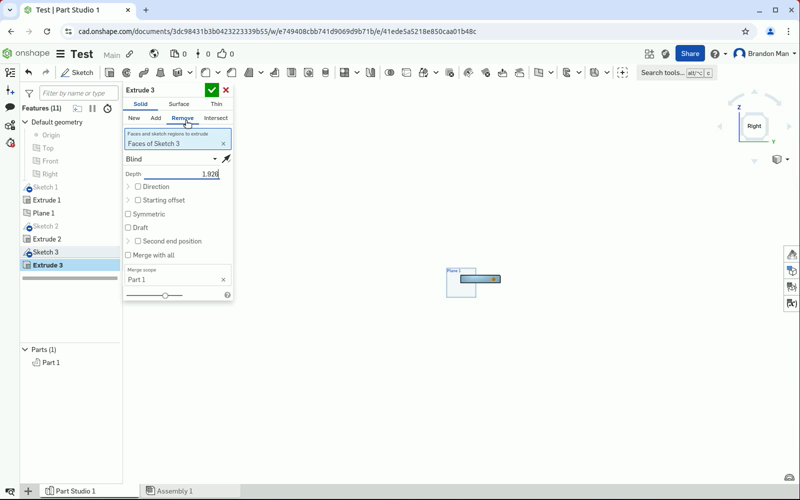
key(tab, 6)
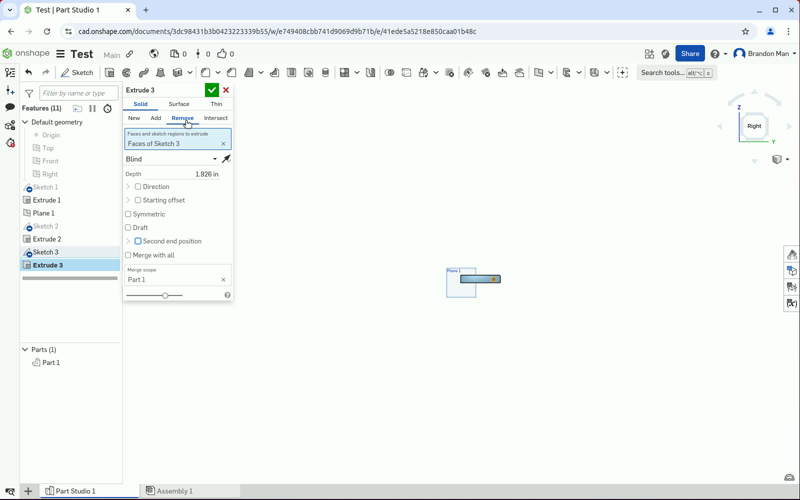
key(space)
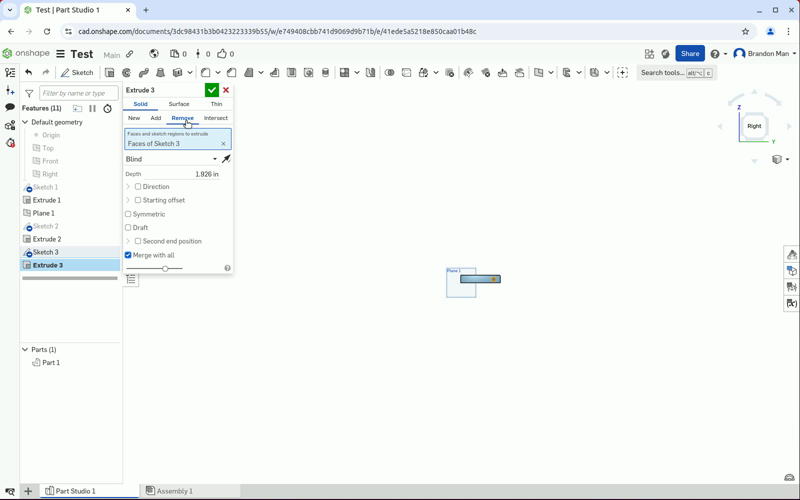
key(enter)
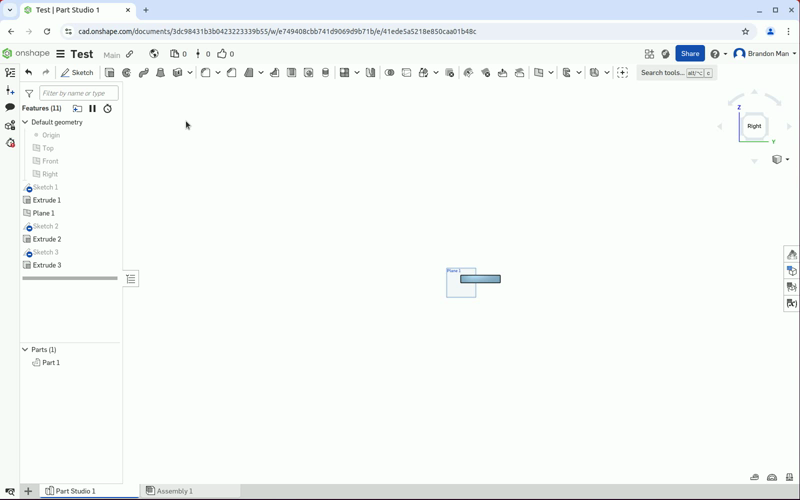
key(shift+h)
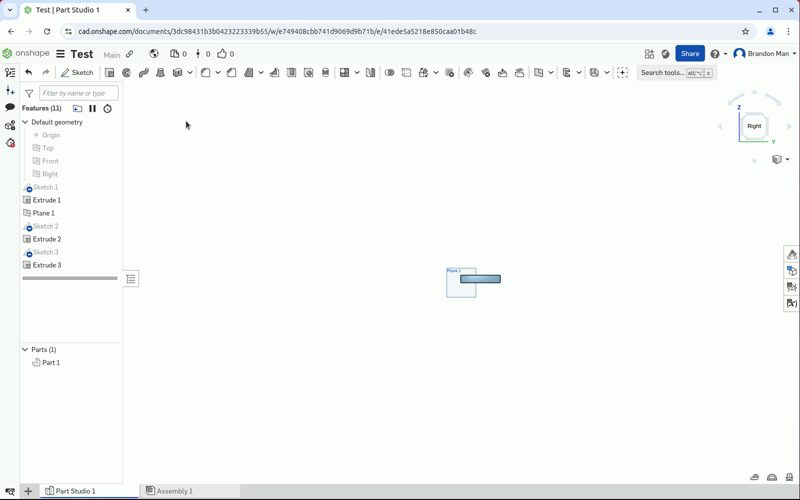
key(shift+h)
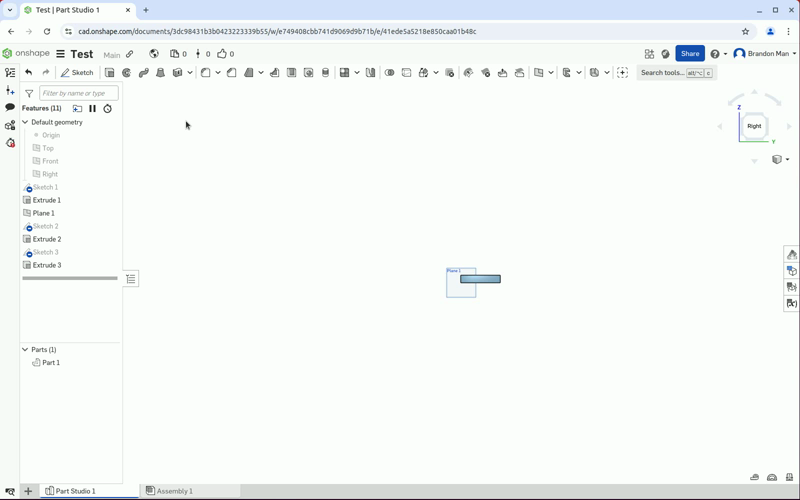
mouse_move(73, 189)
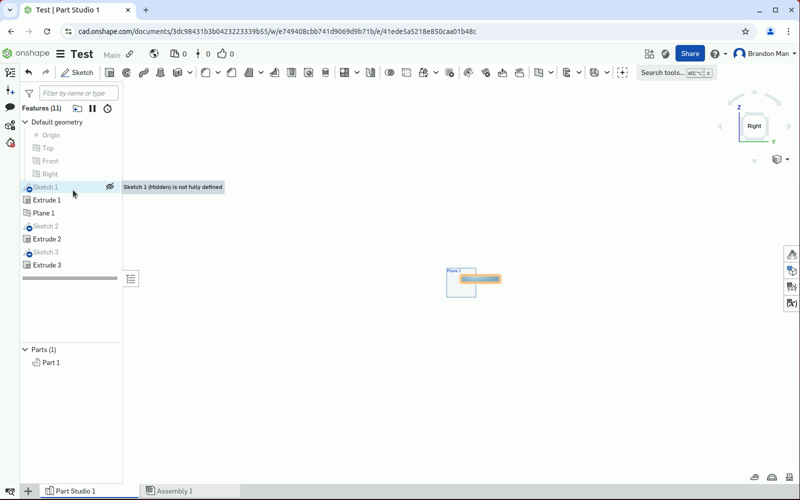
click(73, 189)
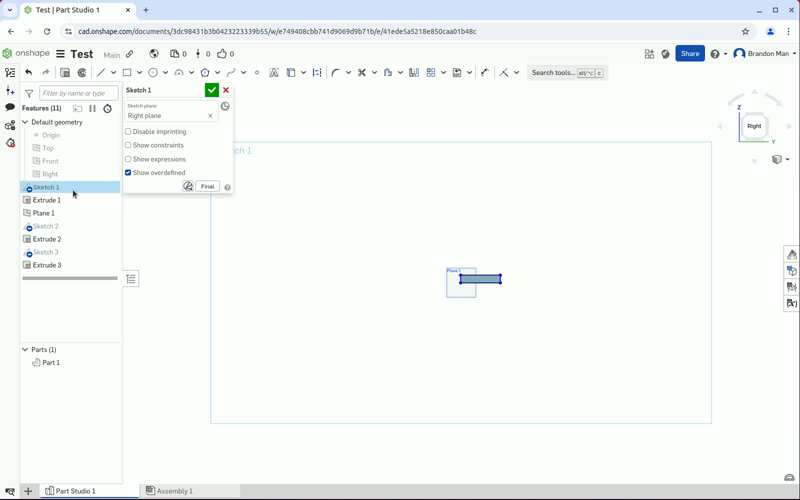
mouse_move(229, 92)
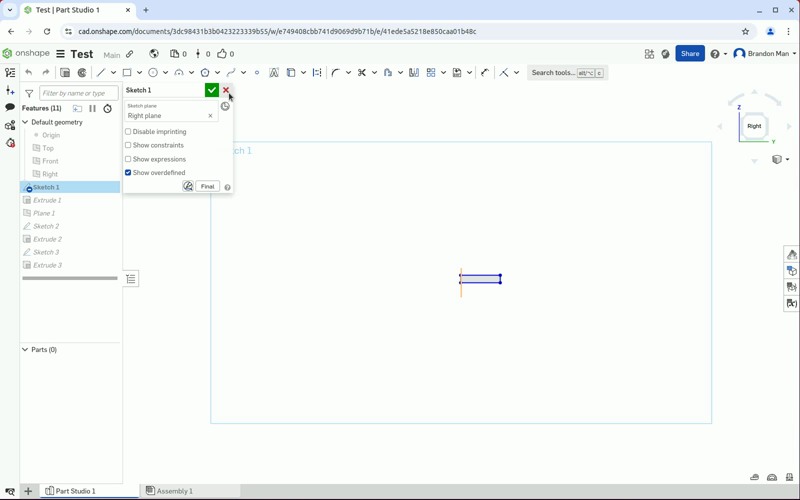
click(229, 92)
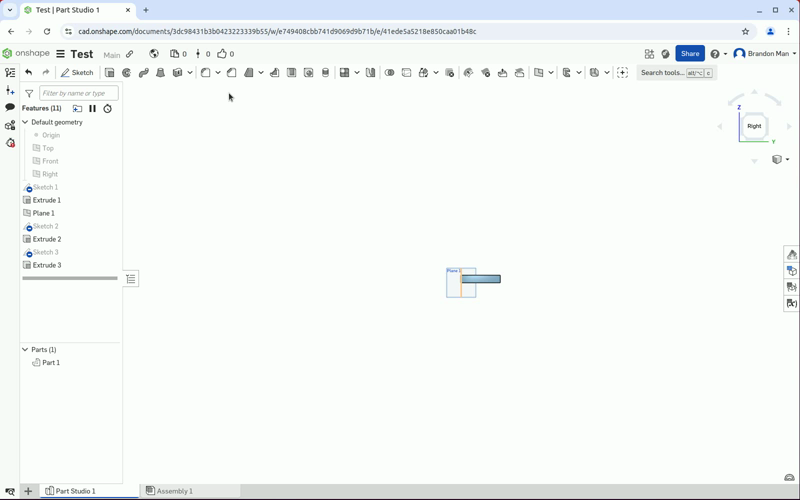
mouse_move(541, 75)
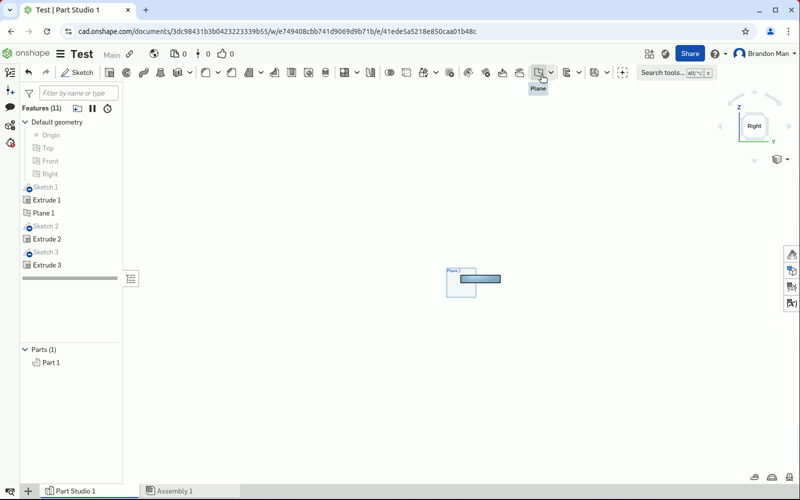
click(541, 75)
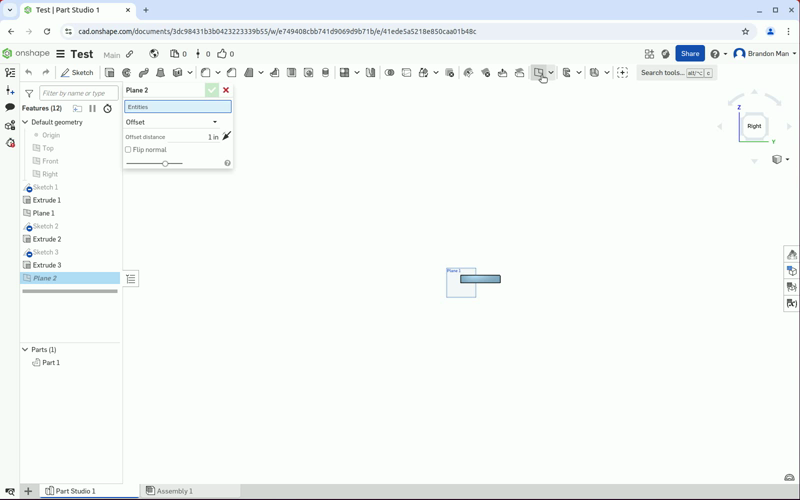
mouse_move(73, 176)
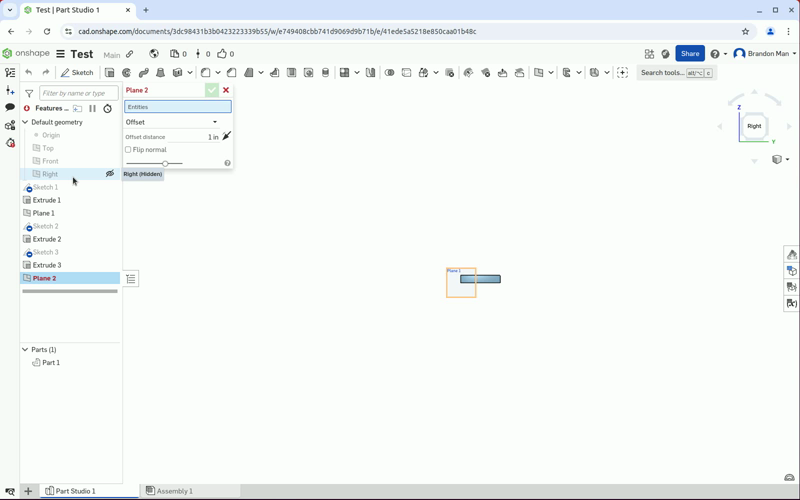
click(73, 176)
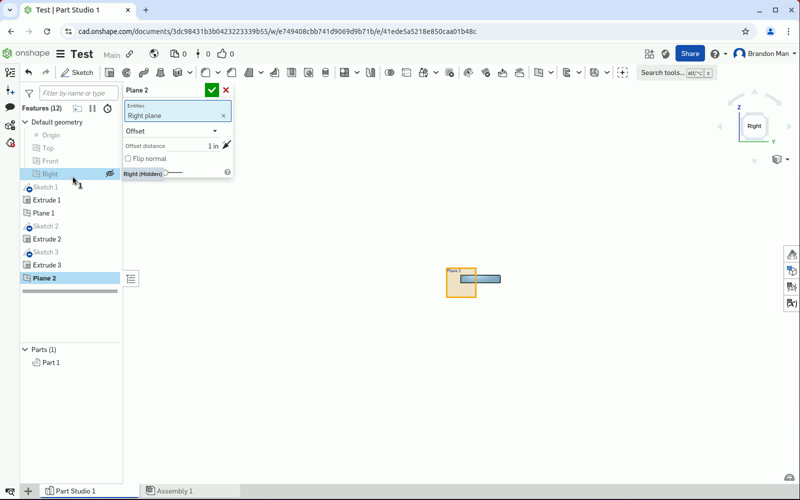
key(tab, 2)
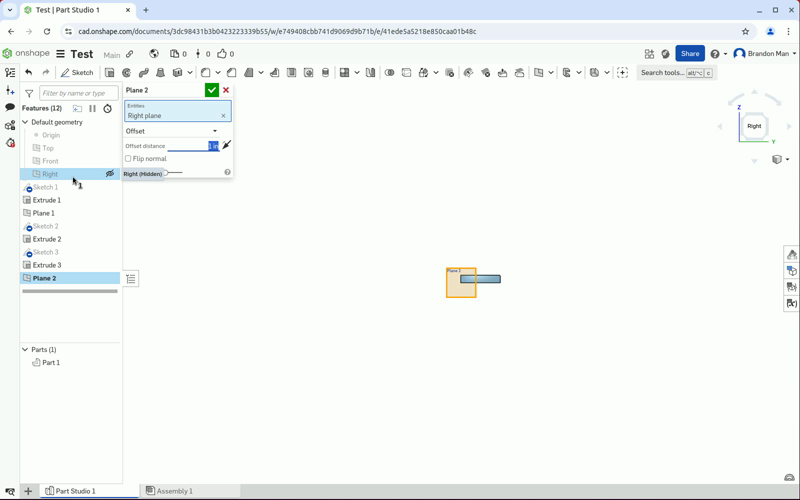
text(19.966)
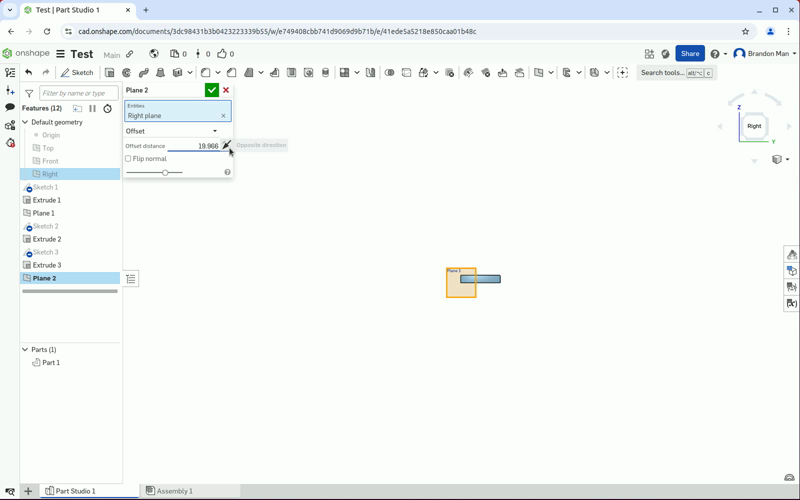
mouse_move(229, 147)
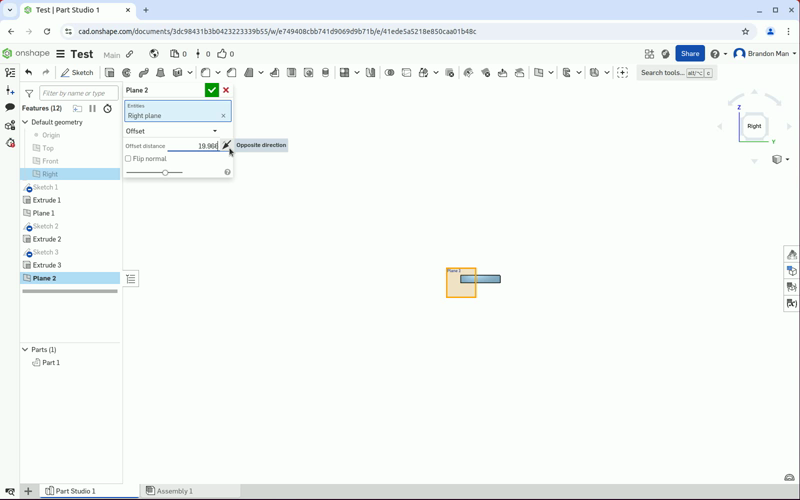
click(229, 147)
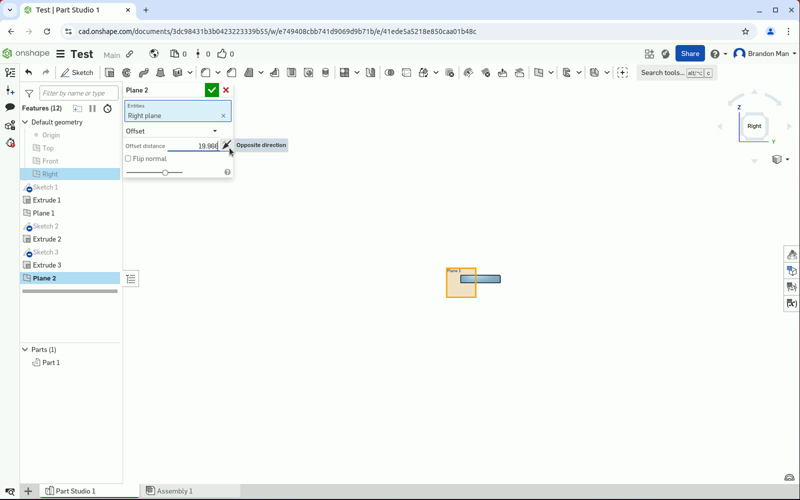
key(enter, 2)
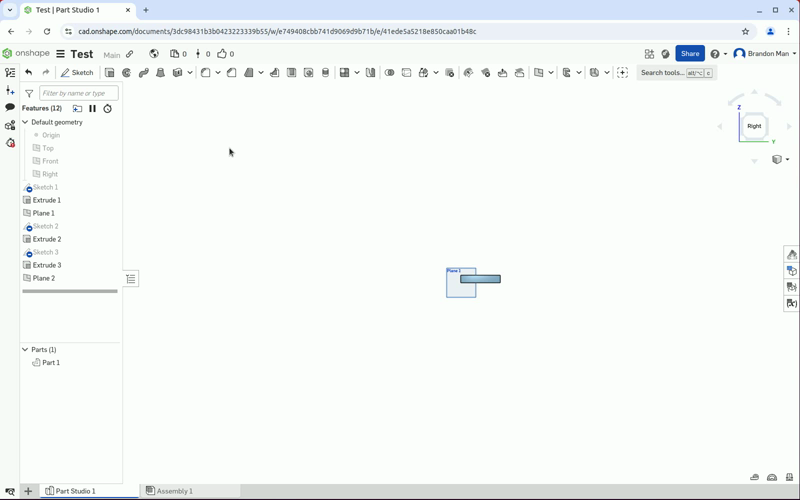
key(shift+s)
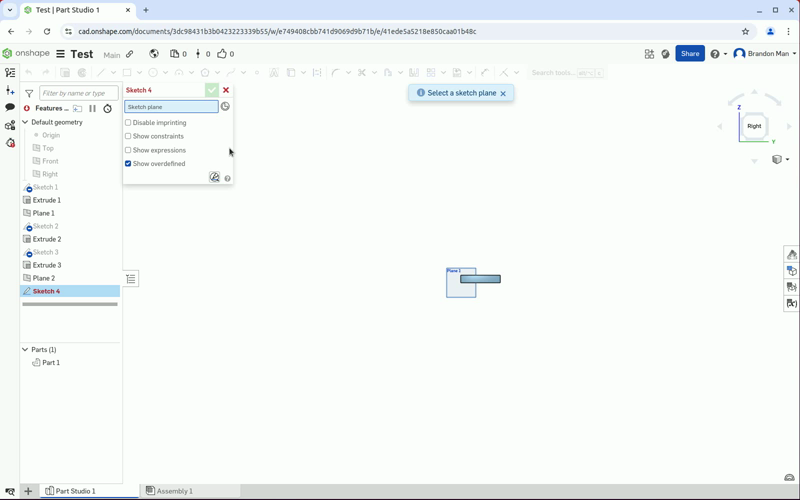
mouse_move(73, 280)
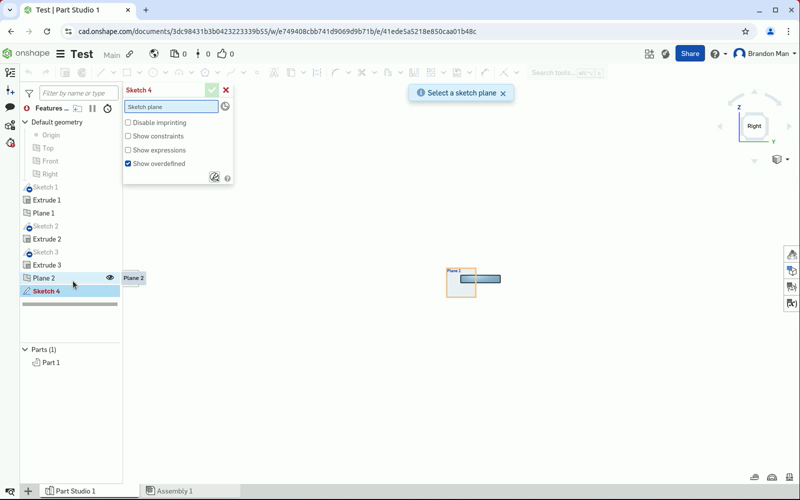
click(73, 280)
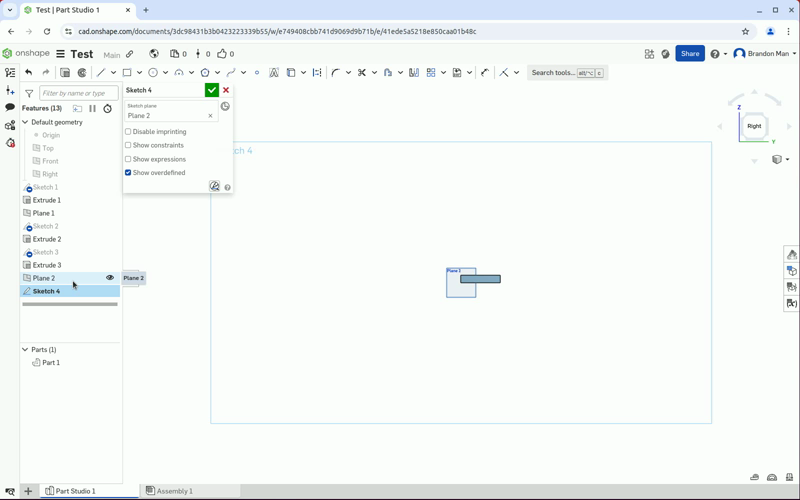
mouse_move(73, 352)
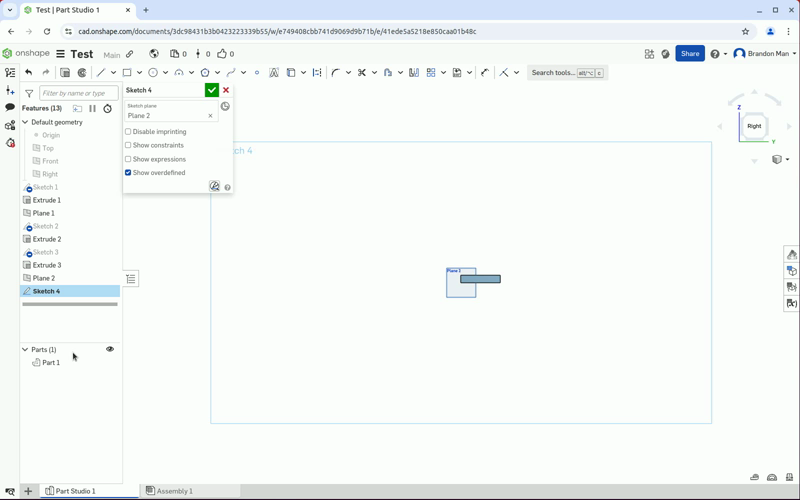
key(y)
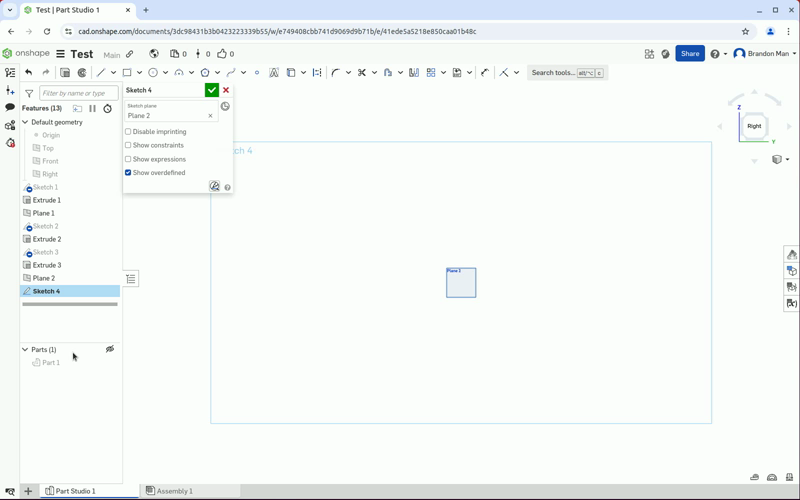
key(c)
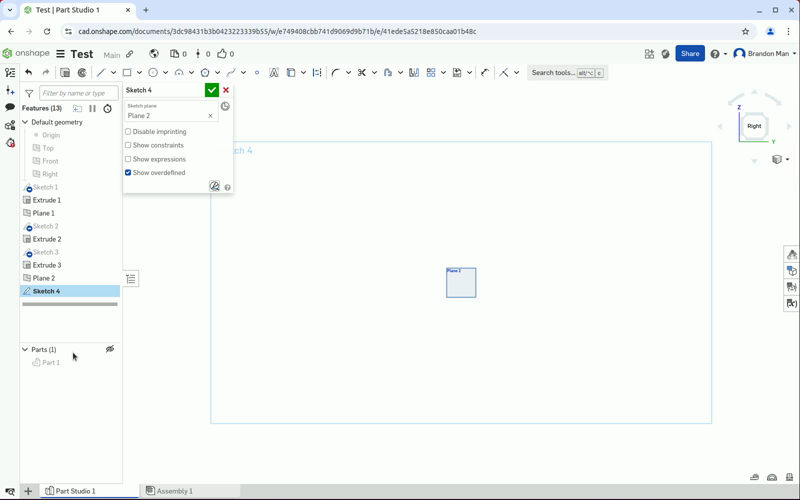
key_down(shift)
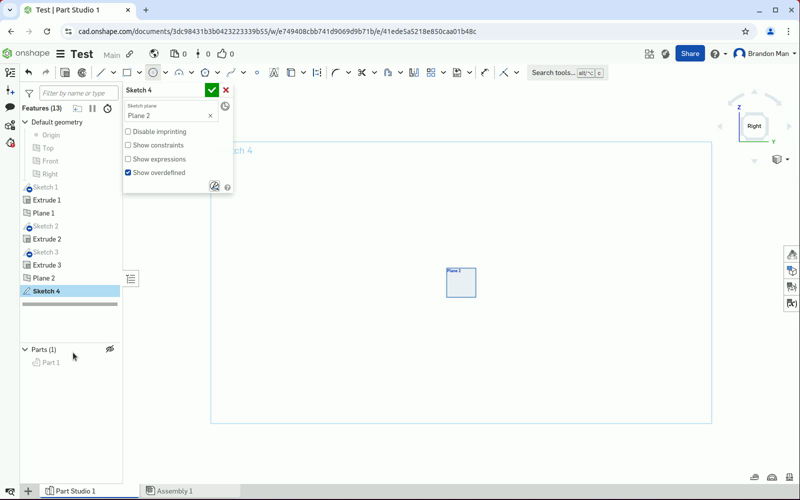
mouse_move(468, 279)
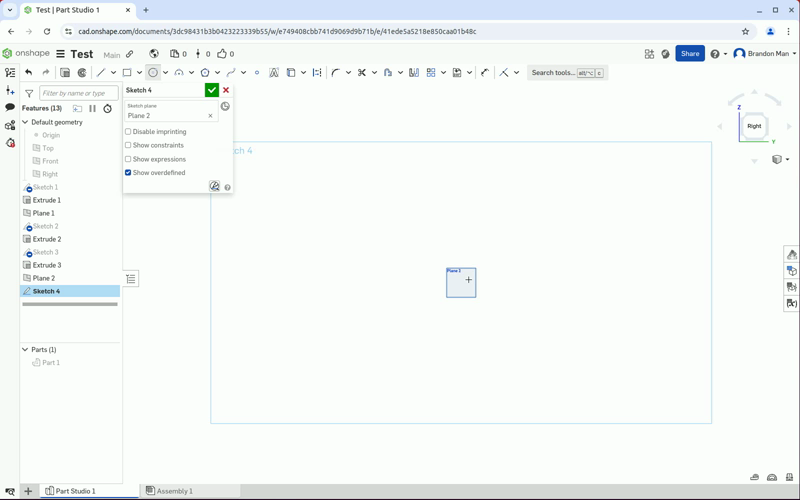
click(468, 279)
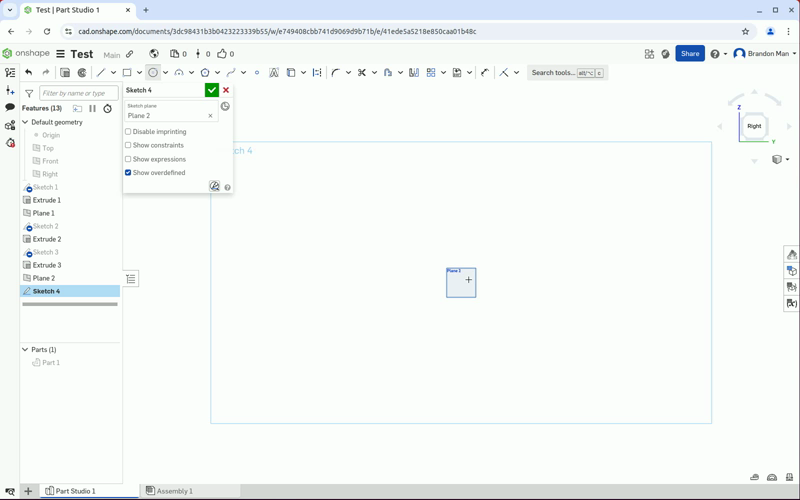
key_up(shift)
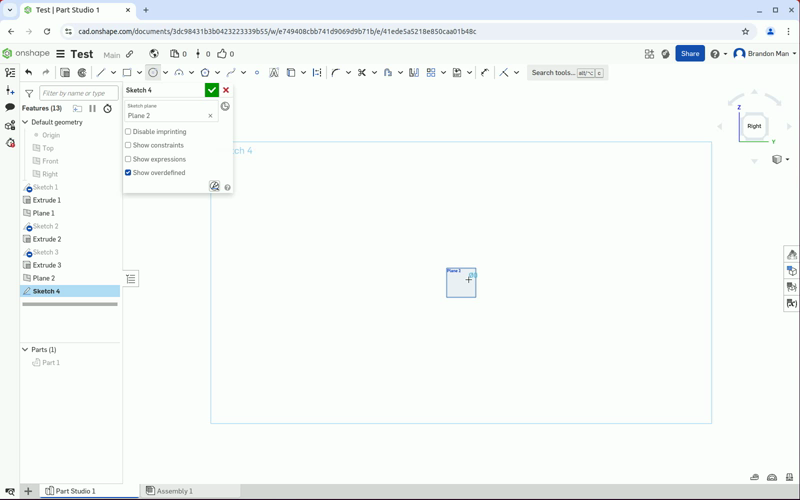
mouse_move(471, 279)
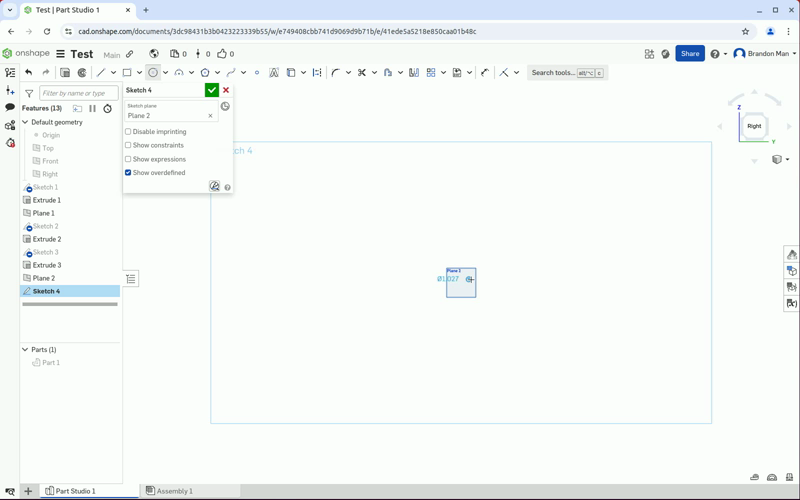
scroll(6)
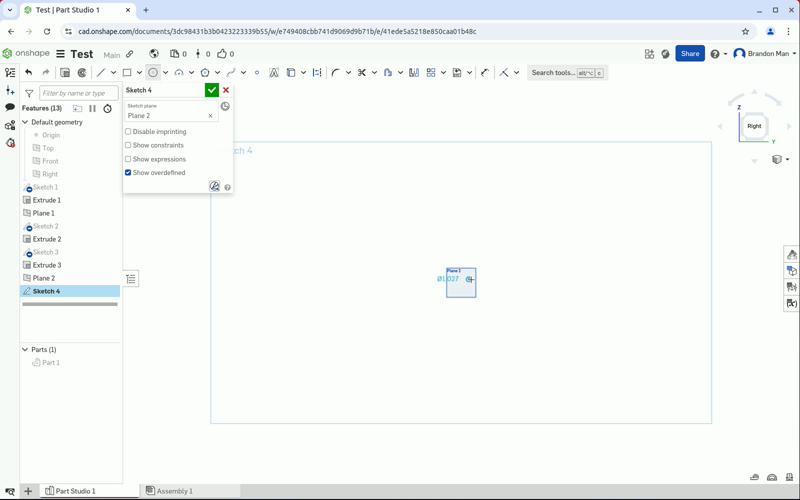
scroll(6)
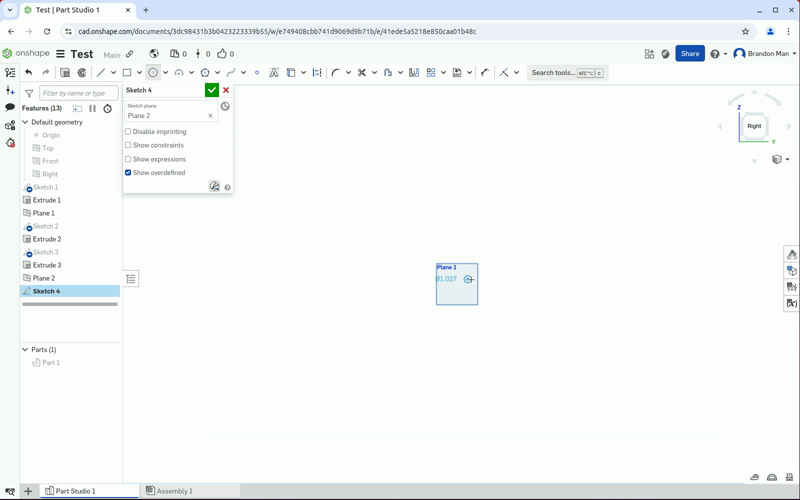
scroll(6)
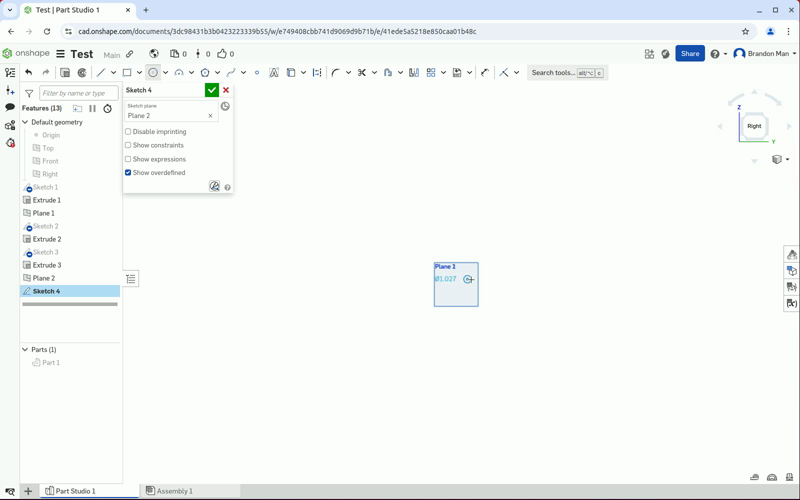
scroll(6)
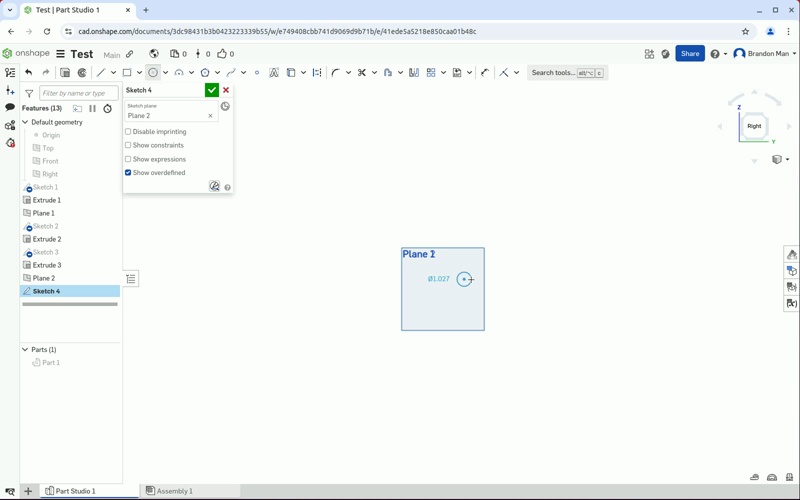
scroll(6)
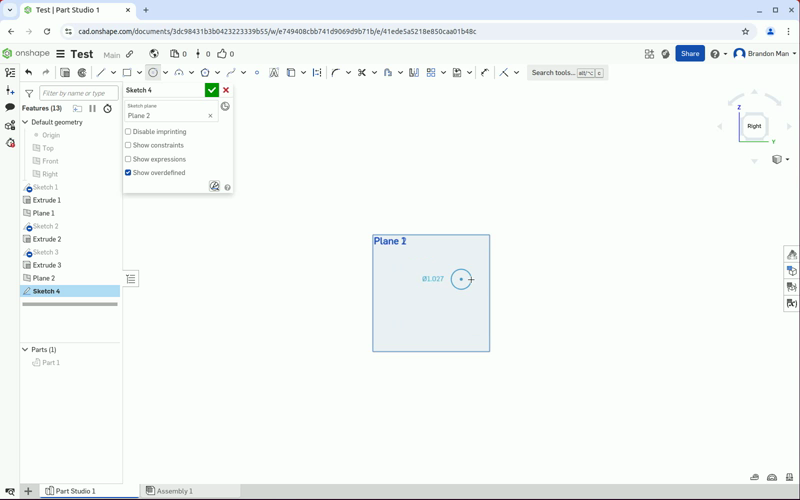
scroll(6)
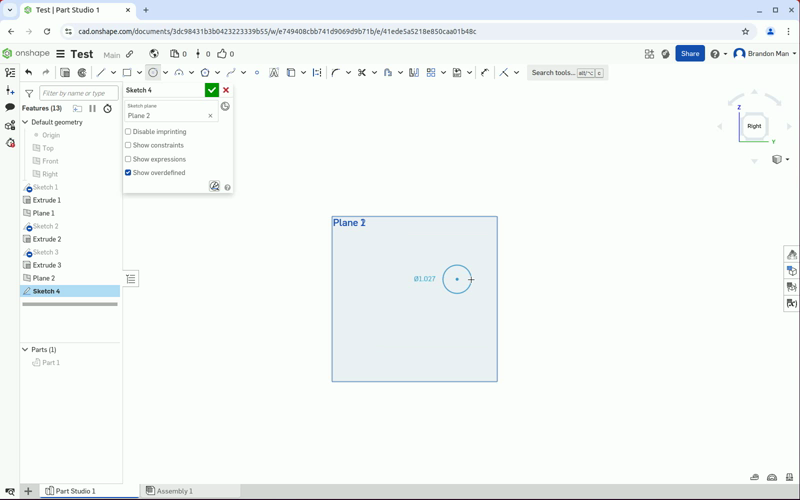
scroll(6)
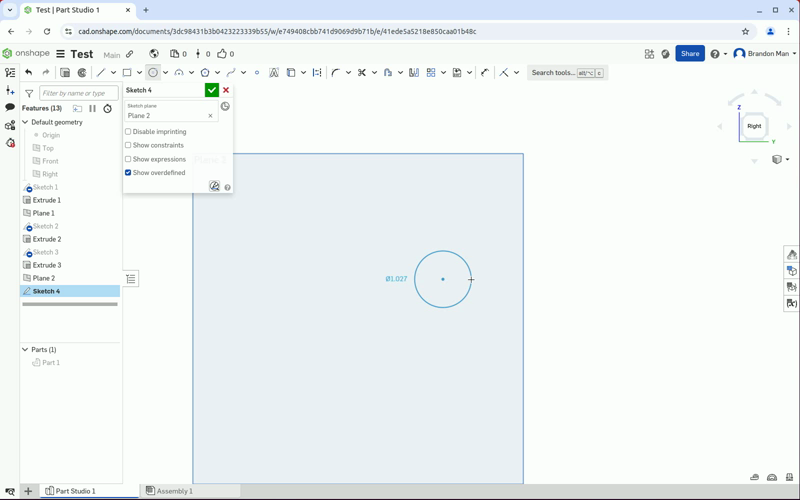
click(471, 279)
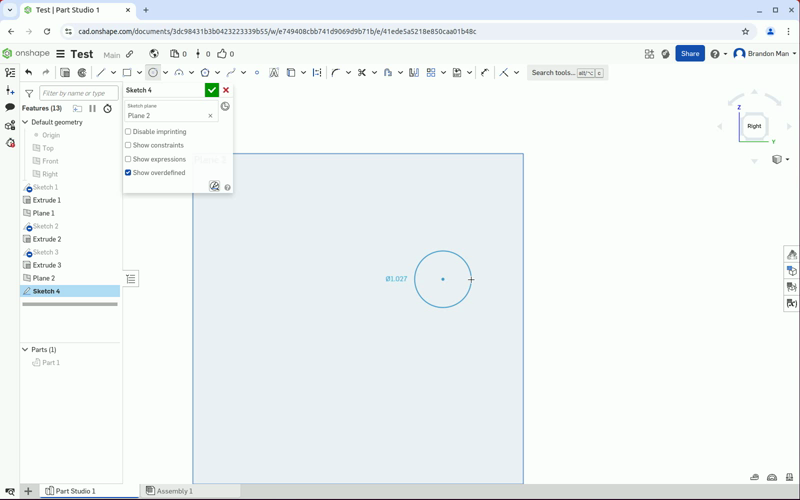
scroll(-6)
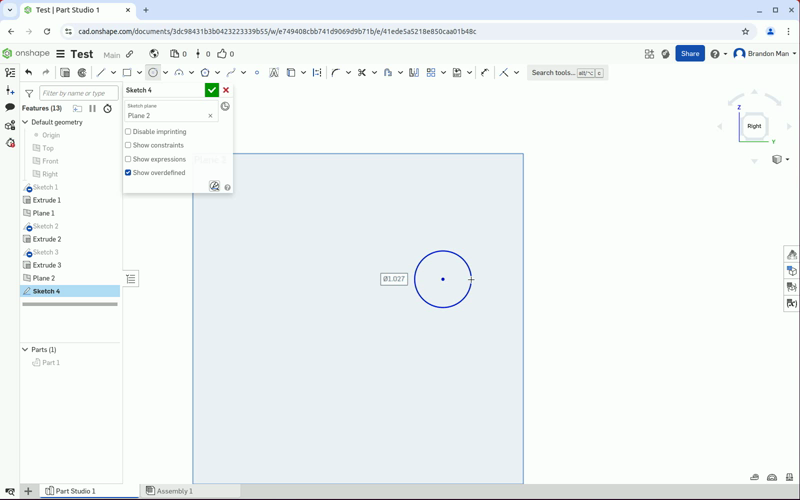
scroll(-6)
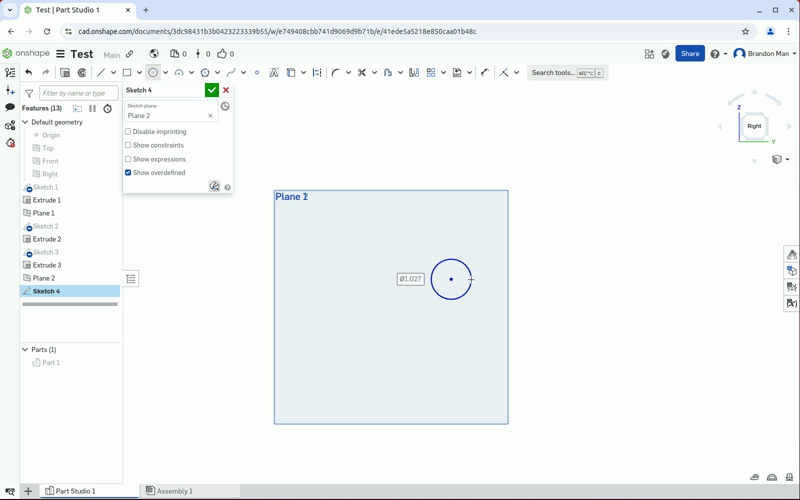
scroll(-6)
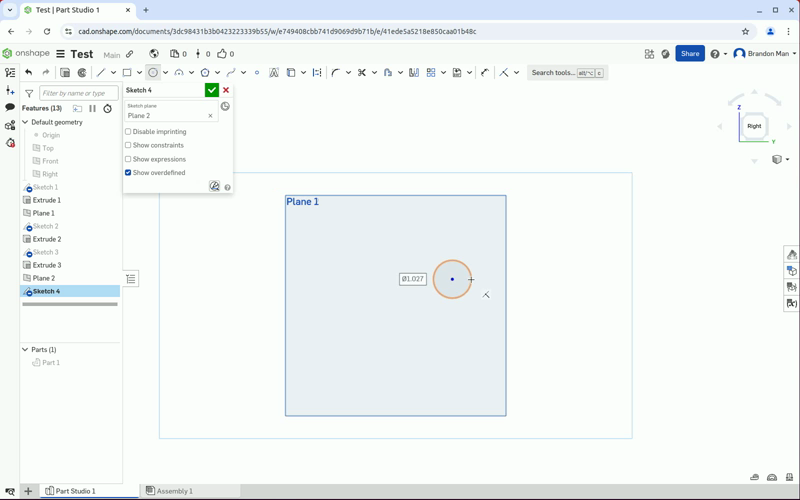
scroll(-6)
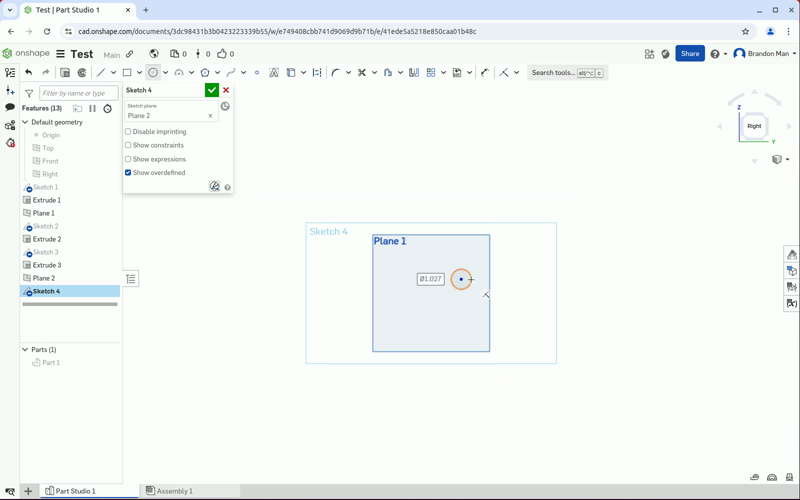
scroll(-6)
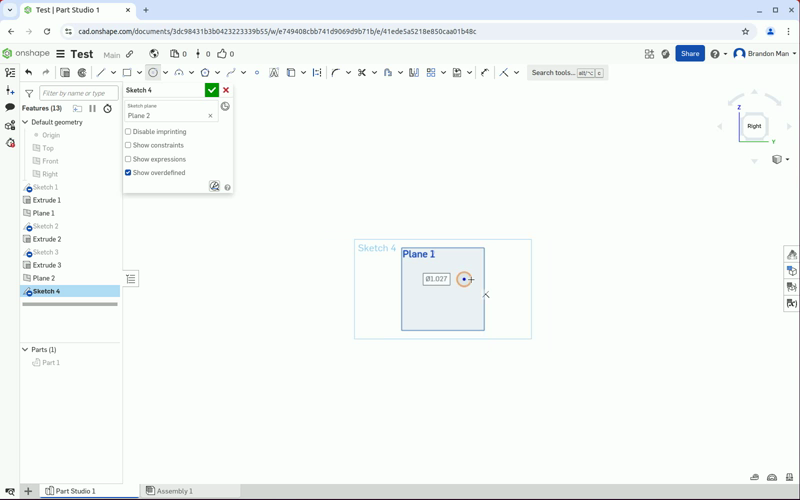
scroll(-6)
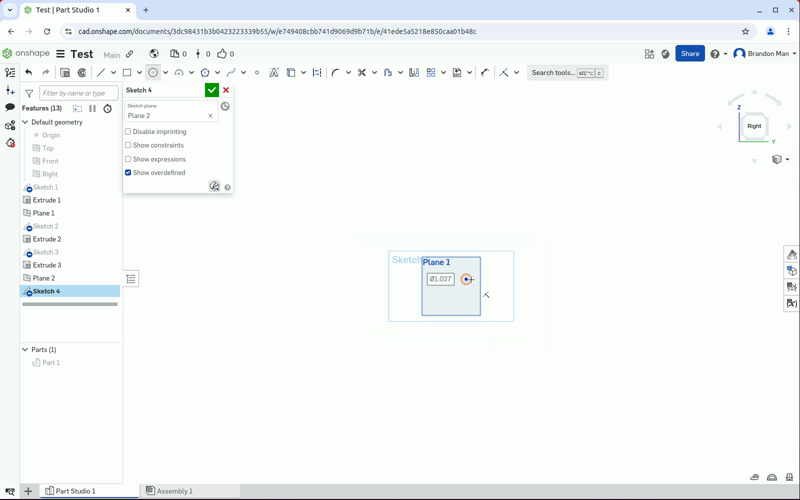
scroll(-6)
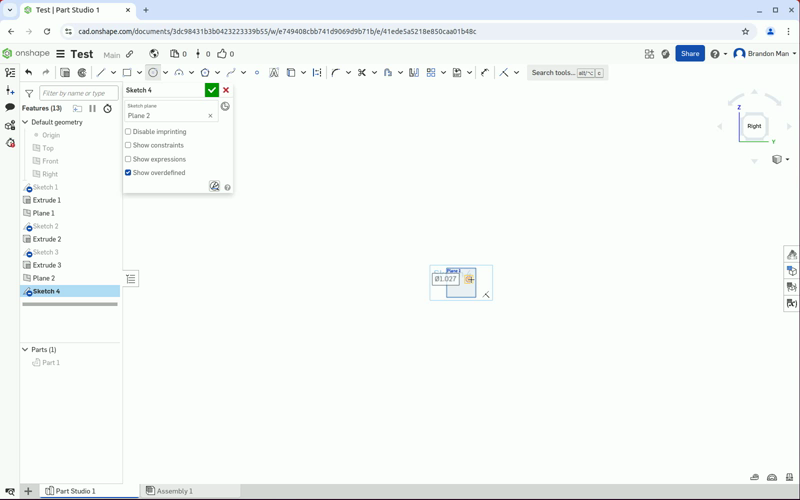
key(esc)
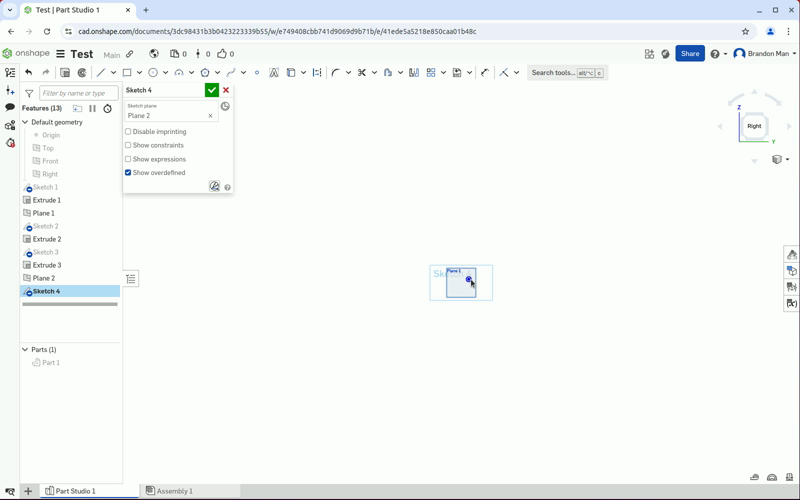
mouse_move(468, 279)
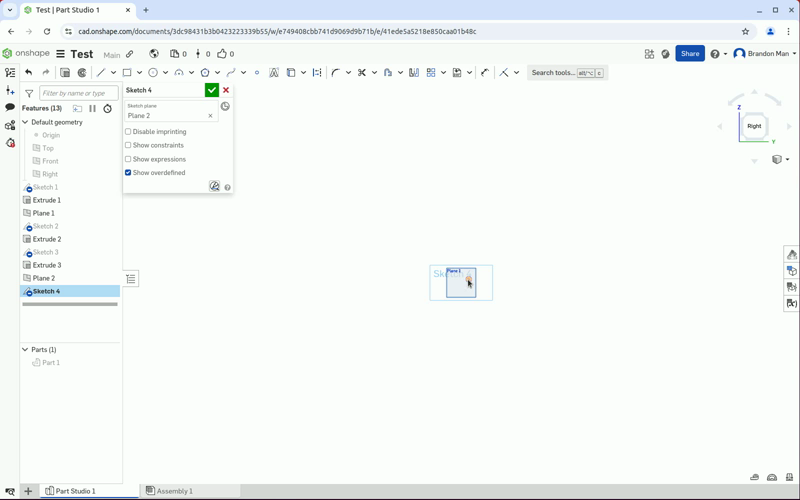
scroll(6)
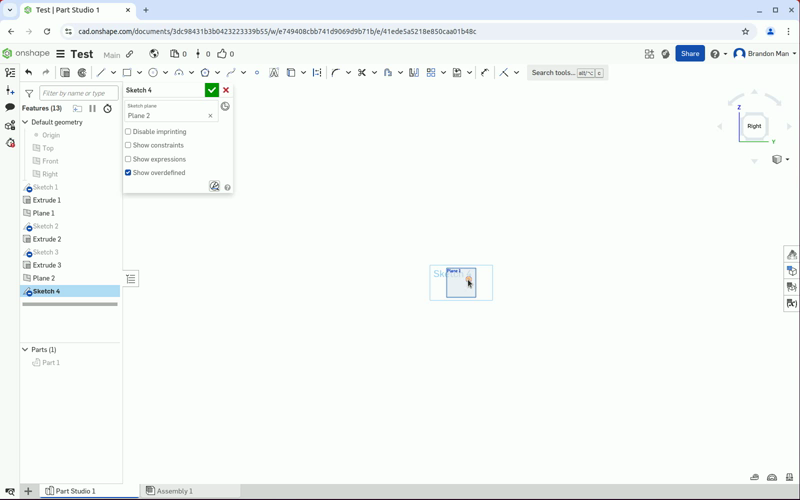
scroll(6)
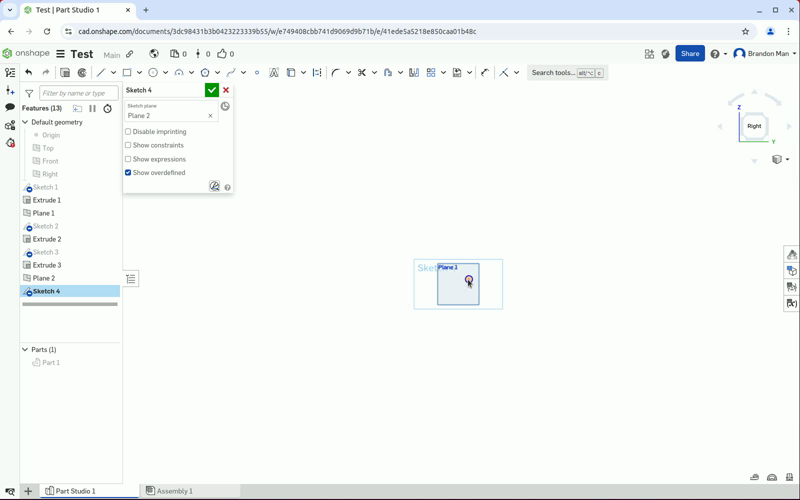
scroll(6)
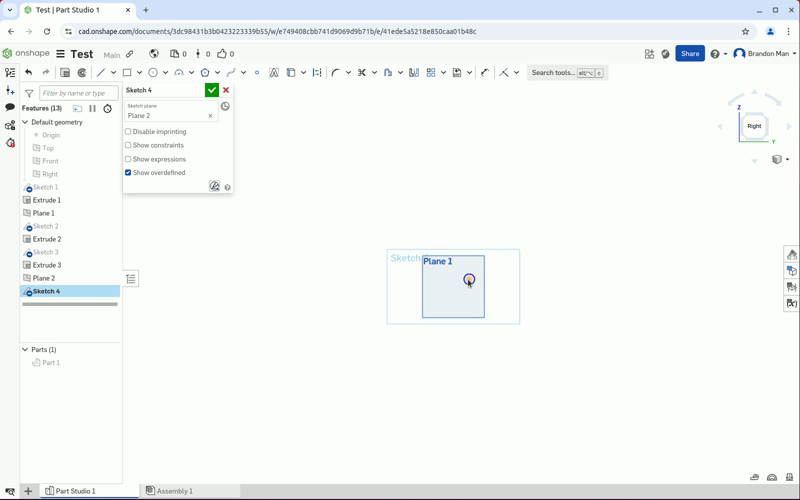
scroll(6)
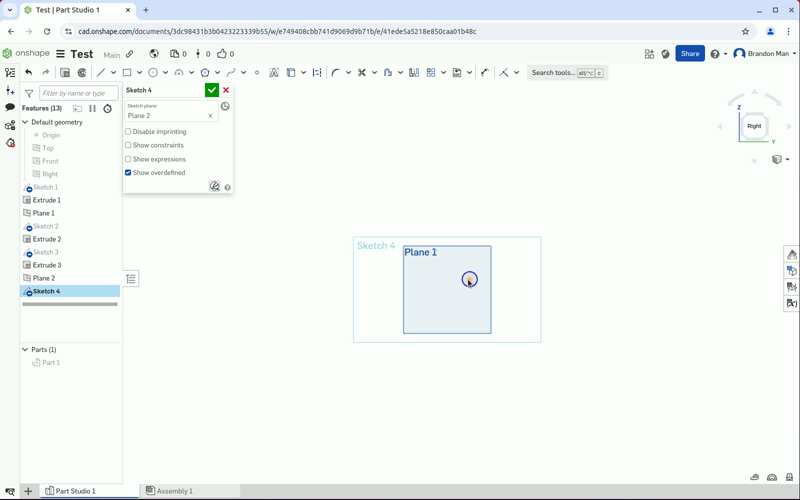
scroll(6)
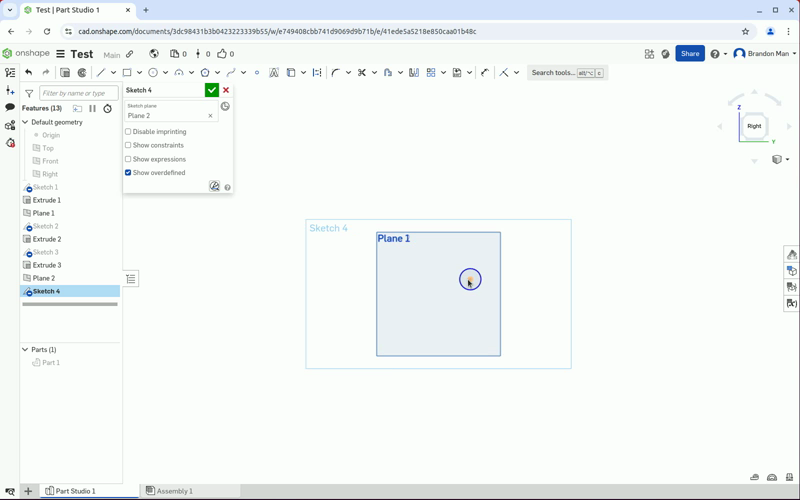
scroll(6)
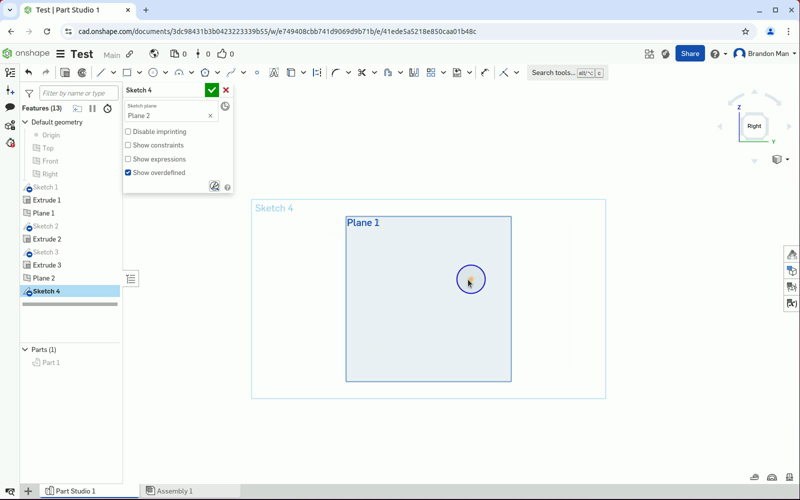
scroll(6)
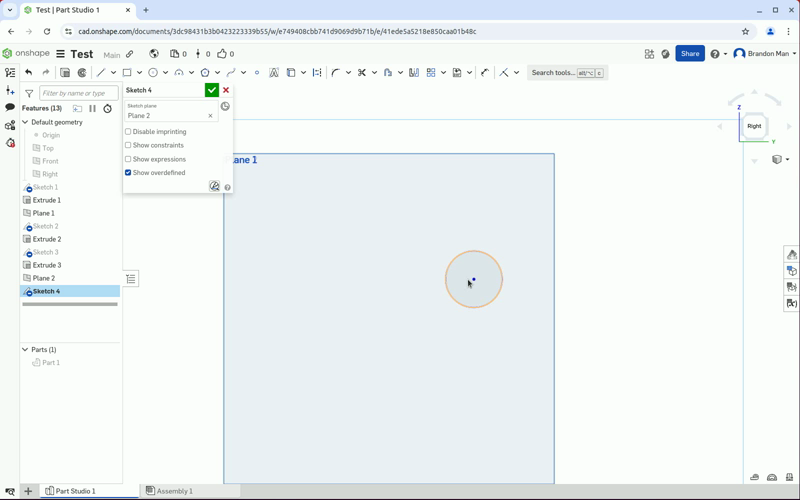
click(468, 279)
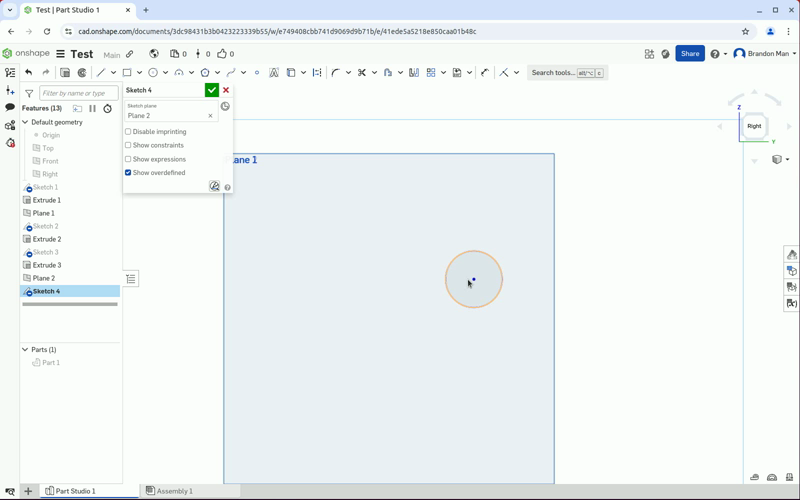
scroll(-6)
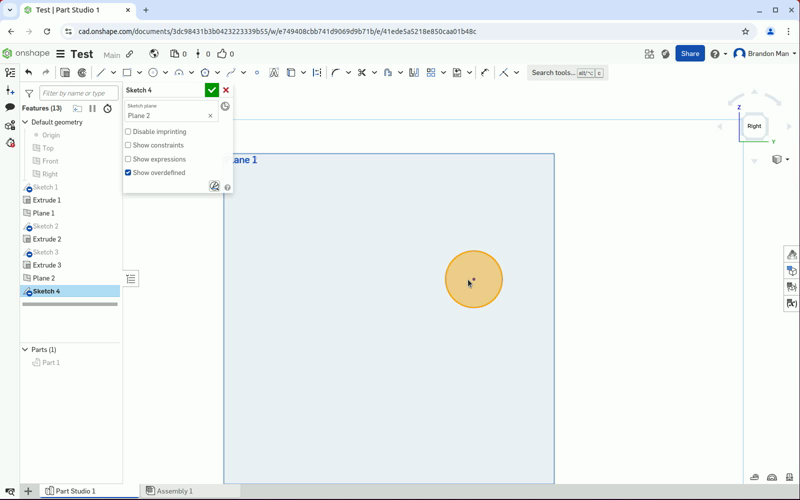
scroll(-6)
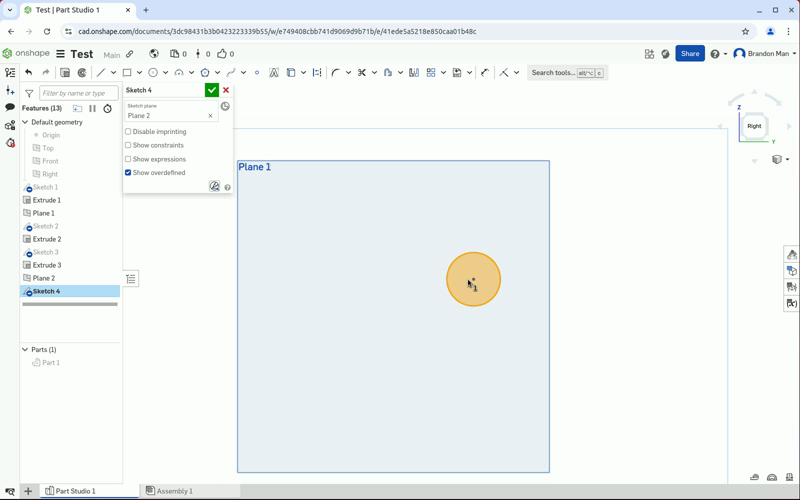
scroll(-6)
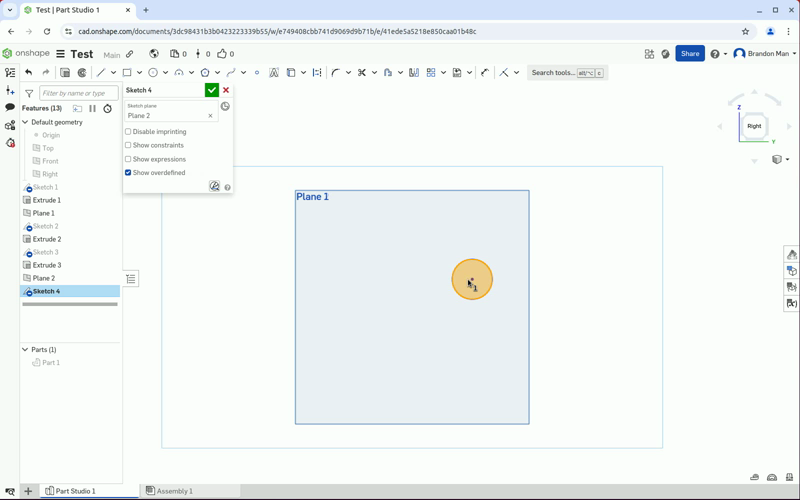
scroll(-6)
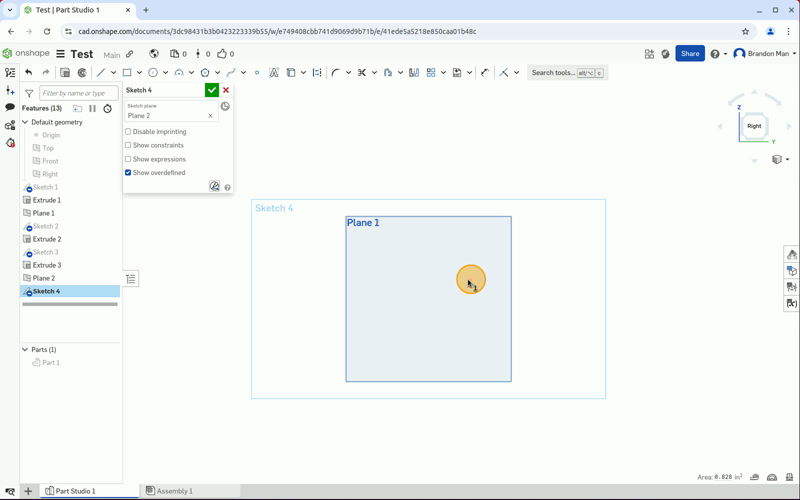
scroll(-6)
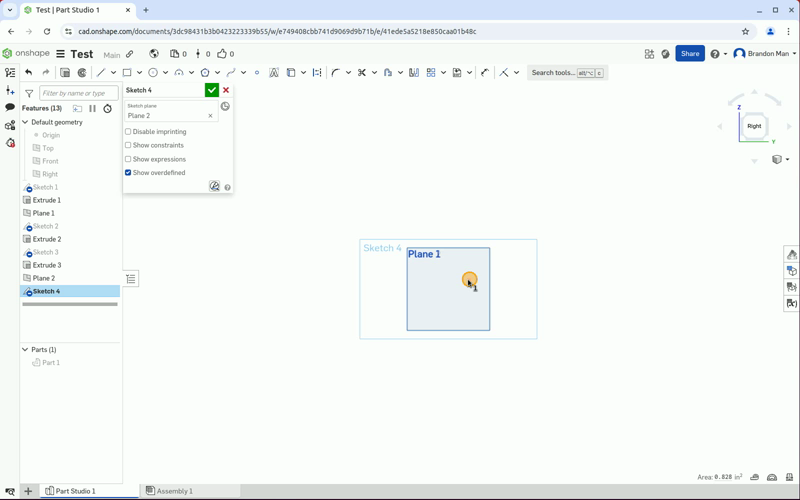
scroll(-6)
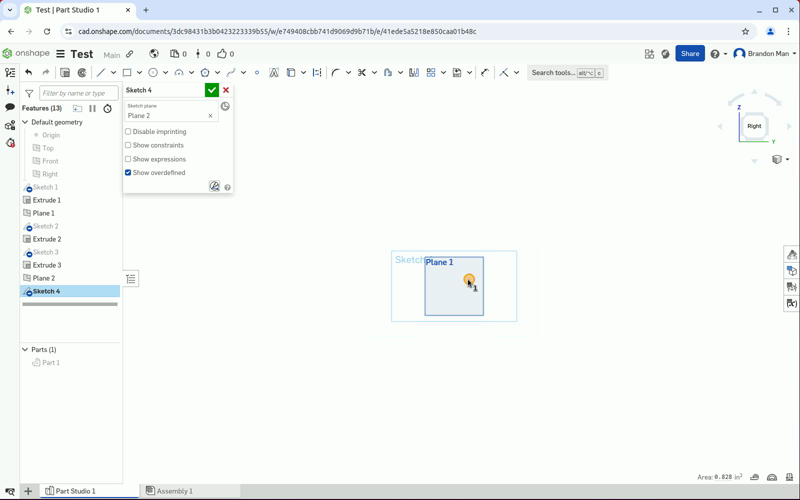
scroll(-6)
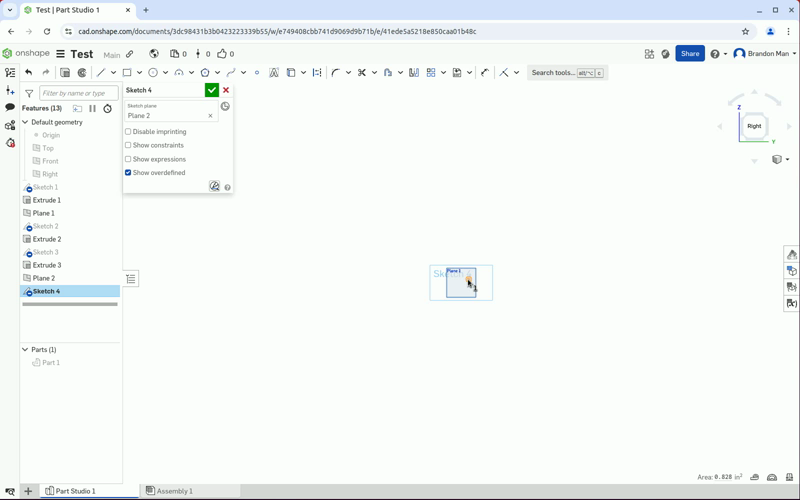
mouse_move(73, 352)
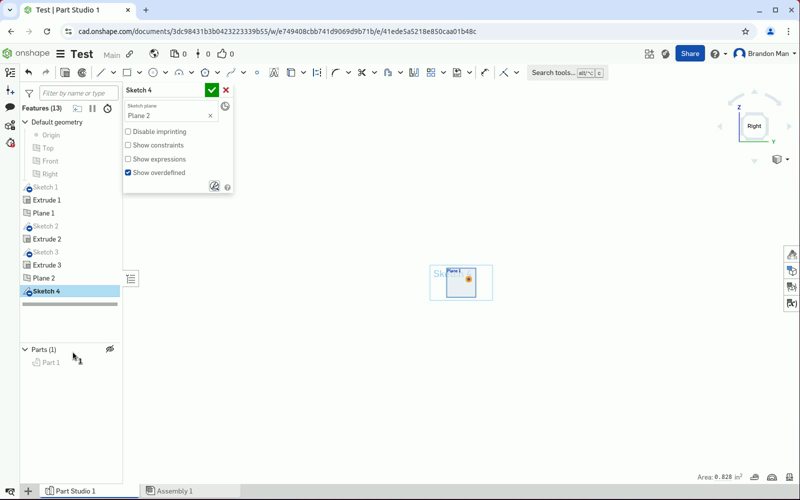
key(shift+y)
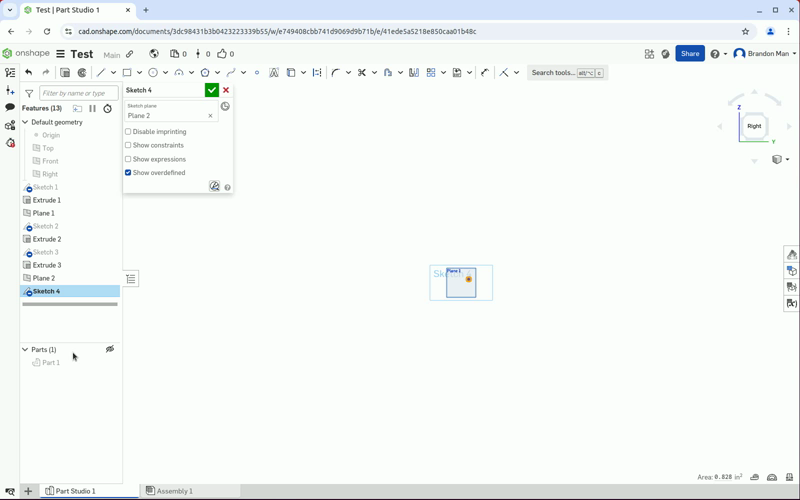
key(shift+e)
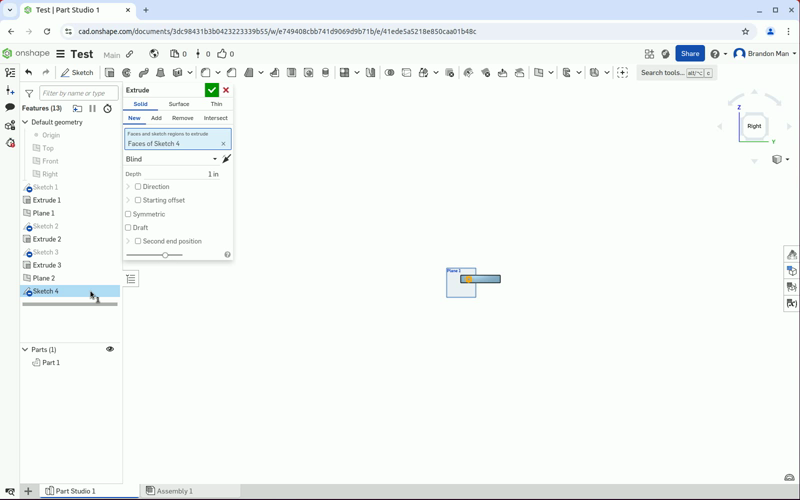
mouse_move(143, 106)
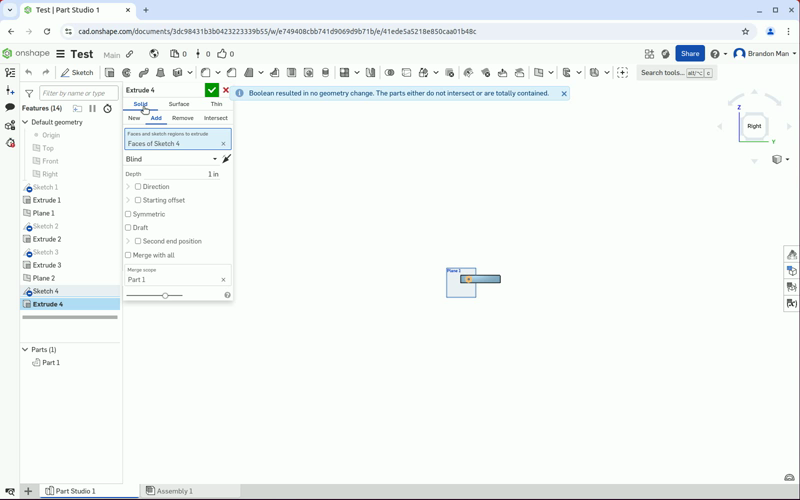
click(143, 106)
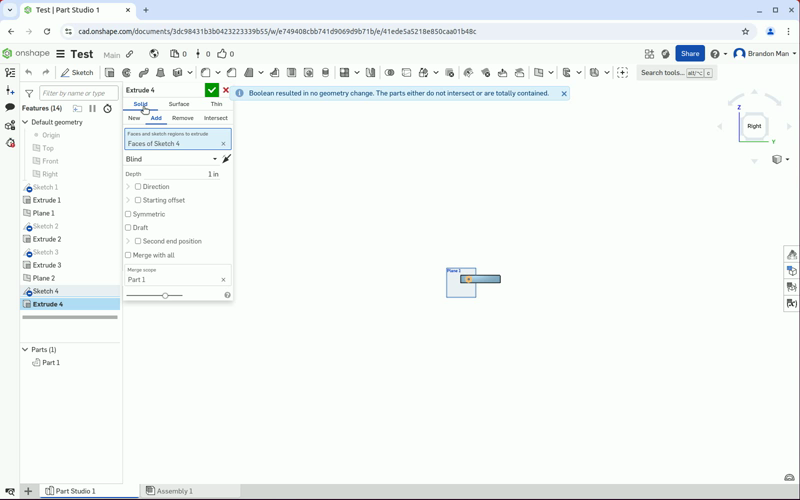
mouse_move(186, 120)
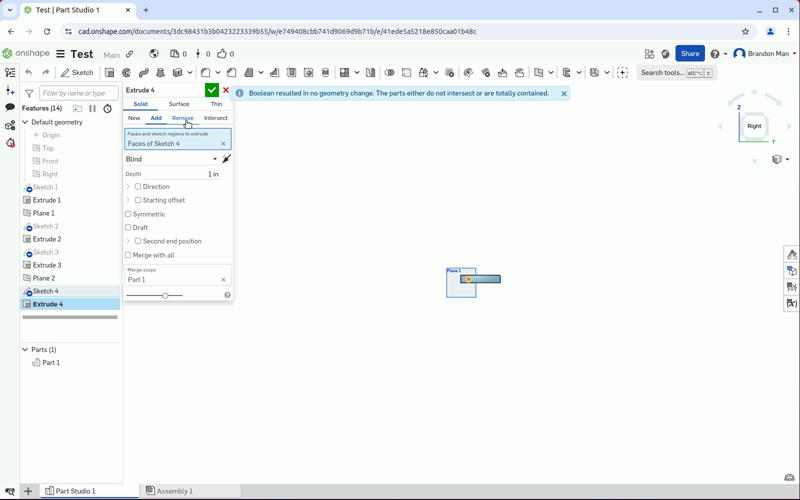
click(186, 120)
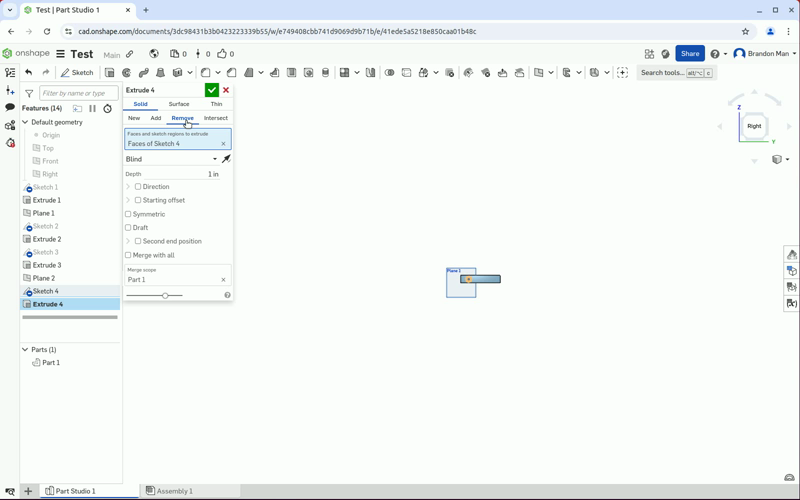
key(tab, 4)
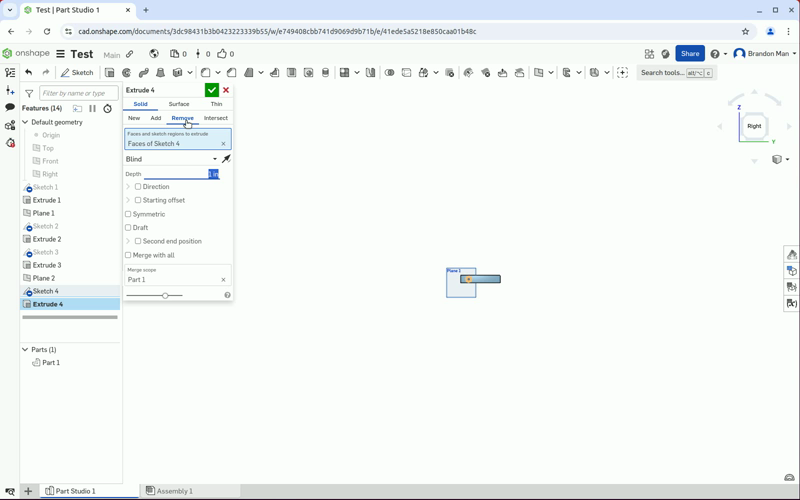
text(1.926)
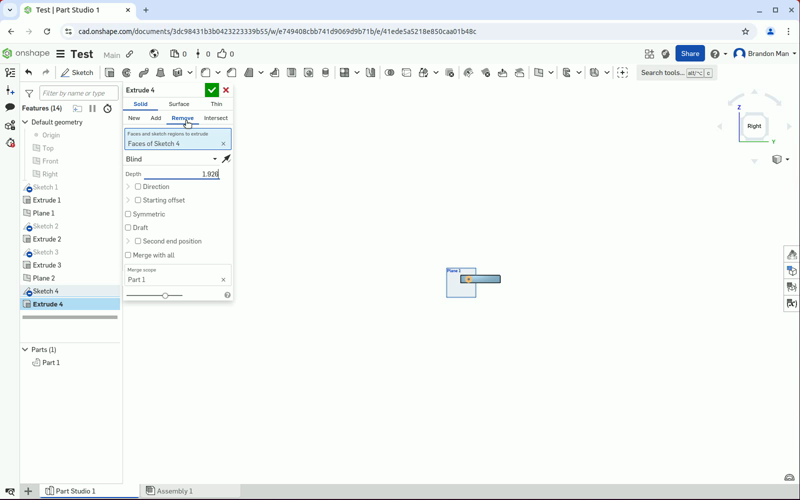
key(tab, 6)
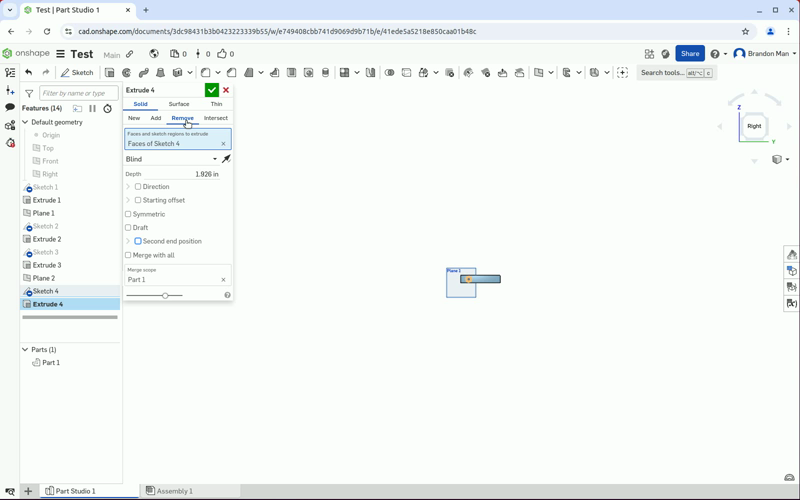
key(space)
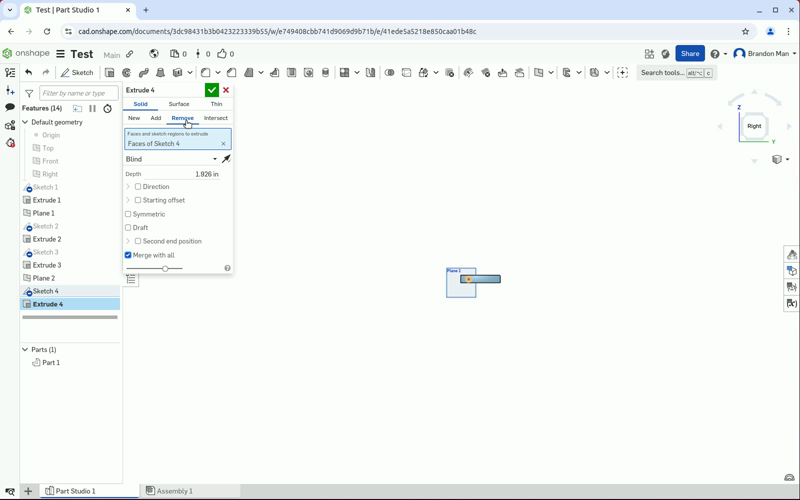
key(enter)
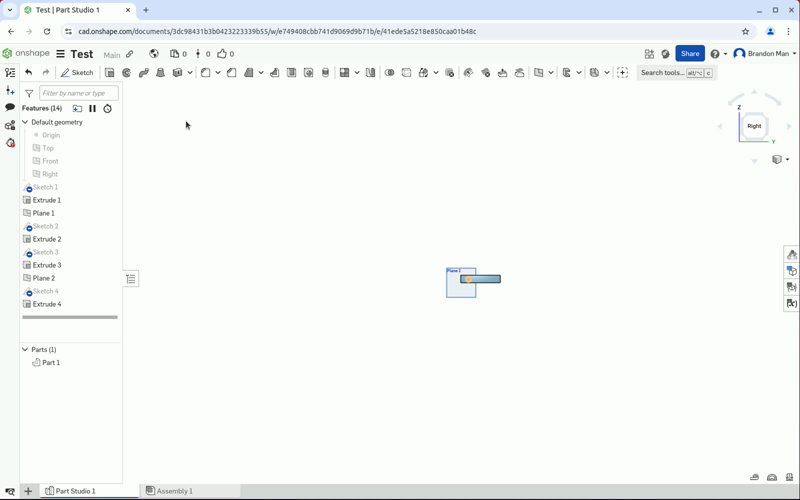
key(shift+h)
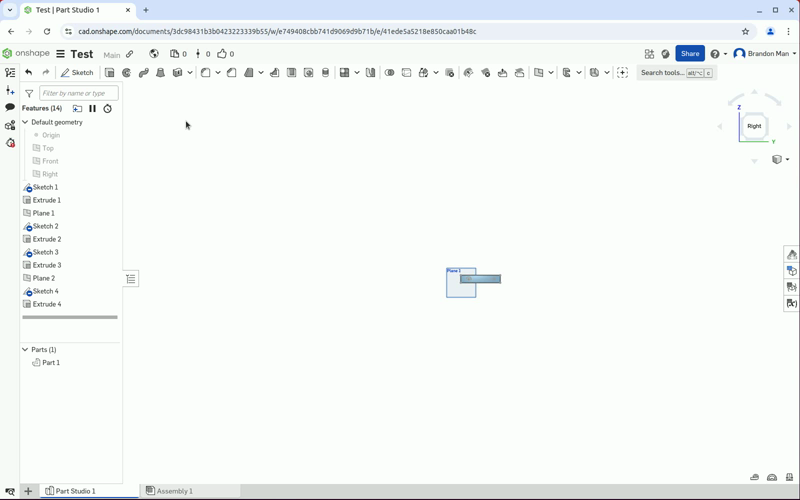
key(shift+h)
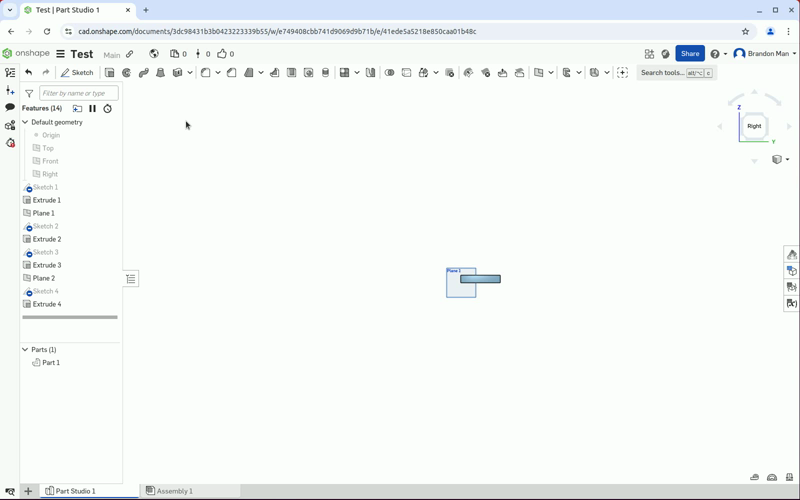
mouse_move(73, 189)
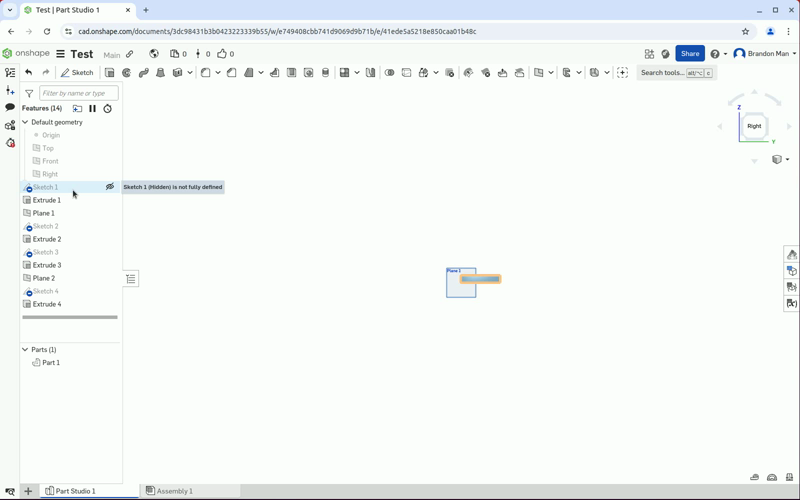
click(73, 189)
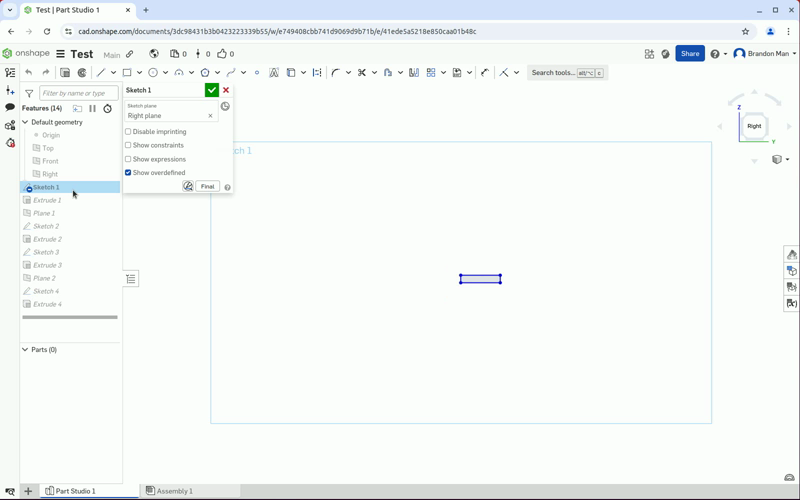
mouse_move(229, 92)
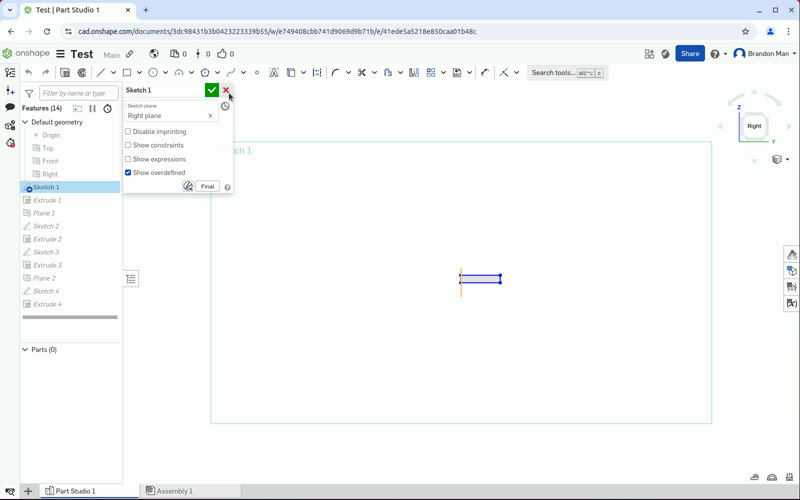
click(229, 92)
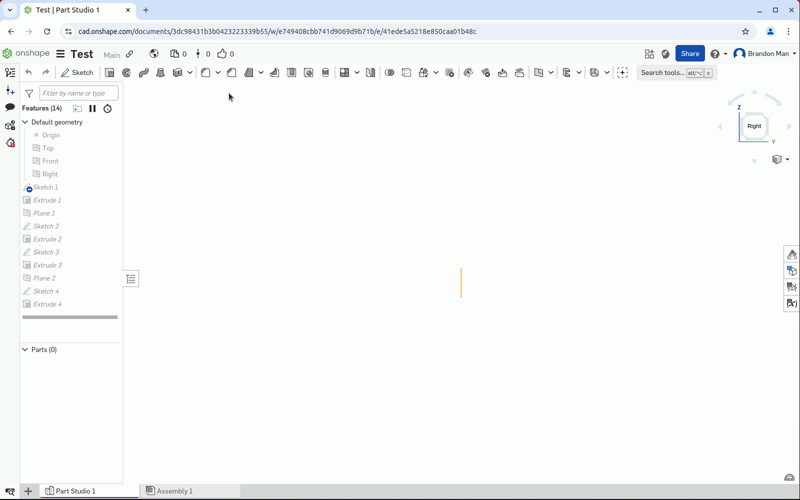
key(shift+s)
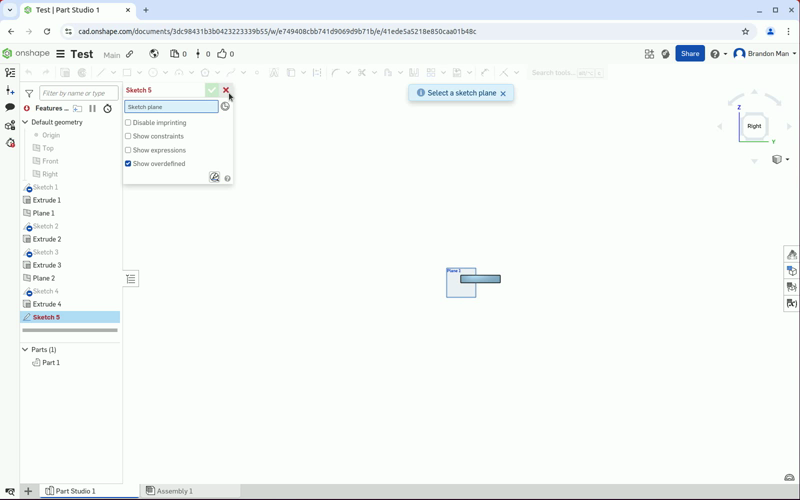
mouse_move(73, 280)
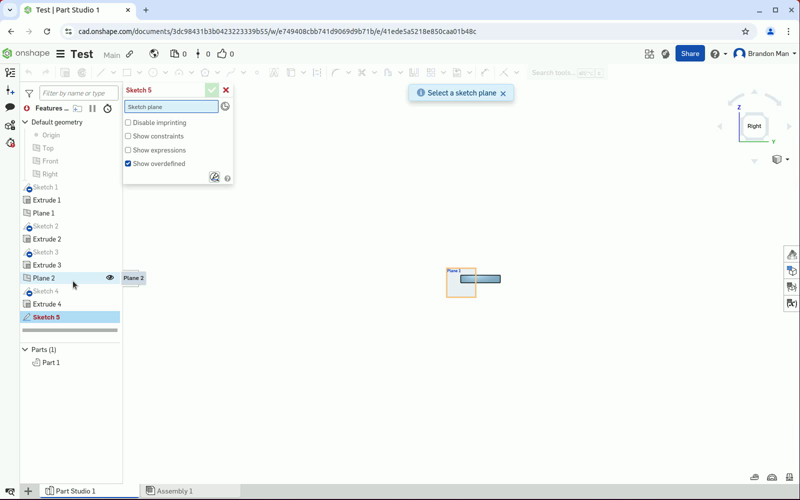
click(73, 280)
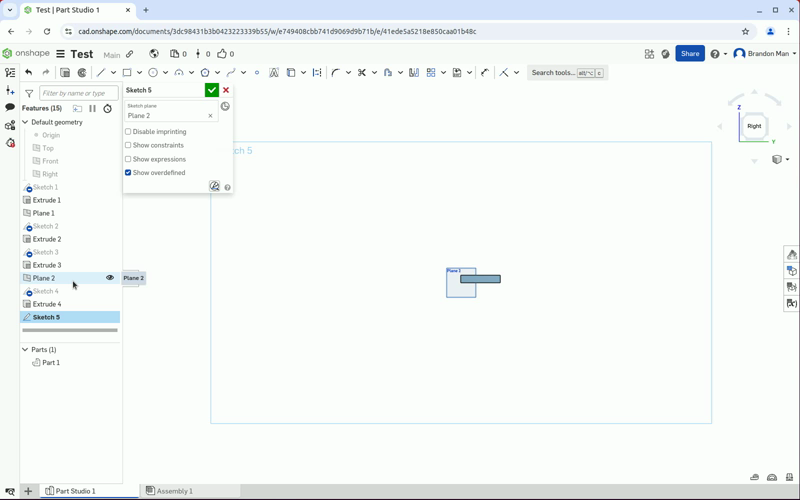
mouse_move(73, 352)
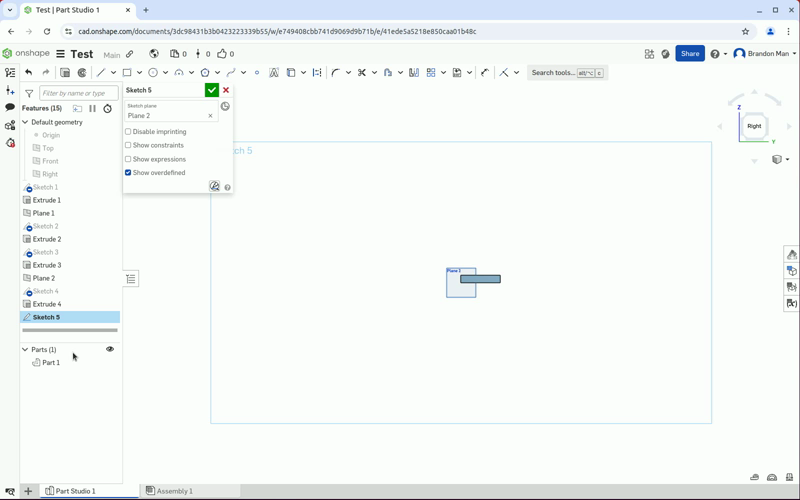
key(y)
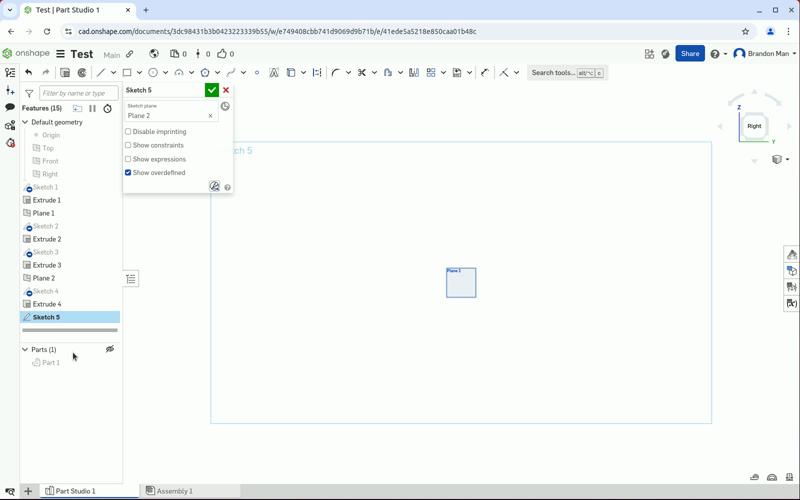
key(c)
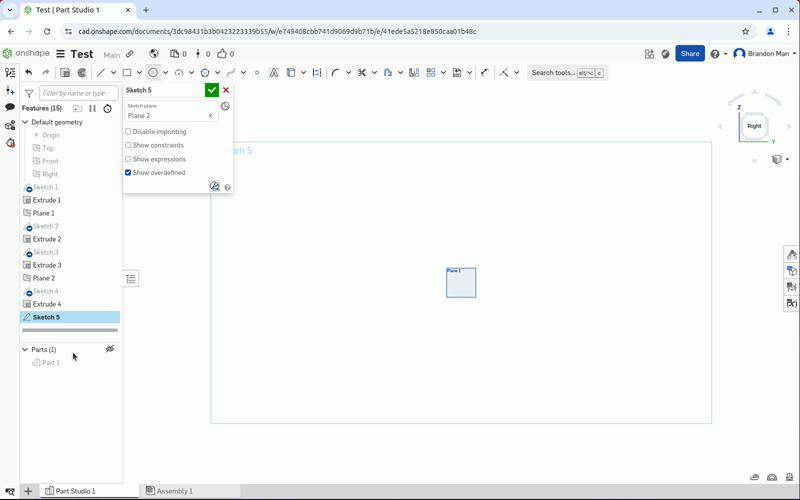
key_down(shift)
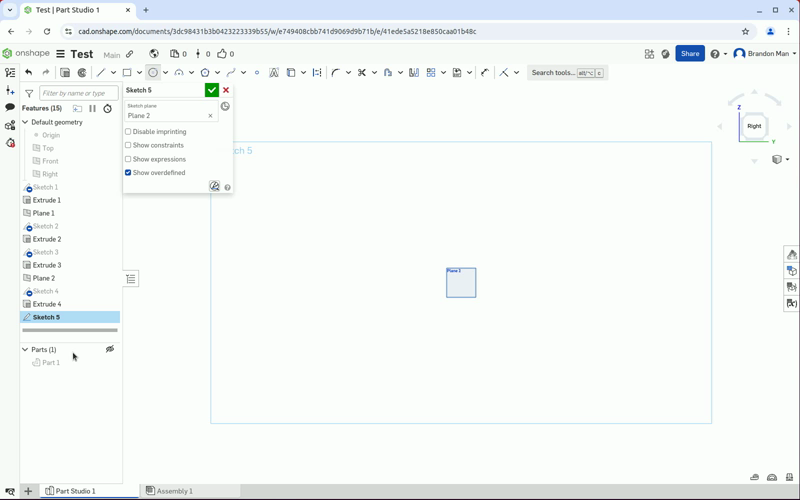
mouse_move(493, 279)
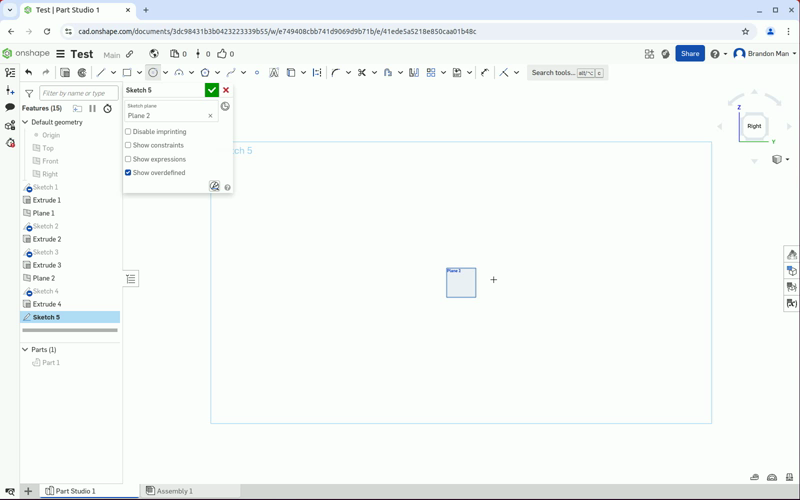
click(493, 279)
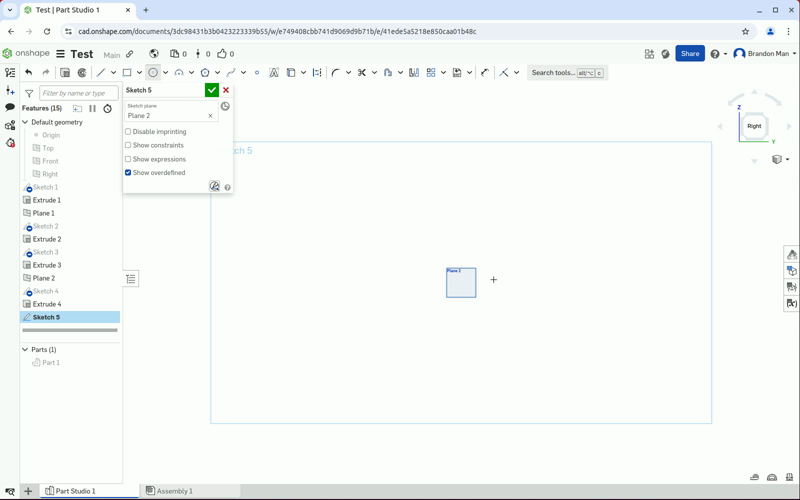
key_up(shift)
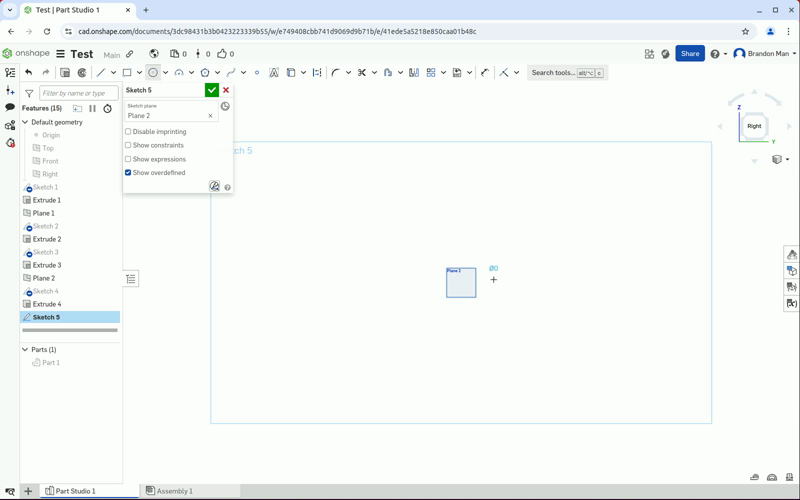
mouse_move(495, 279)
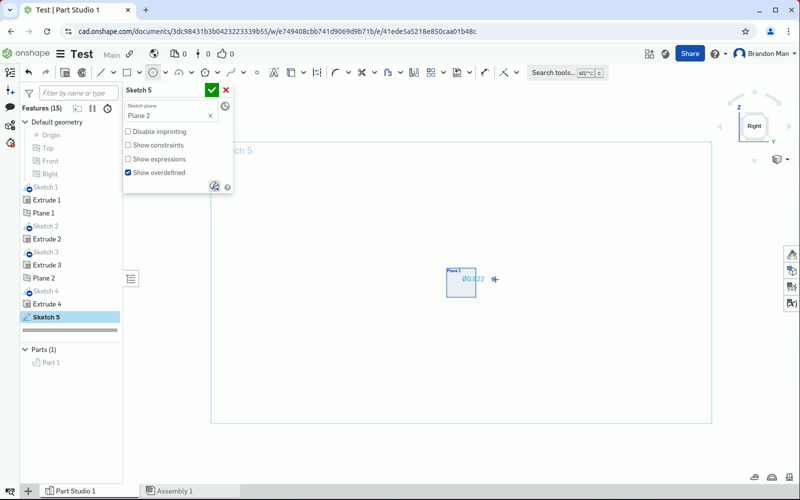
scroll(6)
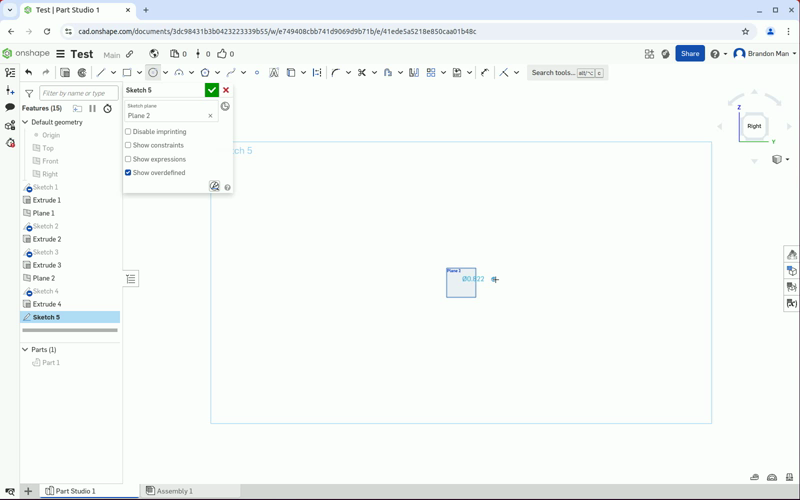
scroll(6)
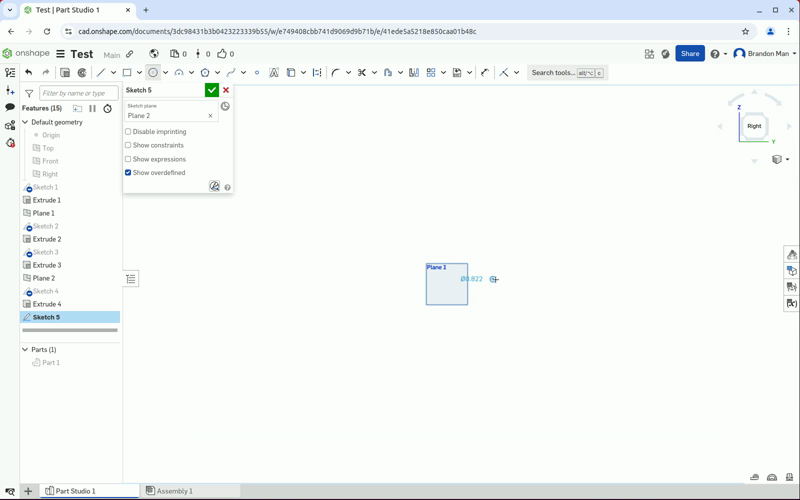
scroll(6)
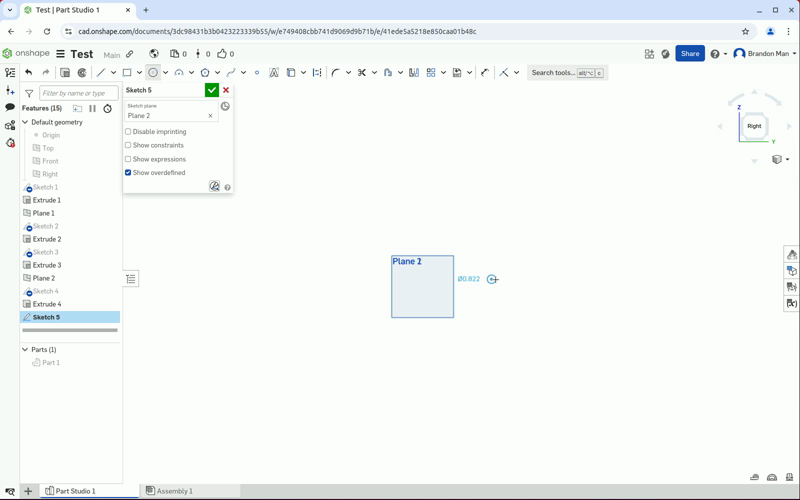
scroll(6)
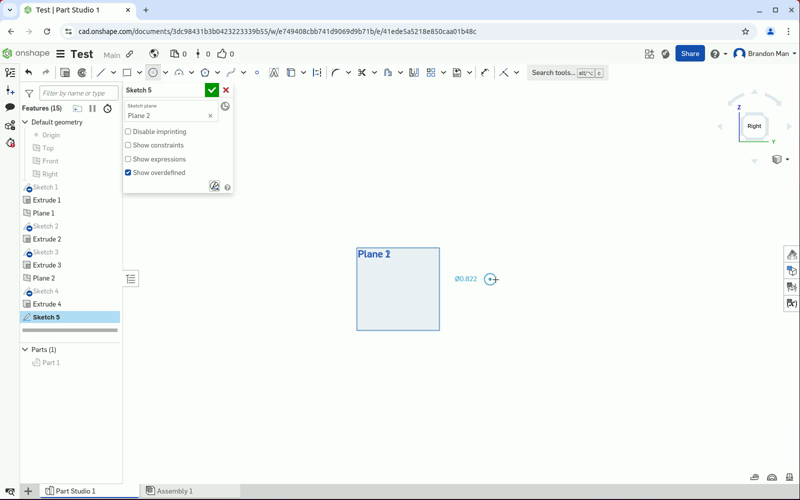
scroll(6)
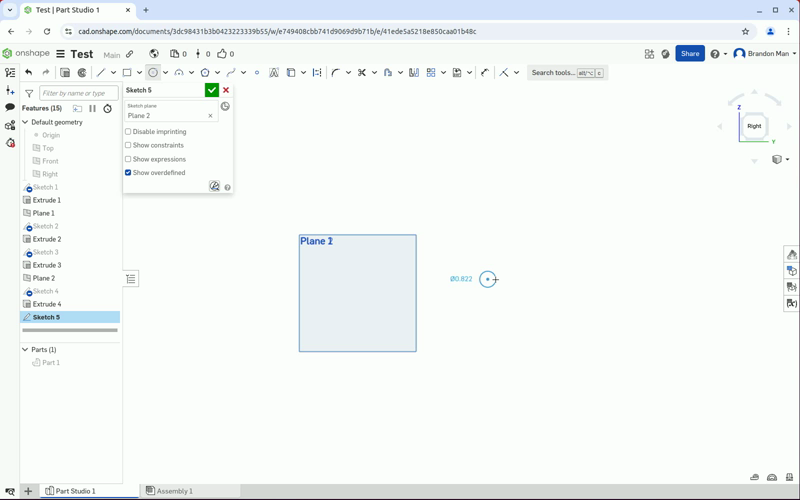
scroll(6)
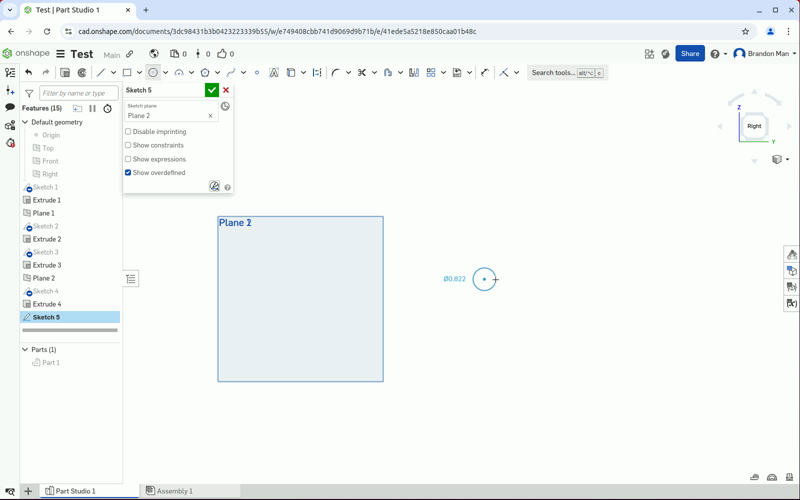
scroll(6)
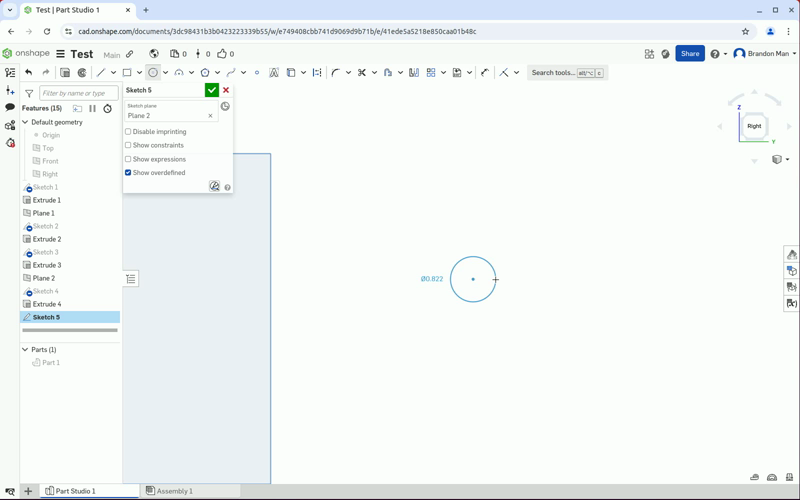
click(495, 279)
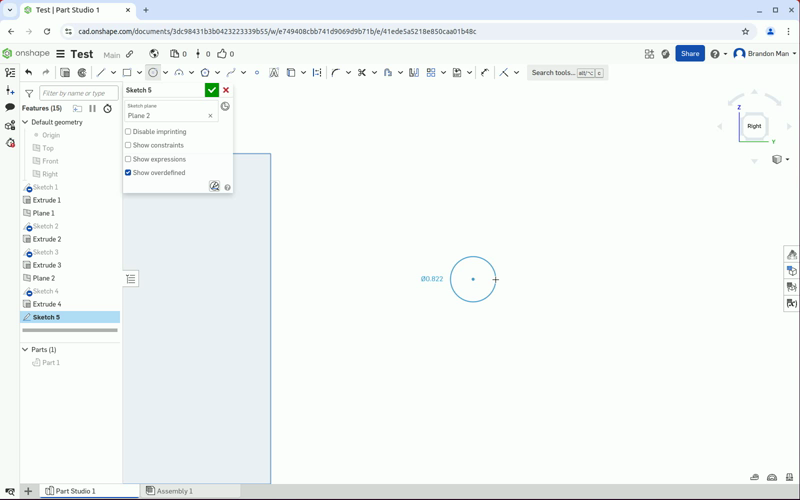
scroll(-6)
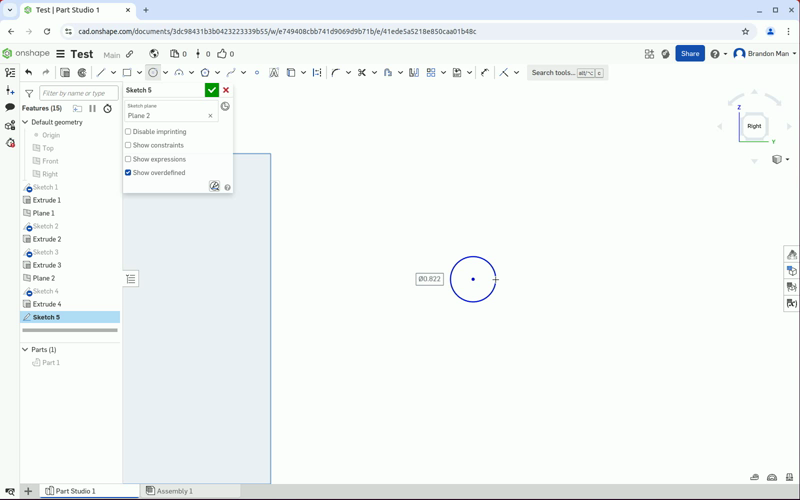
scroll(-6)
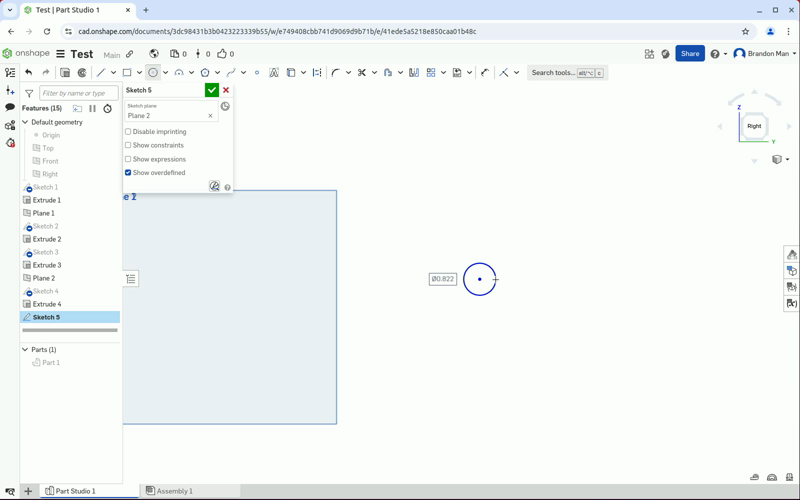
scroll(-6)
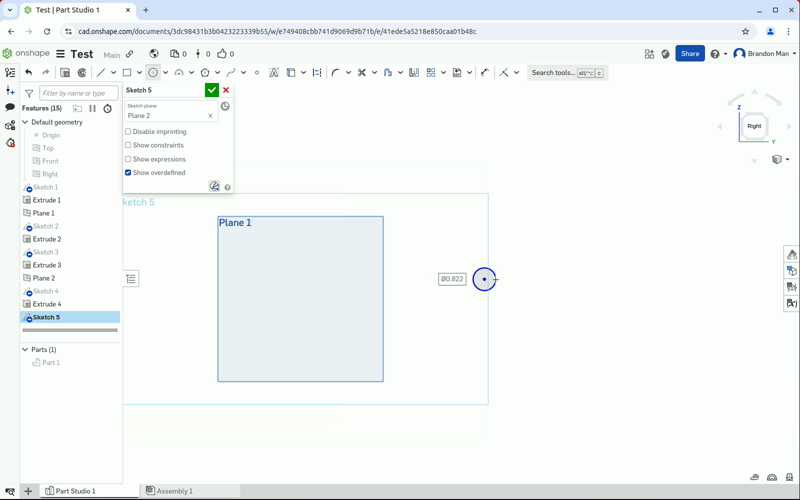
scroll(-6)
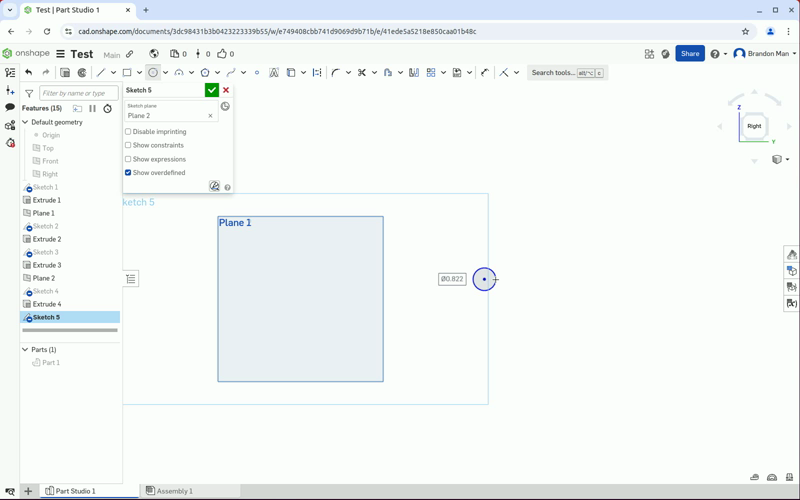
scroll(-6)
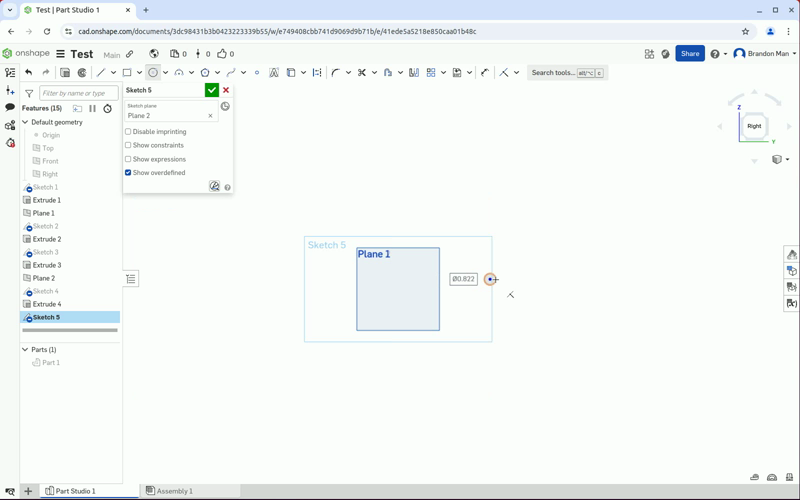
scroll(-6)
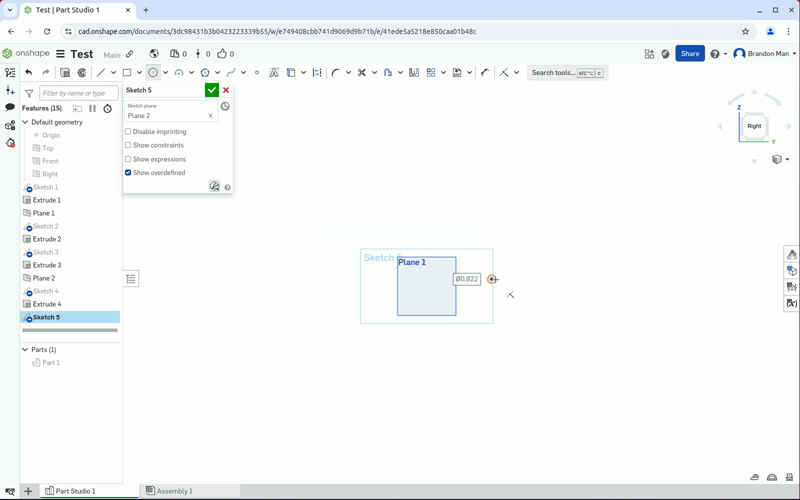
scroll(-6)
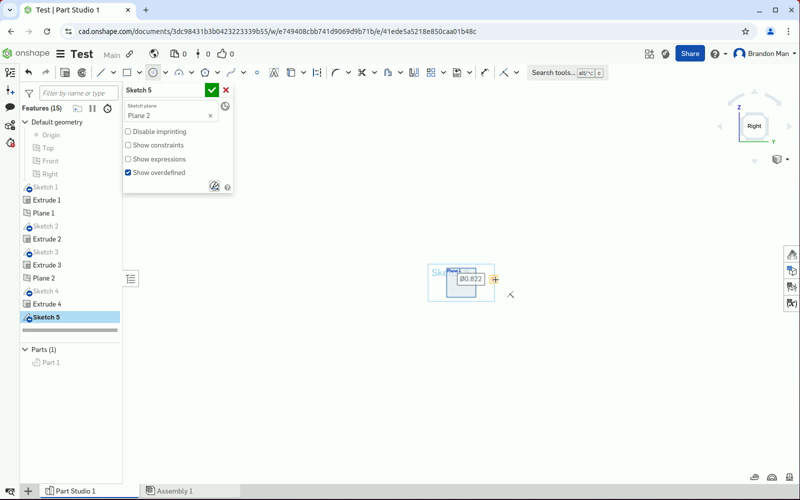
key(esc)
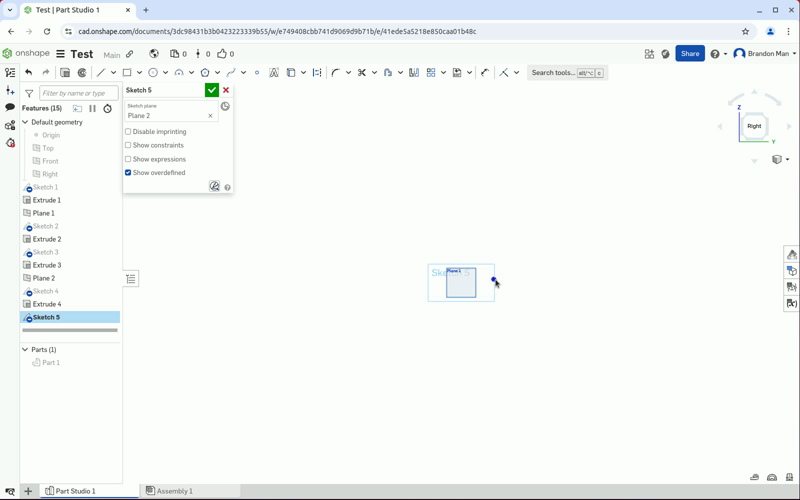
mouse_move(491, 278)
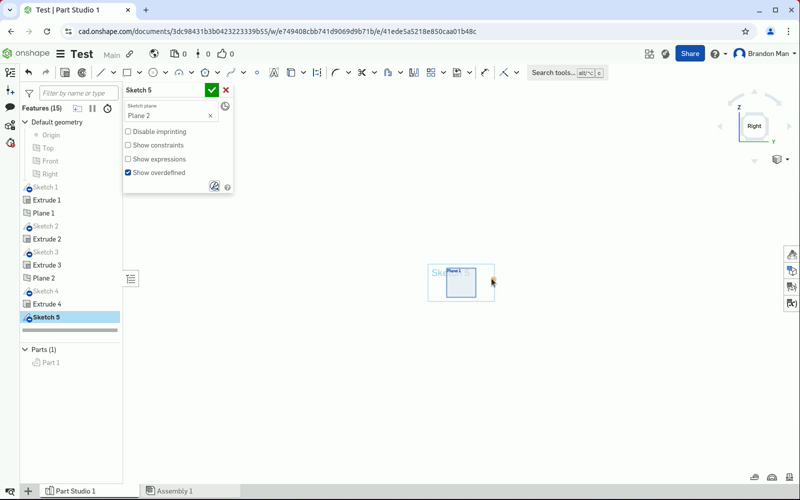
scroll(6)
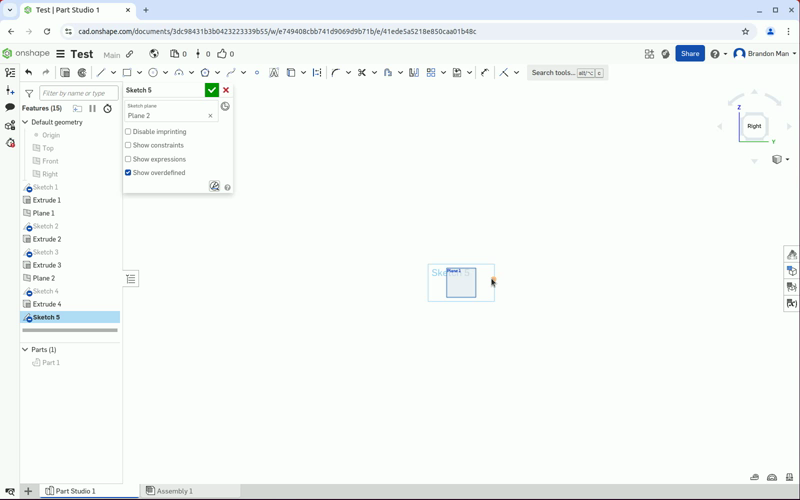
scroll(6)
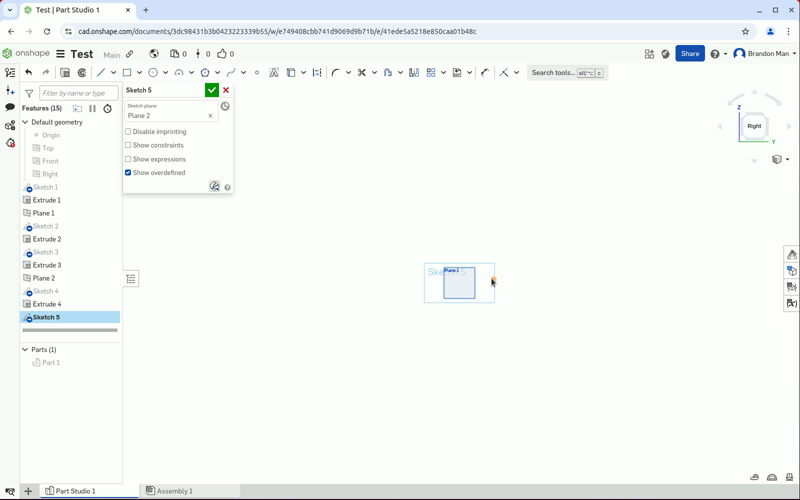
scroll(6)
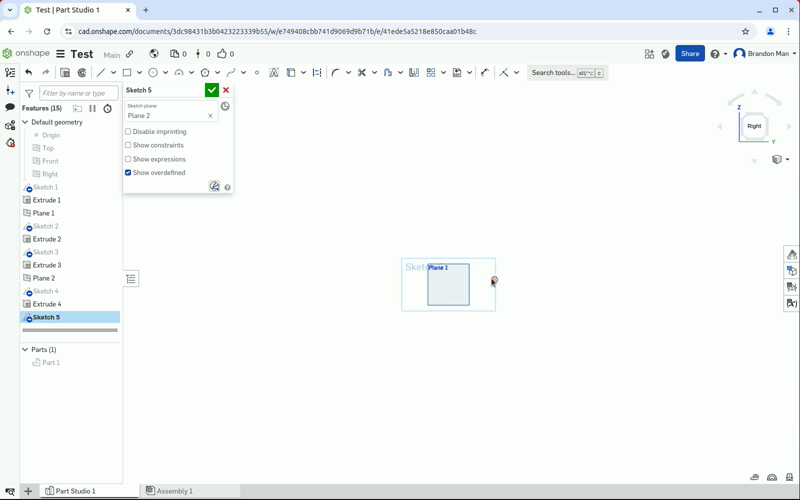
scroll(6)
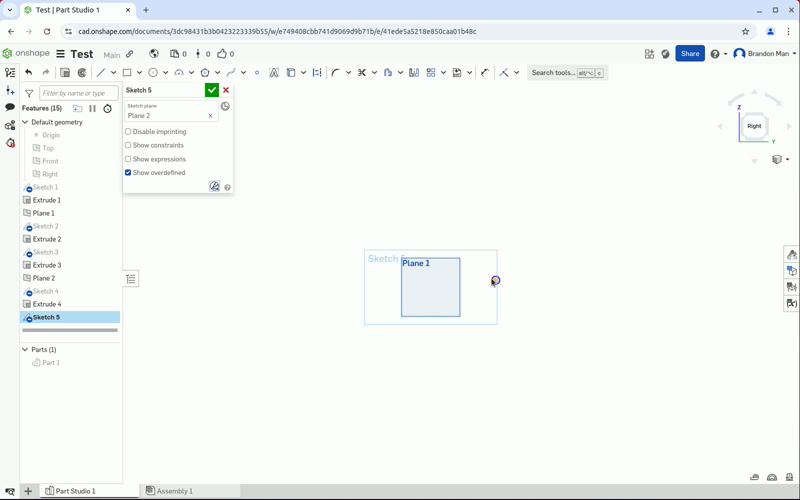
scroll(6)
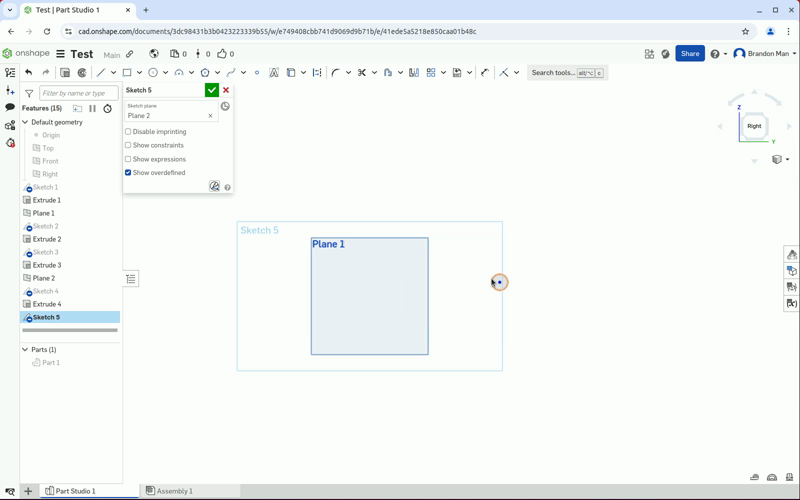
scroll(6)
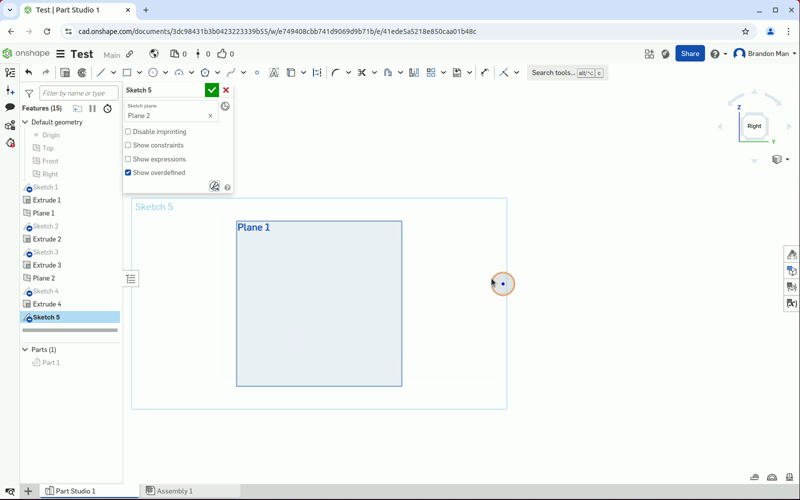
scroll(6)
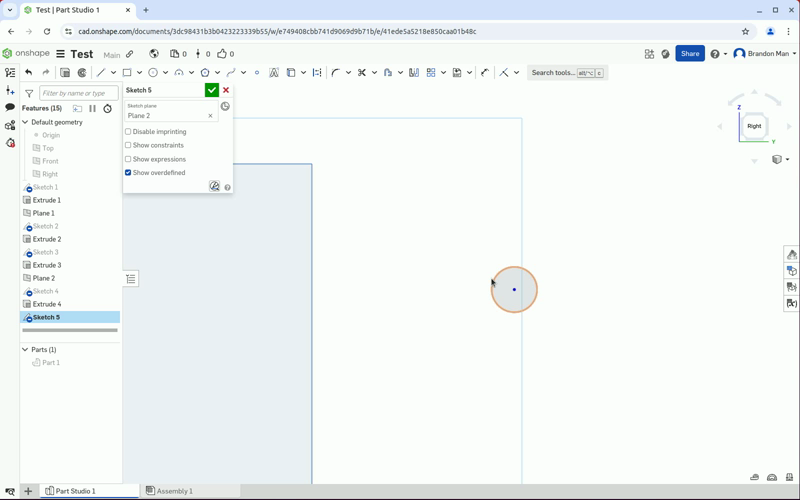
click(491, 278)
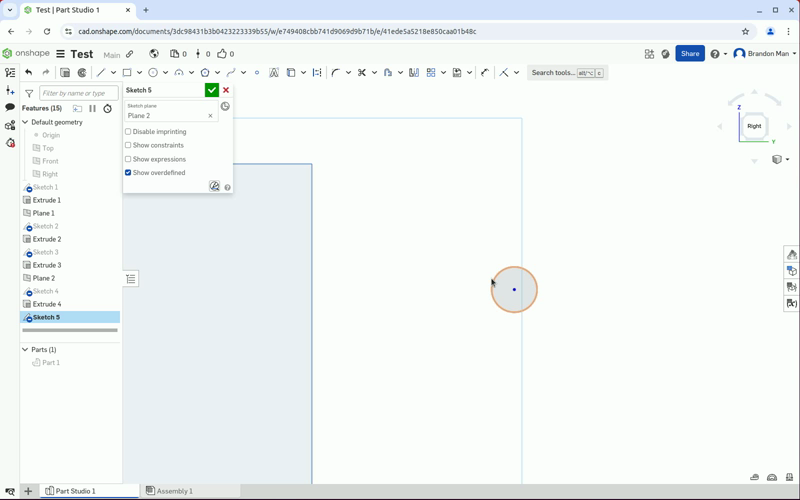
scroll(-6)
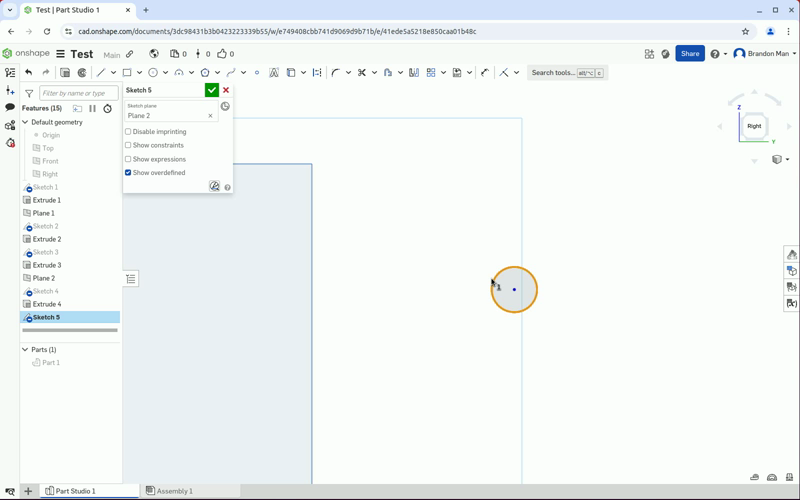
scroll(-6)
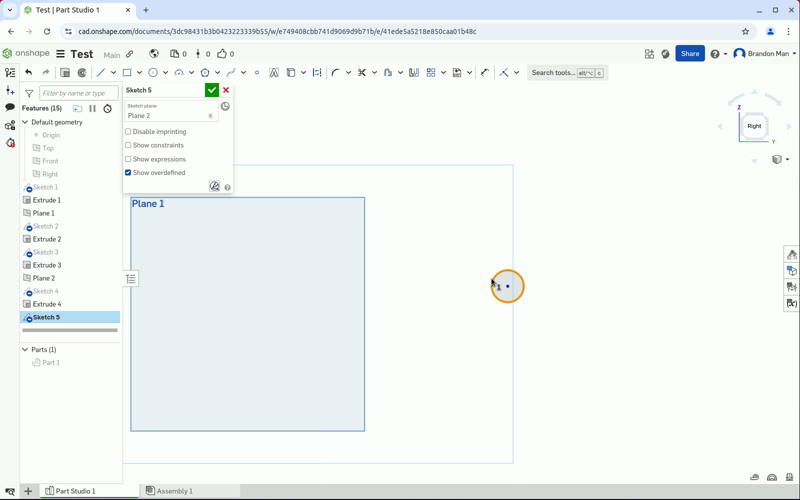
scroll(-6)
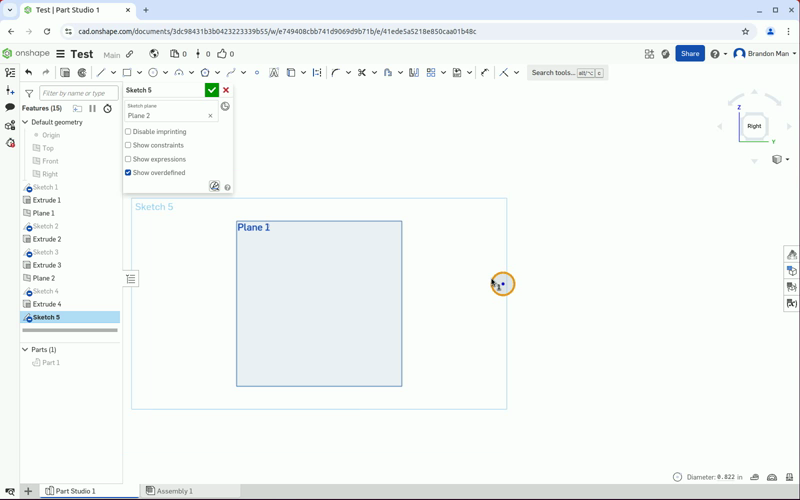
scroll(-6)
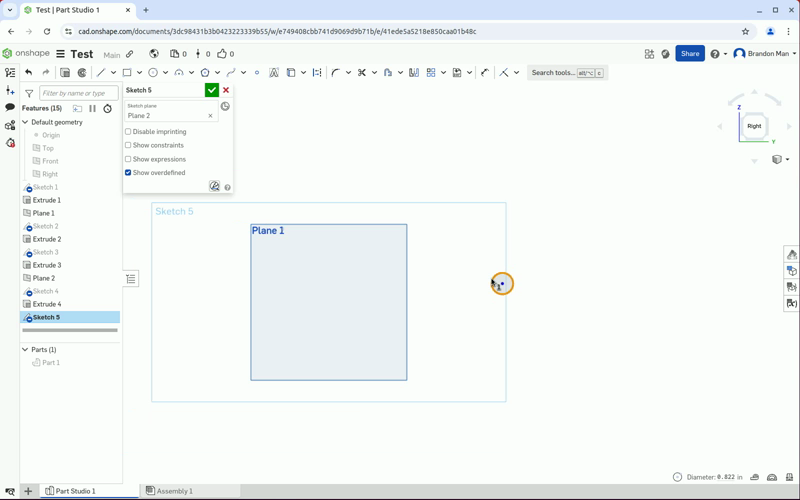
scroll(-6)
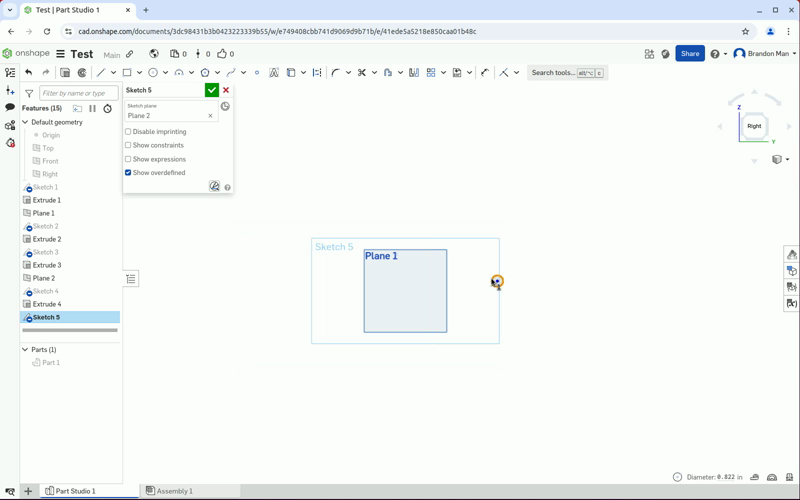
scroll(-6)
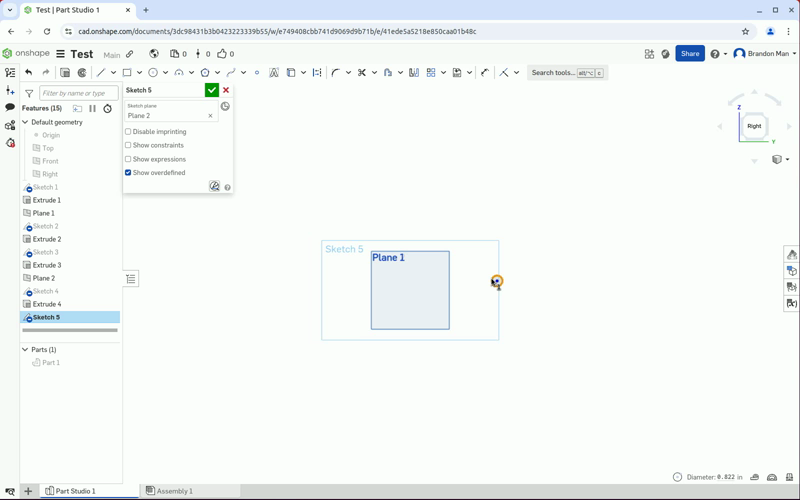
scroll(-6)
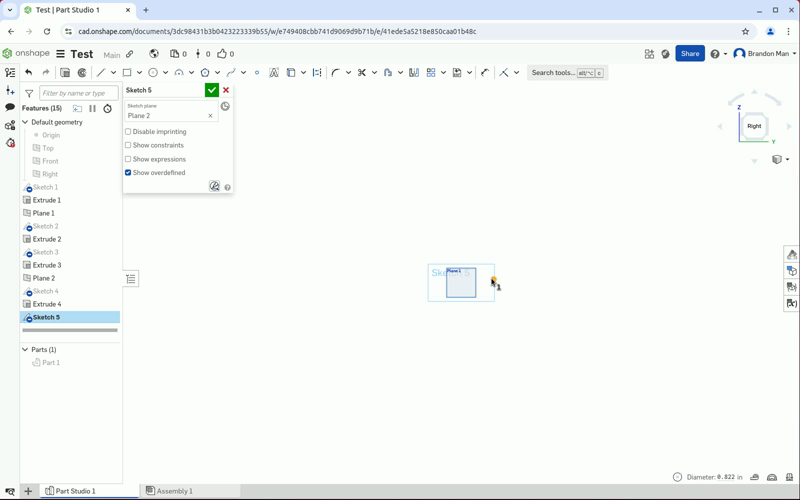
mouse_move(73, 352)
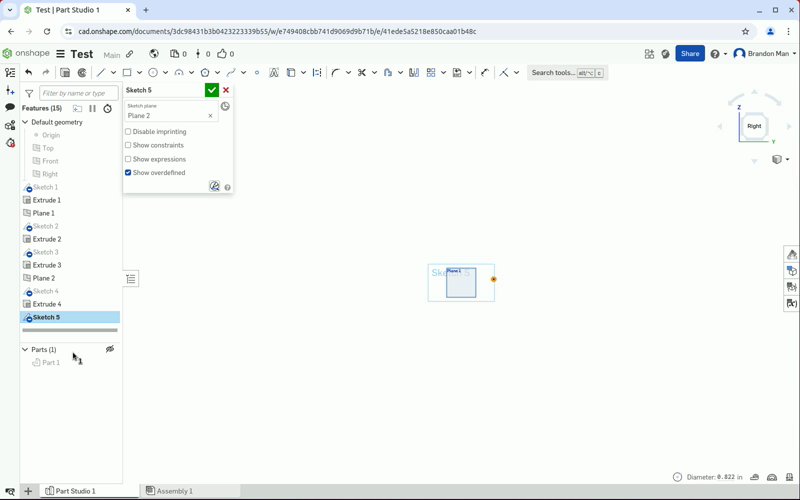
key(shift+y)
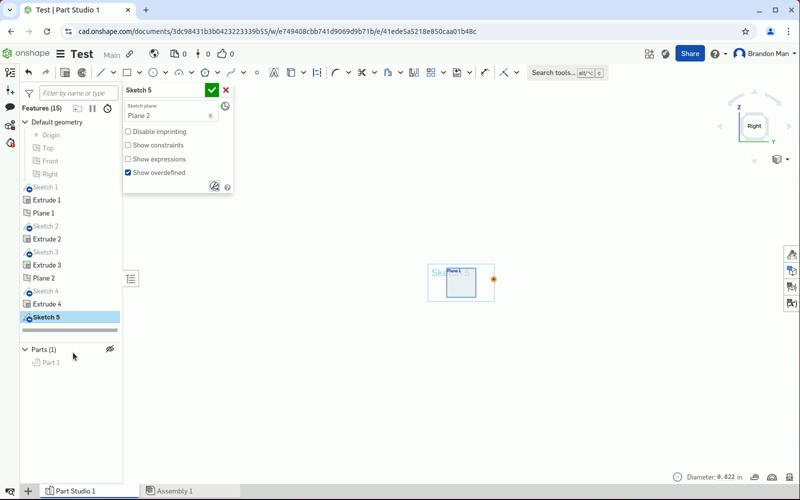
key(shift+e)
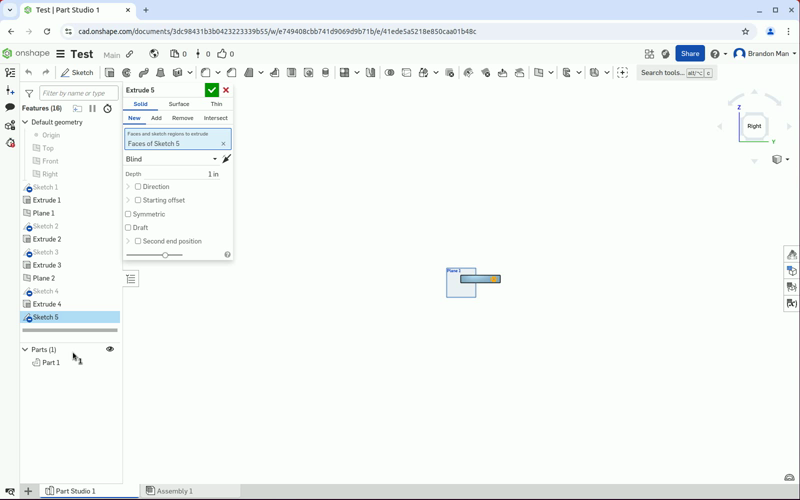
mouse_move(143, 106)
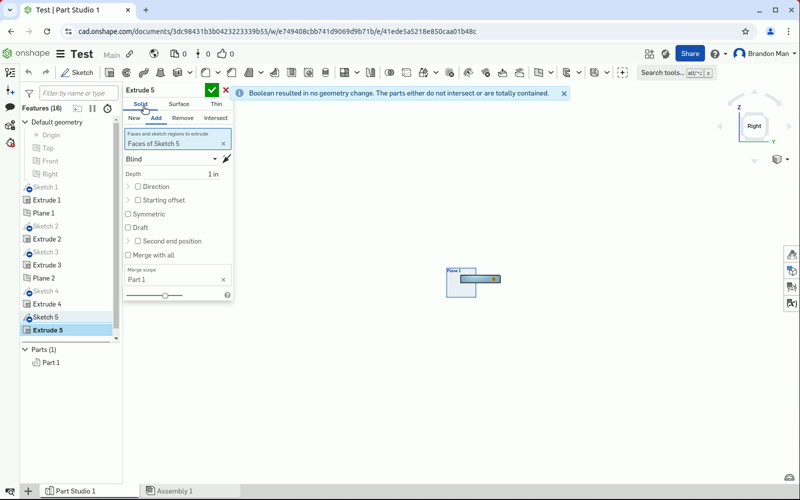
click(143, 106)
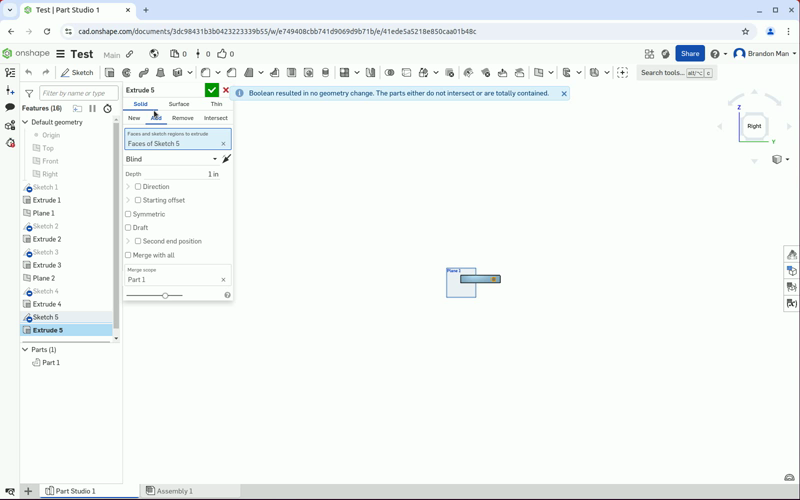
mouse_move(186, 120)
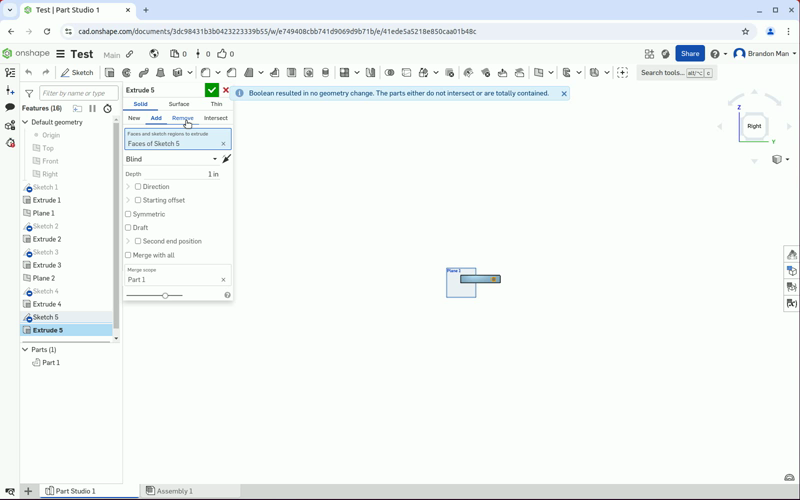
click(186, 120)
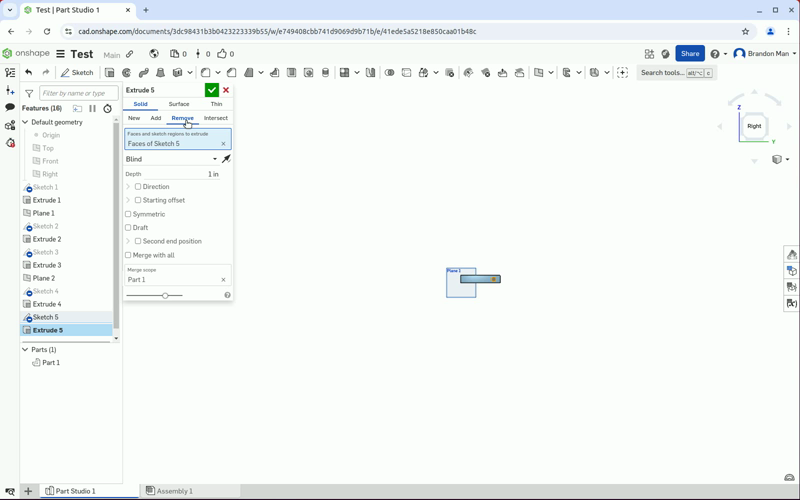
key(tab, 4)
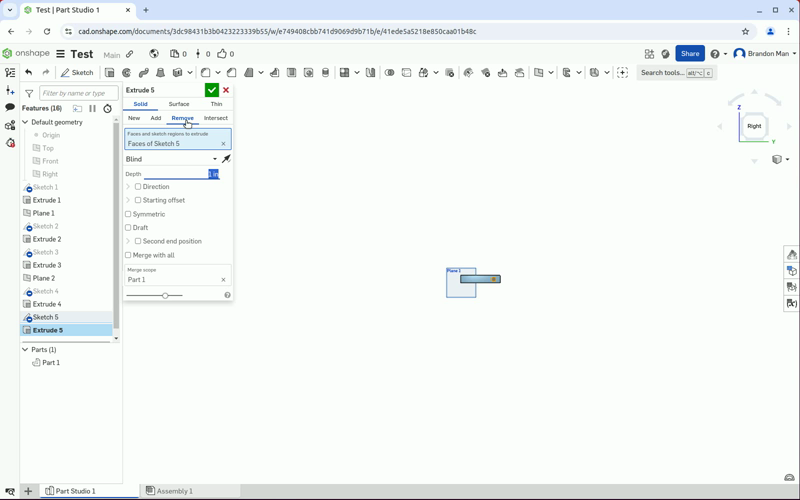
text(1.926)
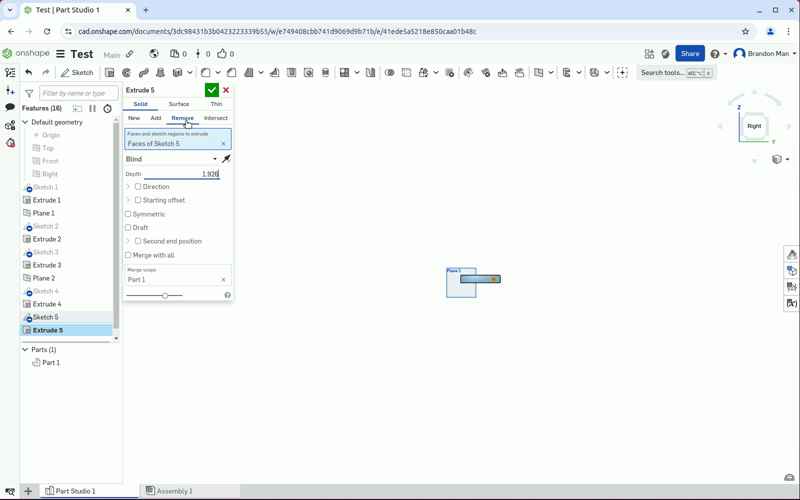
key(tab, 6)
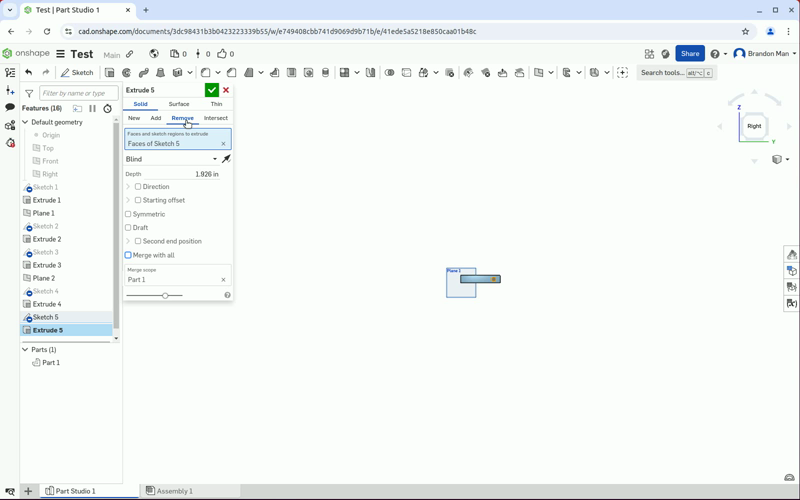
key(space)
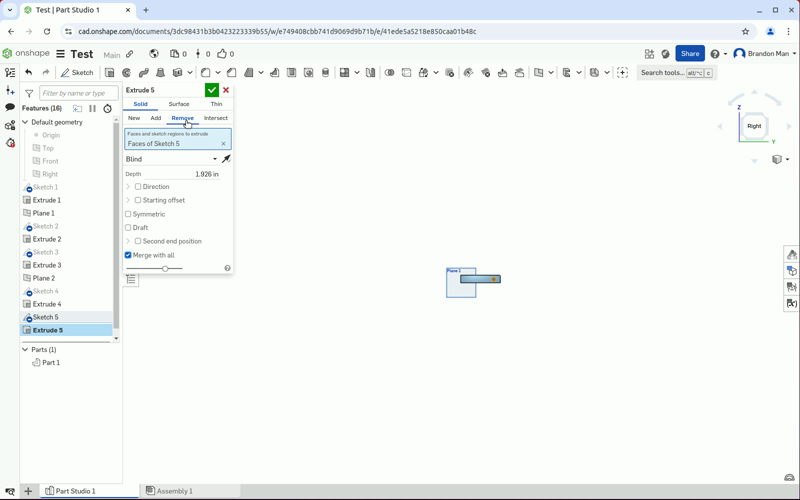
key(enter)
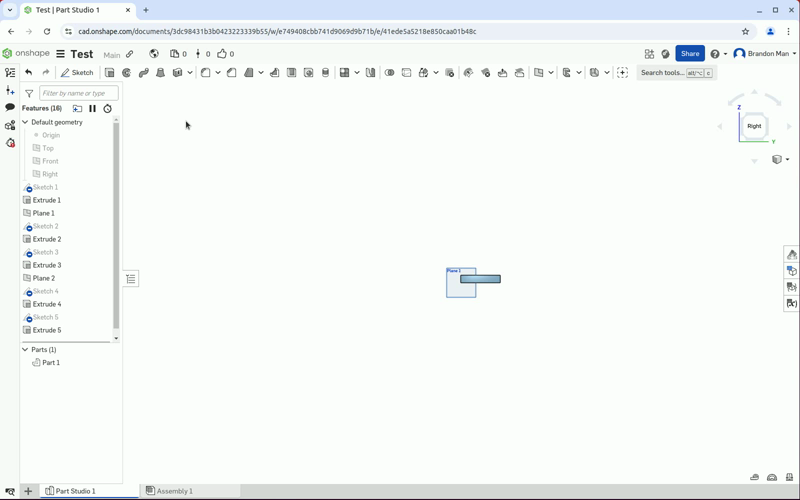
key(shift+h)
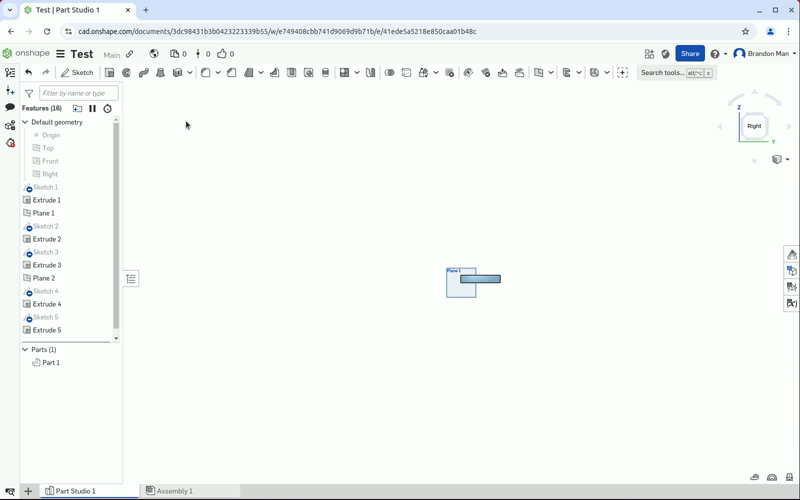
key(shift+h)
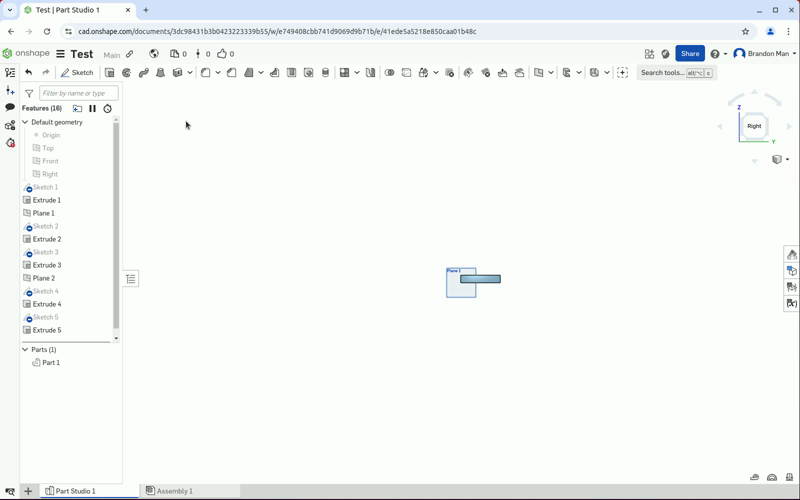
mouse_move(69, 189)
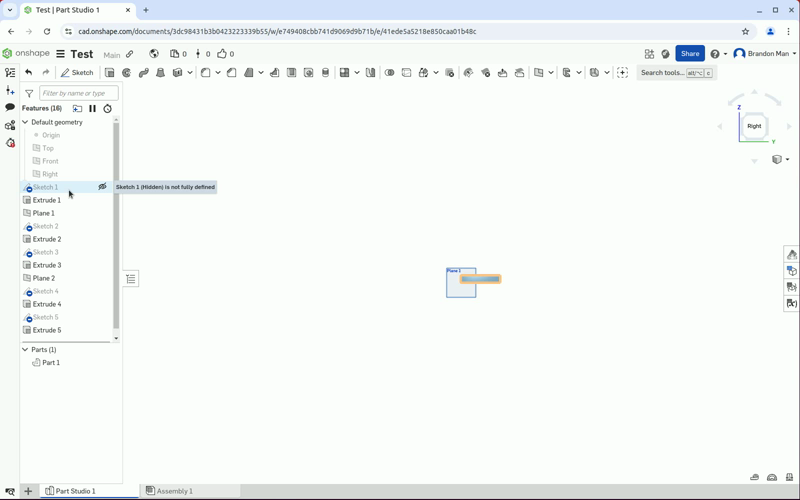
click(69, 189)
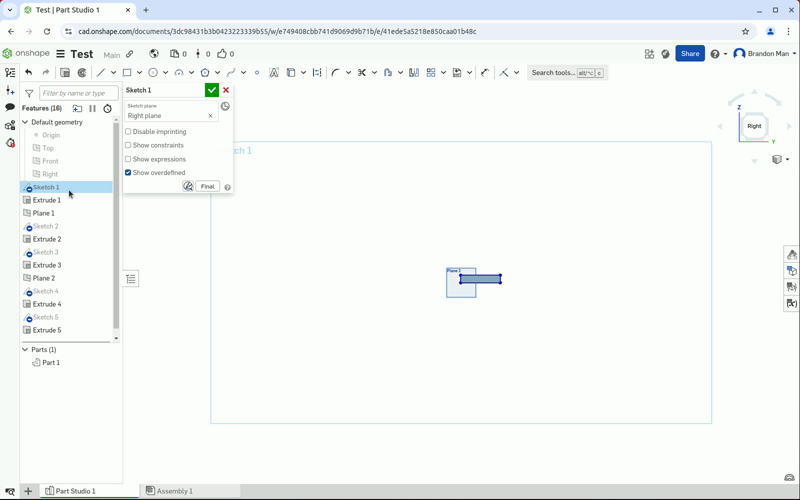
mouse_move(229, 92)
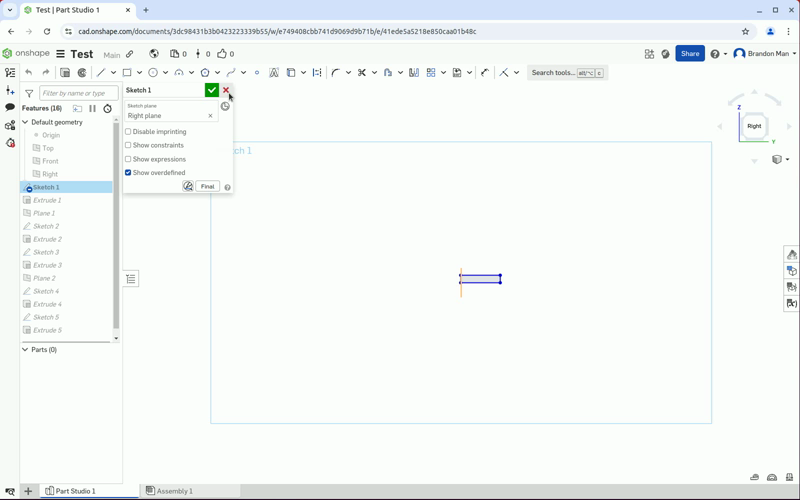
click(229, 92)
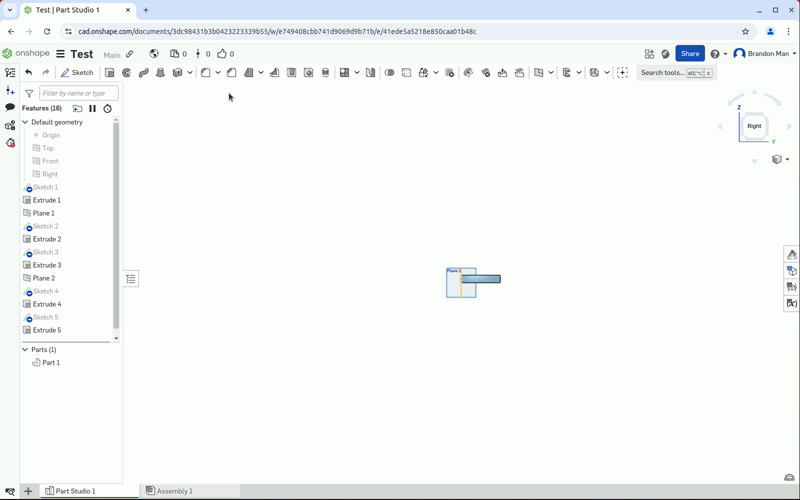
mouse_move(73, 352)
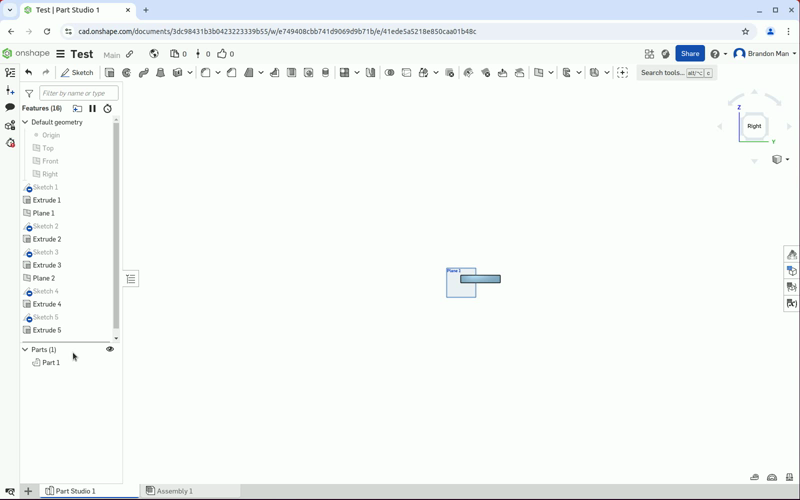
key(y)
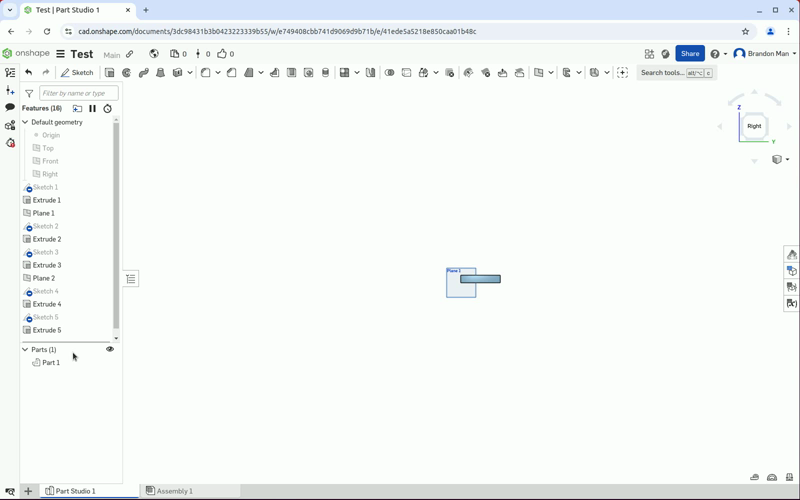
key(shift+p)
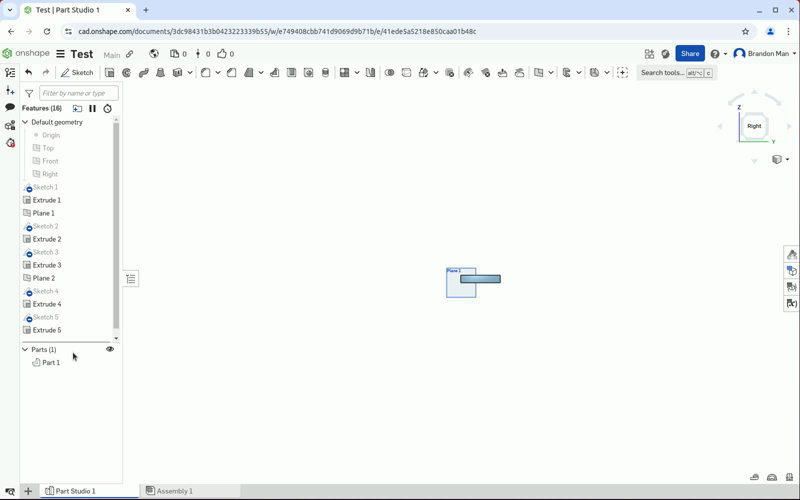
key(space)
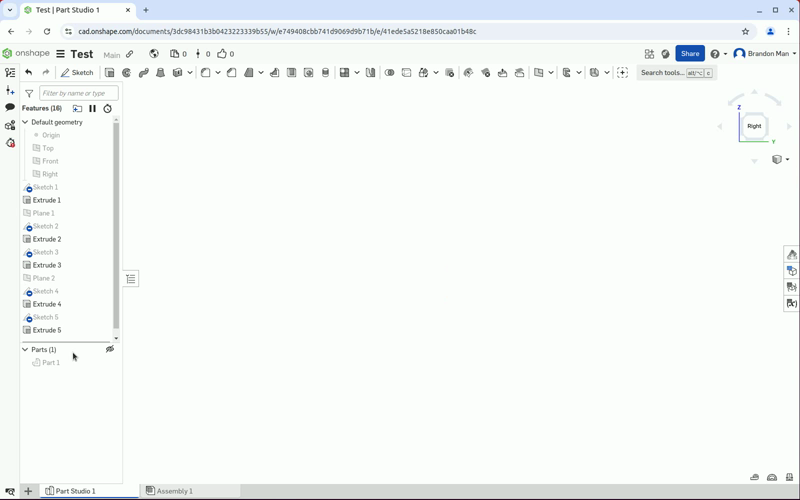
key_down(shift)
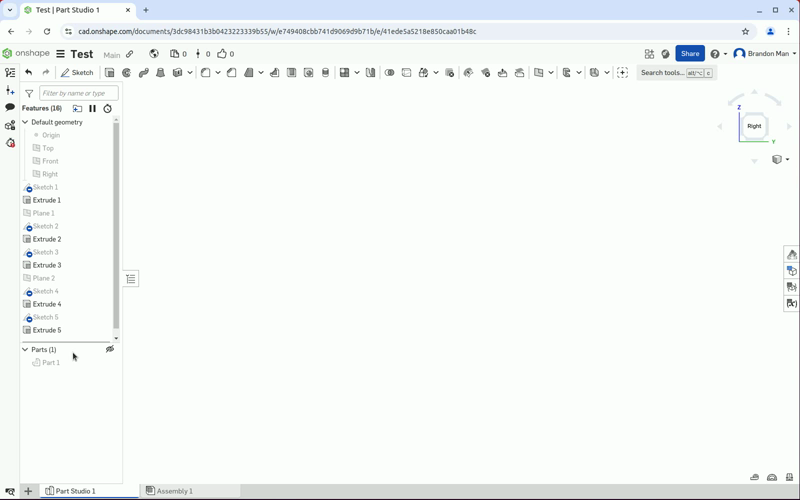
key(right)
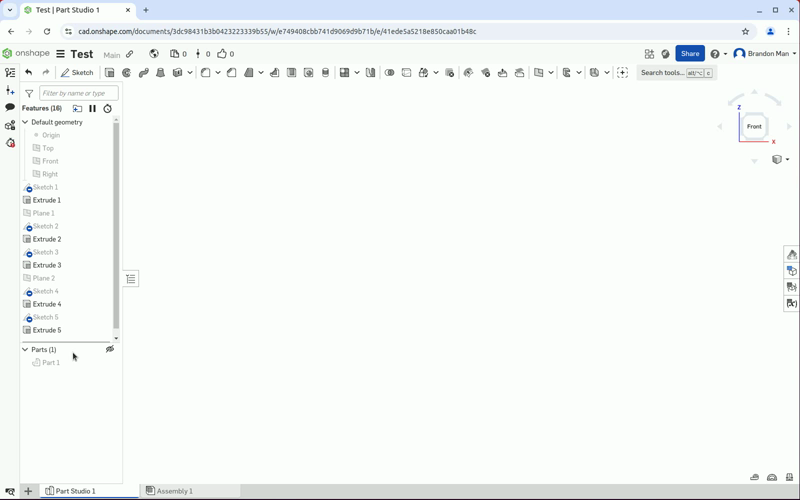
key_up(shift)
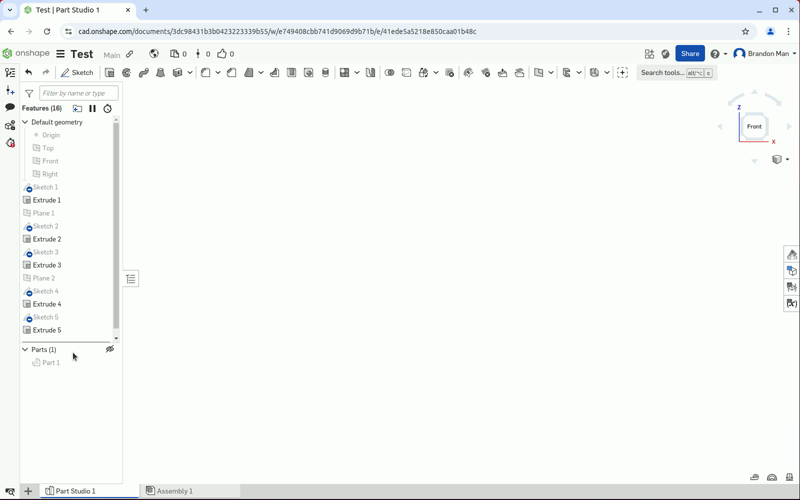
mouse_move(73, 352)
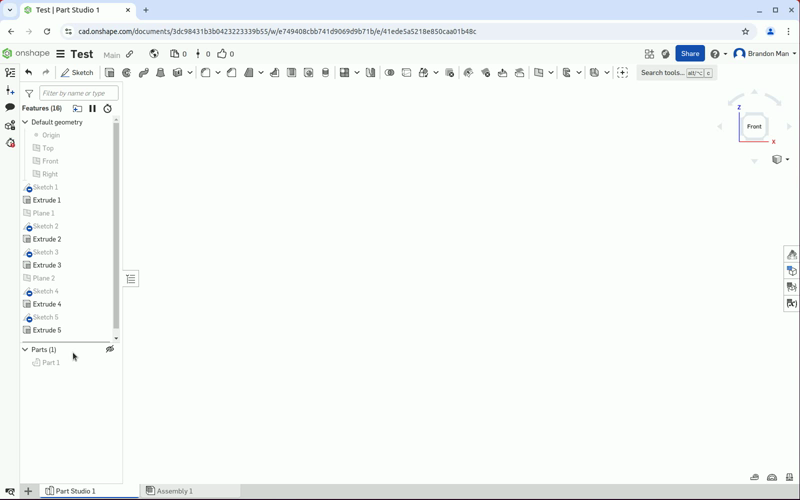
key(shift+y)
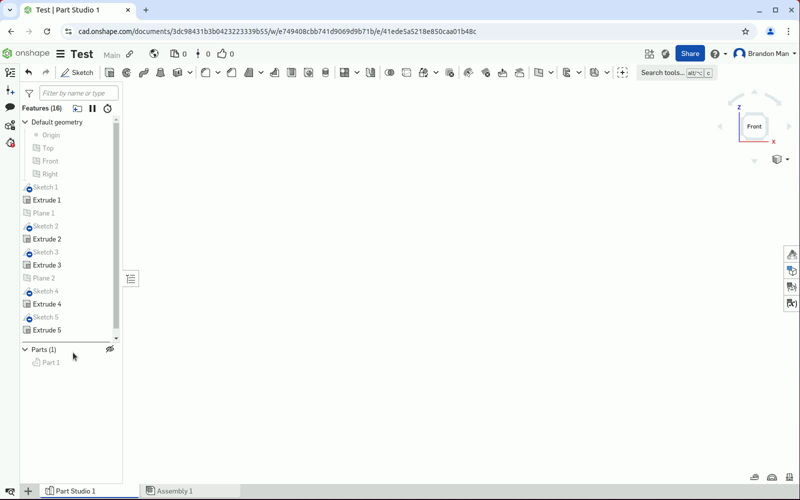
key(shift+s)
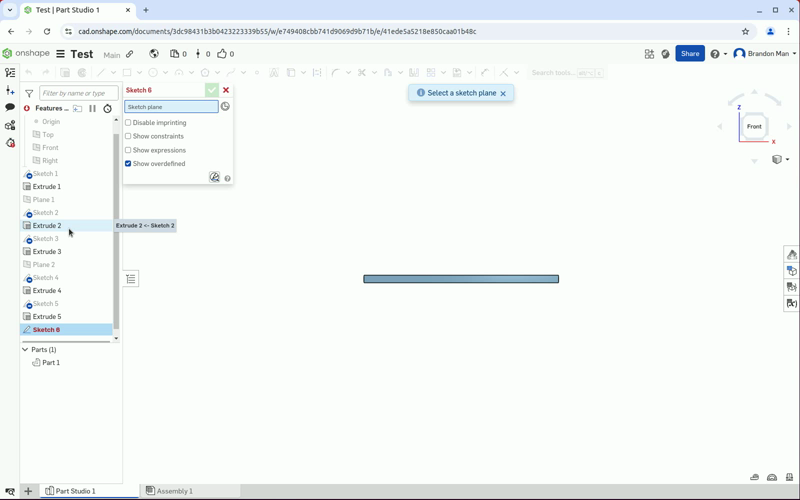
scroll(3)
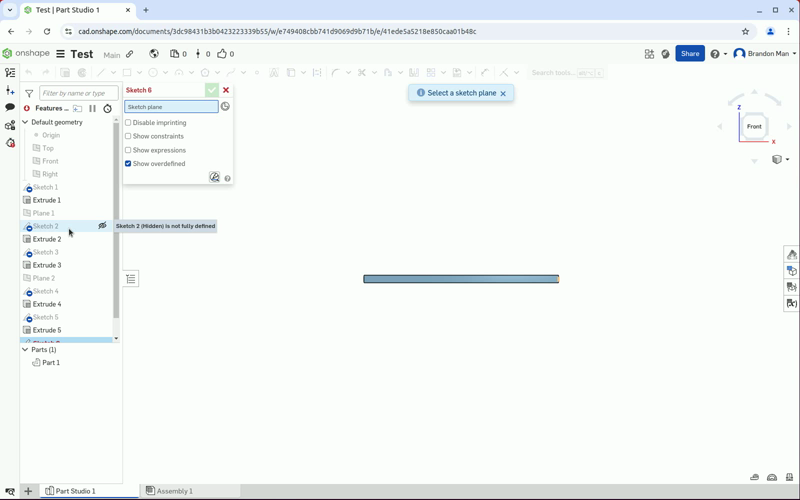
mouse_move(69, 163)
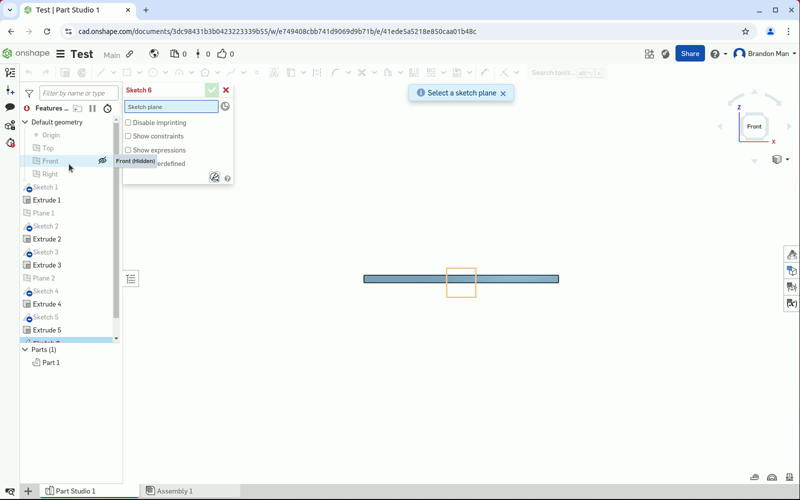
click(69, 163)
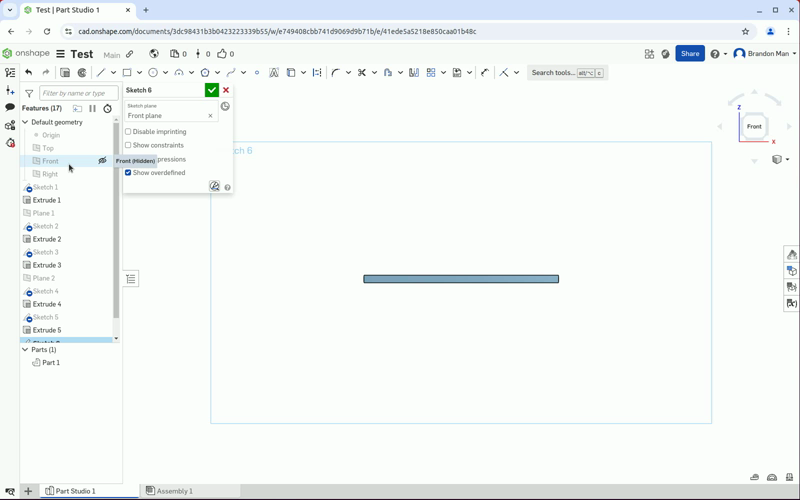
mouse_move(73, 352)
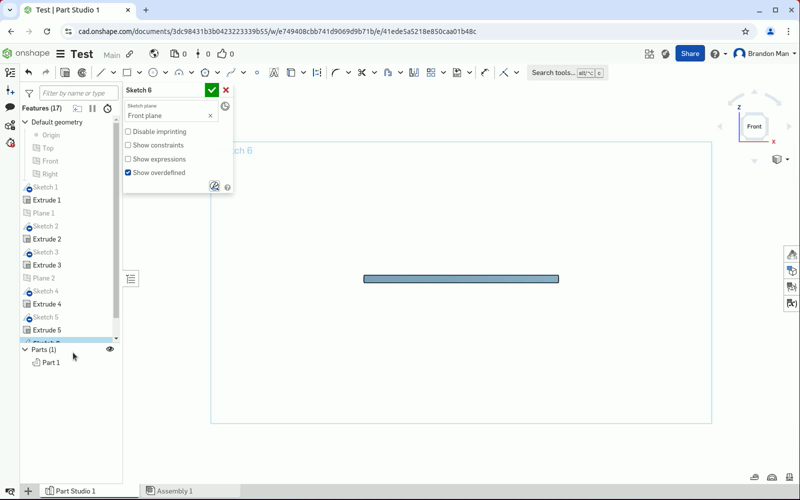
key(y)
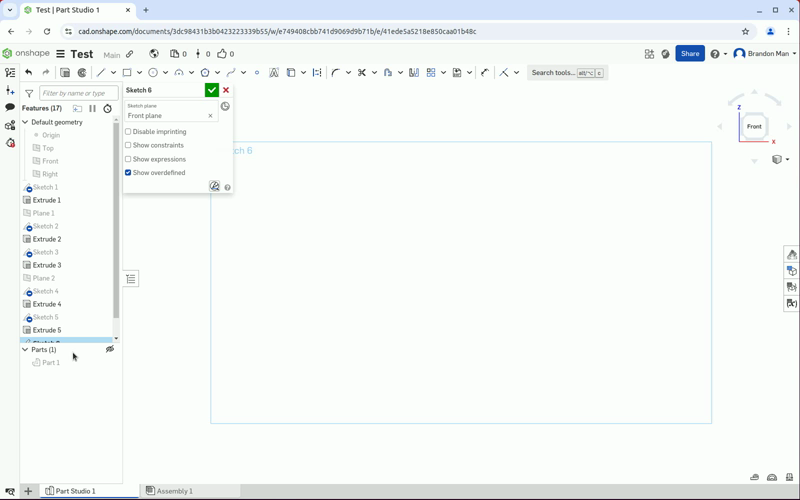
key(l)
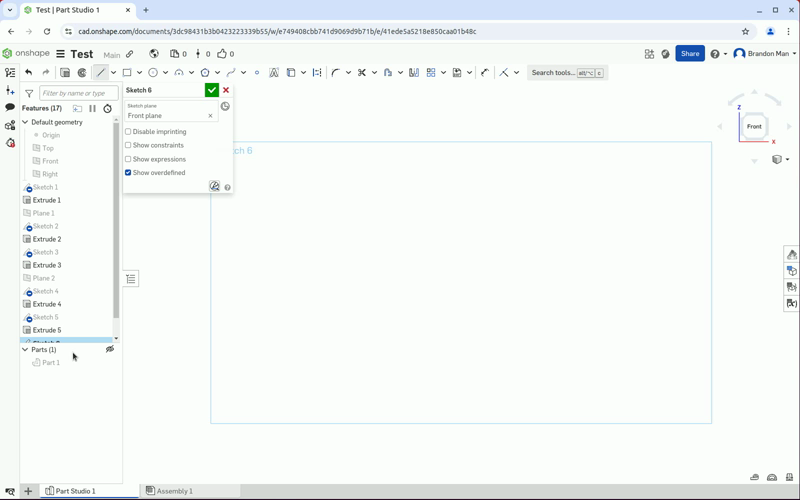
key_down(shift)
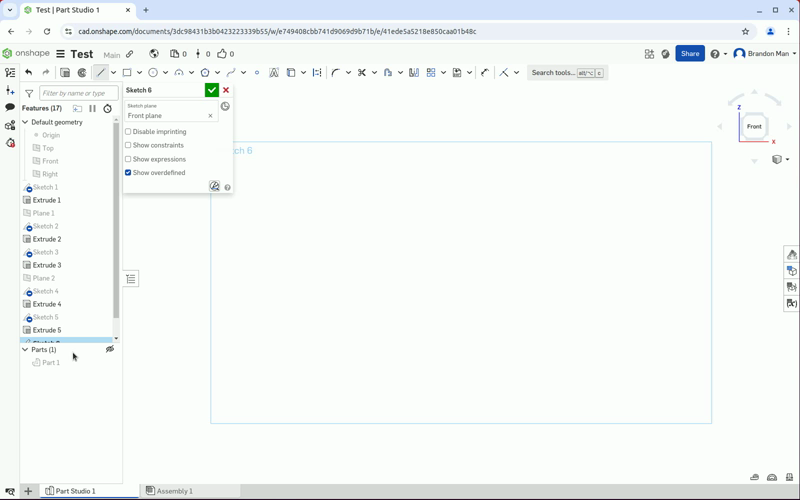
mouse_move(348, 286)
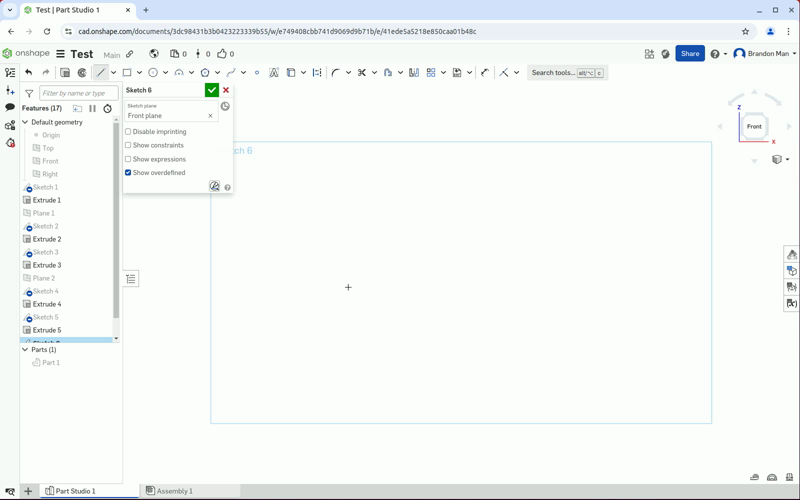
click(348, 286)
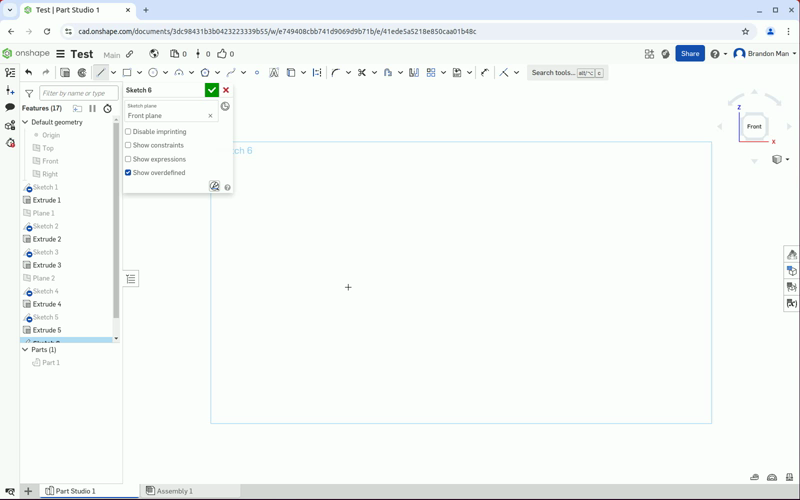
key_up(shift)
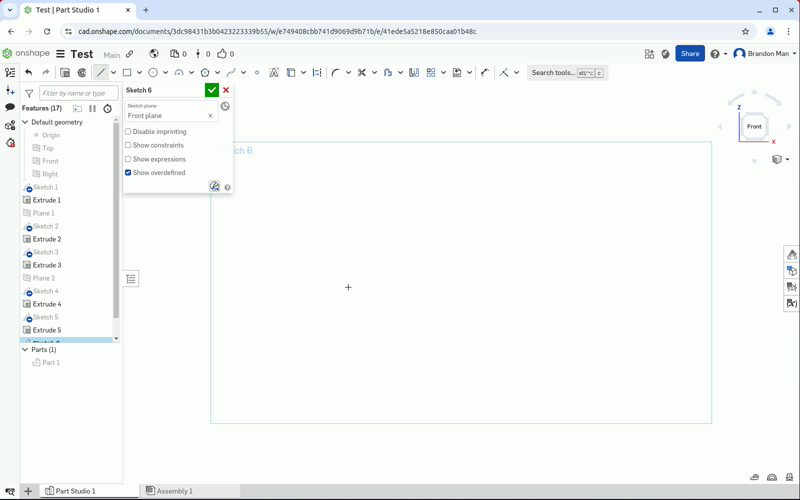
key_down(shift)
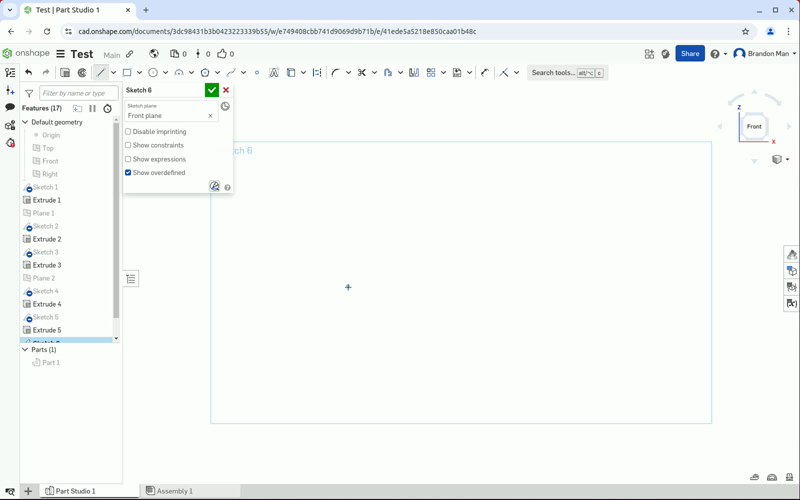
mouse_move(572, 286)
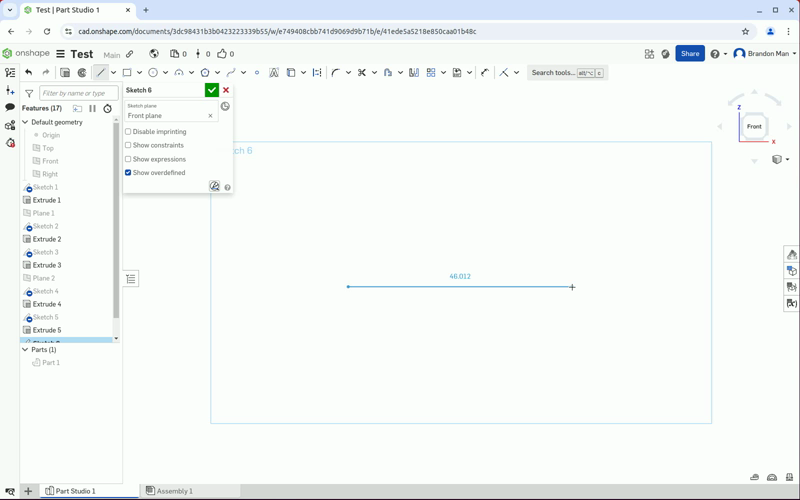
click(572, 286)
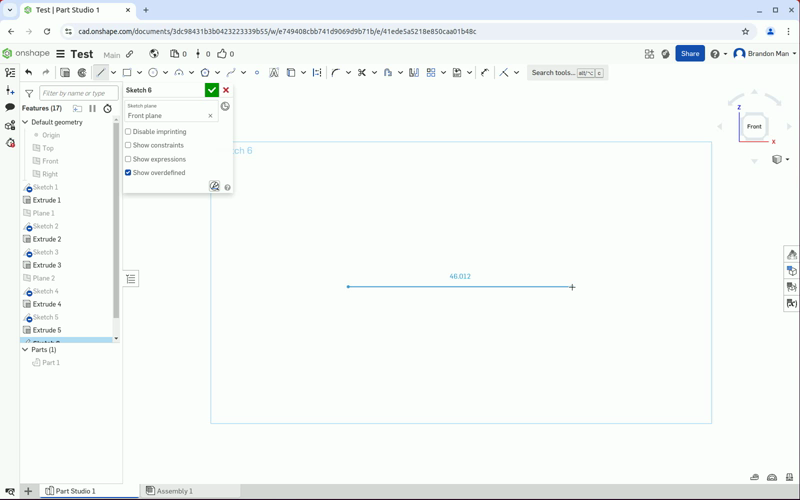
key_up(shift)
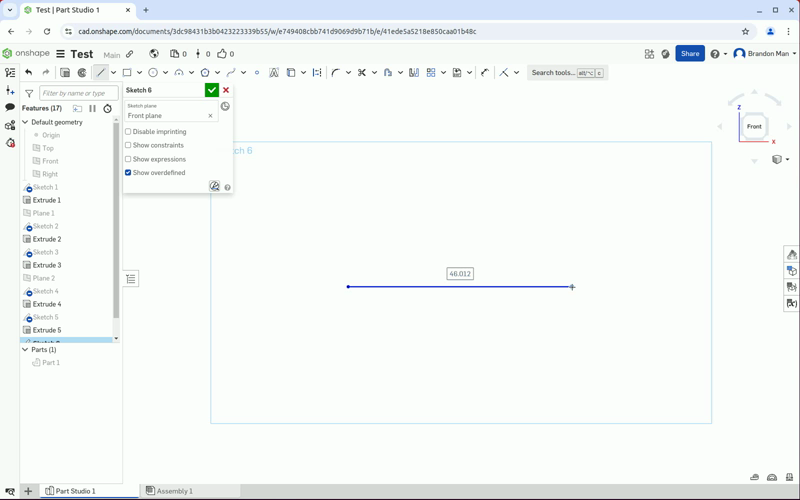
key_down(shift)
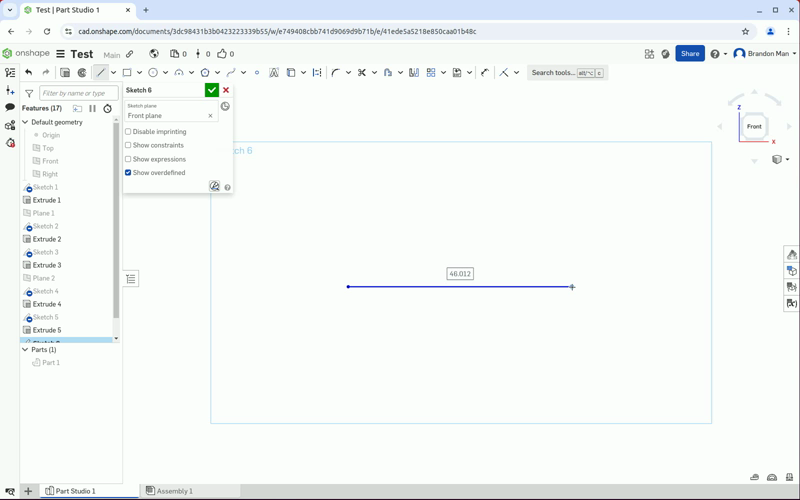
mouse_move(589, 286)
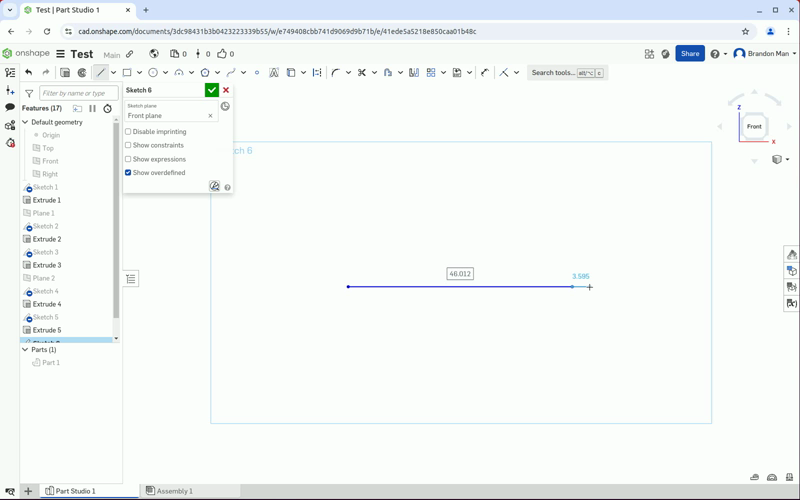
mouse_move(572, 279)
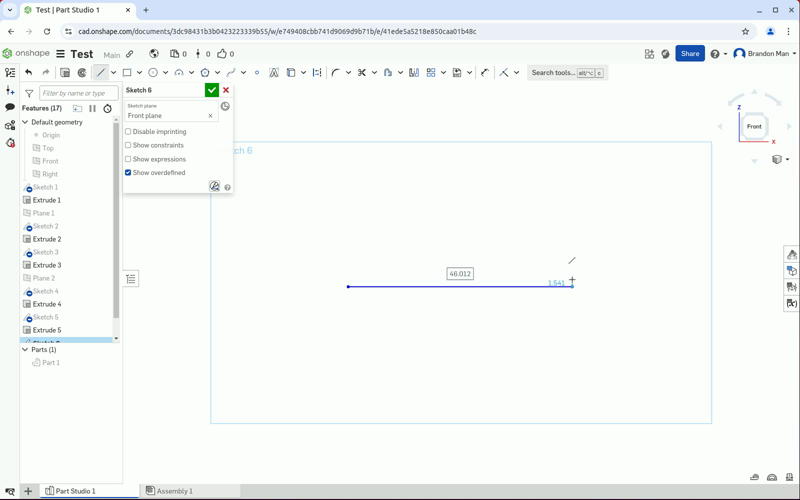
scroll(6)
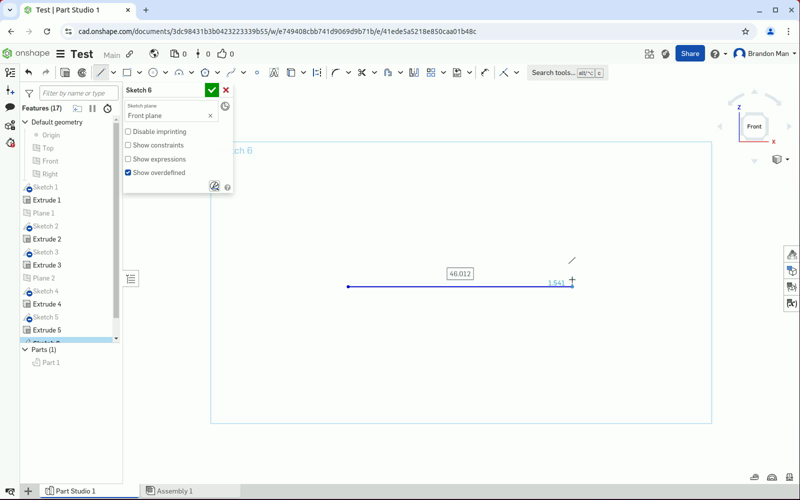
scroll(6)
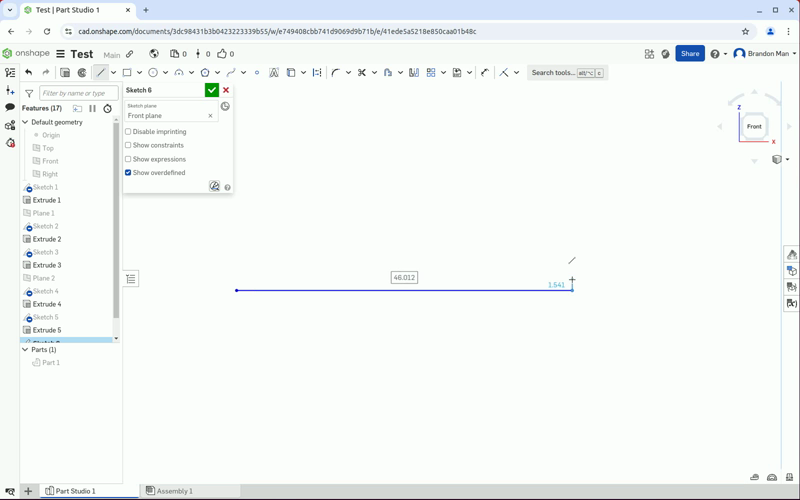
scroll(6)
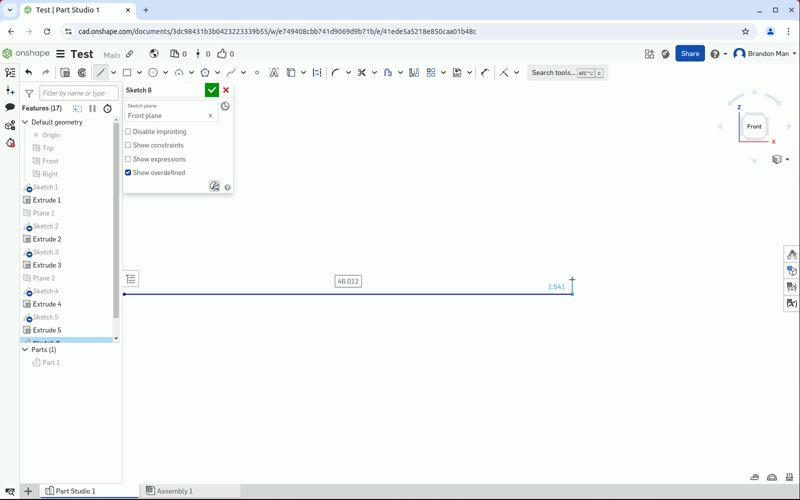
scroll(6)
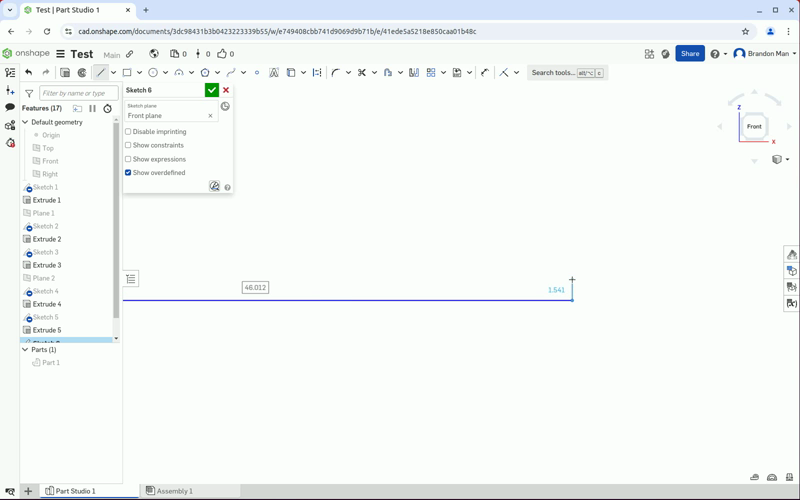
scroll(6)
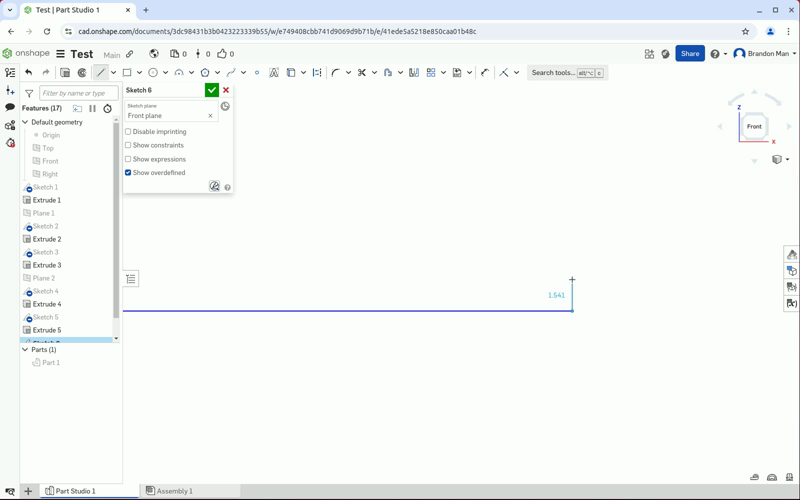
scroll(6)
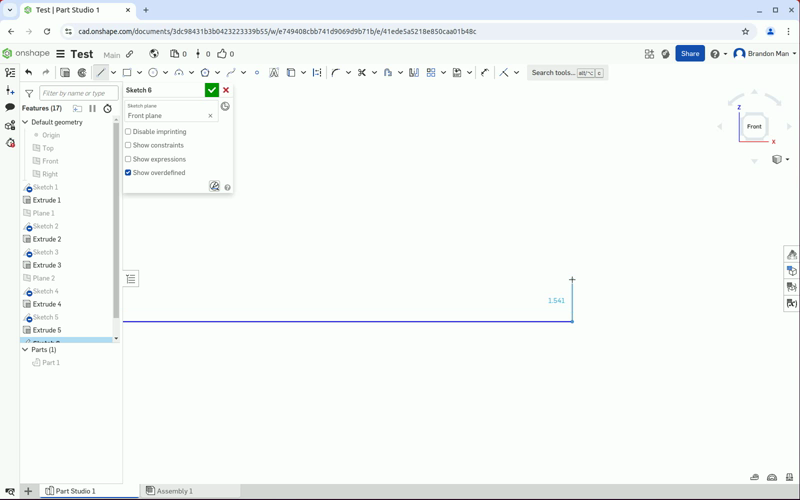
scroll(6)
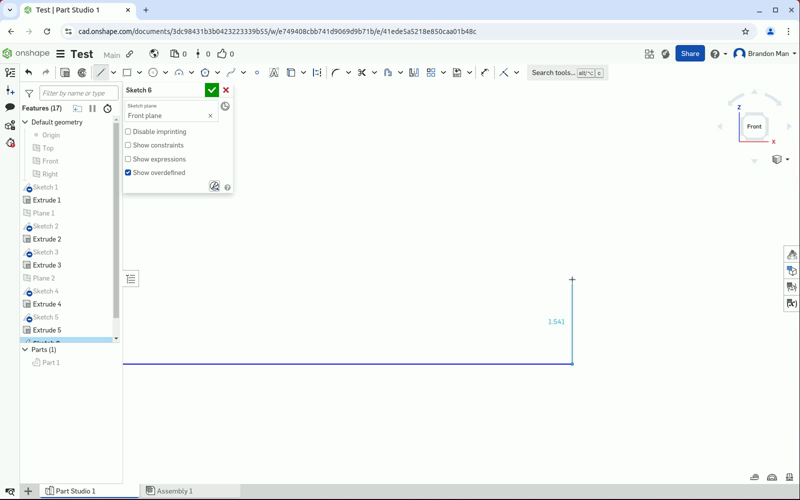
click(572, 279)
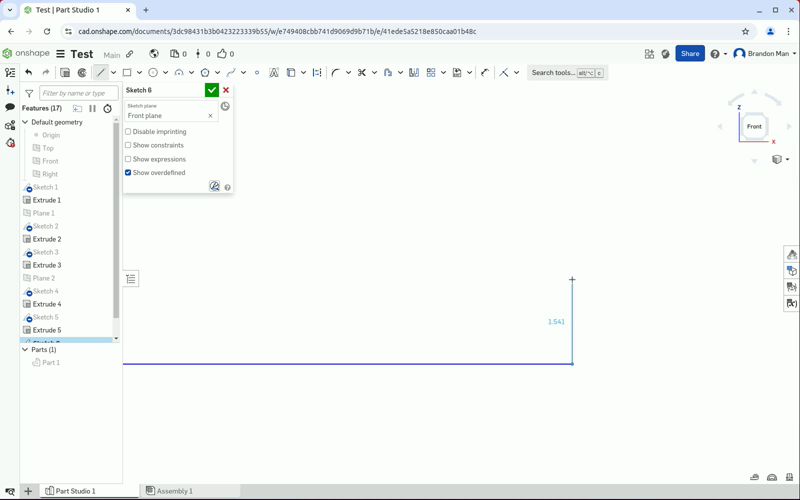
scroll(-6)
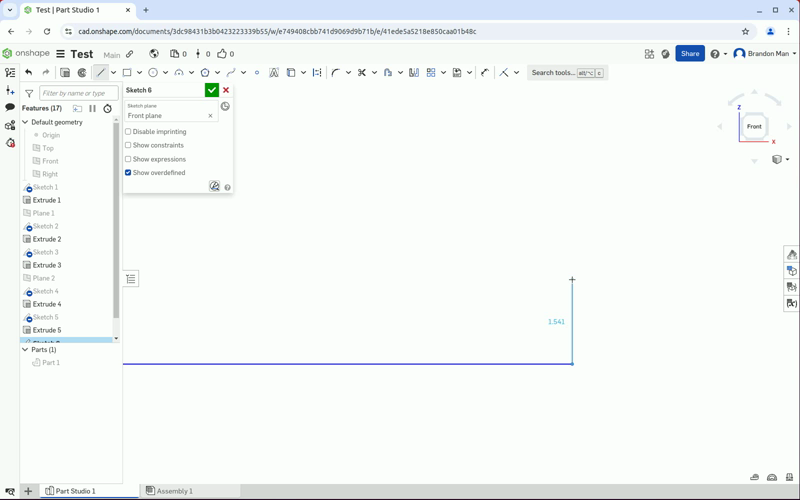
scroll(-6)
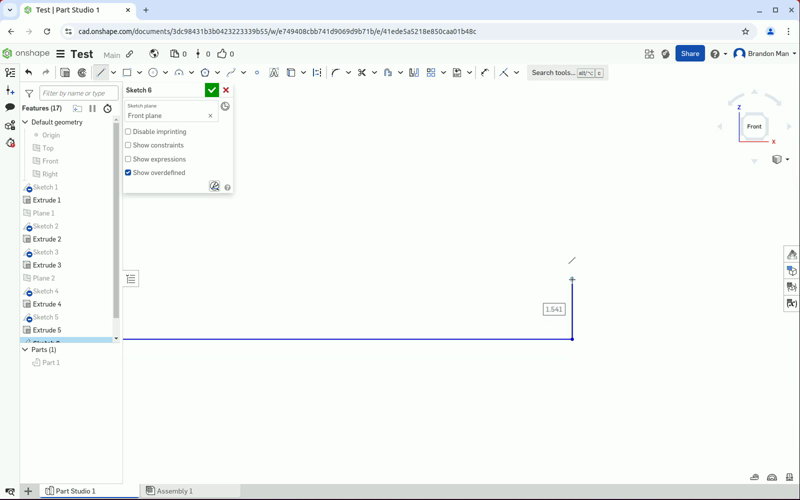
scroll(-6)
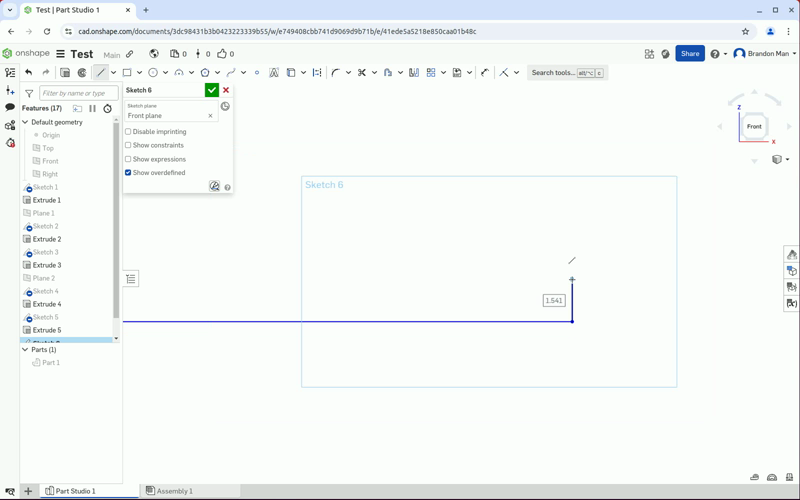
scroll(-6)
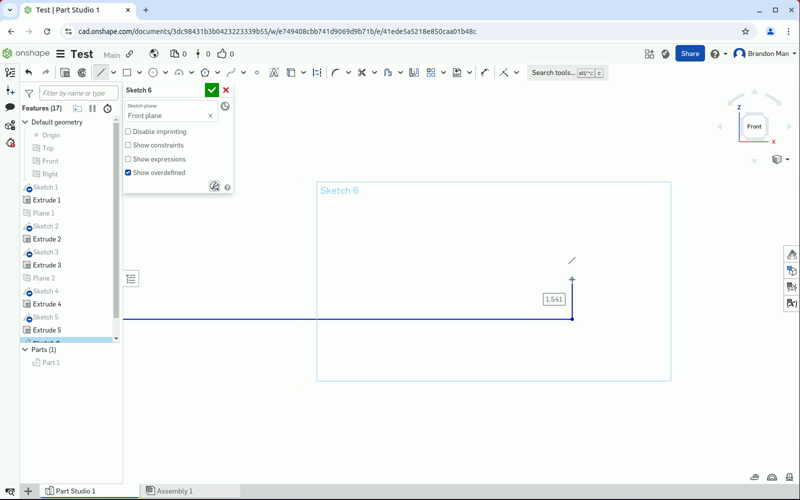
scroll(-6)
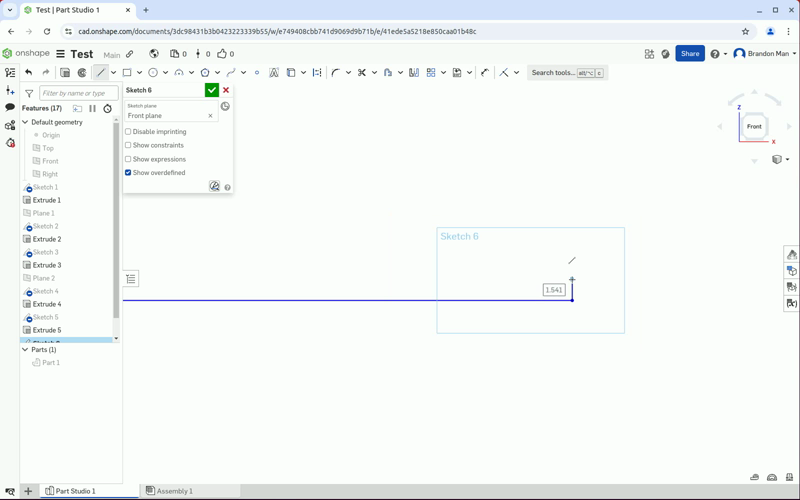
scroll(-6)
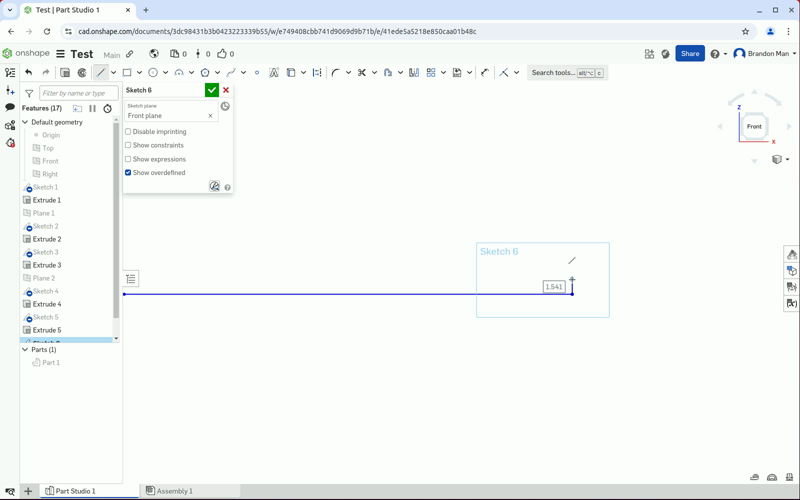
scroll(-6)
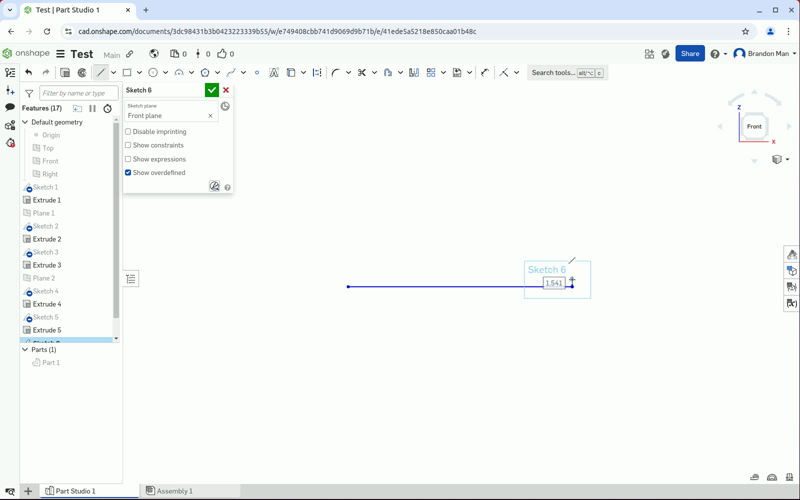
key_up(shift)
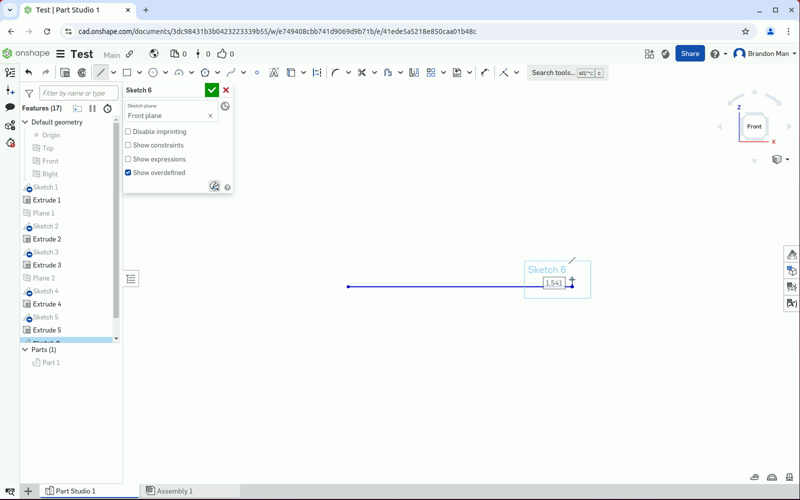
key_down(shift)
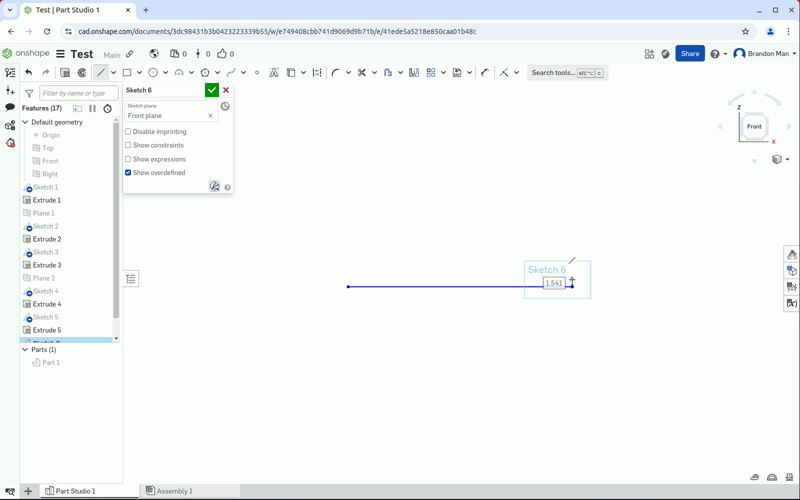
mouse_move(348, 279)
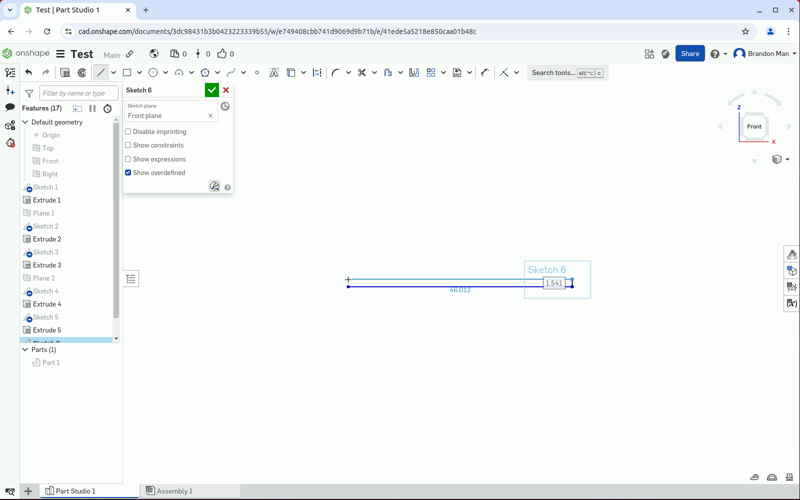
click(348, 279)
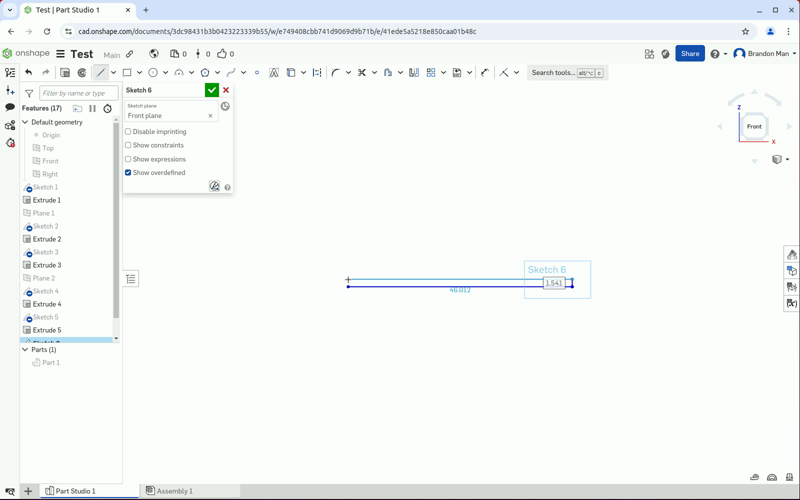
key_up(shift)
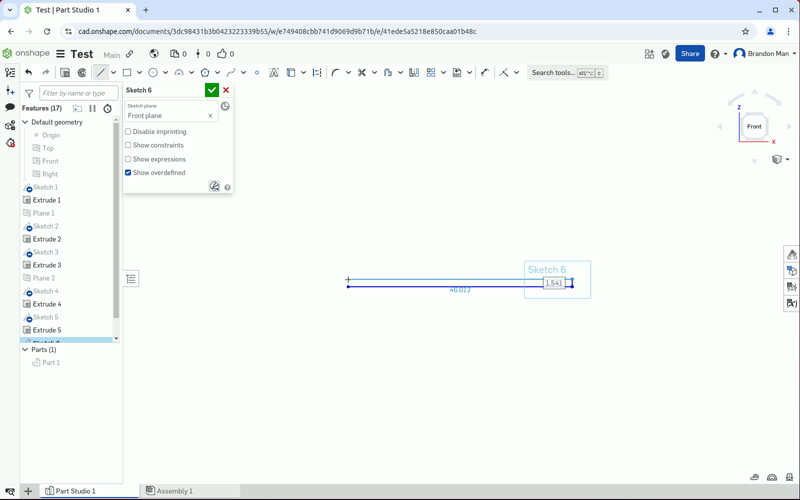
mouse_move(378, 279)
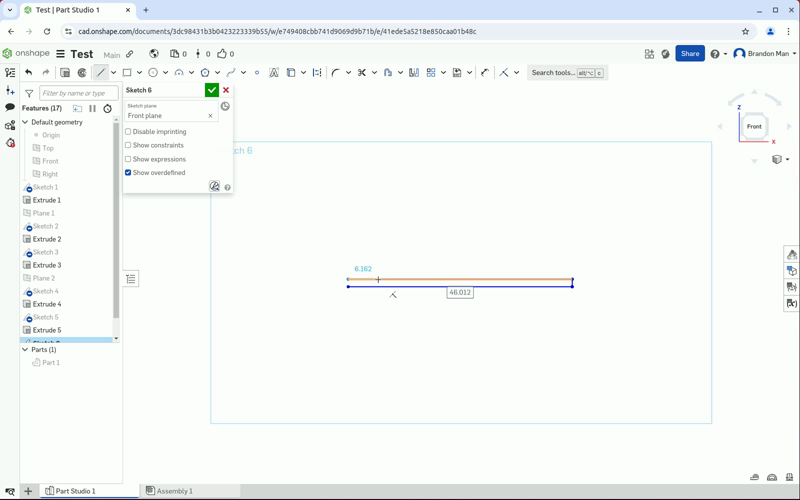
key_down(shift)
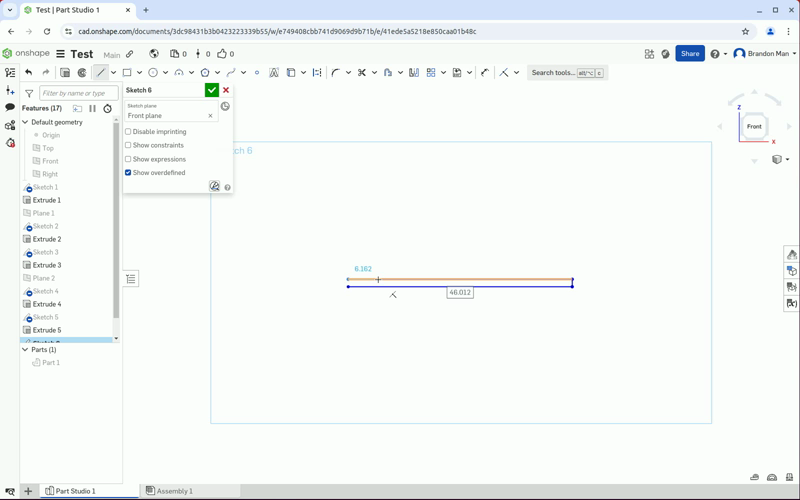
mouse_move(348, 286)
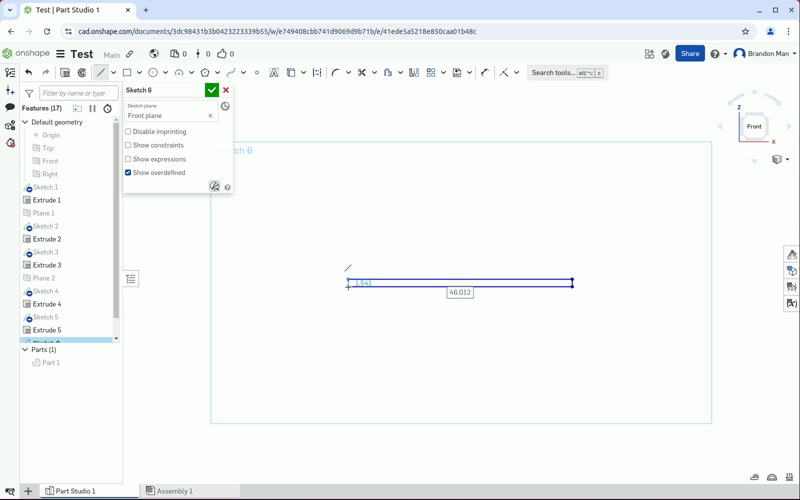
scroll(6)
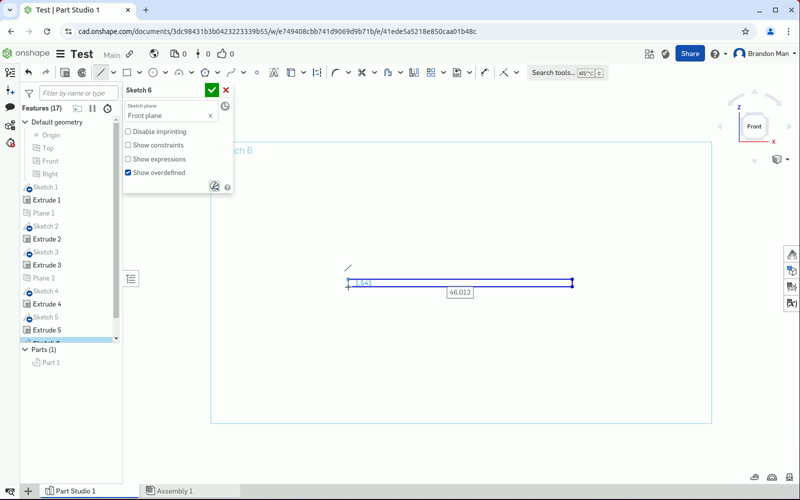
scroll(6)
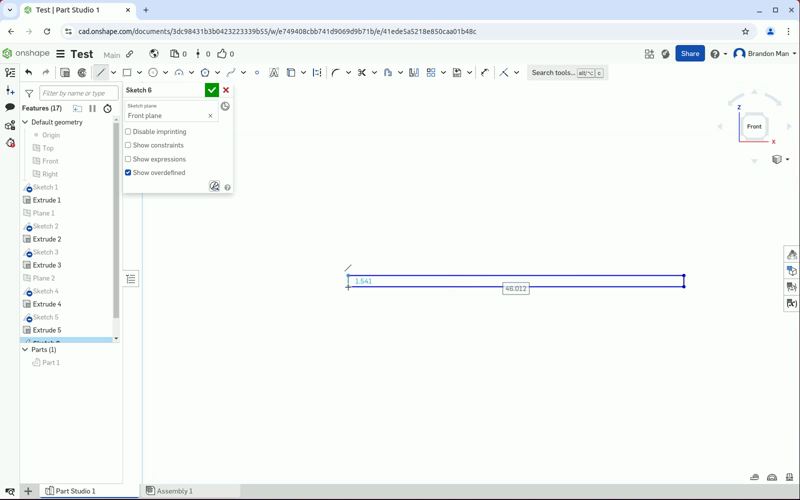
scroll(6)
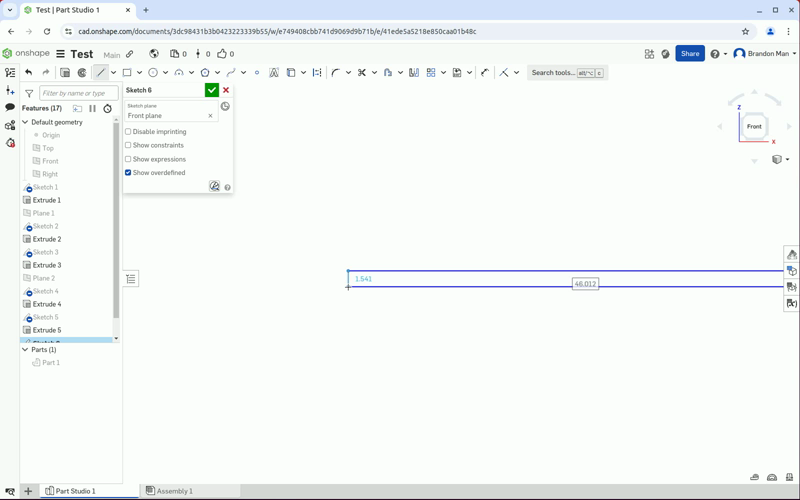
scroll(6)
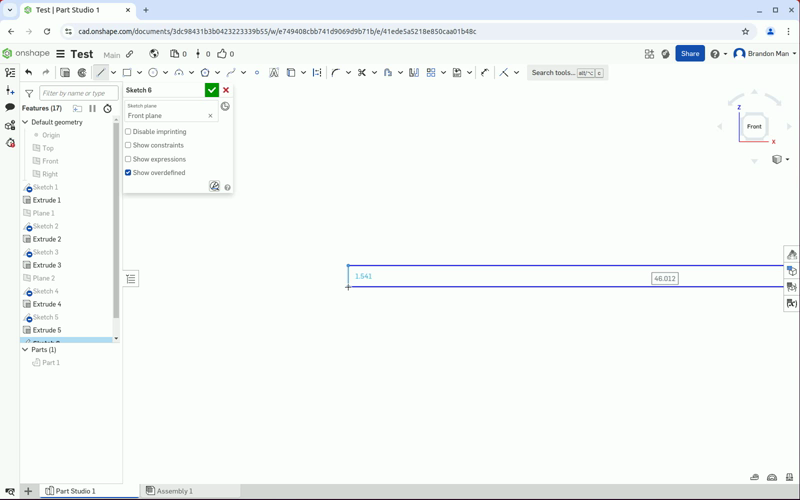
scroll(6)
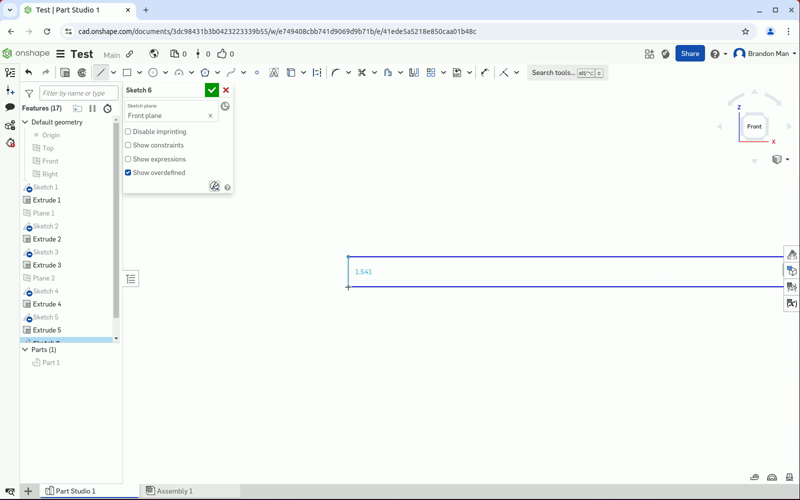
scroll(6)
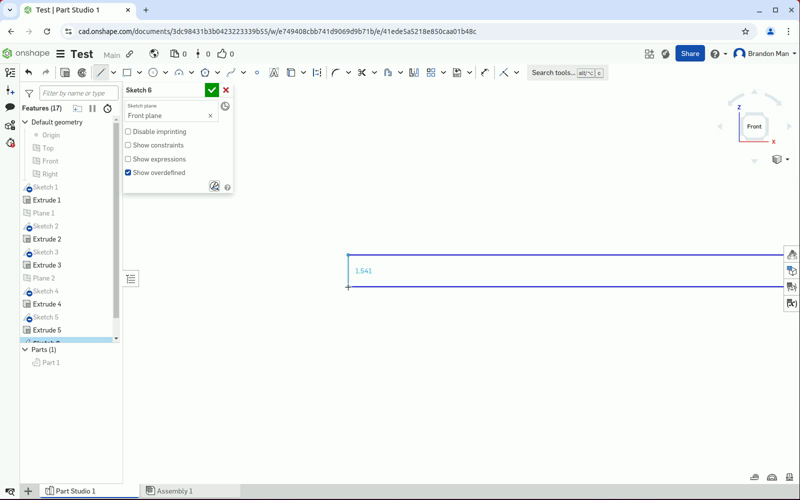
scroll(6)
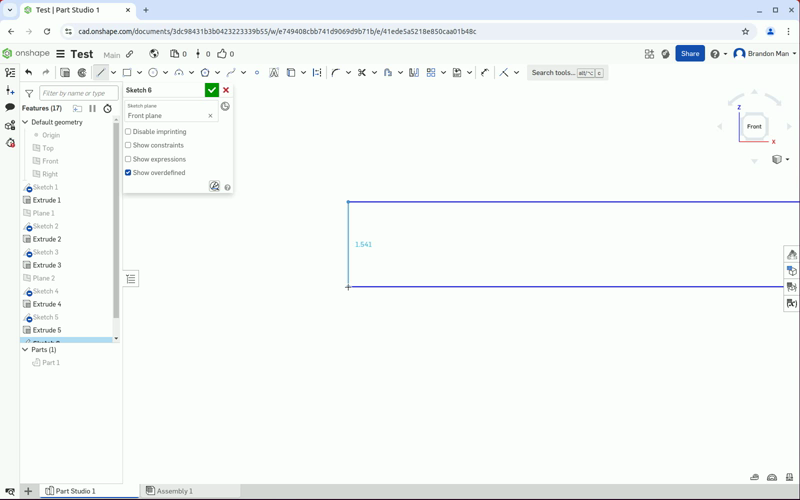
key_up(shift)
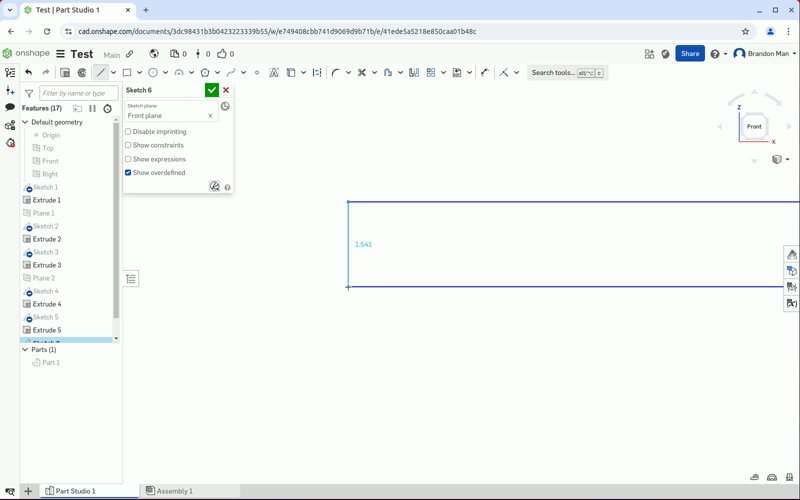
click(348, 286)
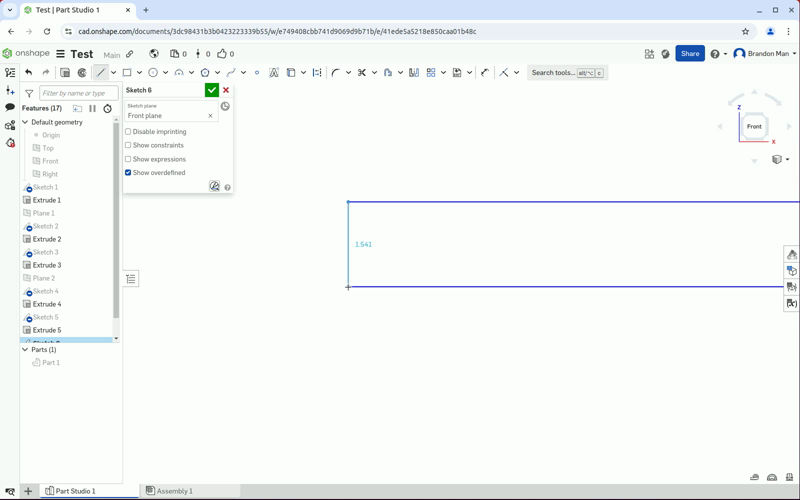
scroll(-6)
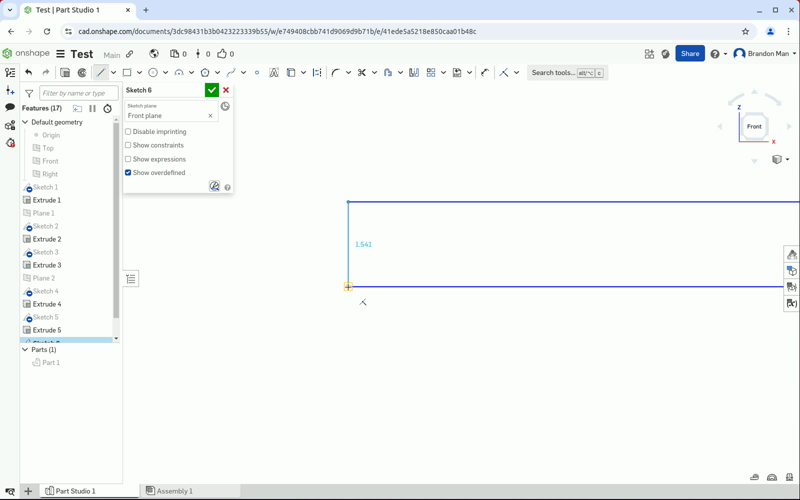
scroll(-6)
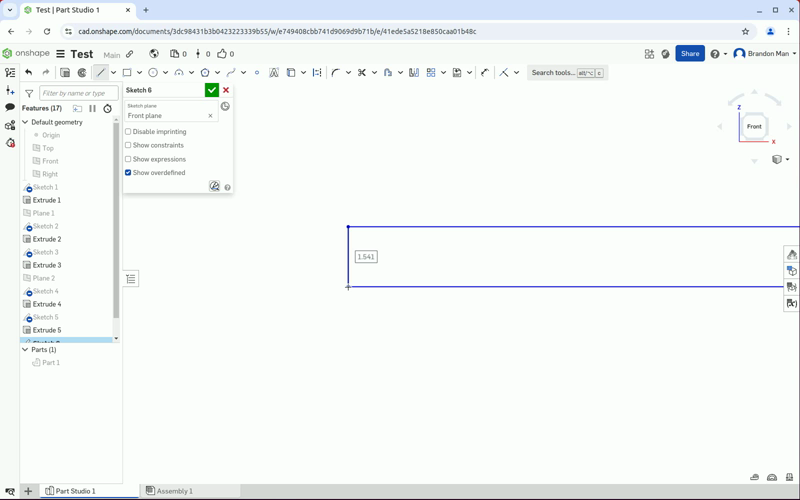
scroll(-6)
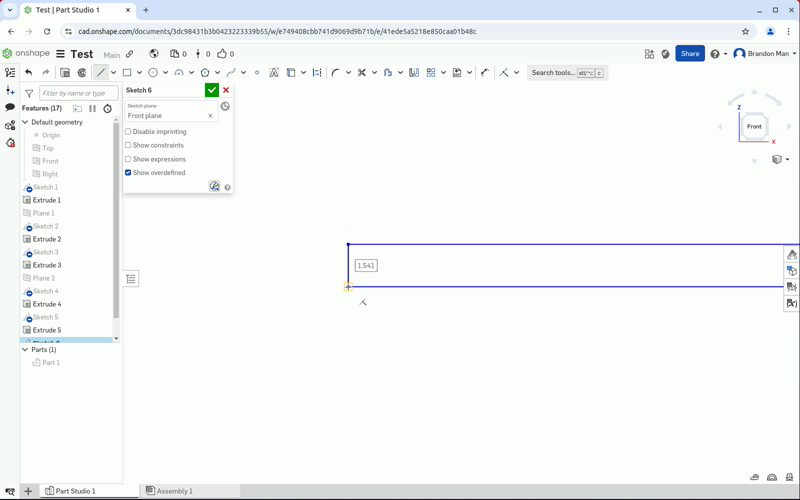
scroll(-6)
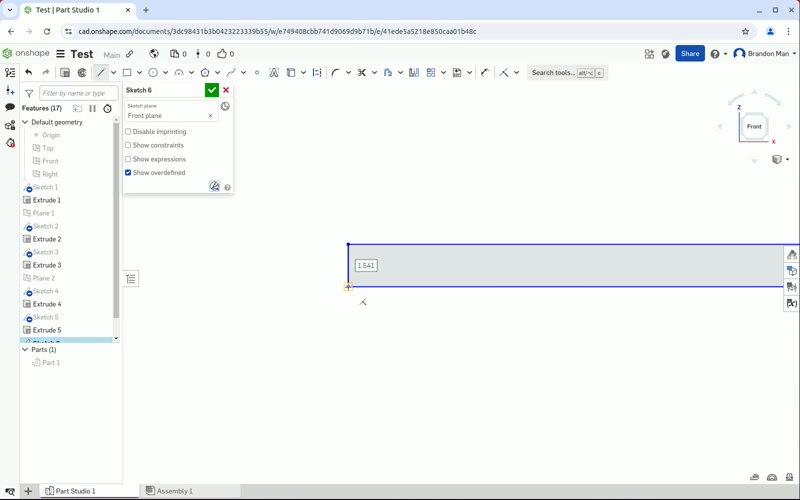
scroll(-6)
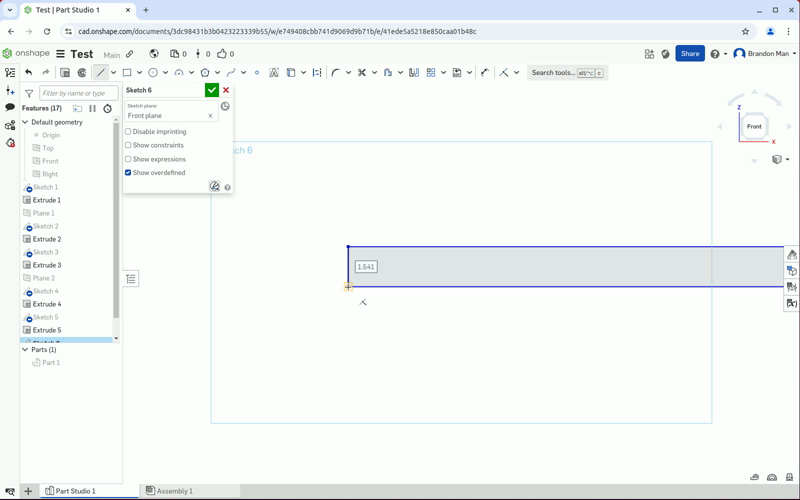
scroll(-6)
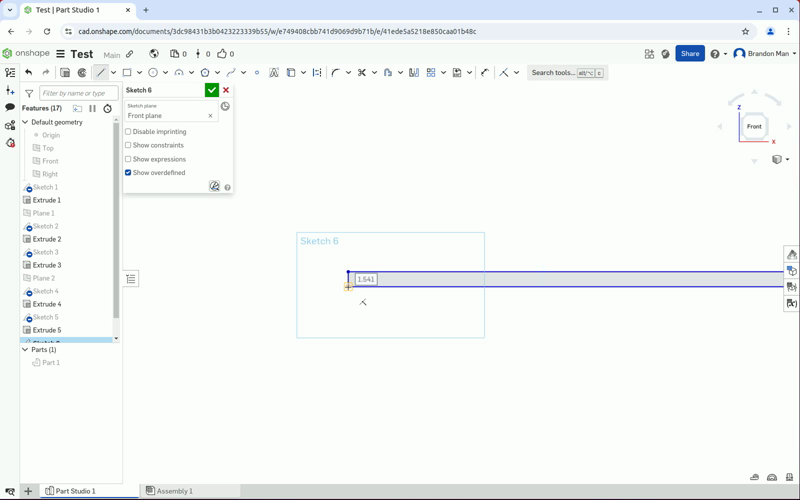
scroll(-6)
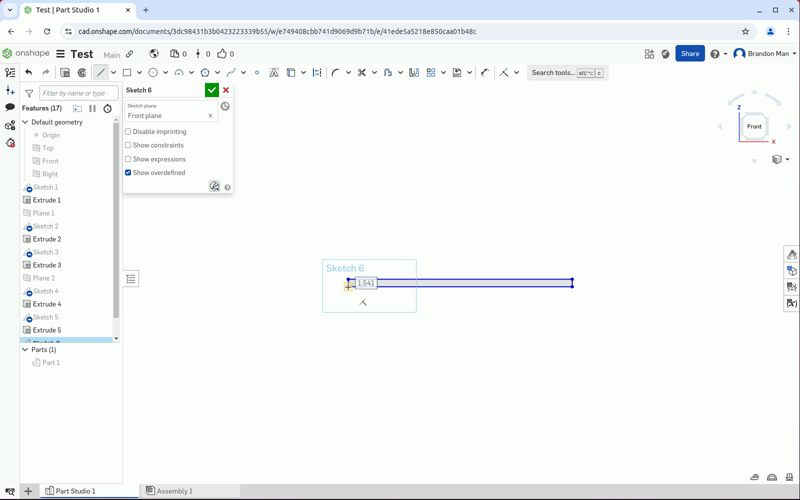
key(esc)
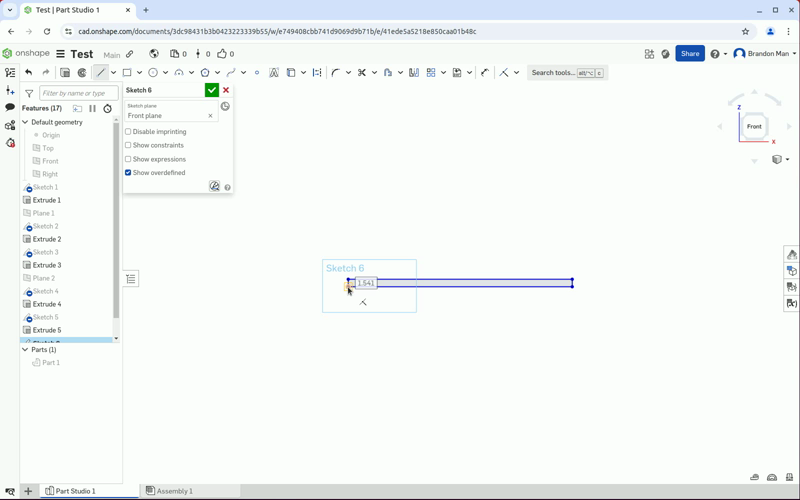
mouse_move(500, 285)
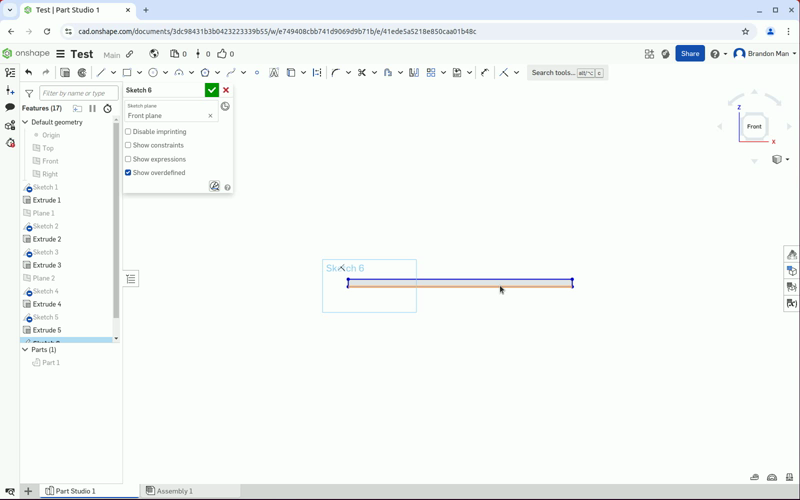
scroll(6)
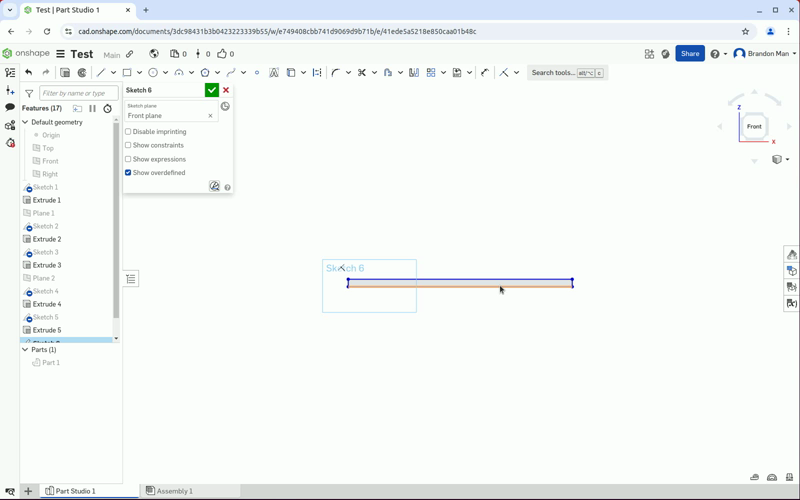
scroll(6)
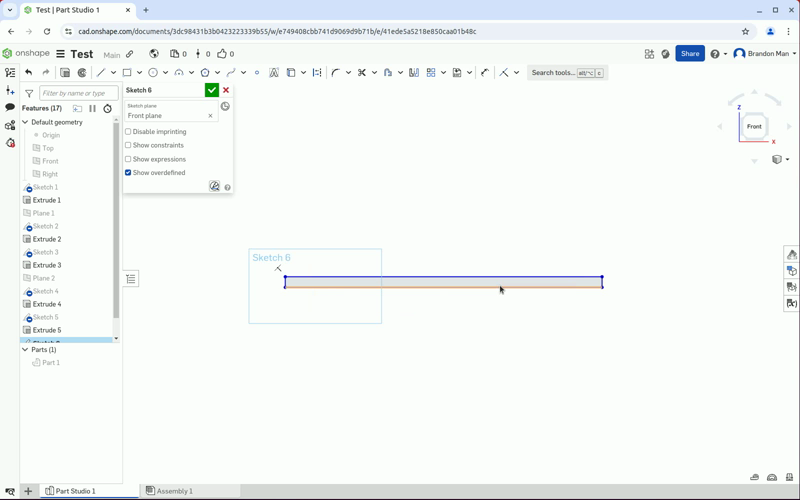
scroll(6)
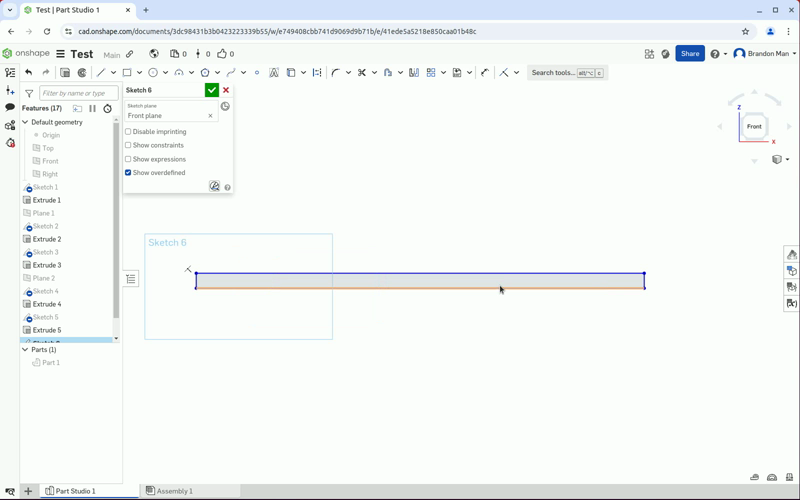
scroll(6)
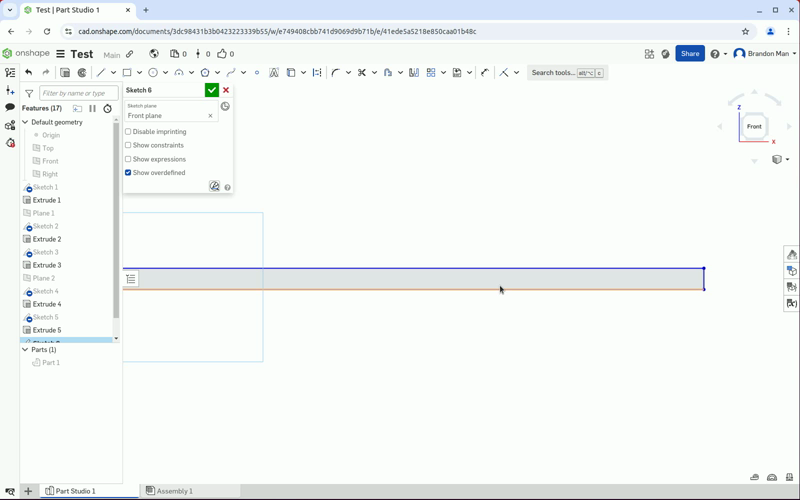
scroll(6)
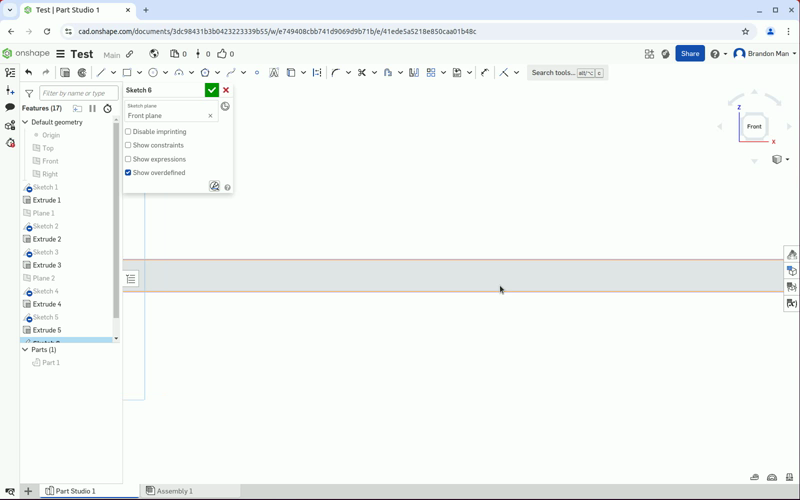
scroll(6)
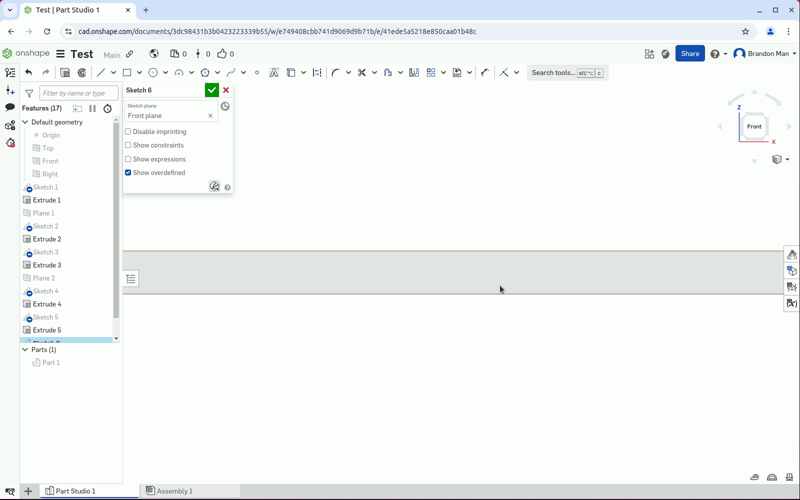
scroll(6)
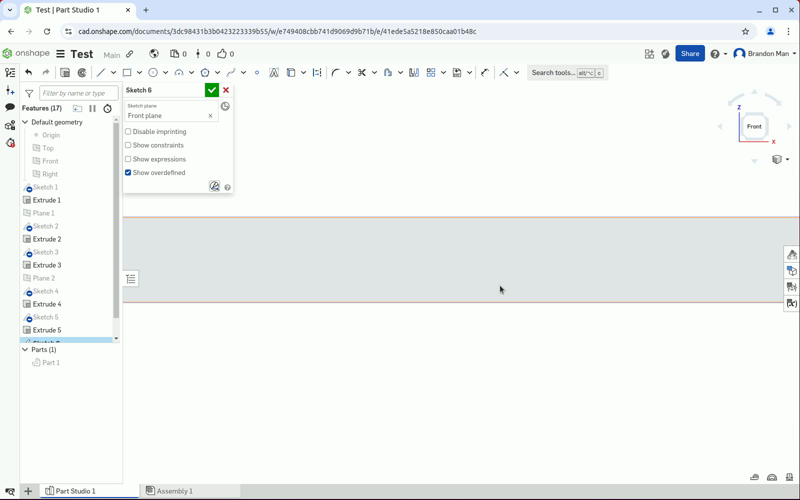
click(500, 285)
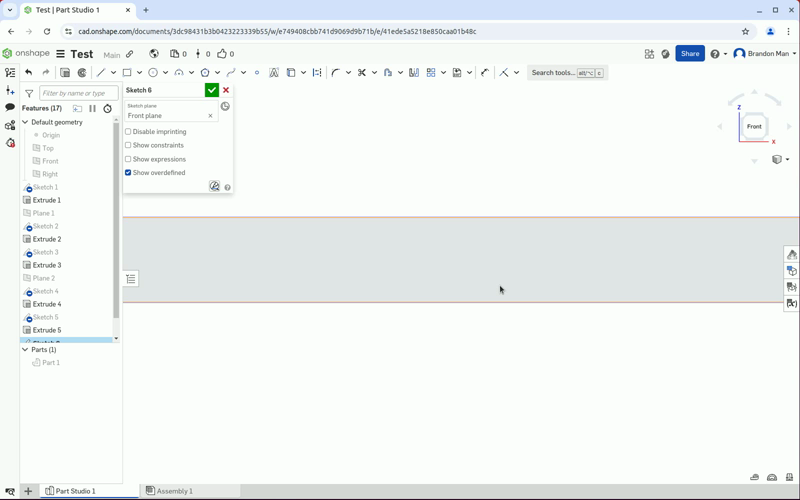
scroll(-6)
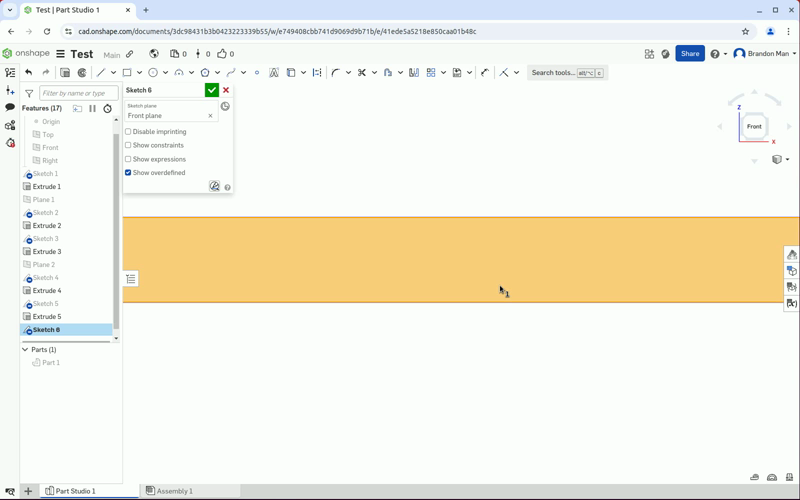
scroll(-6)
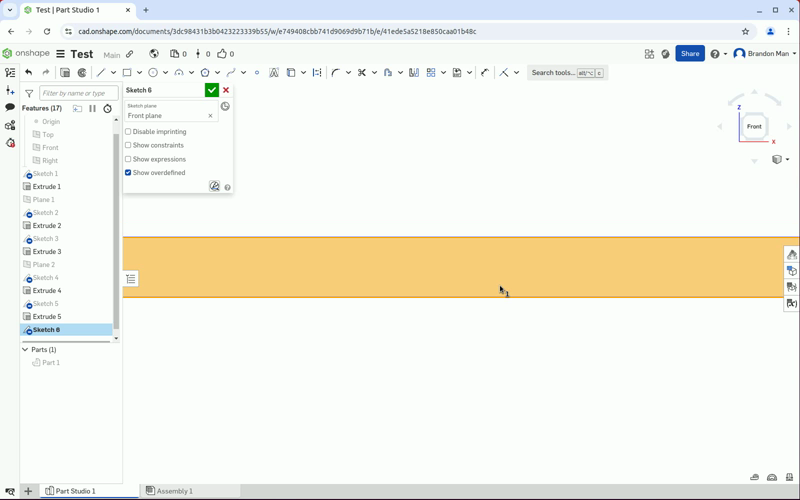
scroll(-6)
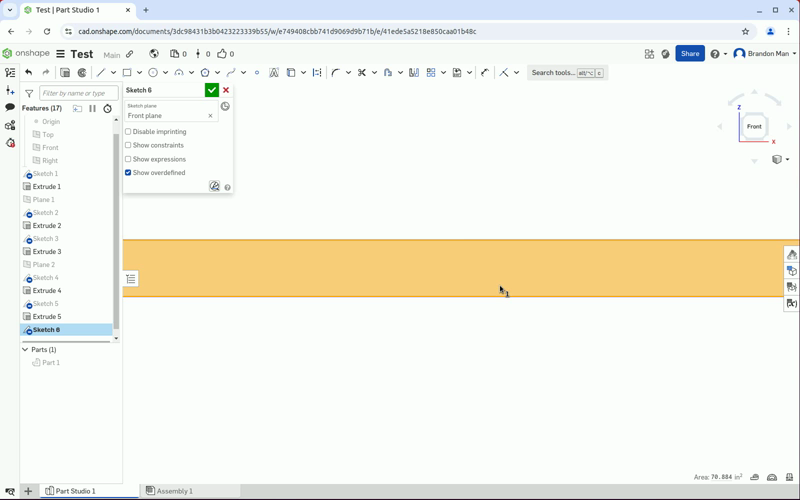
scroll(-6)
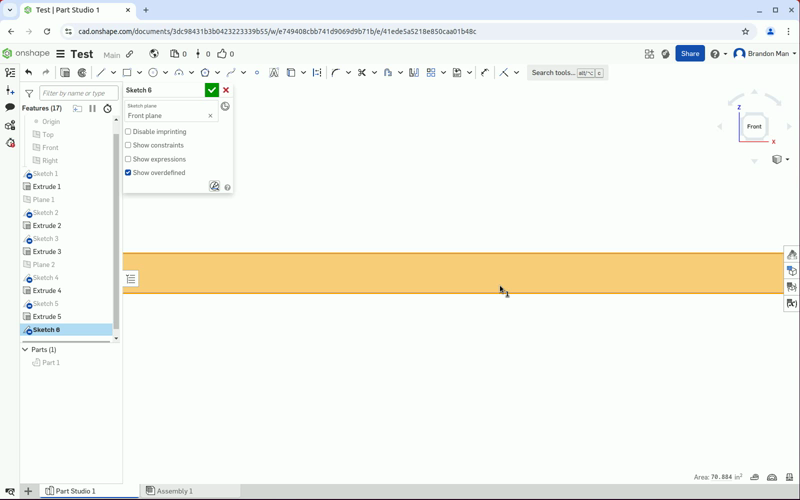
scroll(-6)
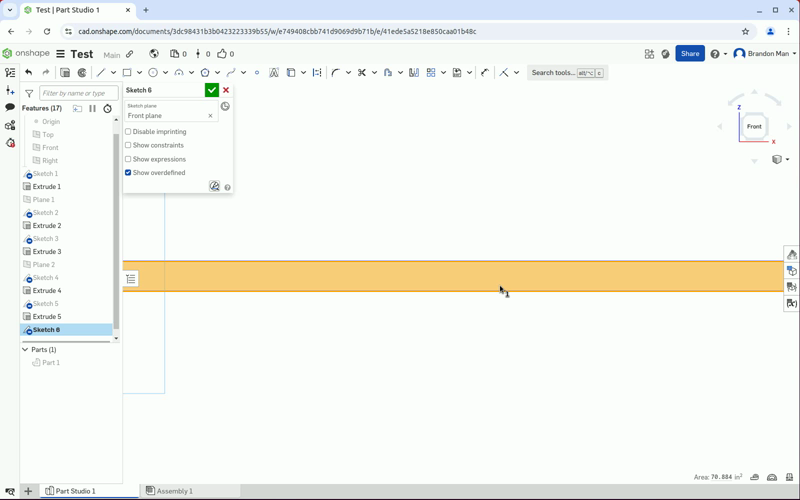
scroll(-6)
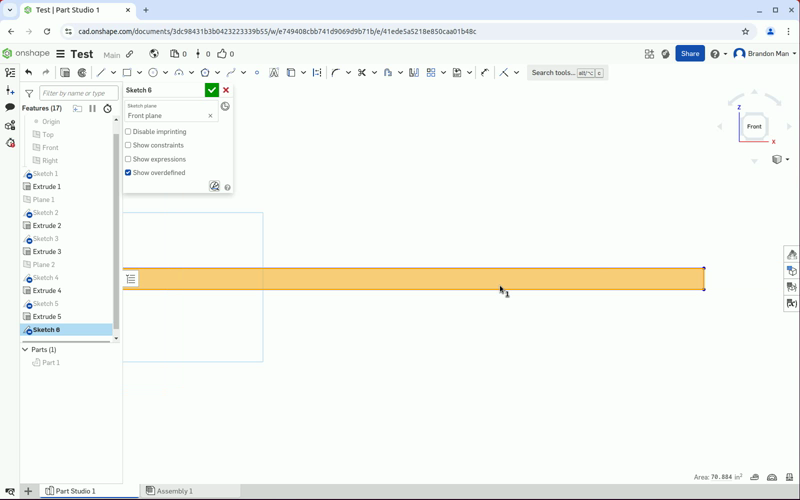
scroll(-6)
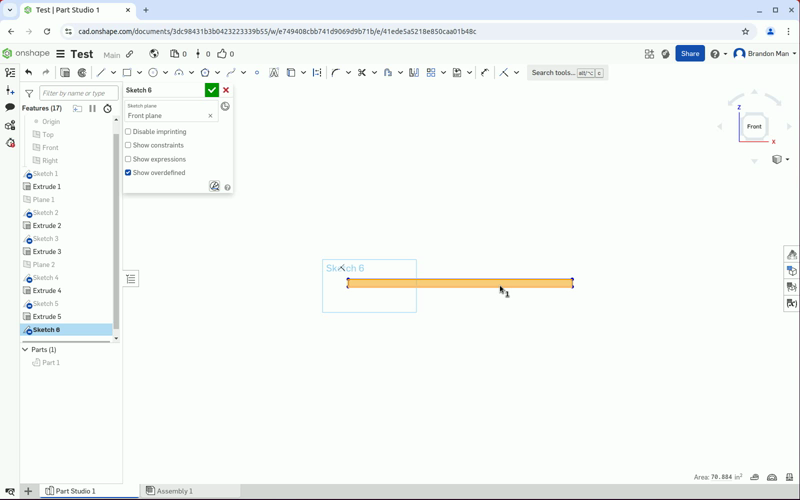
mouse_move(73, 352)
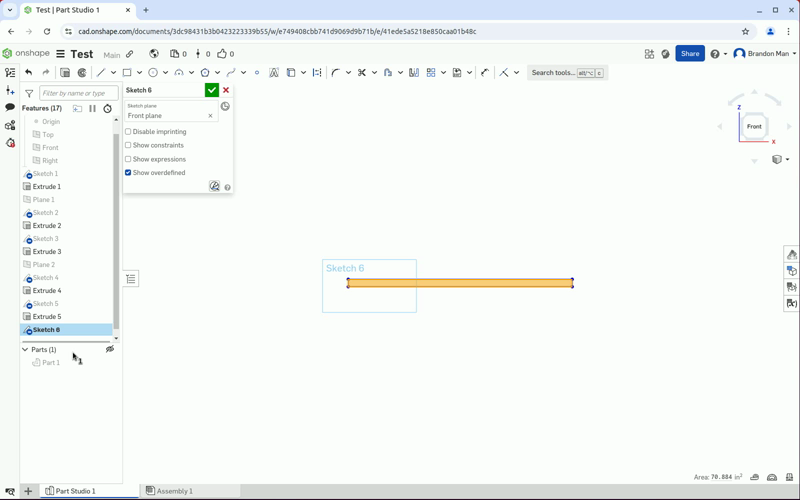
key(shift+y)
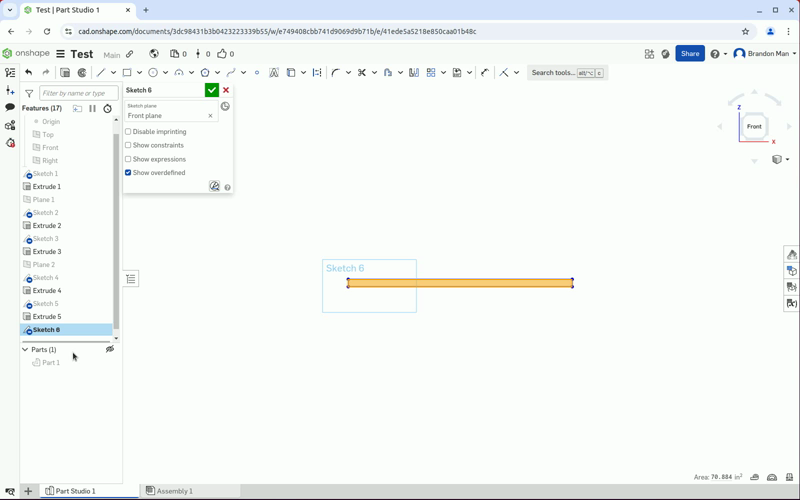
key(shift+e)
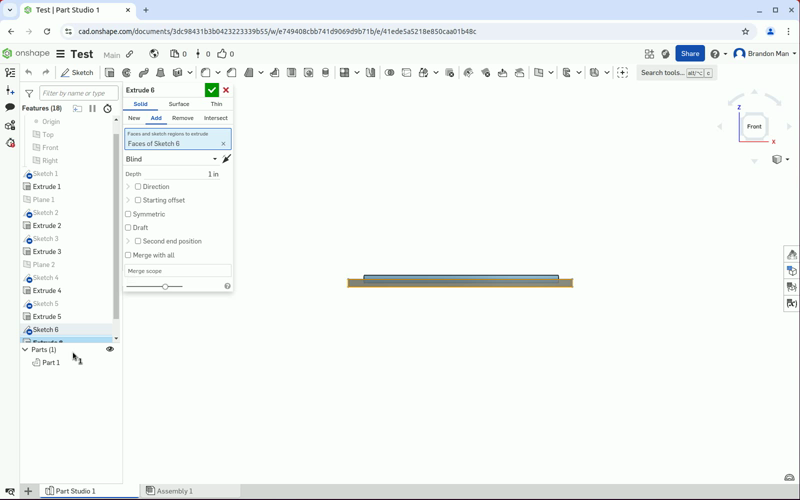
mouse_move(143, 106)
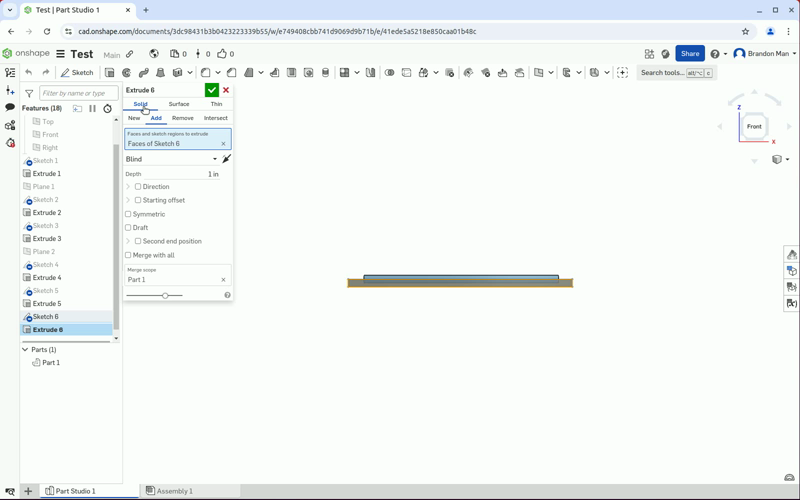
click(143, 106)
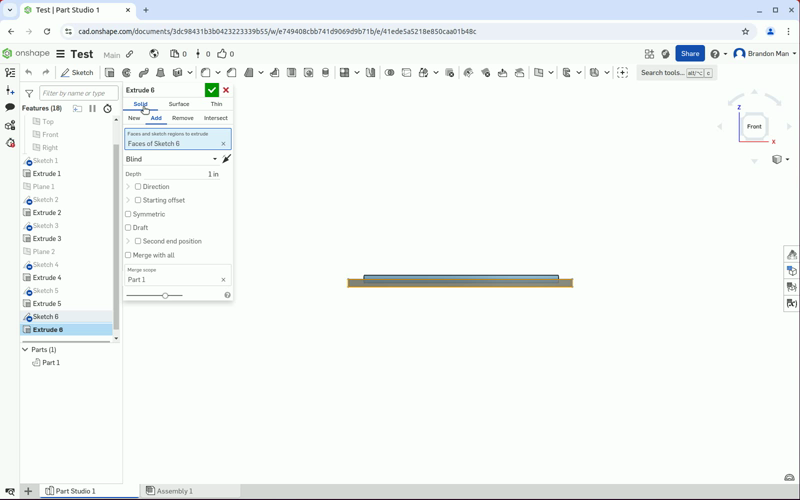
mouse_move(137, 120)
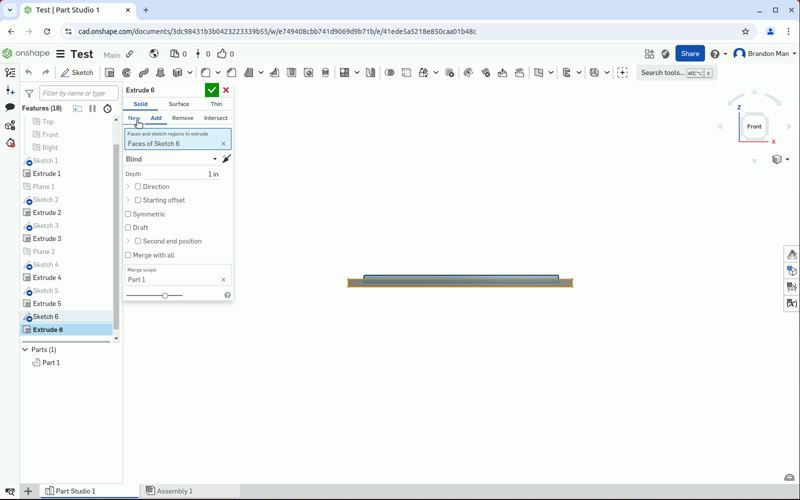
click(137, 120)
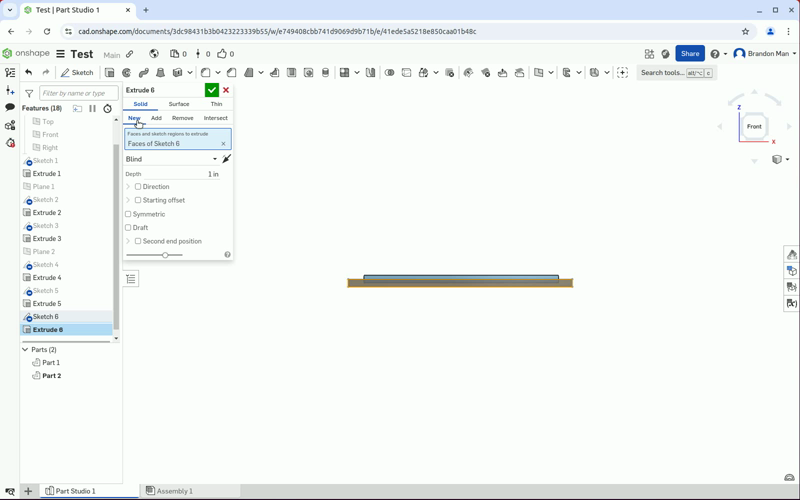
key(tab, 4)
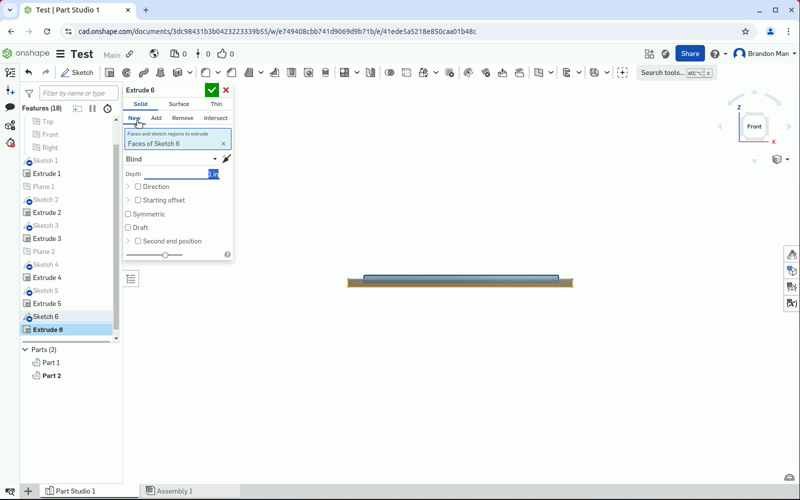
text(9.148)
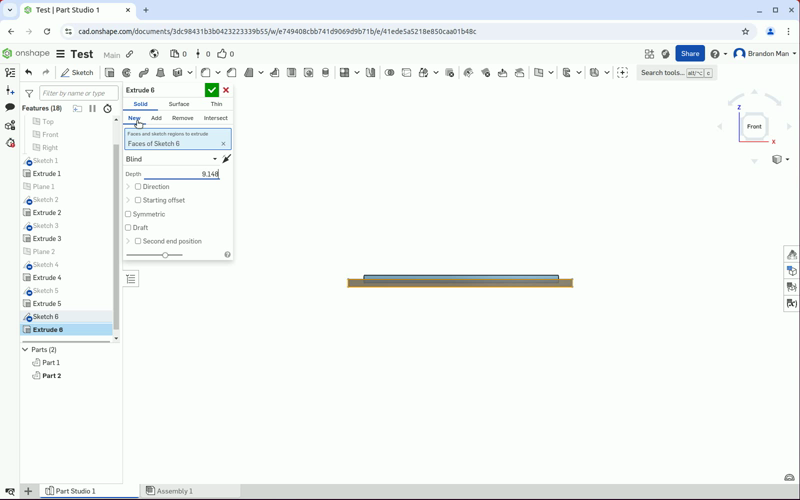
key(tab, 3)
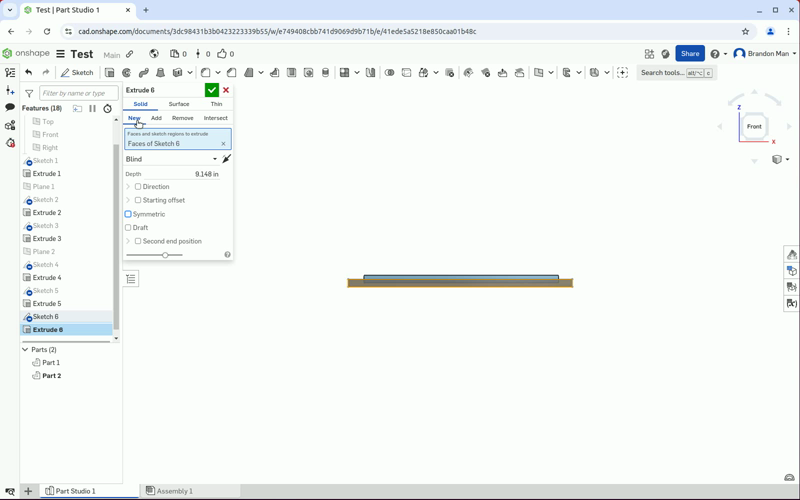
key(space)
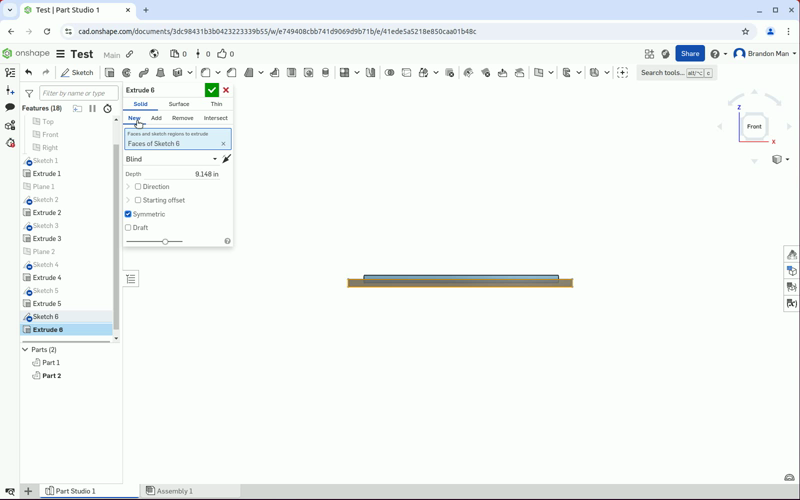
key(enter)
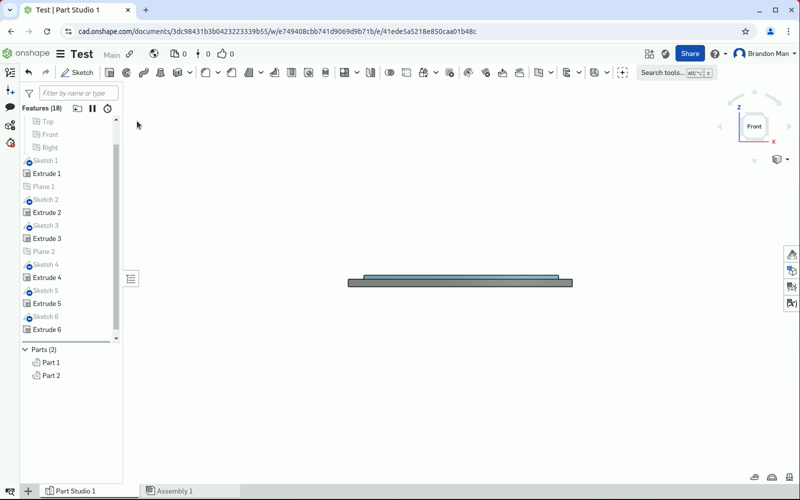
key(shift+h)
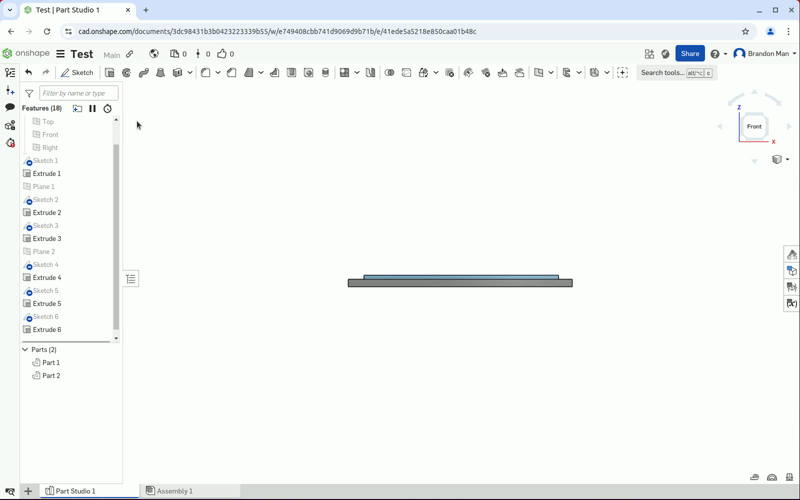
key(shift+h)
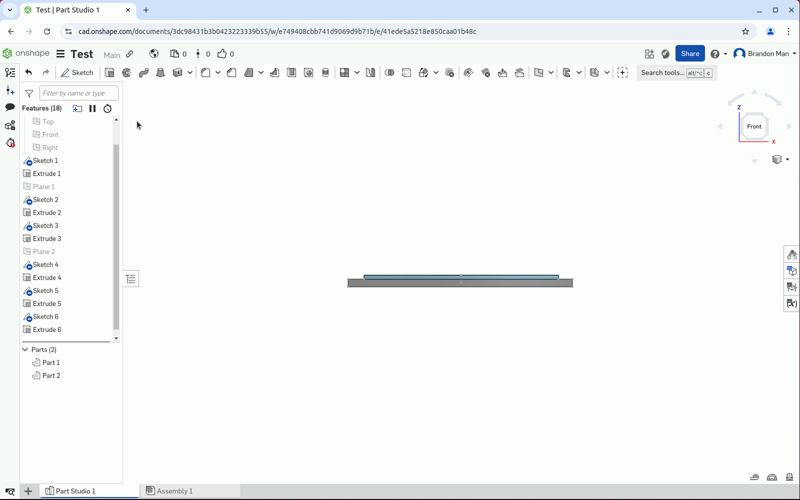
key(shift+7)
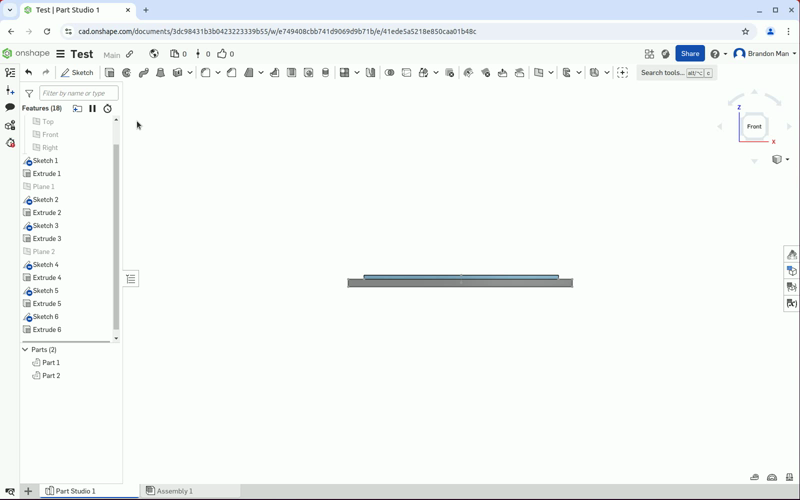
key(left, 2)
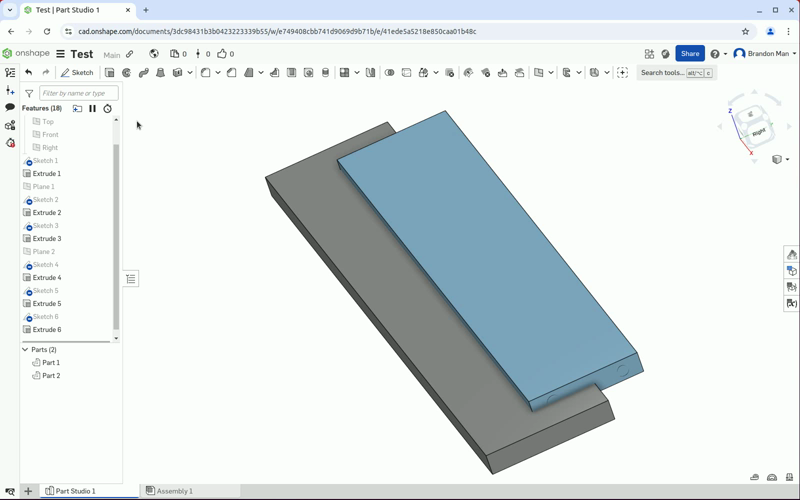
key(down, 2)
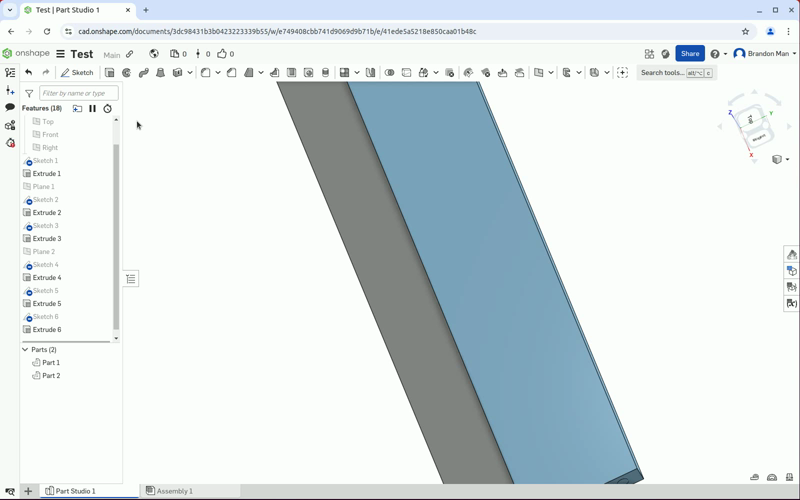
key(up, 2)
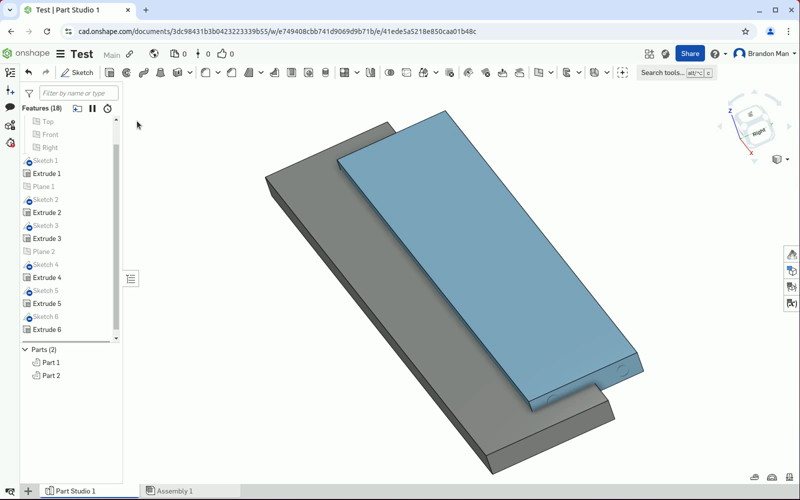
key(right, 2)
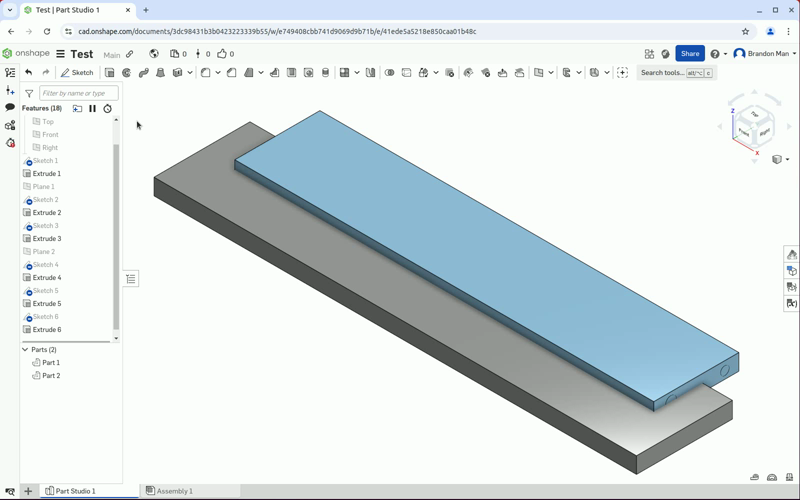
mouse_move(69, 163)
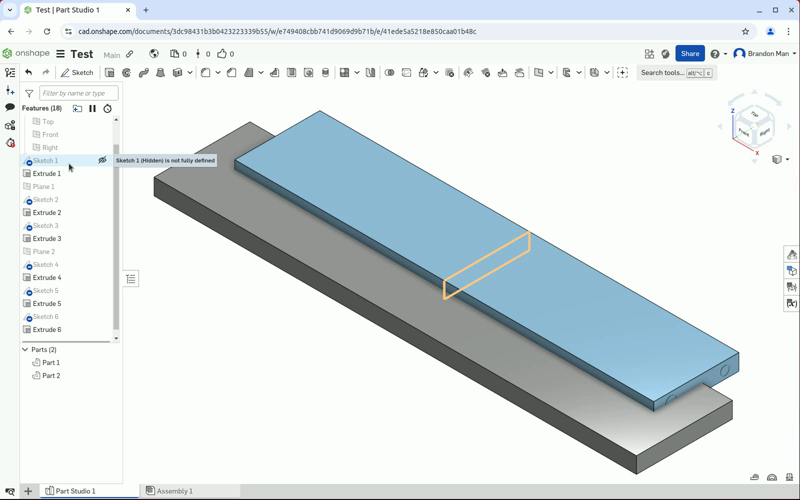
click(69, 163)